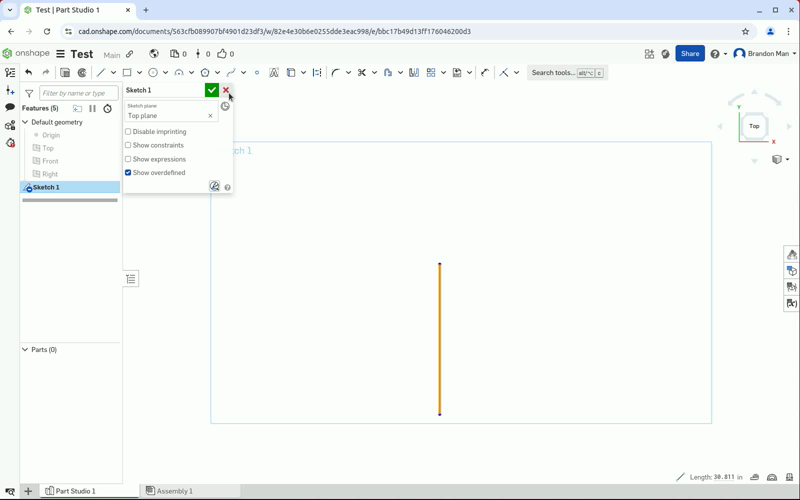
key(shift+h)
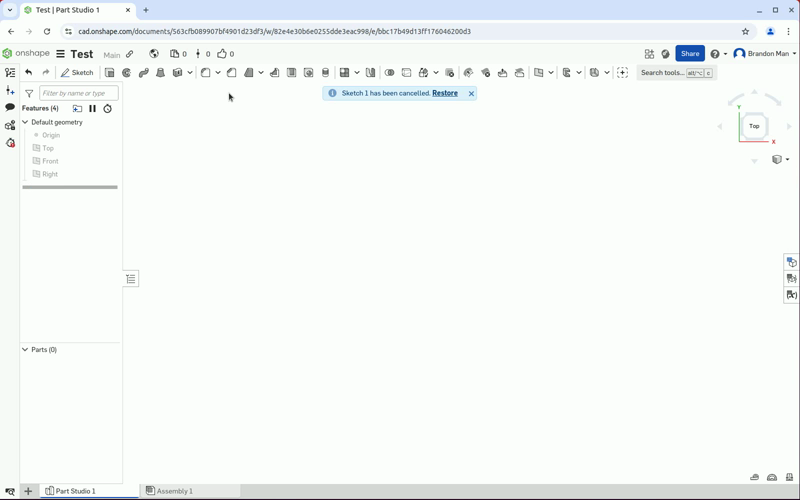
mouse_move(73, 352)
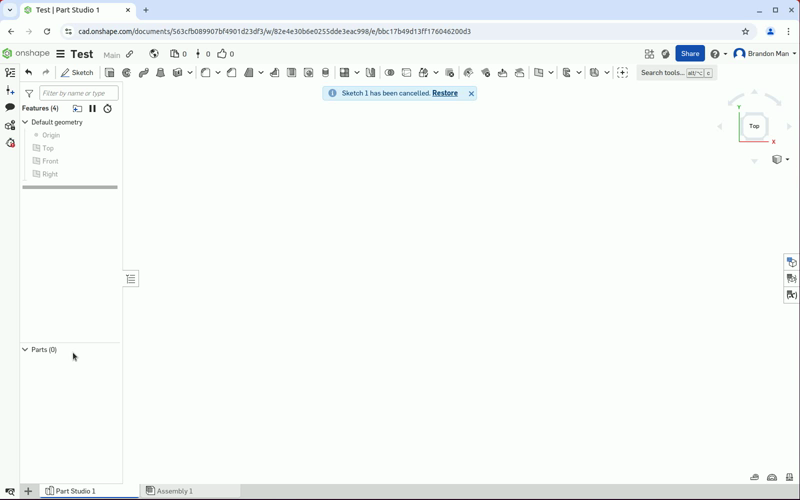
key(y)
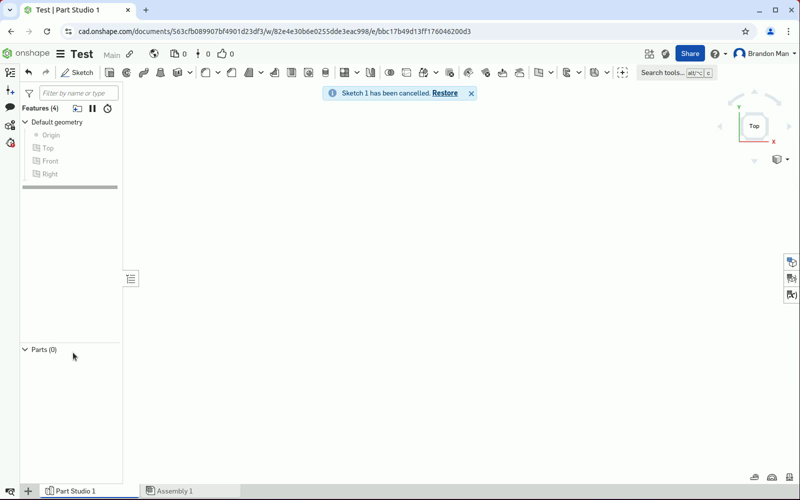
key(shift+p)
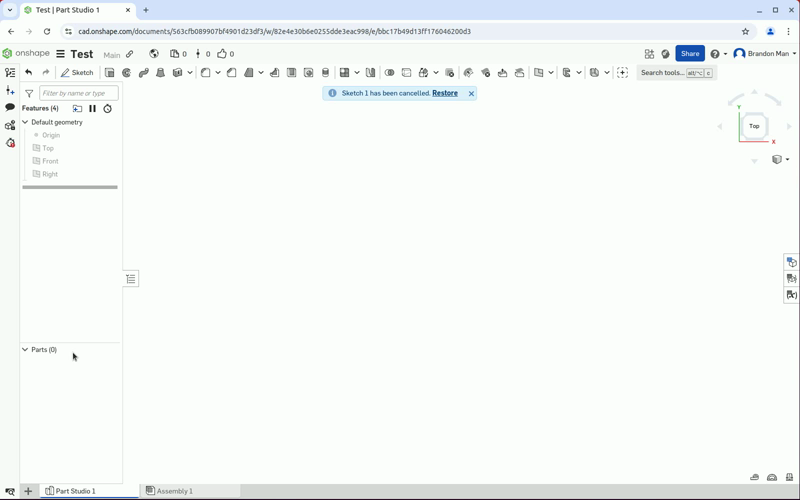
key(space)
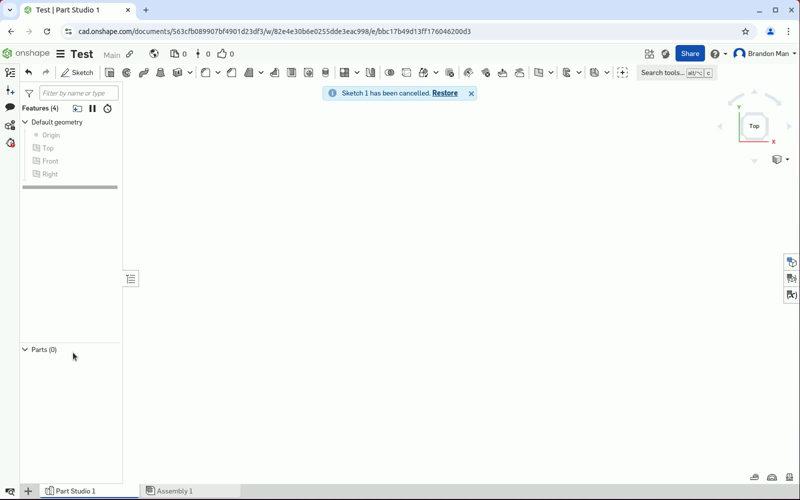
key_down(shift)
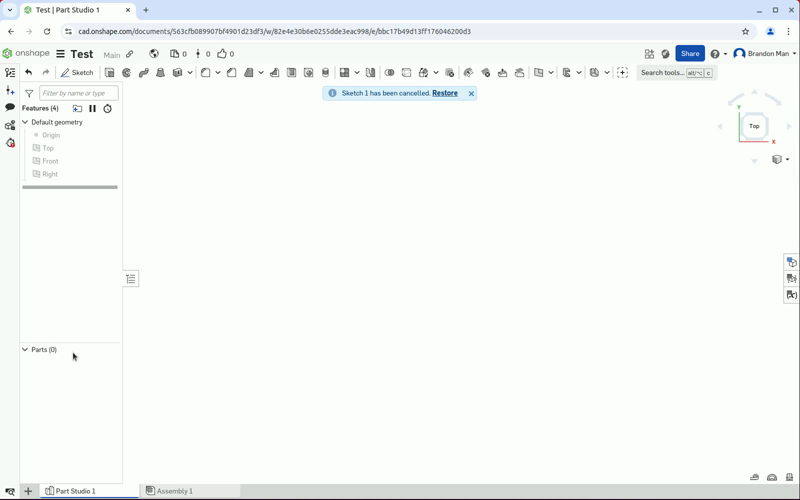
key(up)
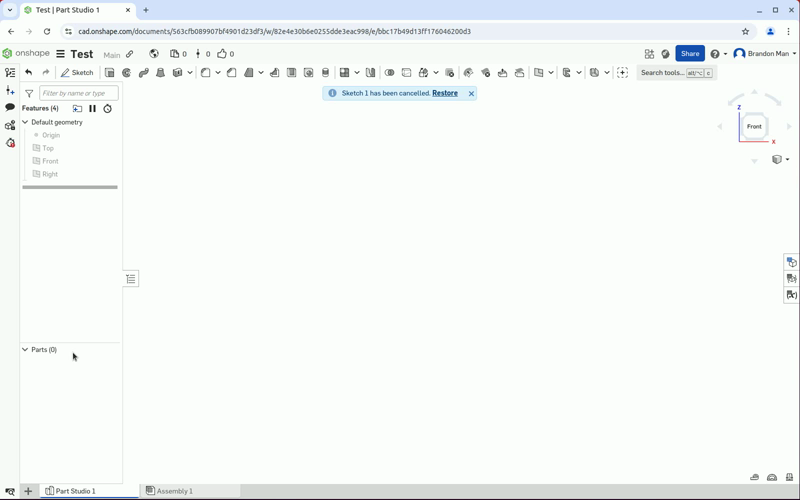
key_up(shift)
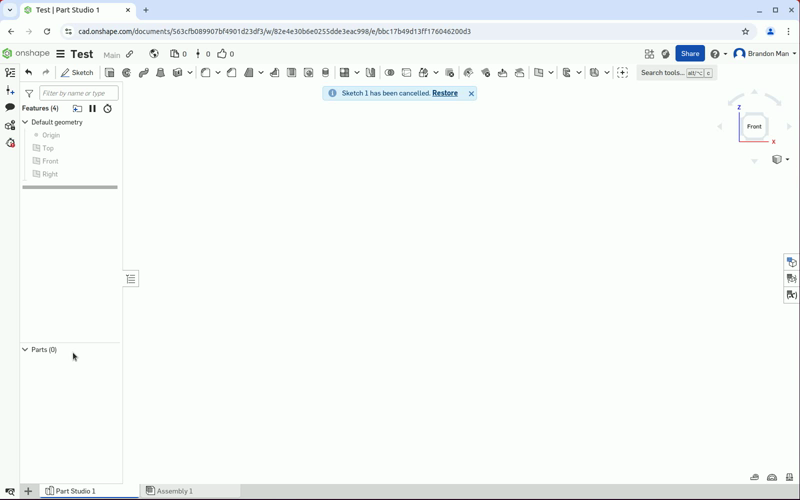
mouse_move(73, 352)
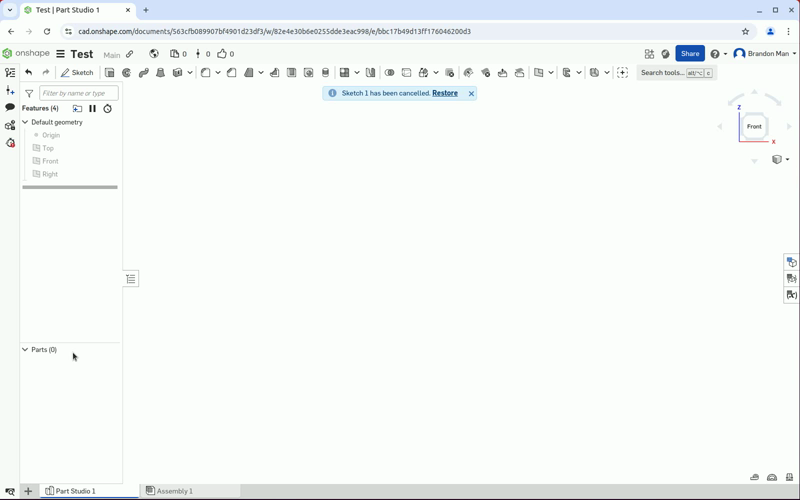
key(shift+y)
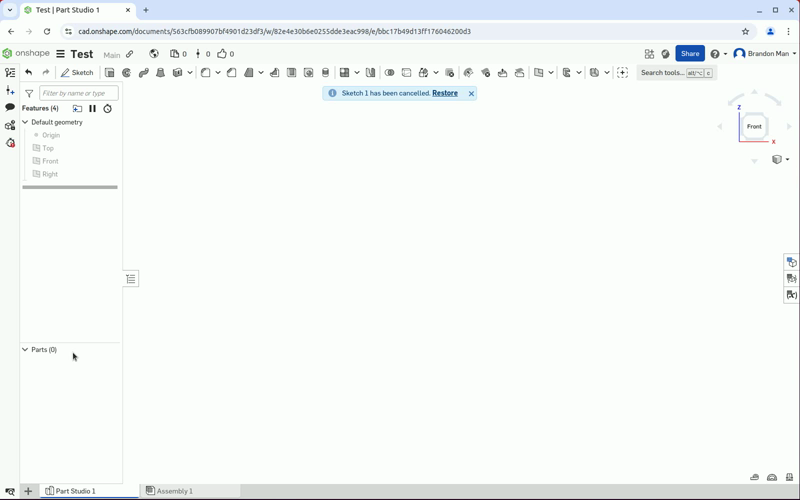
key(shift+s)
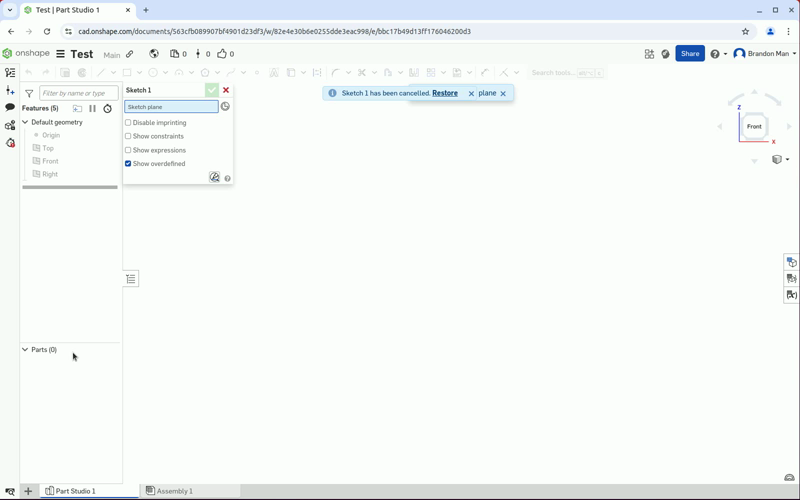
mouse_move(73, 163)
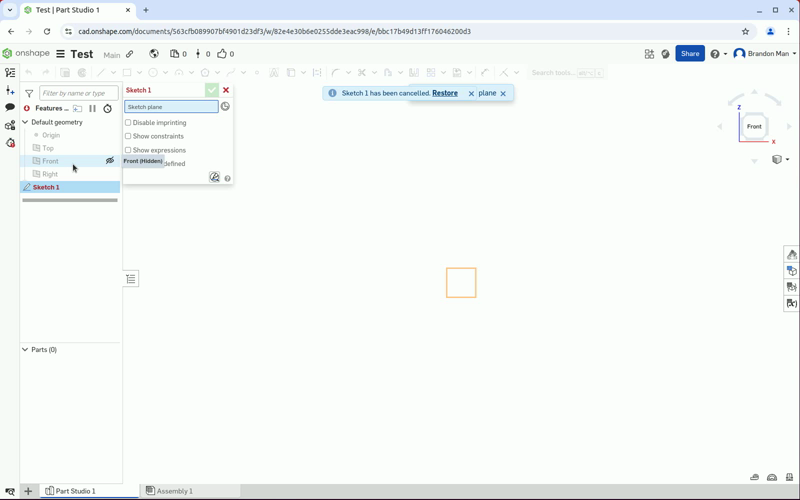
click(73, 163)
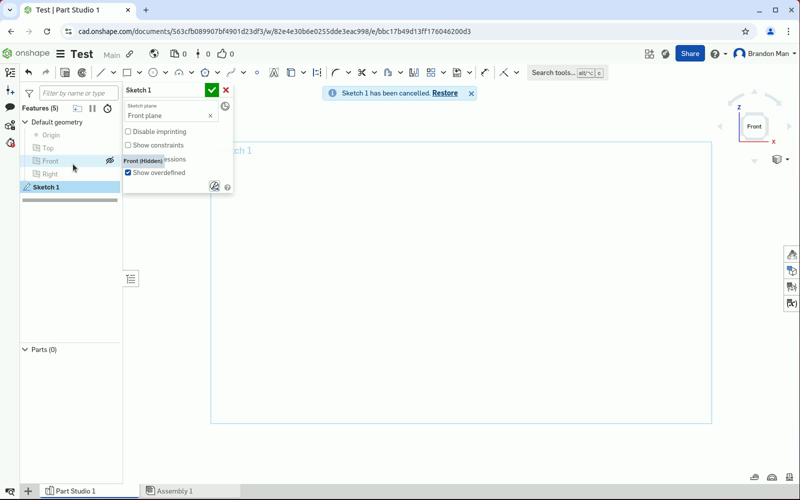
mouse_move(73, 352)
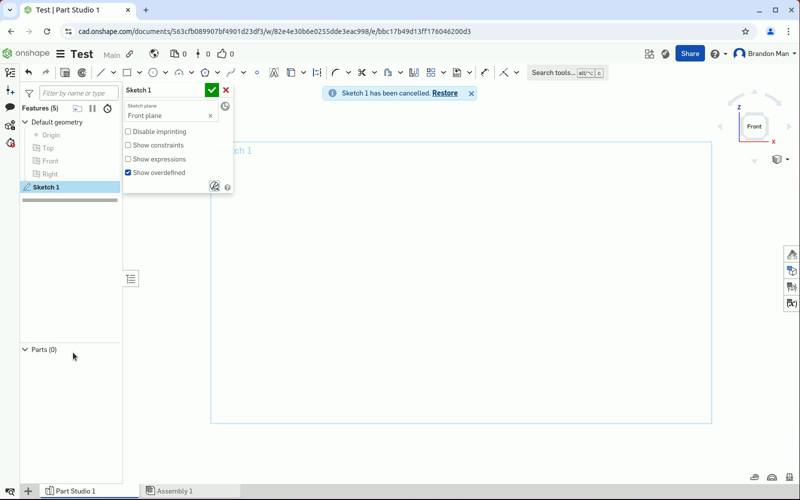
key(y)
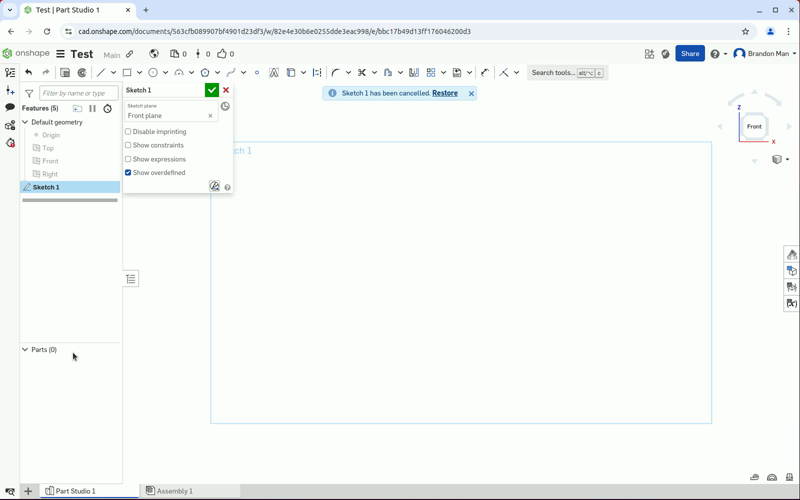
key(a)
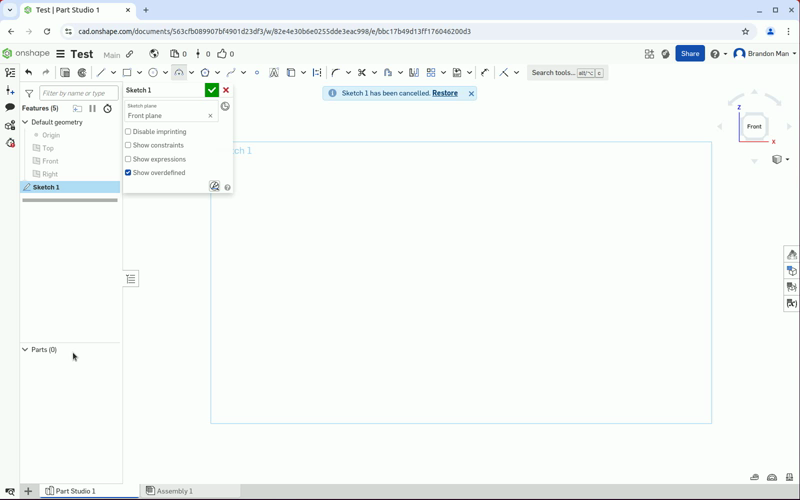
key_down(shift)
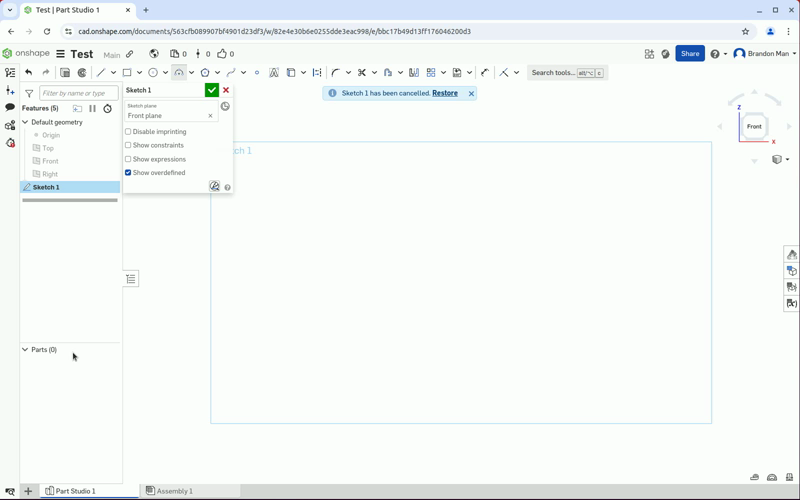
mouse_move(414, 365)
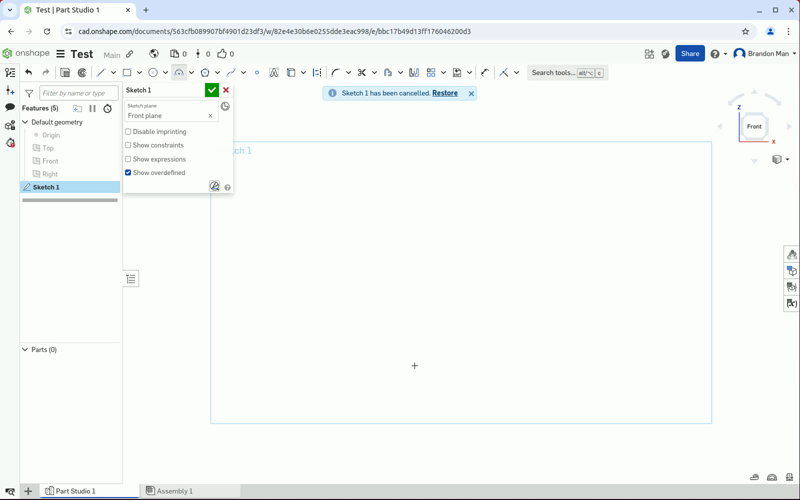
click(414, 365)
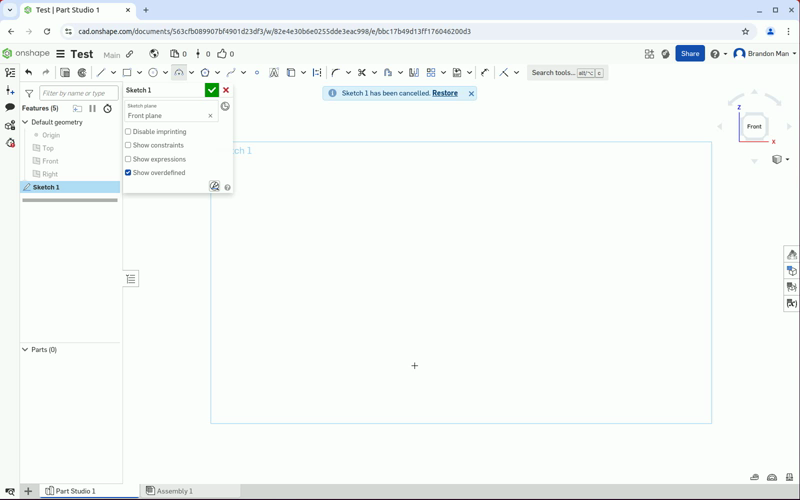
key_up(shift)
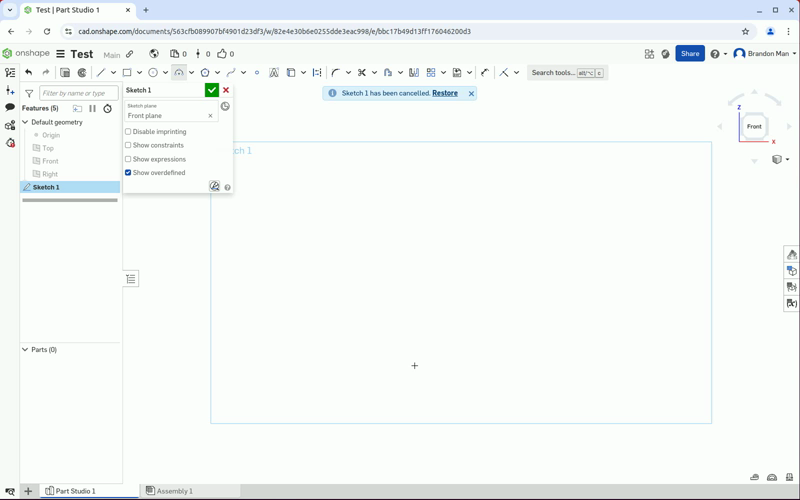
key_down(shift)
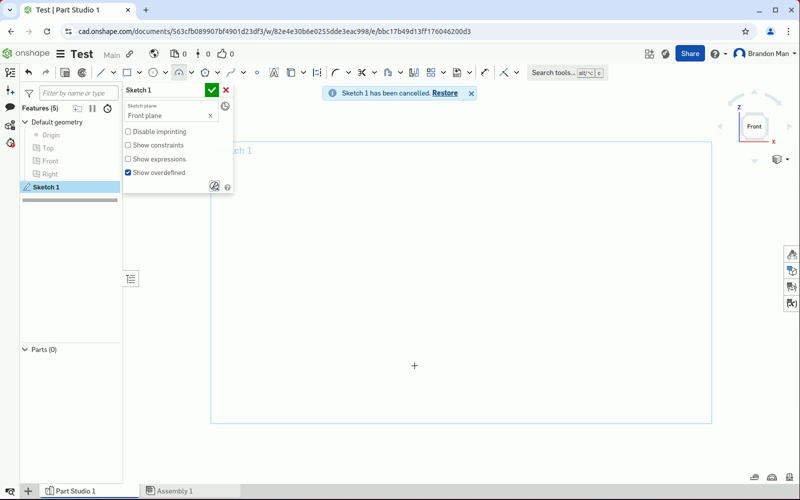
mouse_move(460, 390)
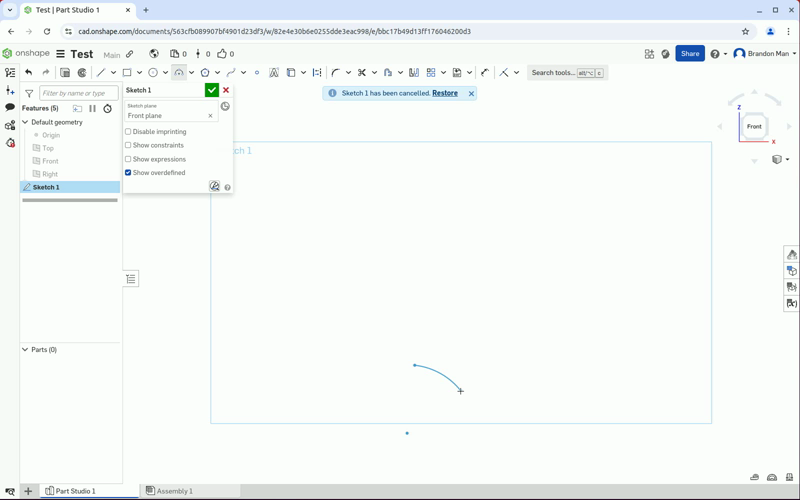
click(460, 390)
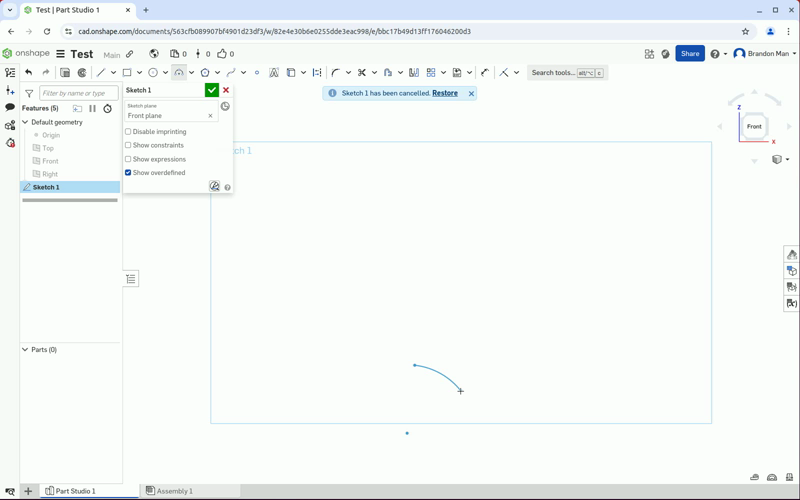
mouse_move(430, 391)
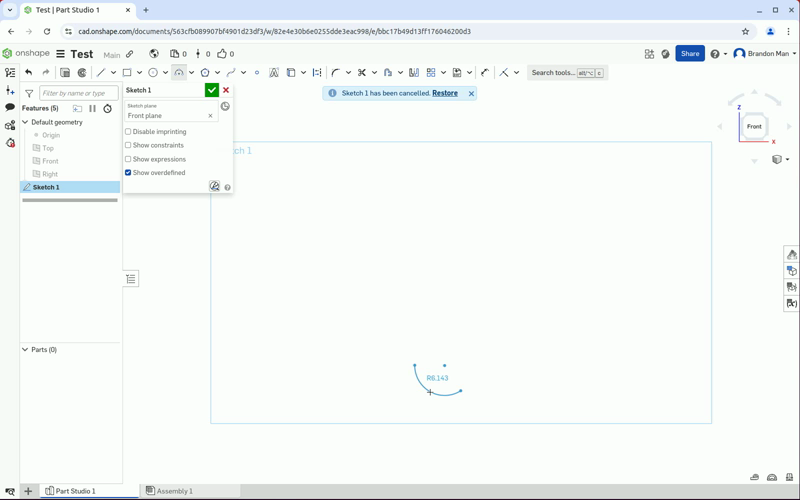
click(430, 391)
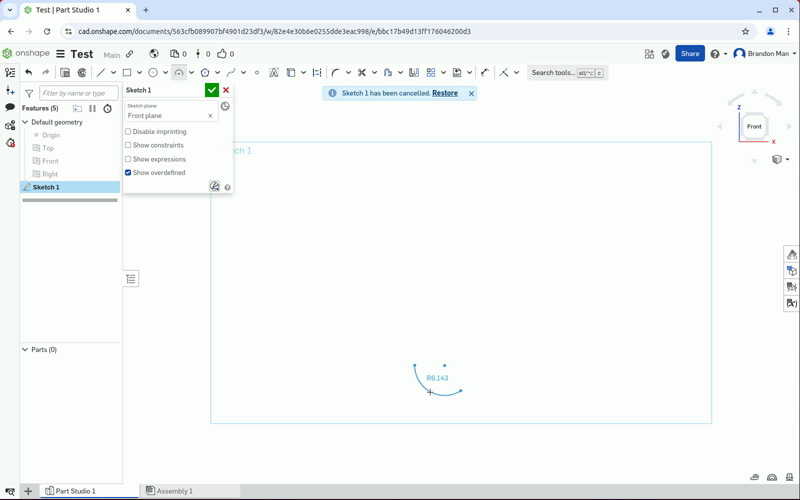
key_up(shift)
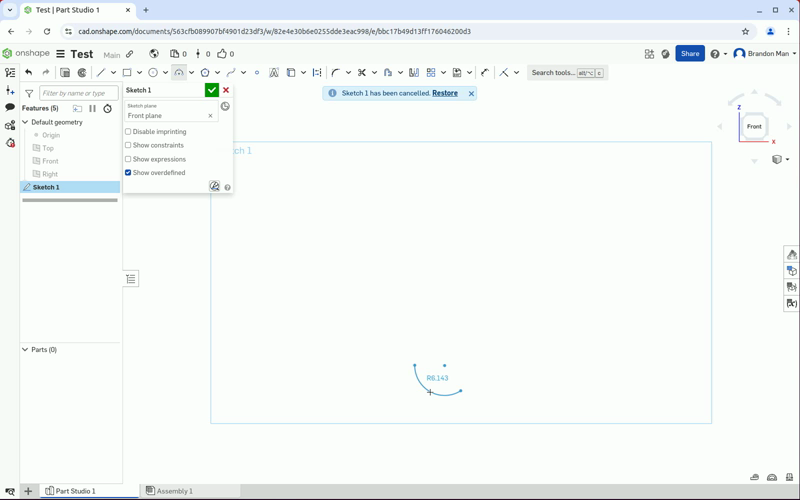
mouse_move(460, 390)
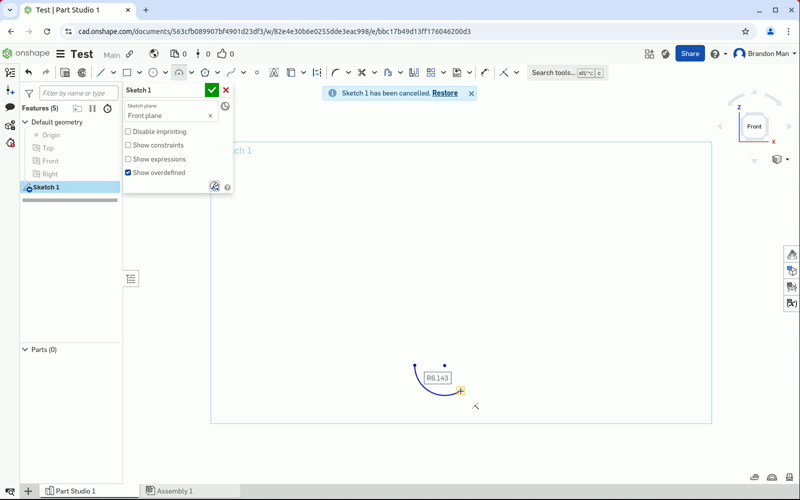
click(460, 390)
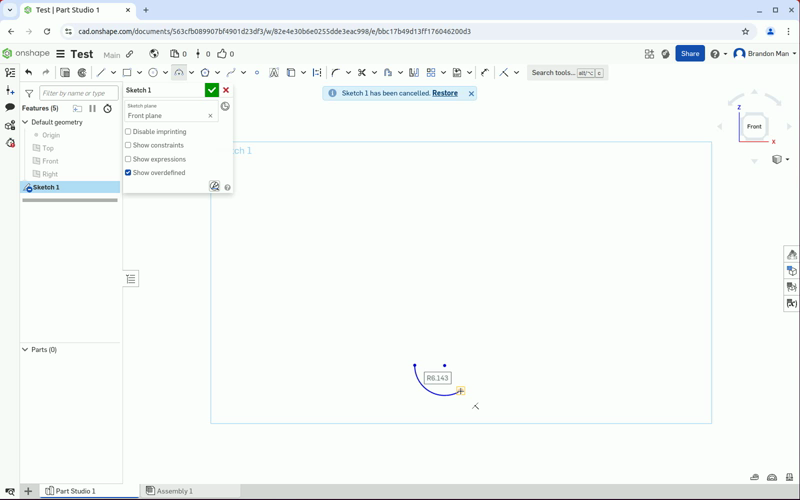
key_down(shift)
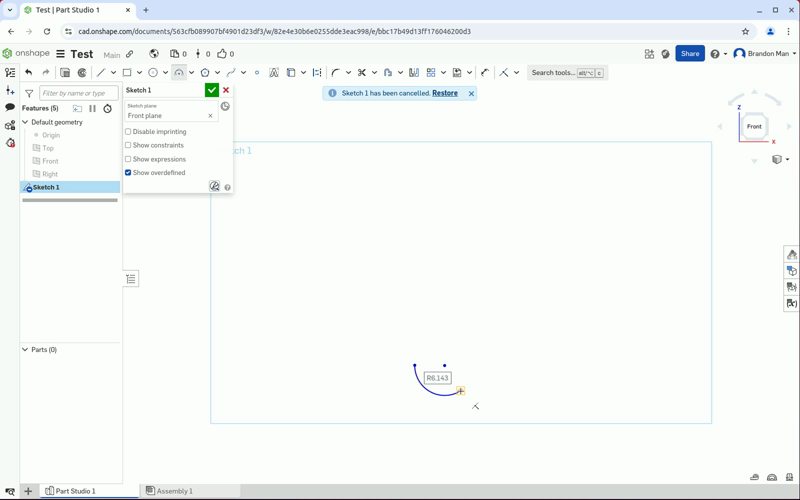
mouse_move(474, 363)
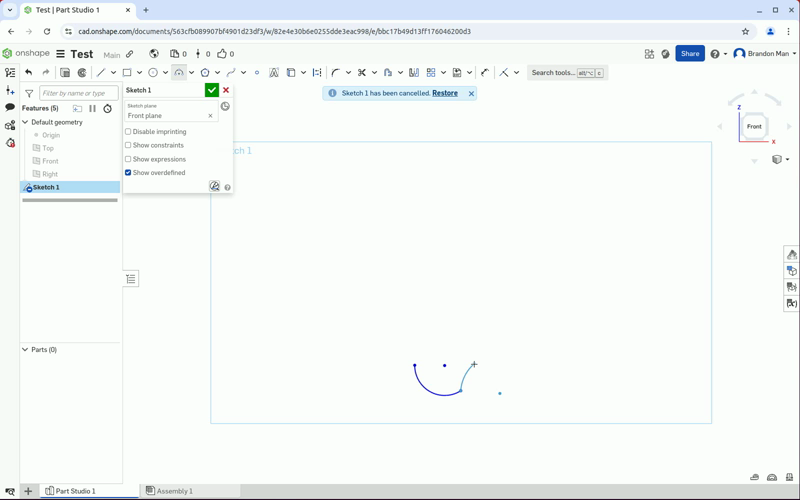
click(474, 363)
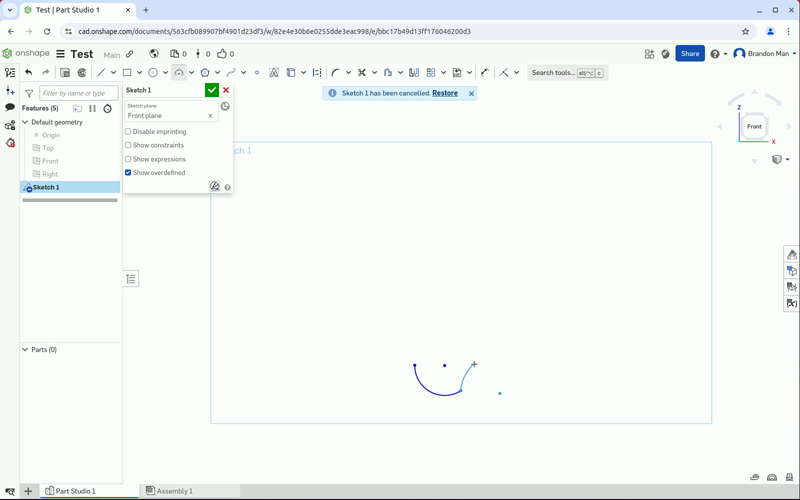
mouse_move(470, 378)
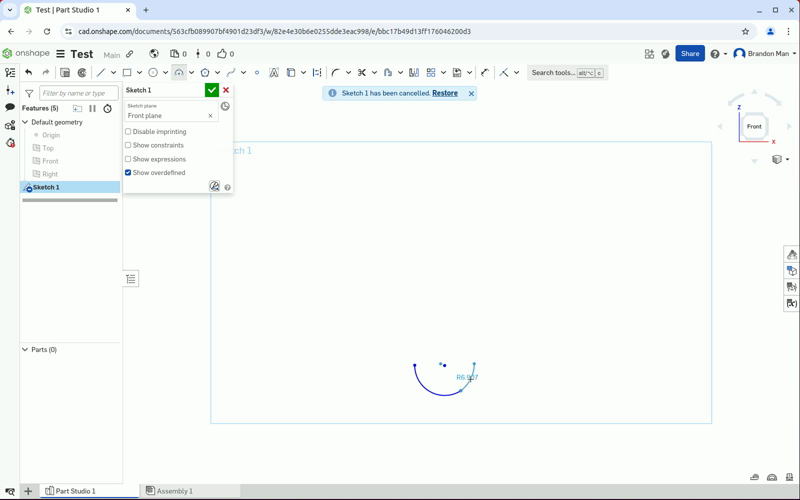
click(470, 378)
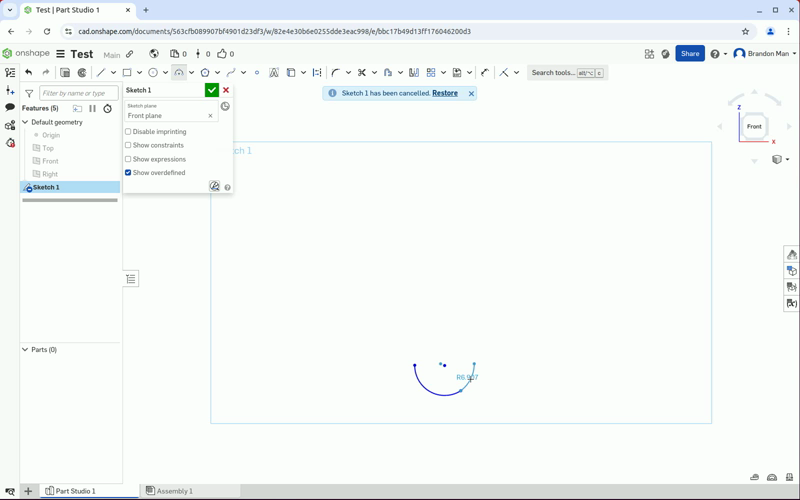
key_up(shift)
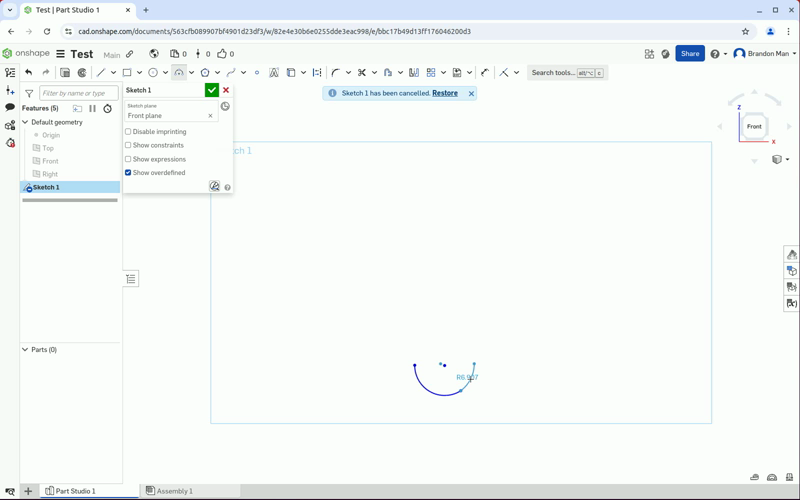
key(esc)
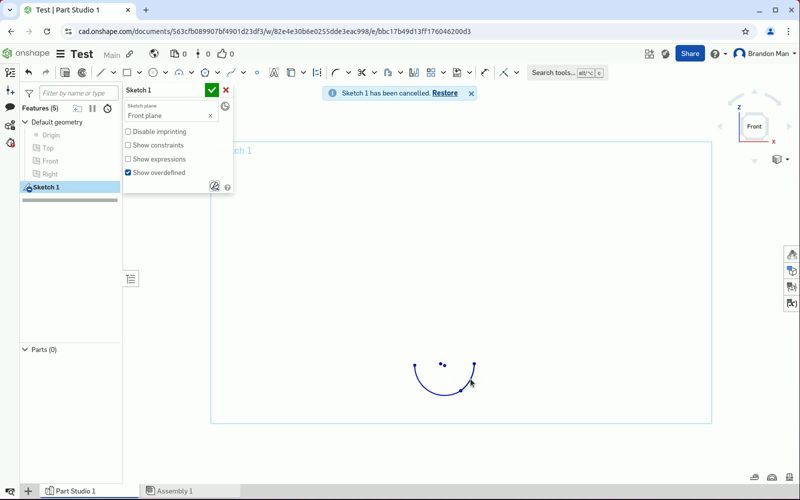
key(l)
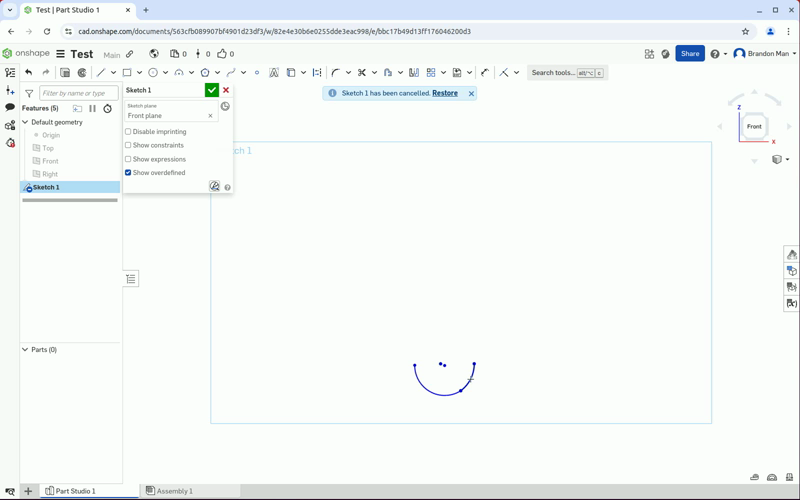
mouse_move(474, 363)
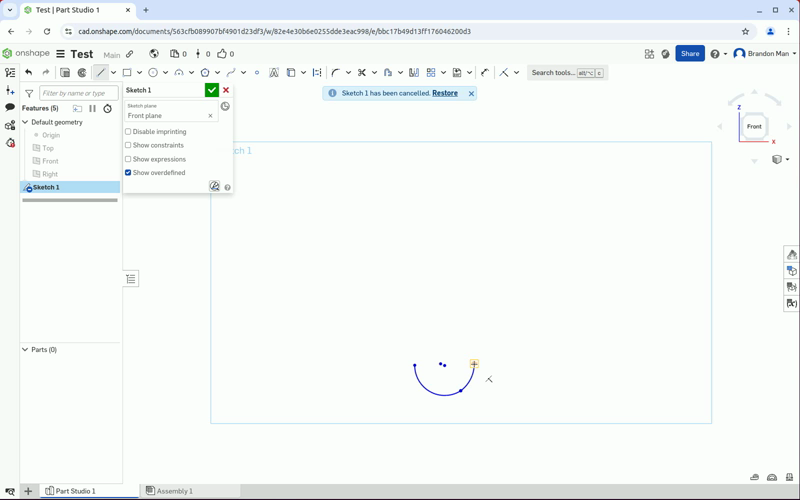
click(474, 363)
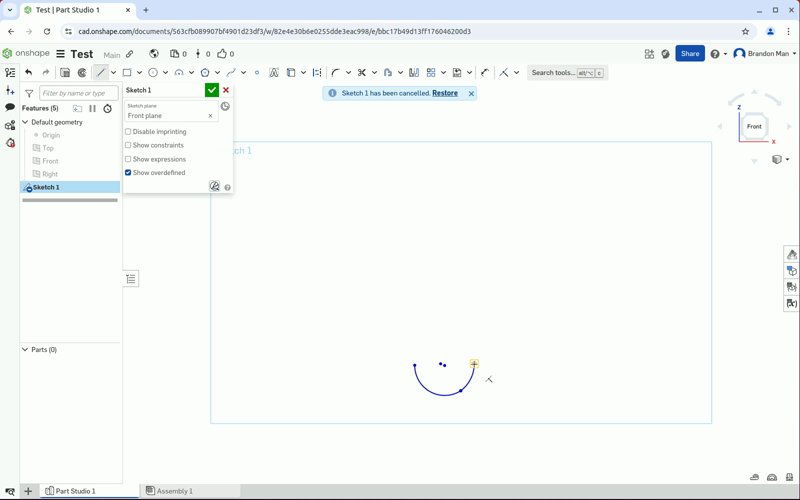
key_down(shift)
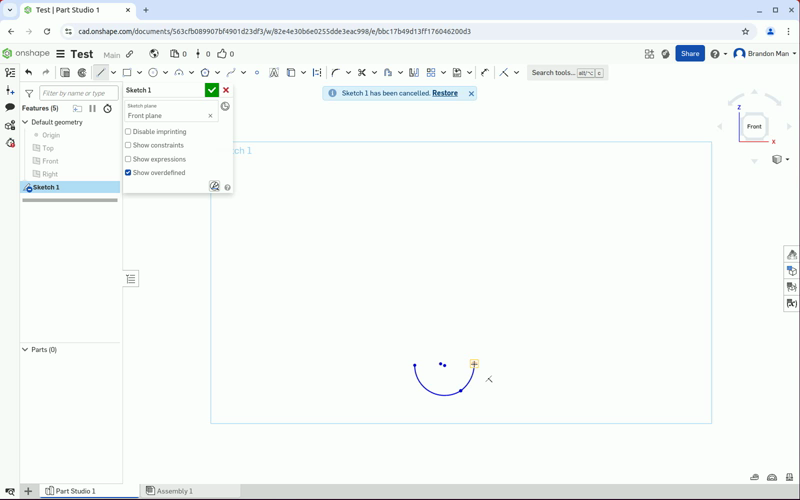
mouse_move(474, 301)
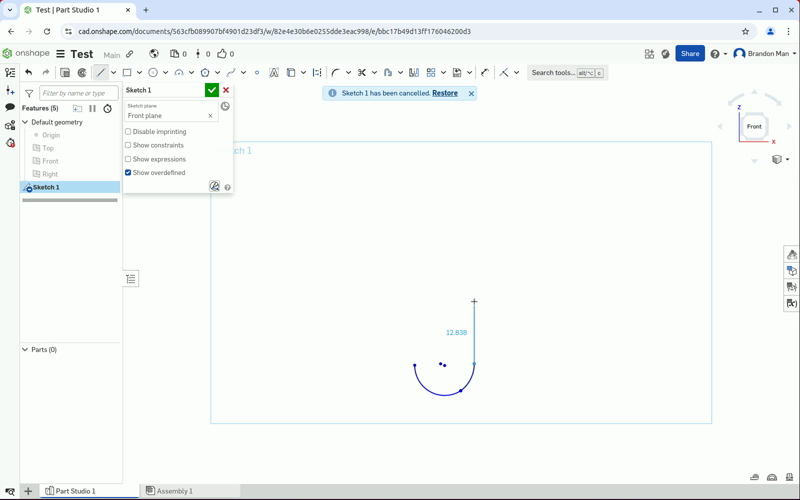
click(474, 301)
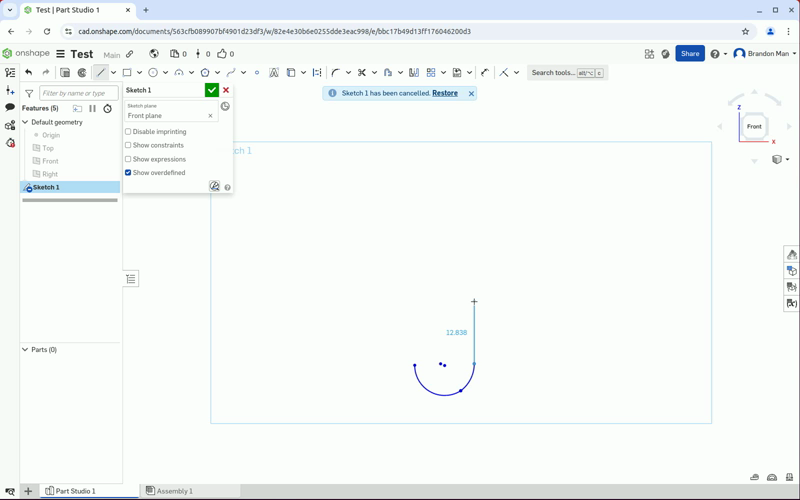
key_up(shift)
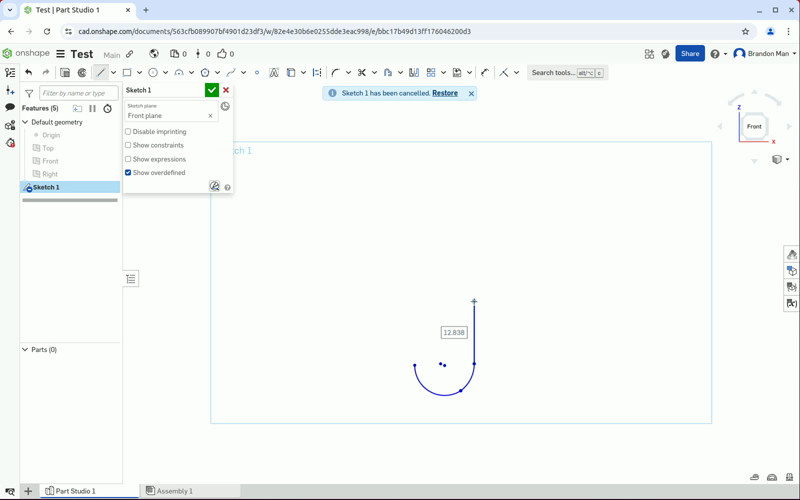
key_down(shift)
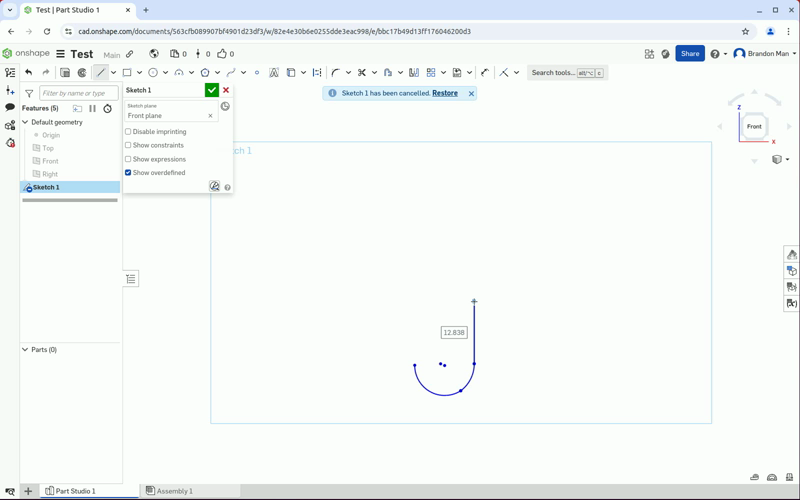
mouse_move(504, 301)
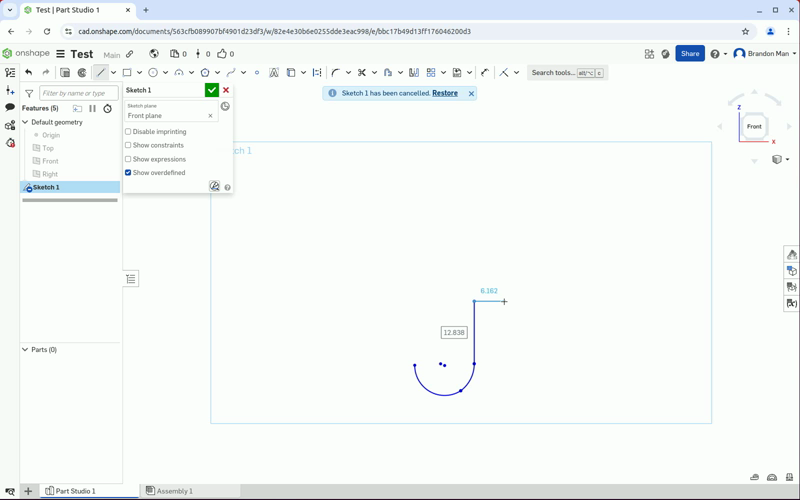
mouse_move(505, 301)
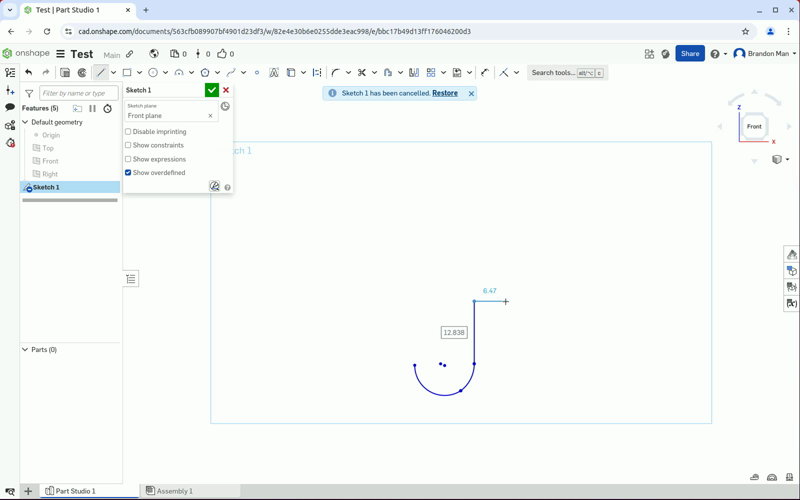
click(505, 301)
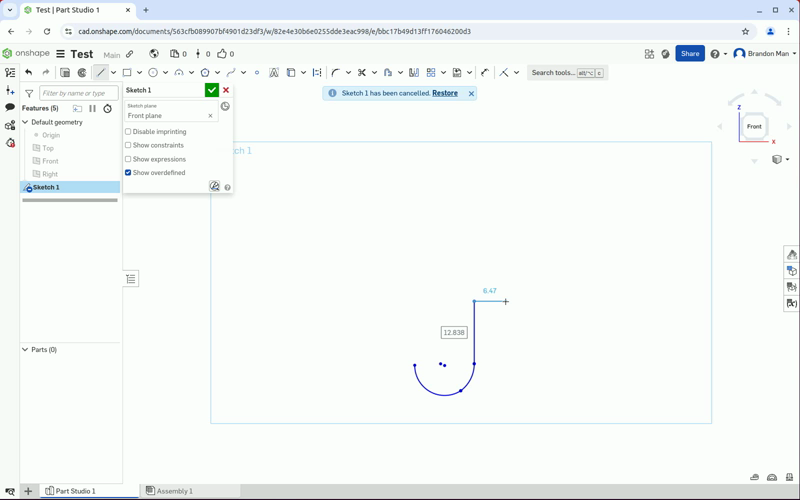
key_up(shift)
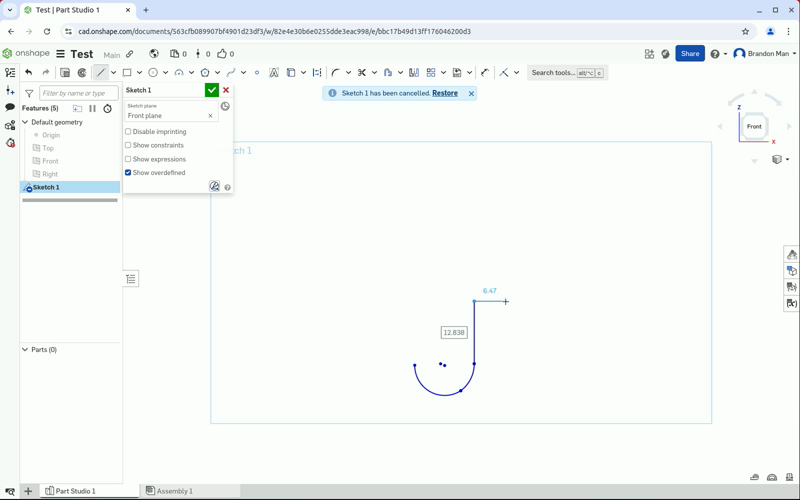
key_down(shift)
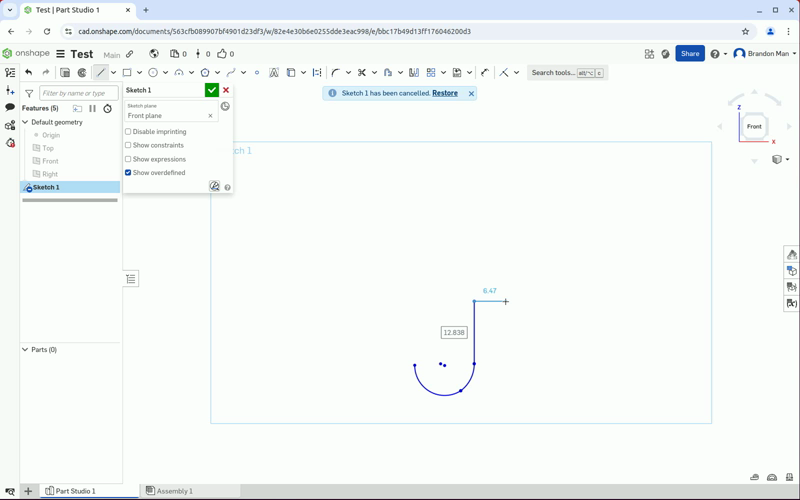
mouse_move(535, 301)
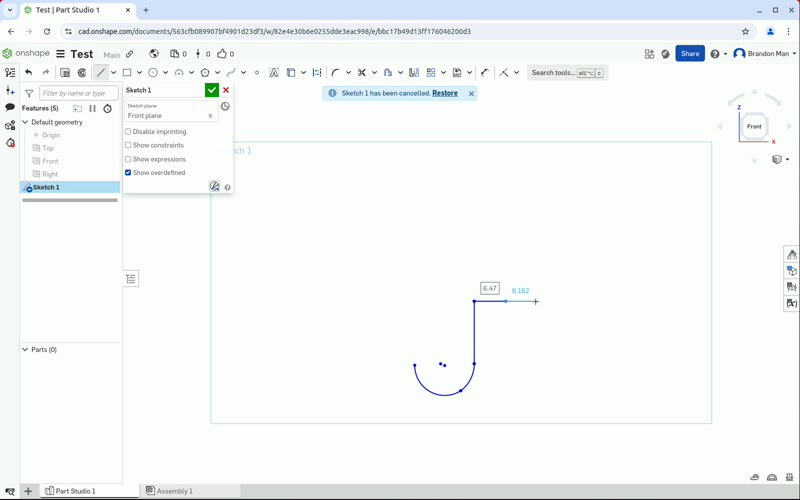
mouse_move(505, 283)
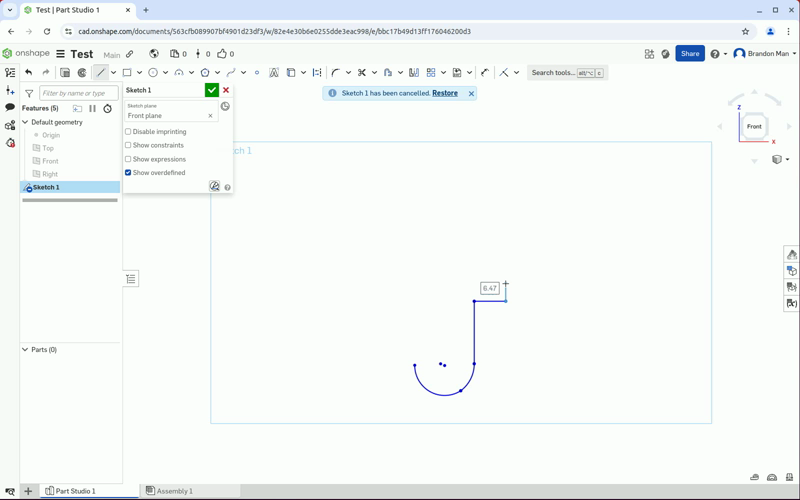
click(505, 283)
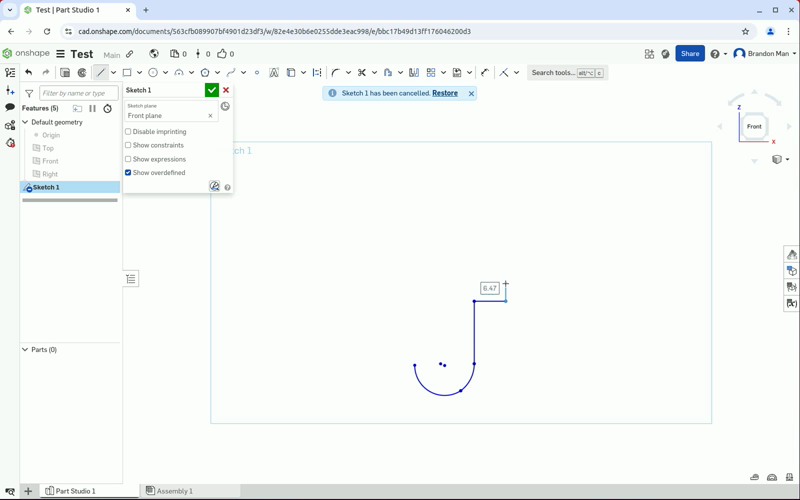
key_up(shift)
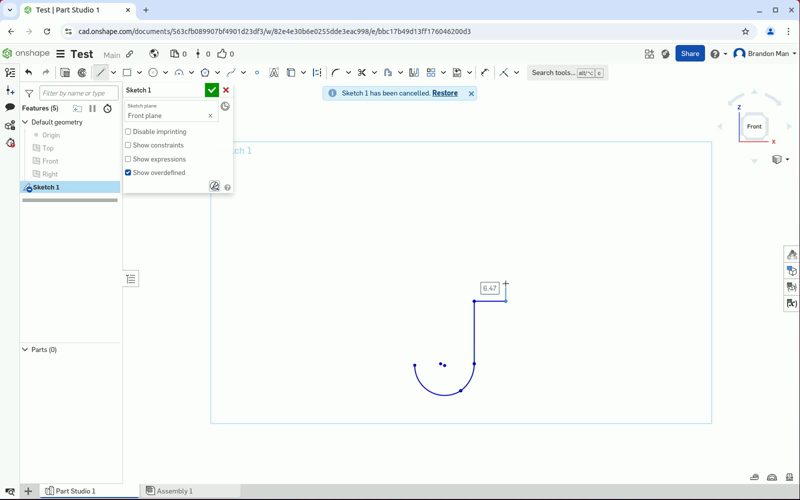
key_down(shift)
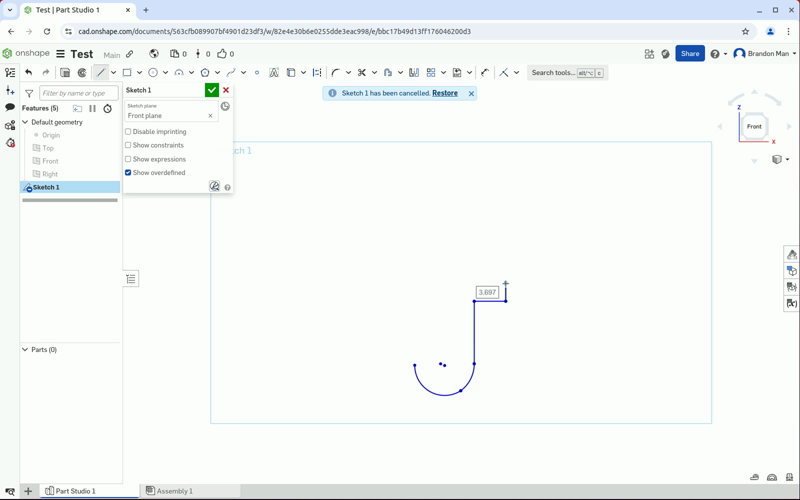
mouse_move(535, 283)
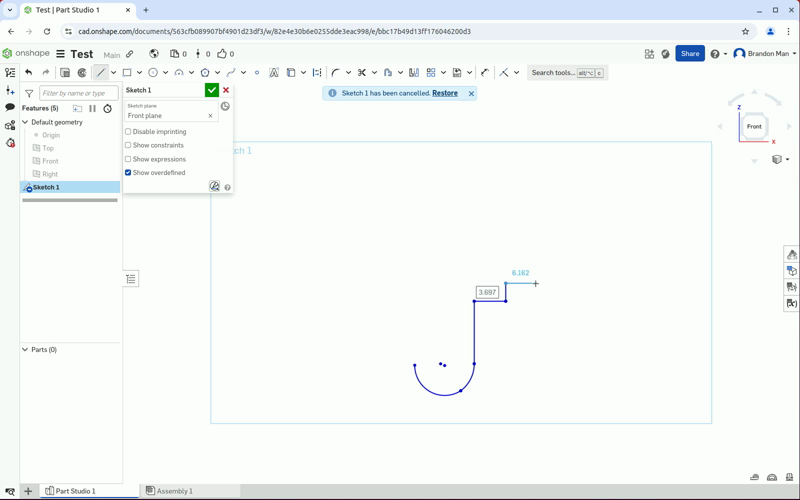
mouse_move(463, 283)
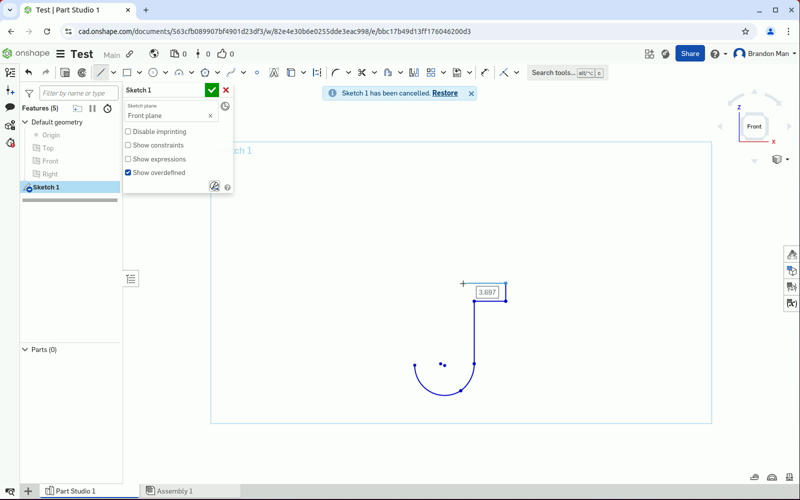
click(463, 283)
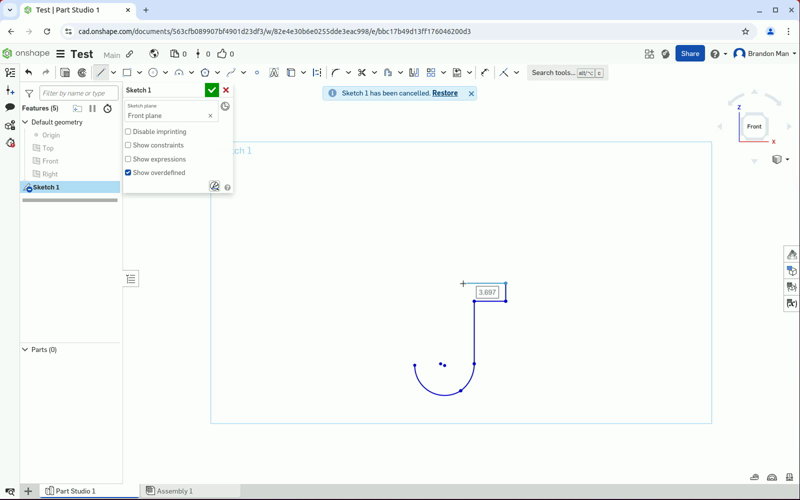
key_up(shift)
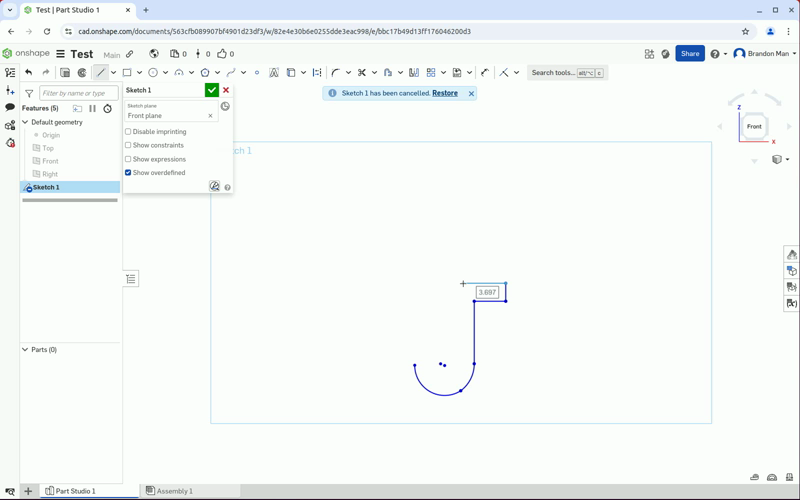
key_down(shift)
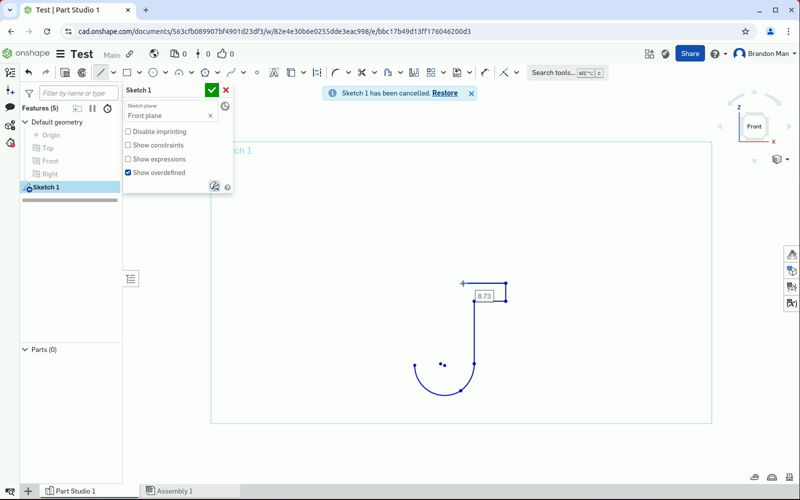
mouse_move(493, 283)
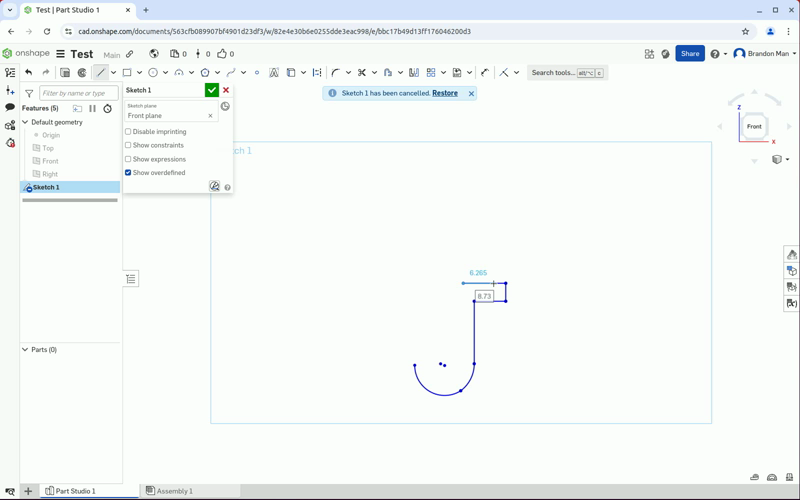
mouse_move(456, 283)
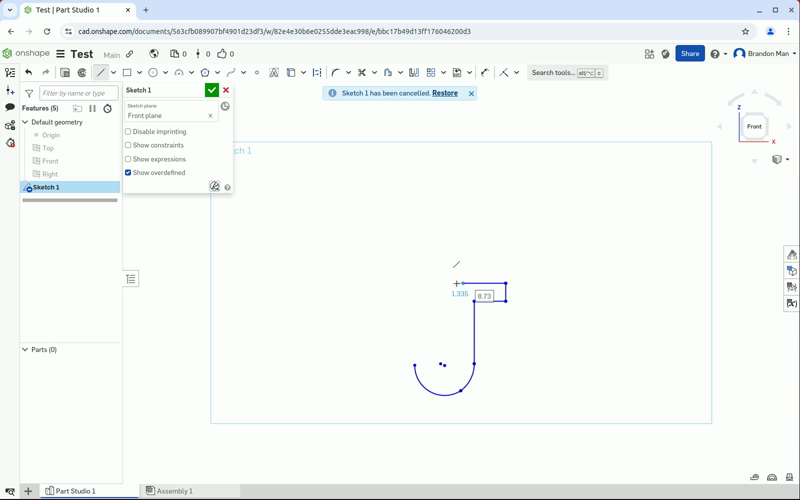
scroll(6)
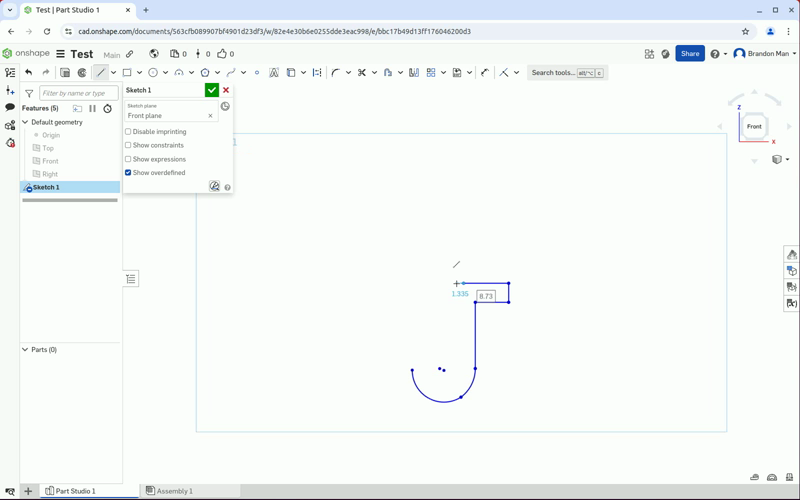
scroll(6)
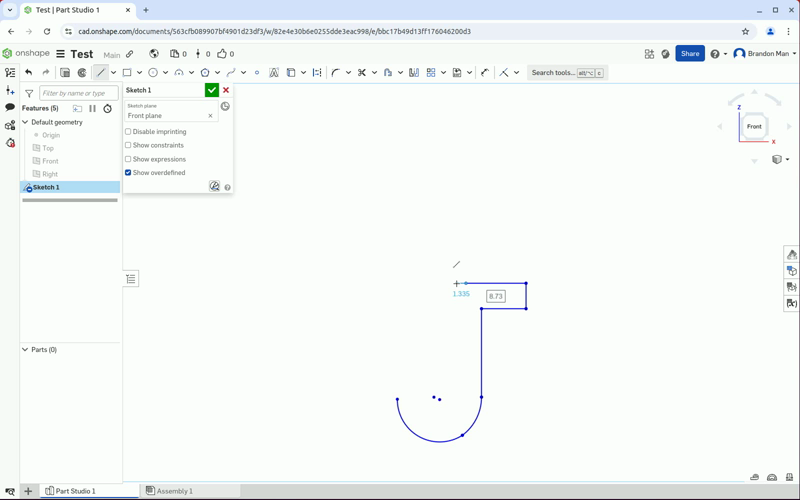
scroll(6)
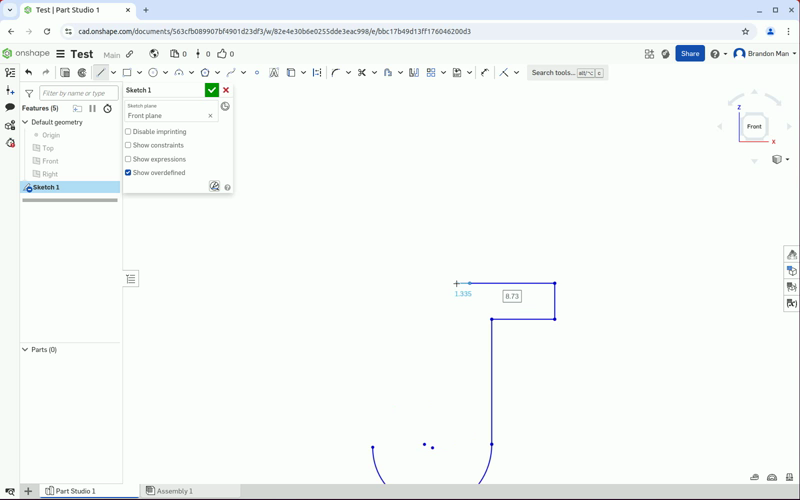
scroll(6)
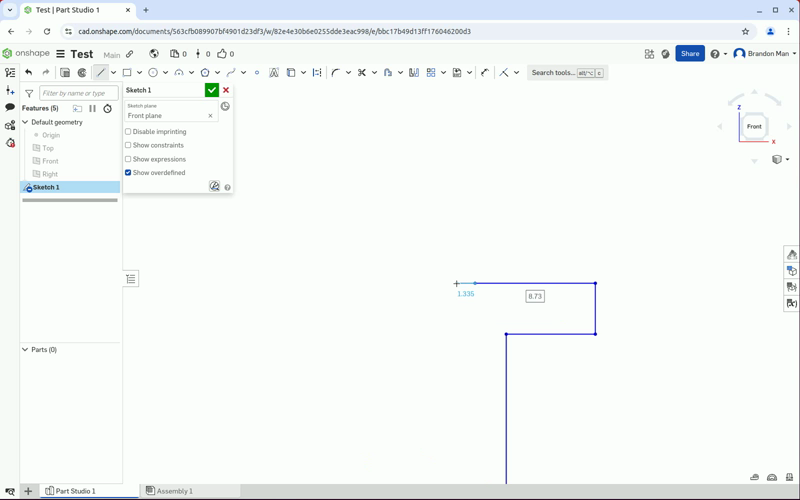
scroll(6)
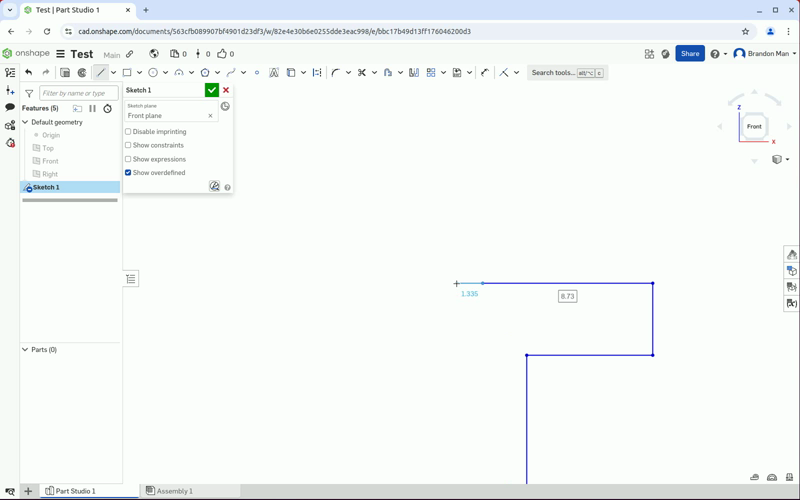
scroll(6)
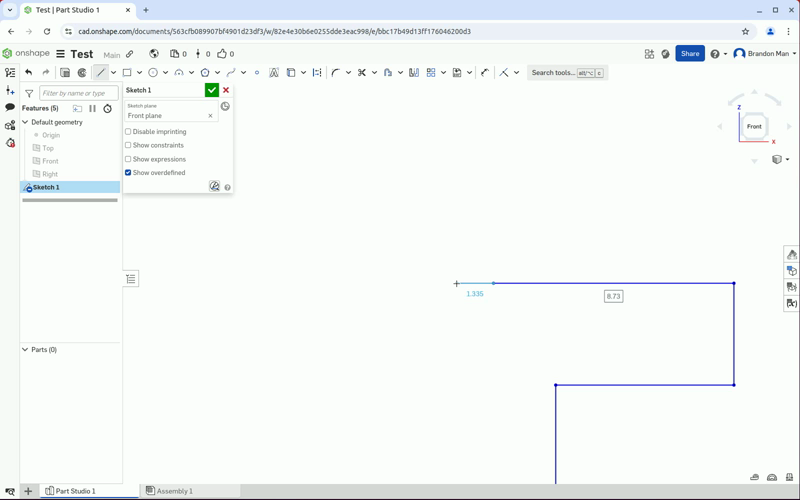
scroll(6)
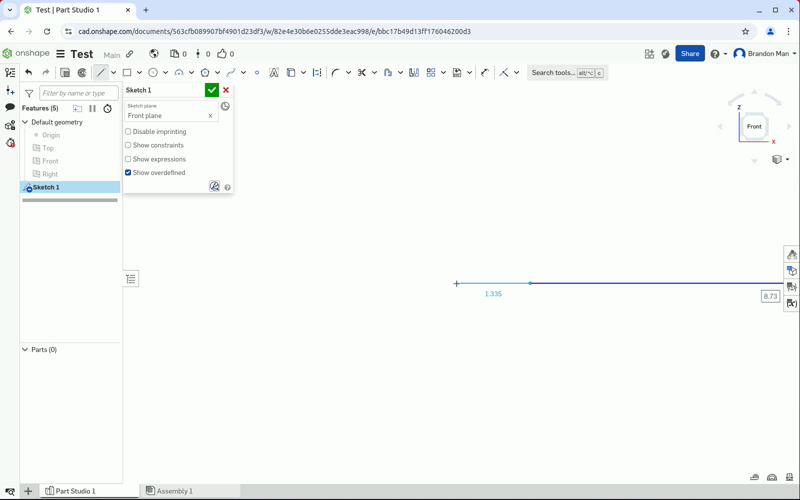
click(456, 283)
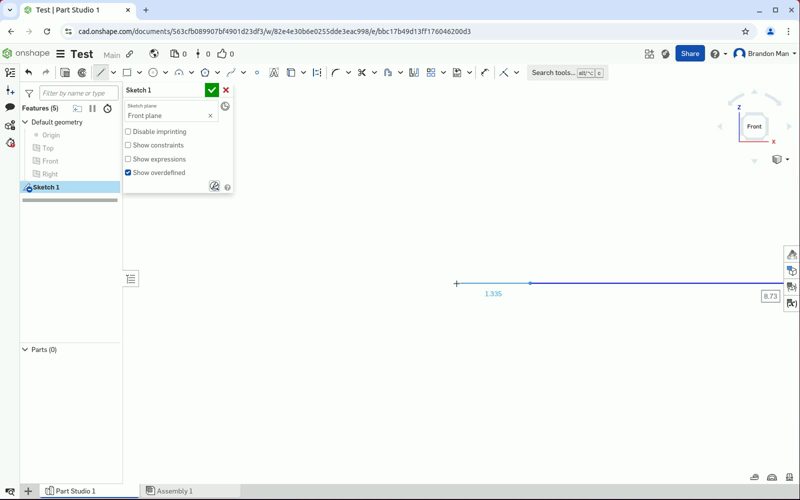
scroll(-6)
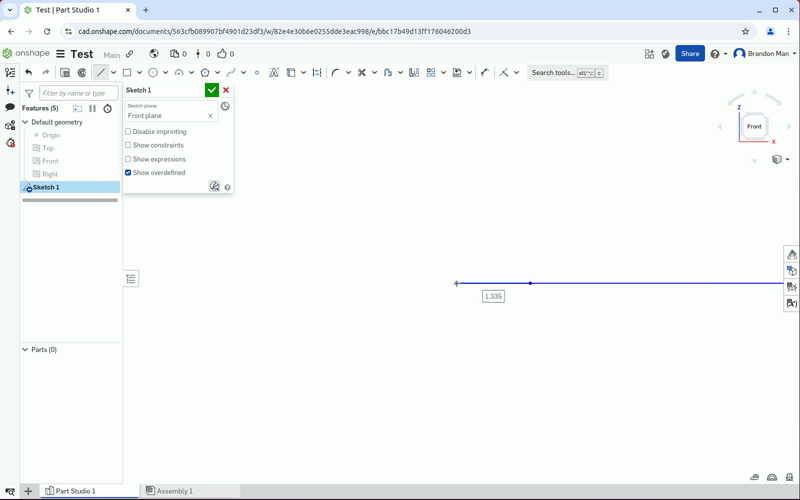
scroll(-6)
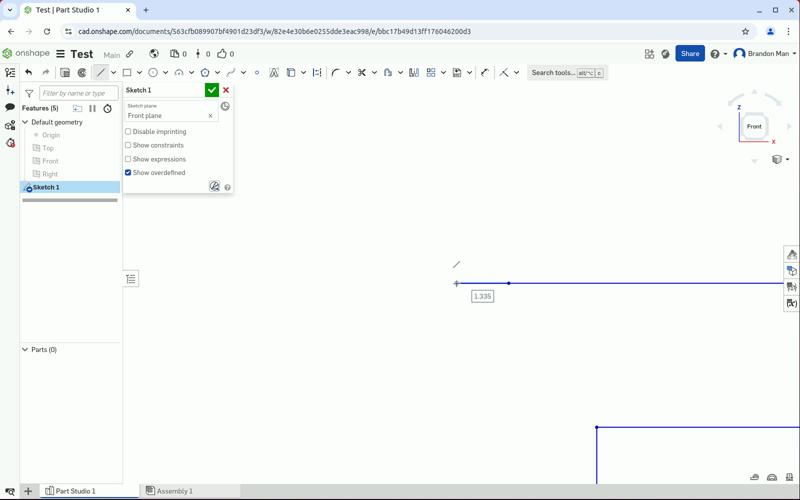
scroll(-6)
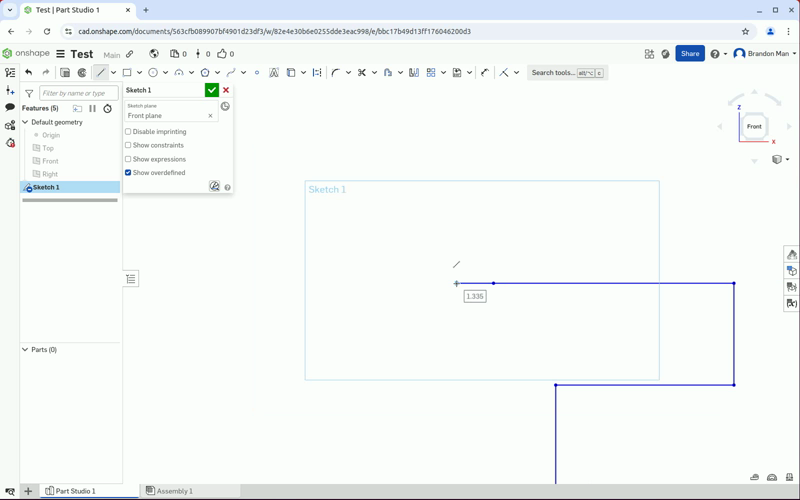
scroll(-6)
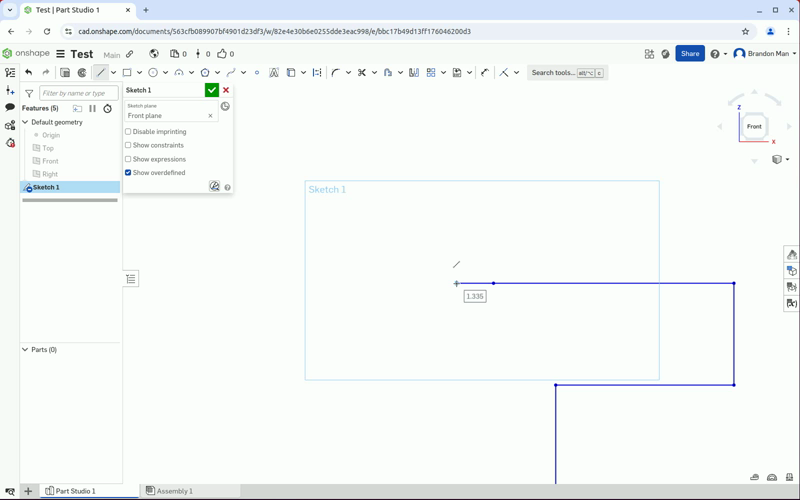
scroll(-6)
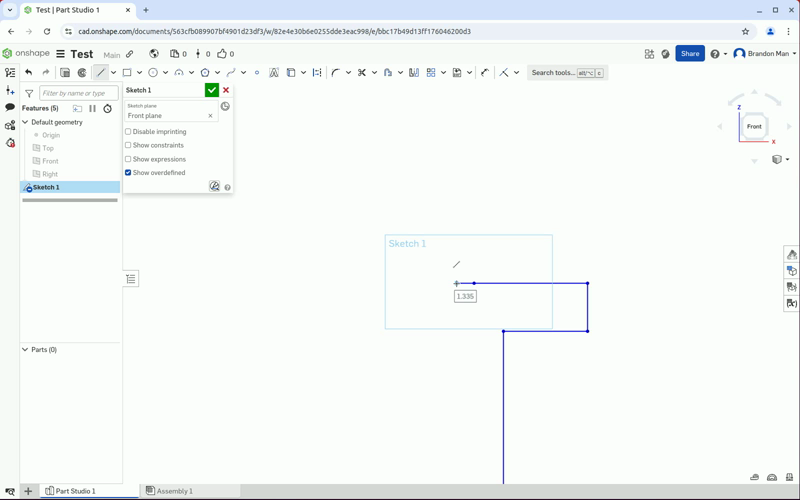
scroll(-6)
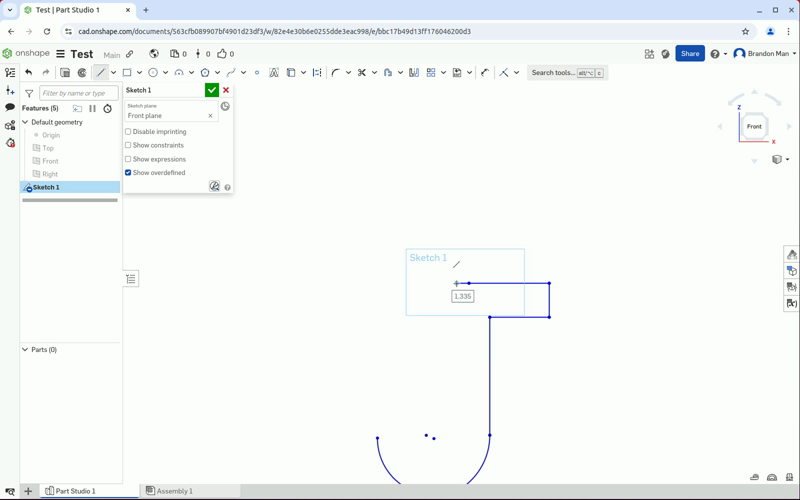
scroll(-6)
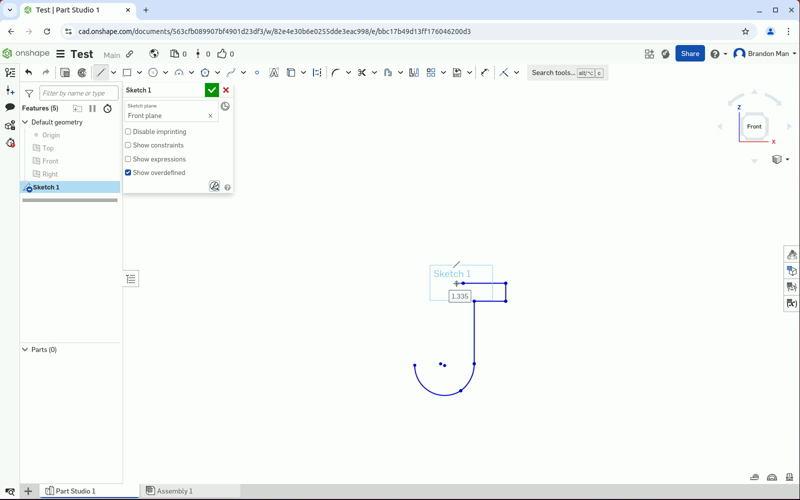
key_up(shift)
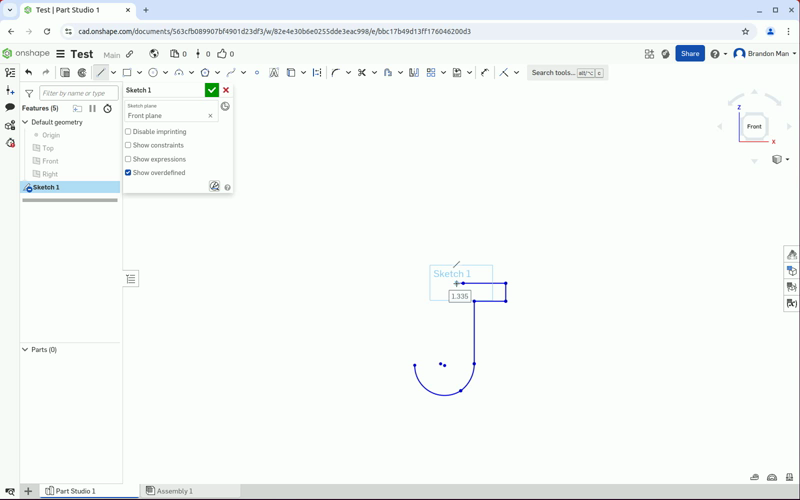
key_down(shift)
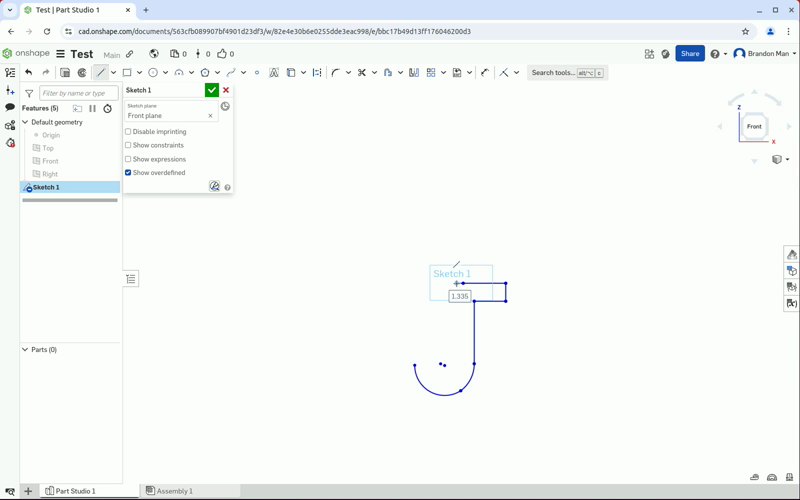
mouse_move(486, 283)
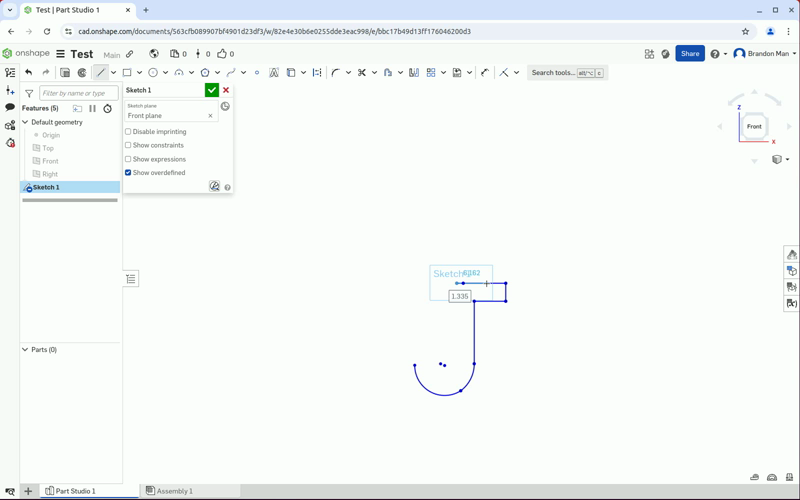
mouse_move(416, 283)
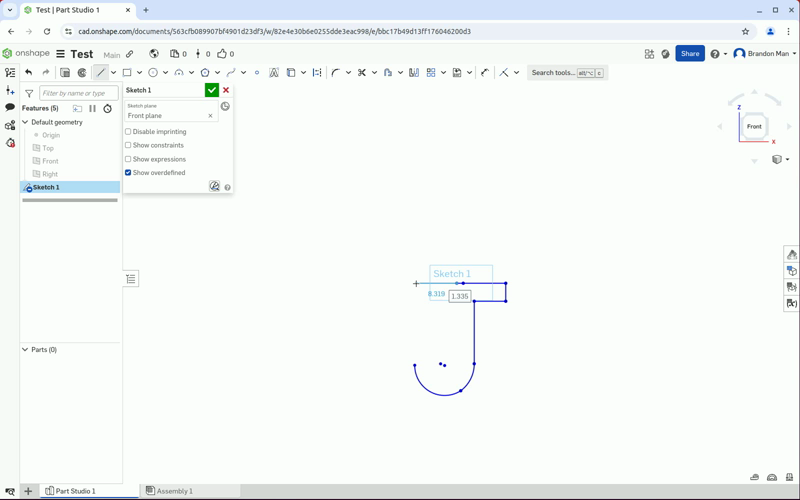
click(416, 283)
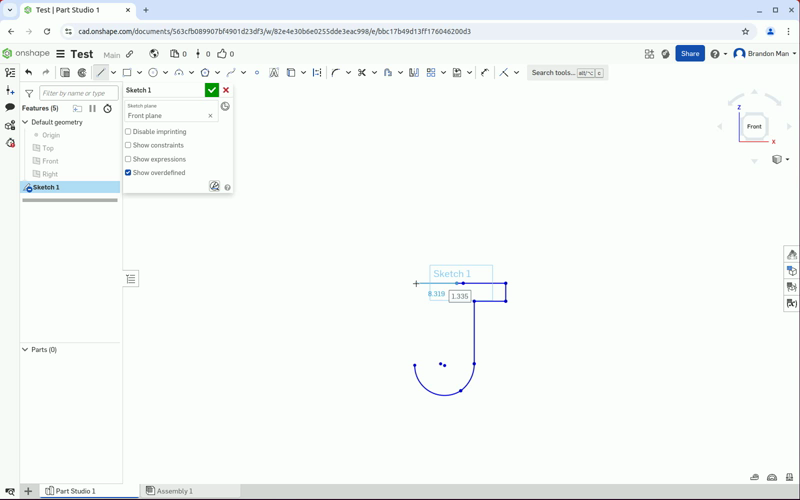
key_up(shift)
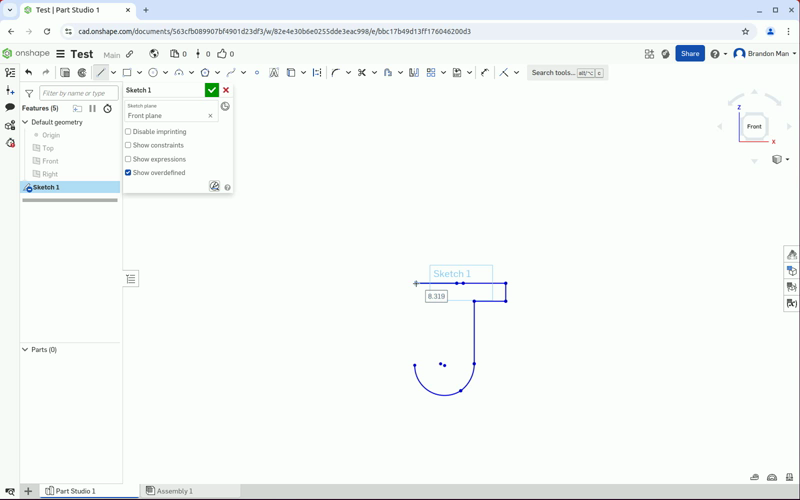
key_down(shift)
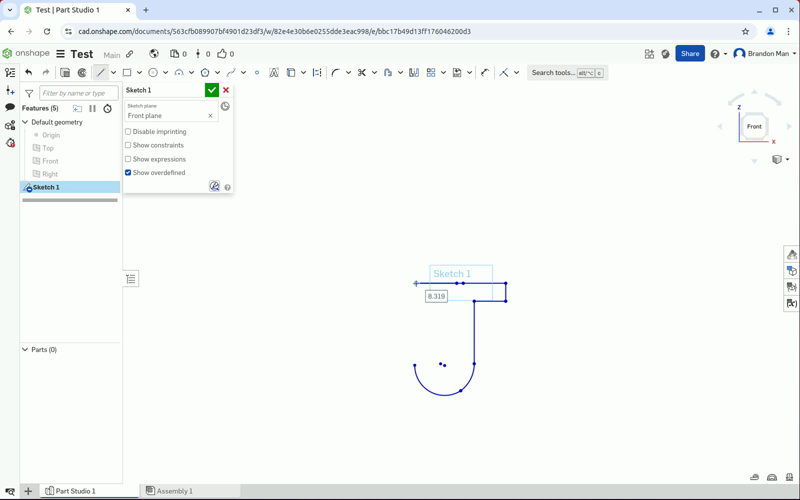
mouse_move(446, 283)
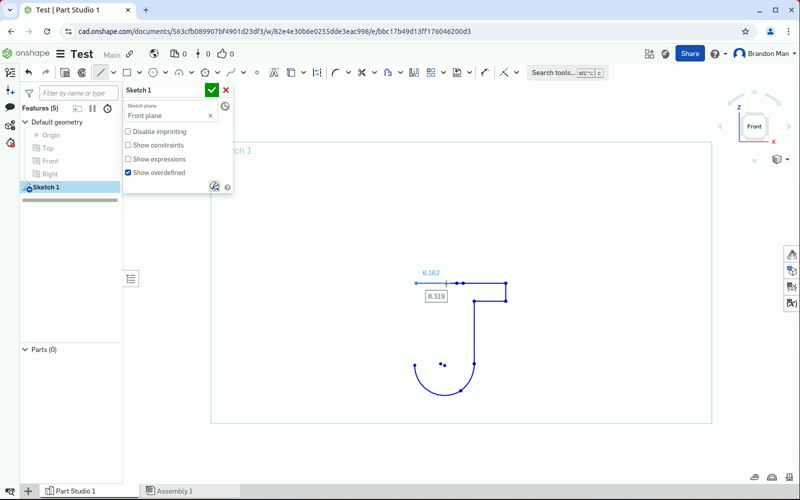
mouse_move(416, 301)
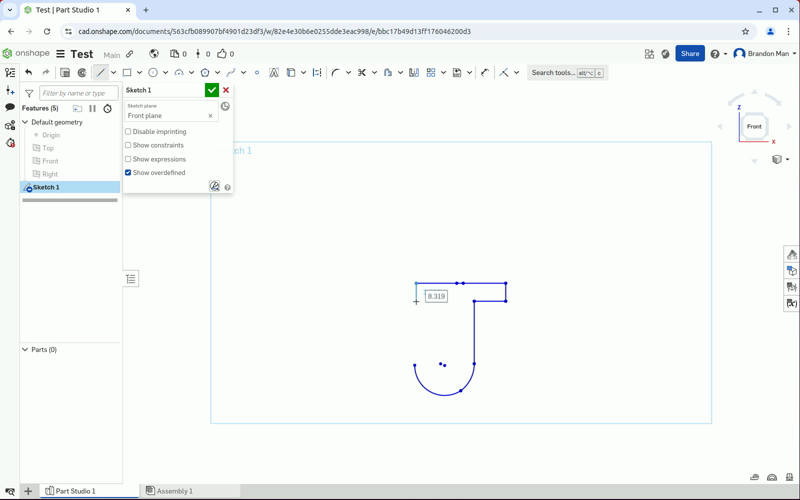
click(416, 301)
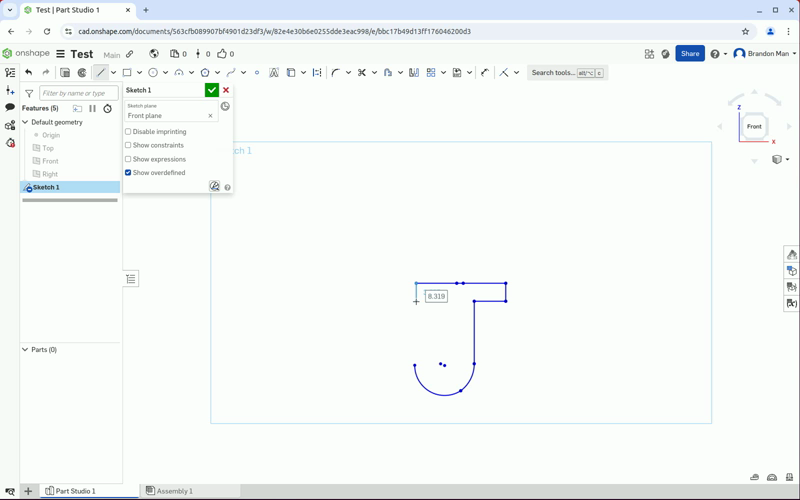
key_up(shift)
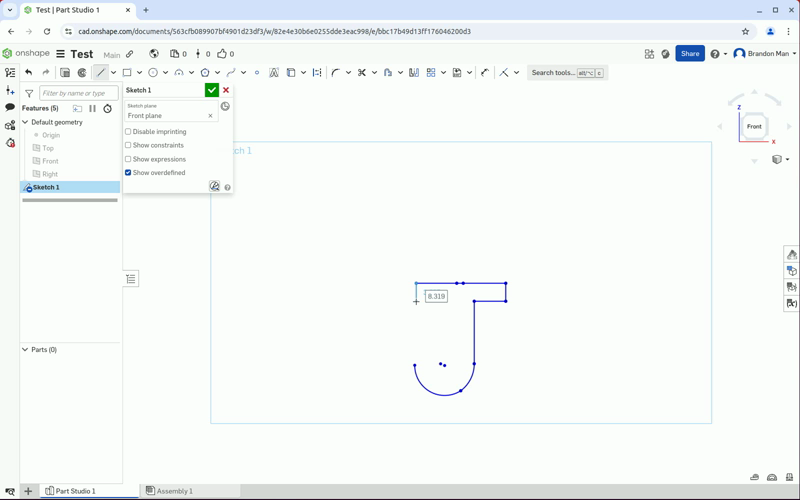
key_down(shift)
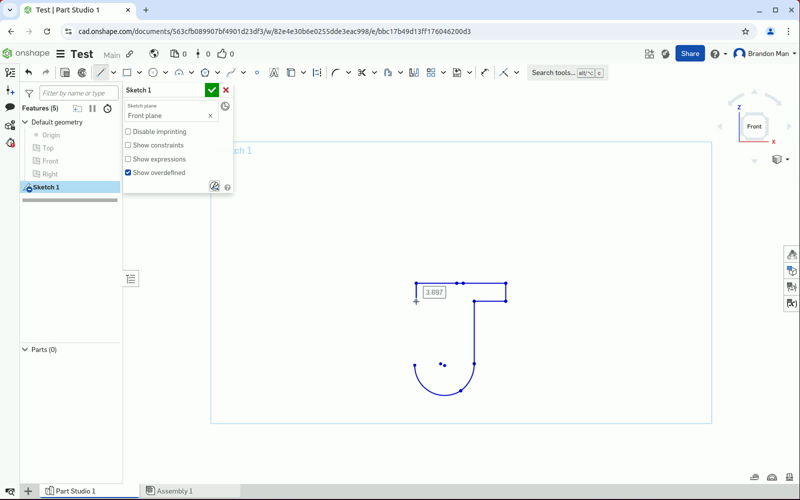
mouse_move(446, 301)
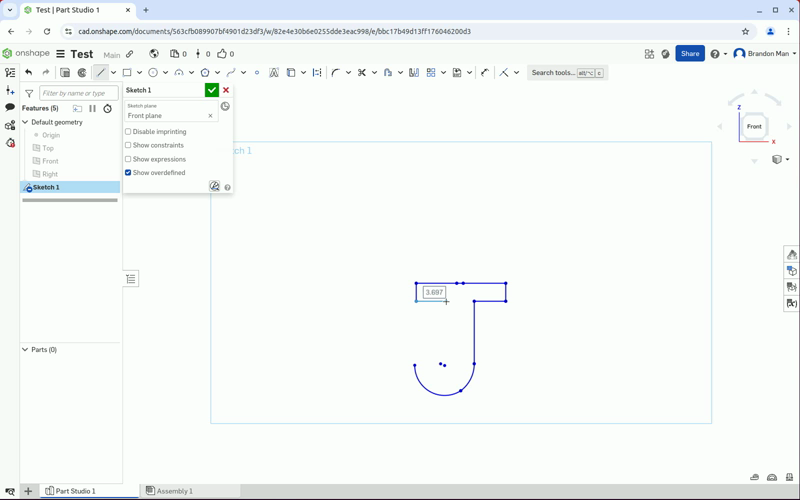
mouse_move(447, 301)
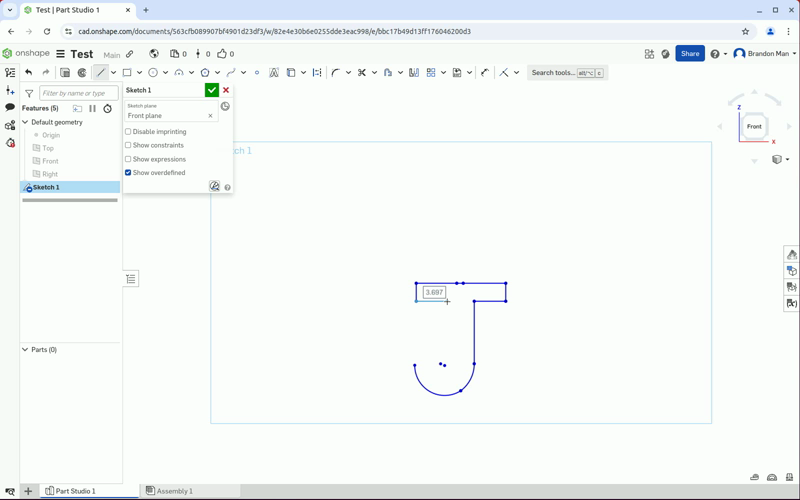
click(447, 301)
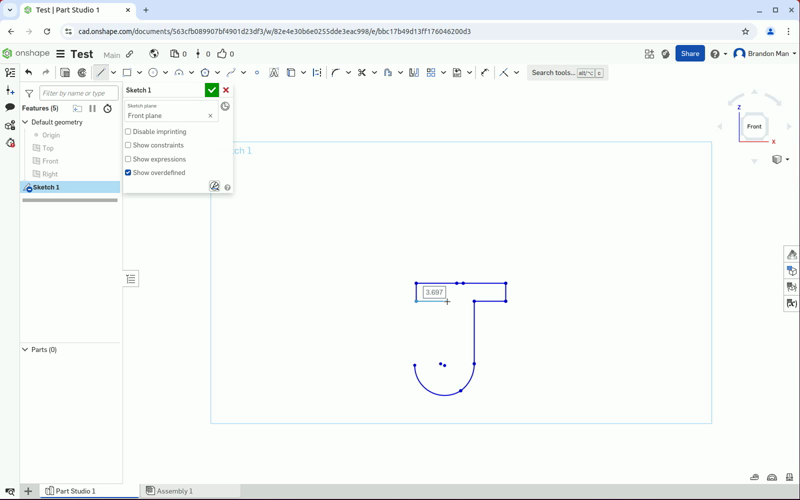
key_up(shift)
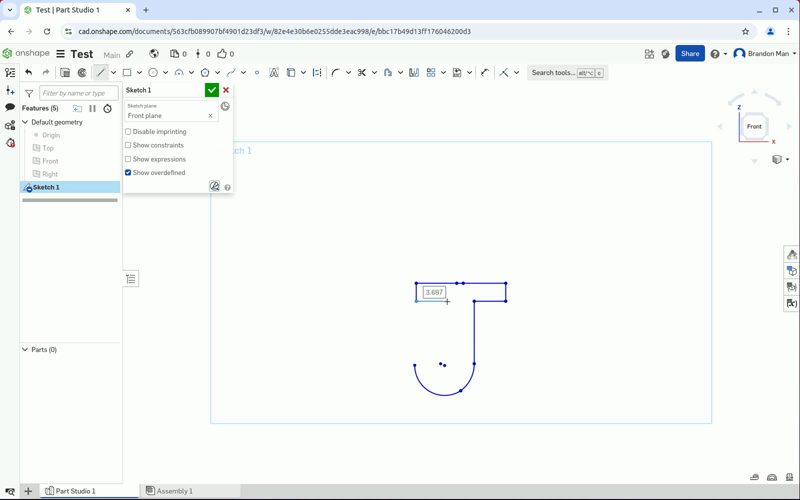
key_down(shift)
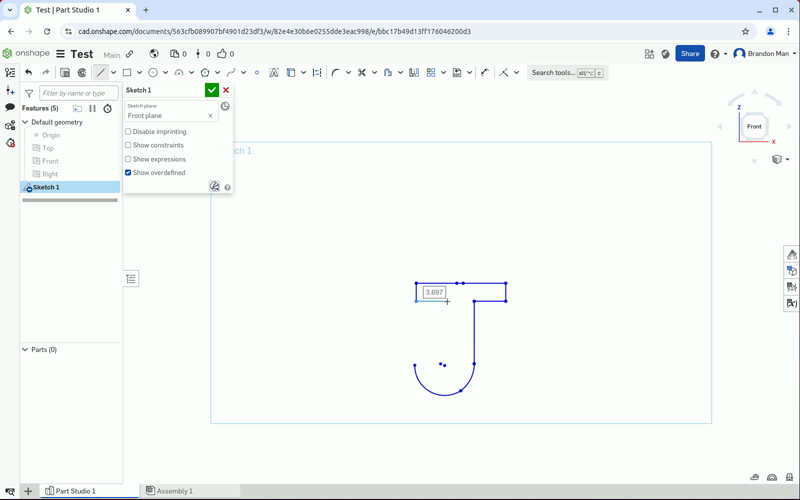
mouse_move(447, 363)
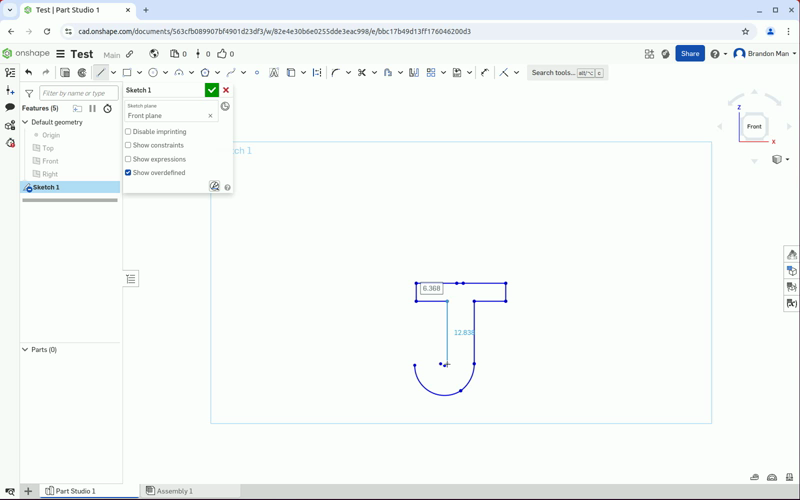
scroll(6)
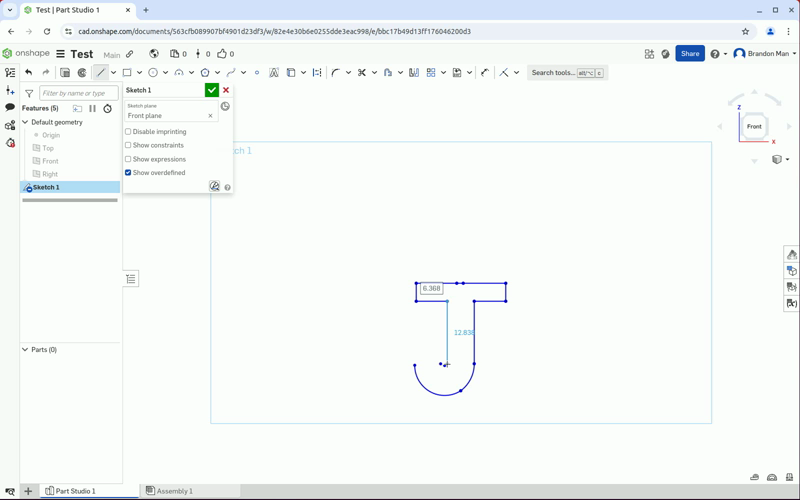
scroll(6)
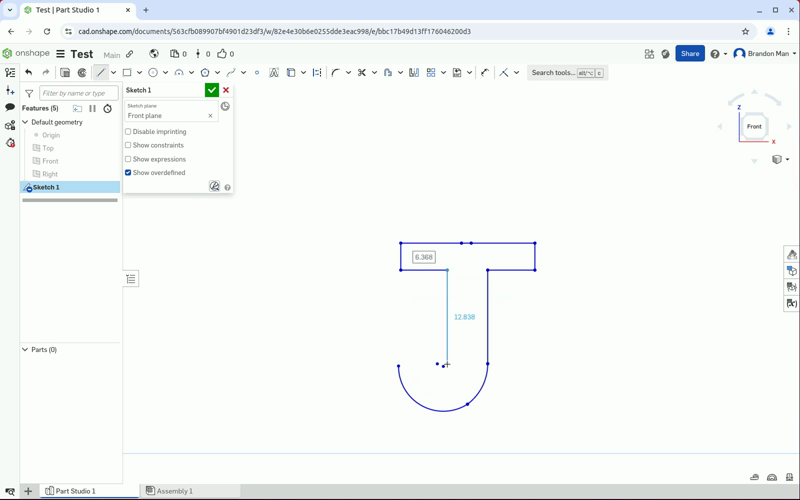
scroll(6)
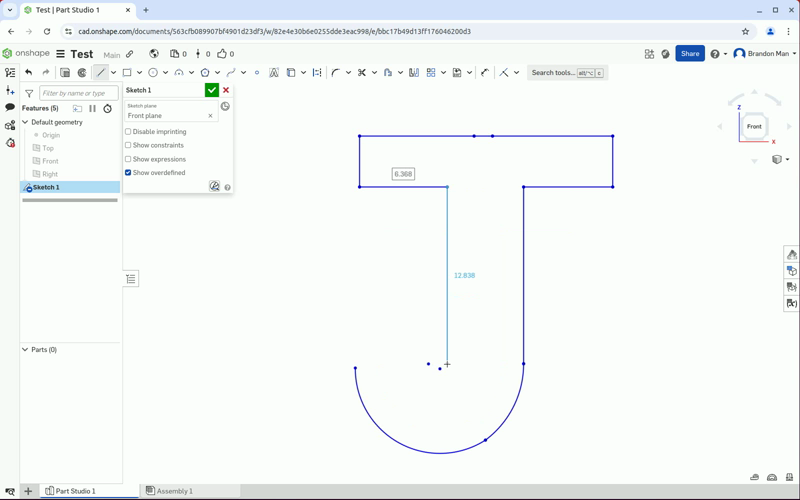
scroll(6)
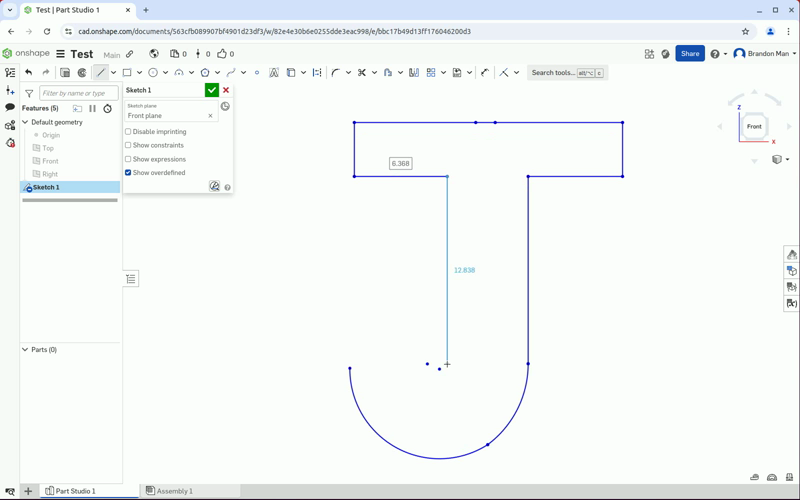
scroll(6)
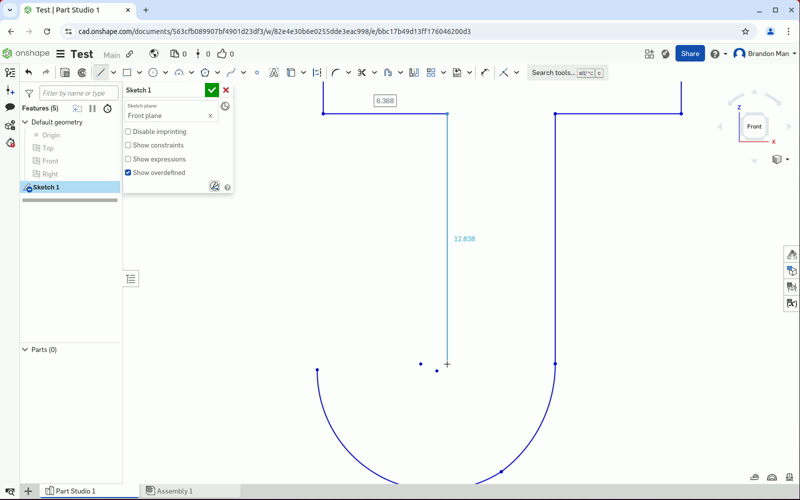
scroll(6)
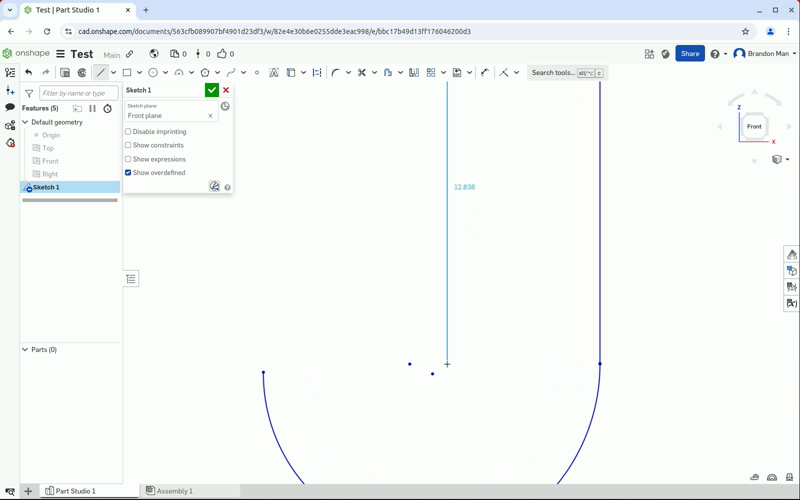
scroll(6)
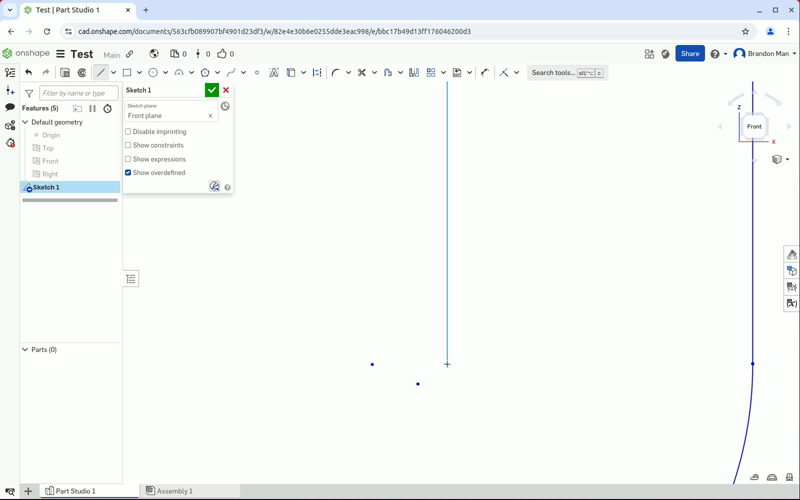
click(447, 363)
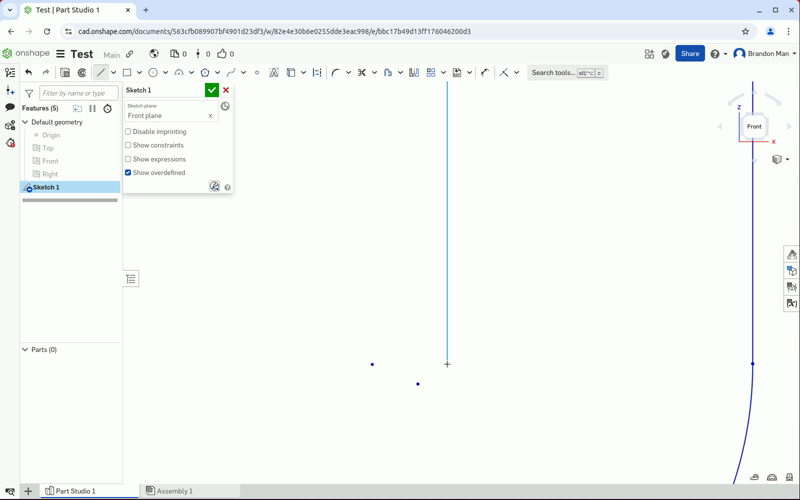
scroll(-6)
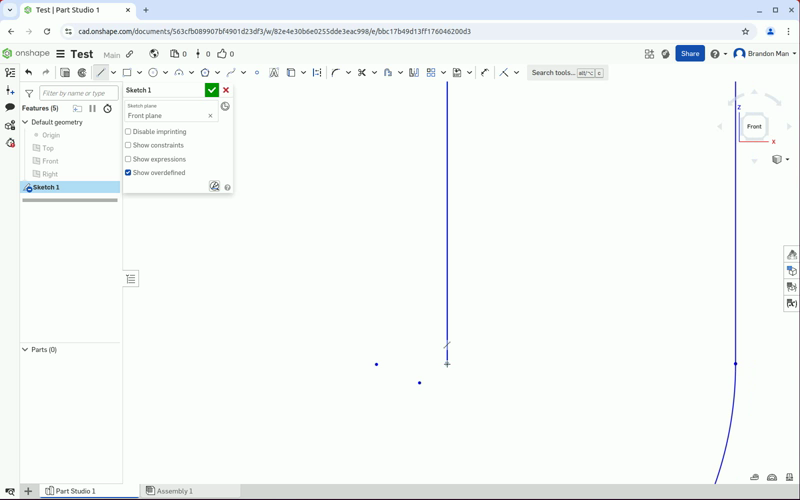
scroll(-6)
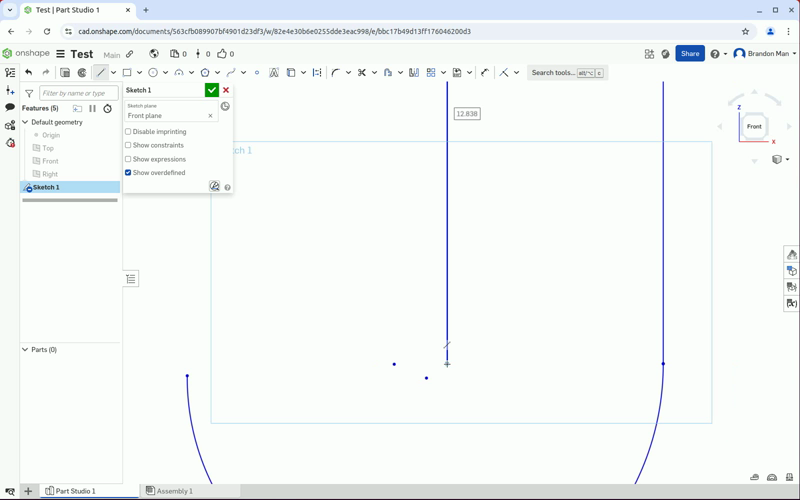
scroll(-6)
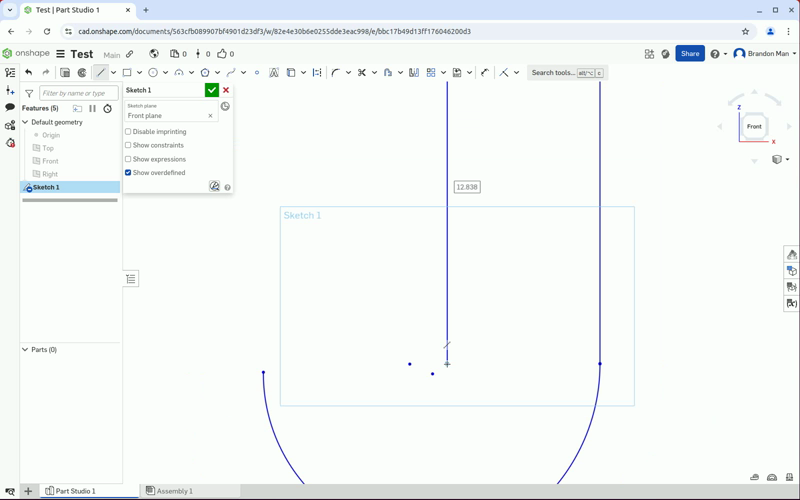
scroll(-6)
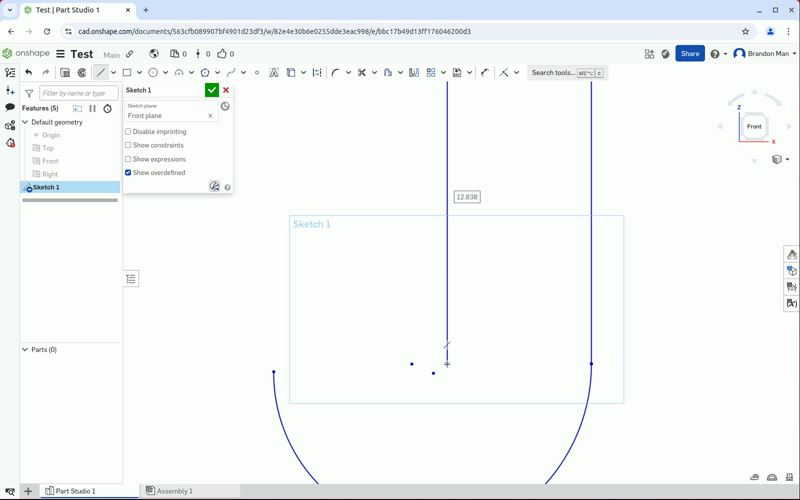
scroll(-6)
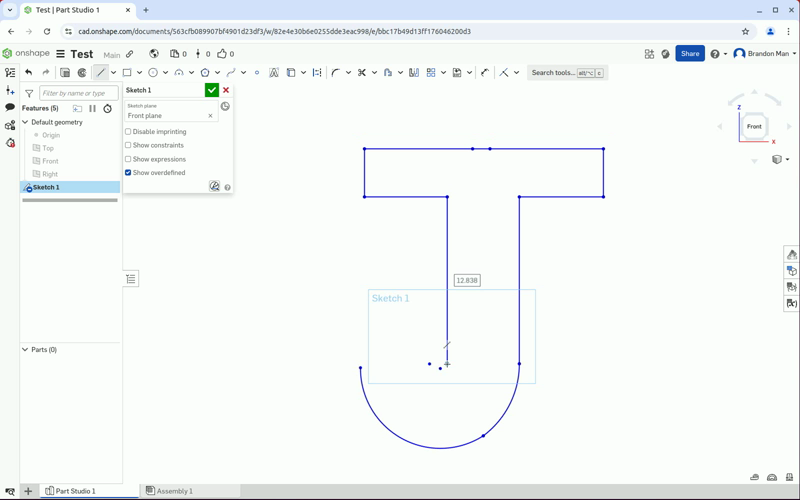
scroll(-6)
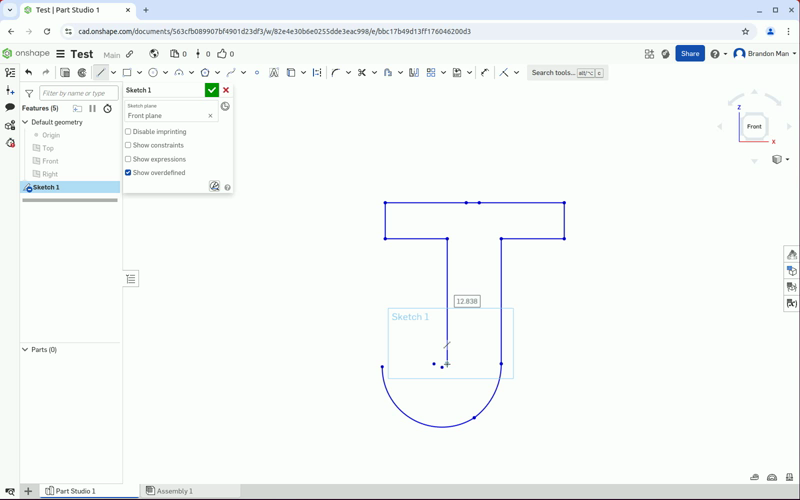
scroll(-6)
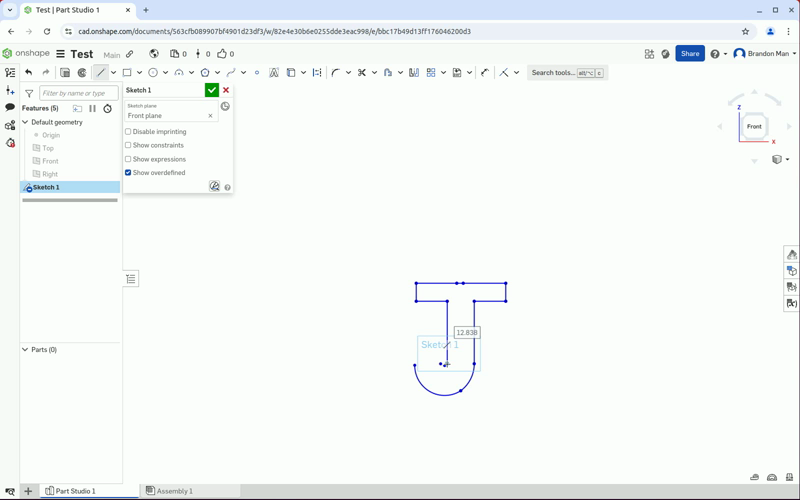
key_up(shift)
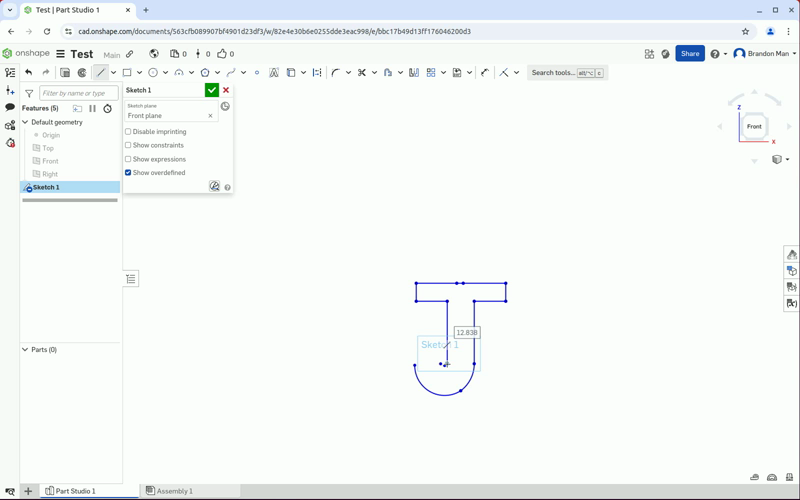
key(esc)
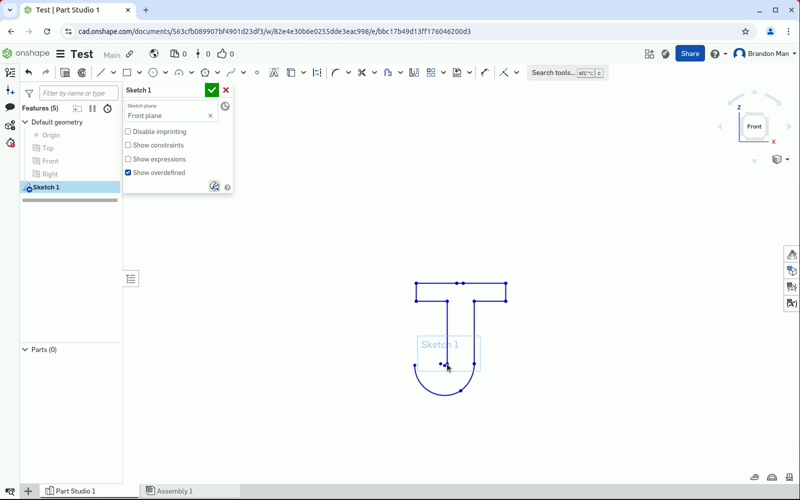
key(a)
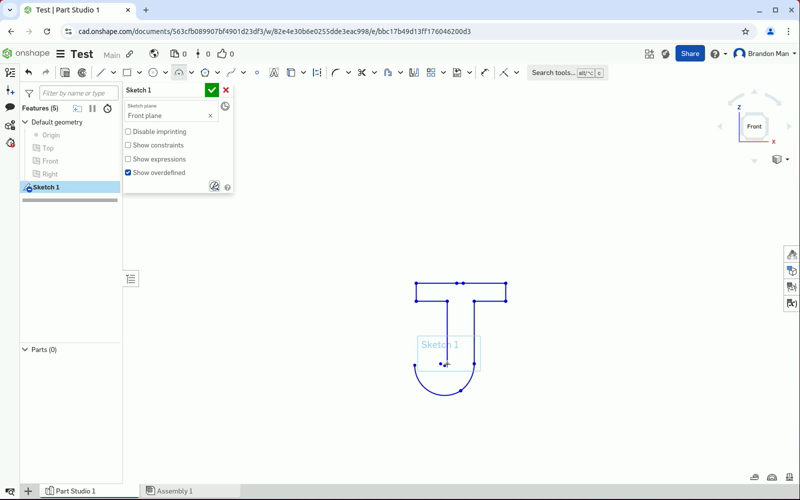
mouse_move(447, 363)
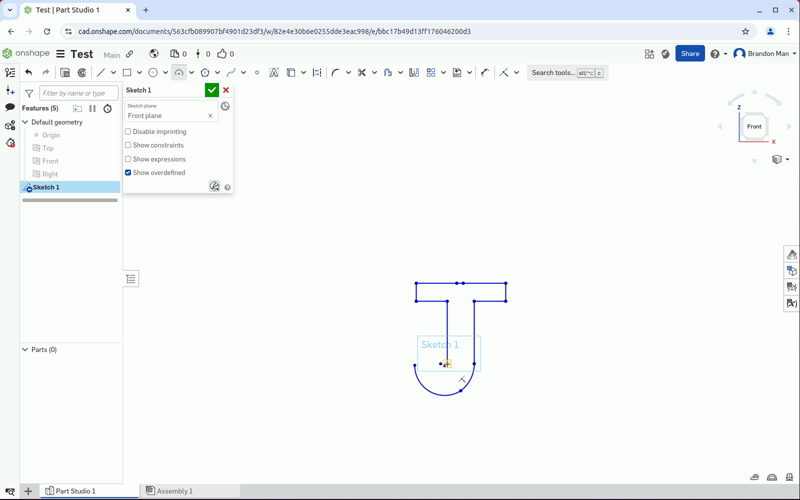
scroll(6)
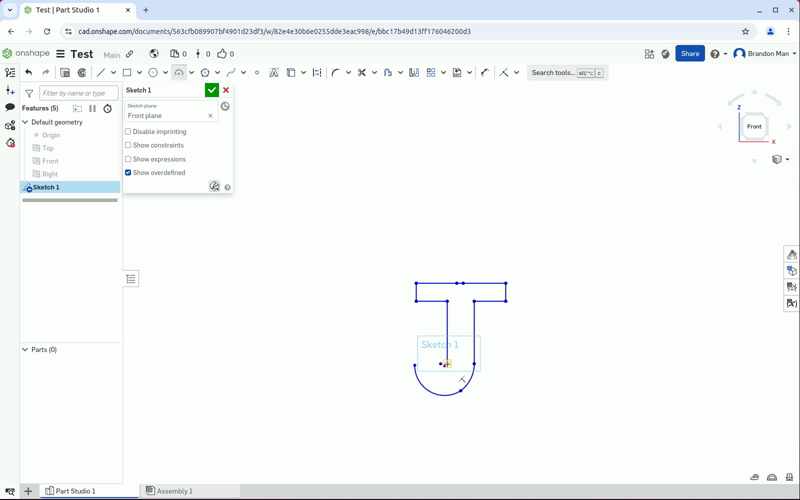
scroll(6)
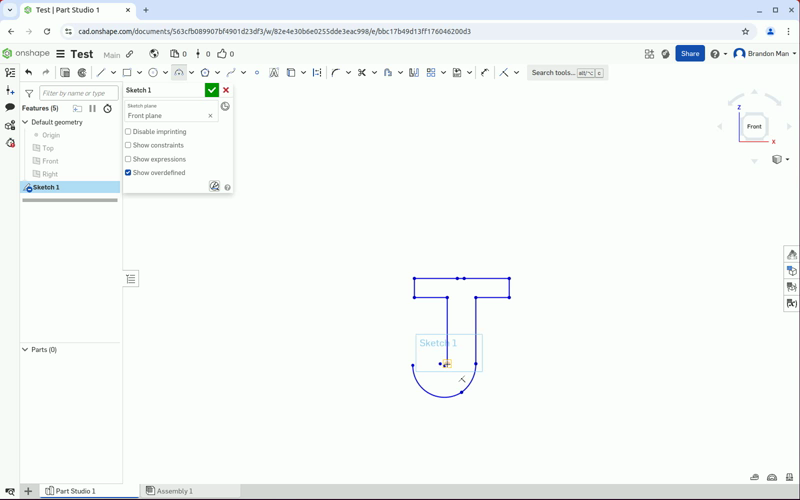
scroll(6)
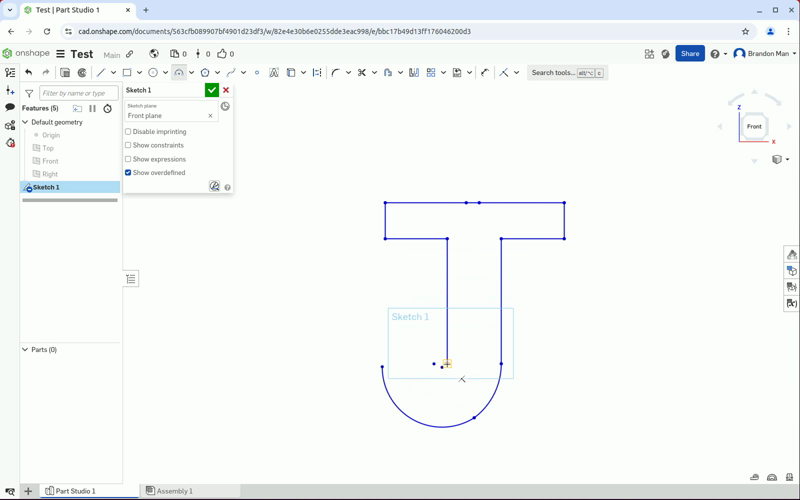
scroll(6)
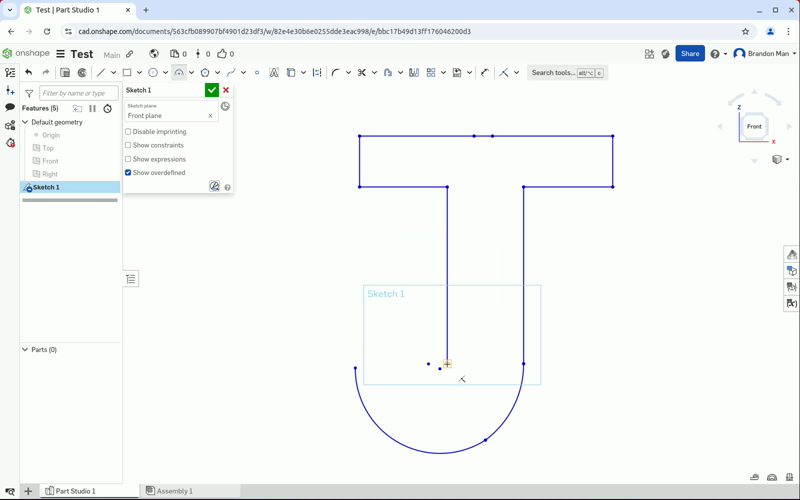
scroll(6)
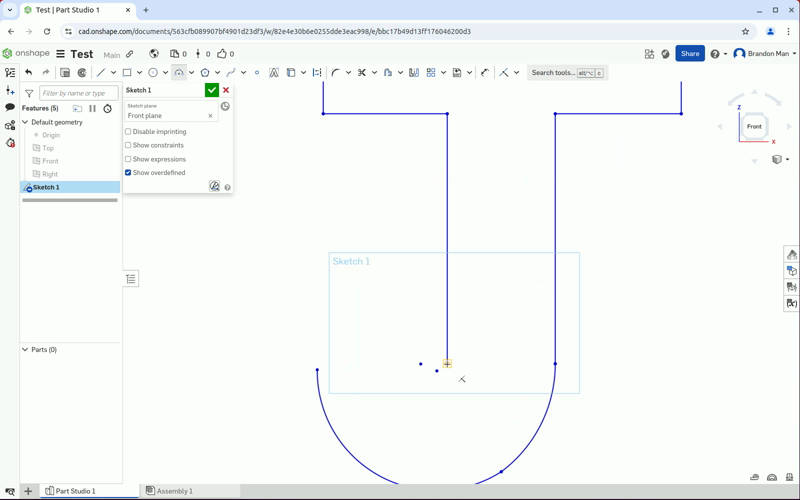
scroll(6)
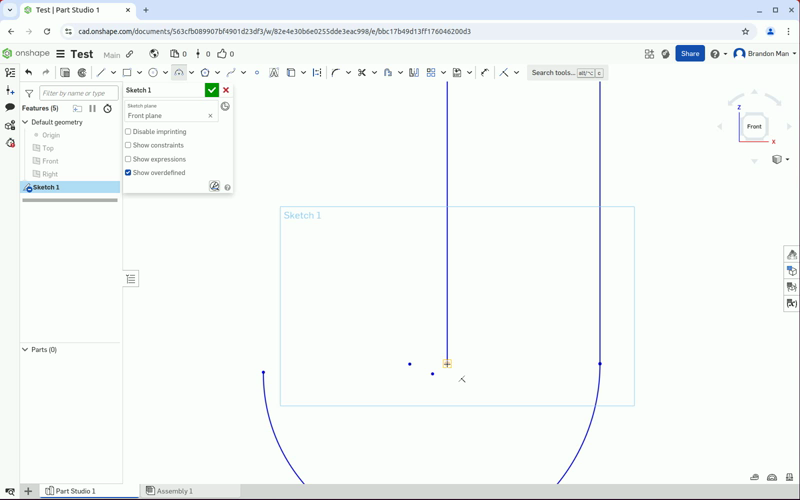
scroll(6)
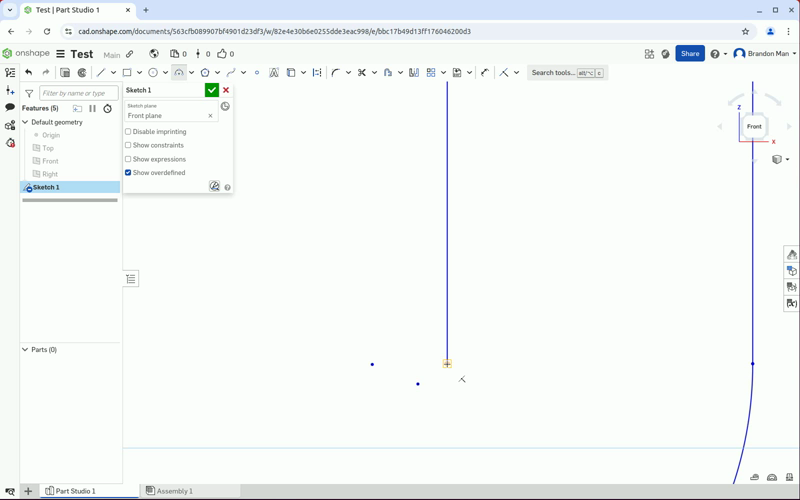
click(447, 363)
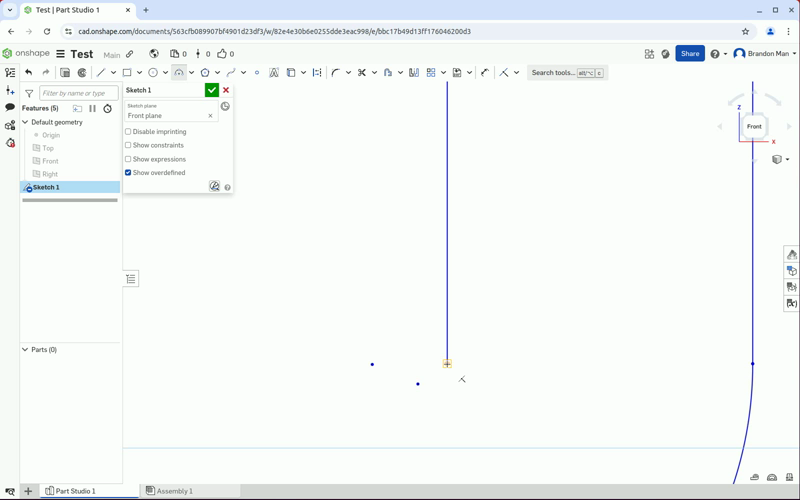
scroll(-6)
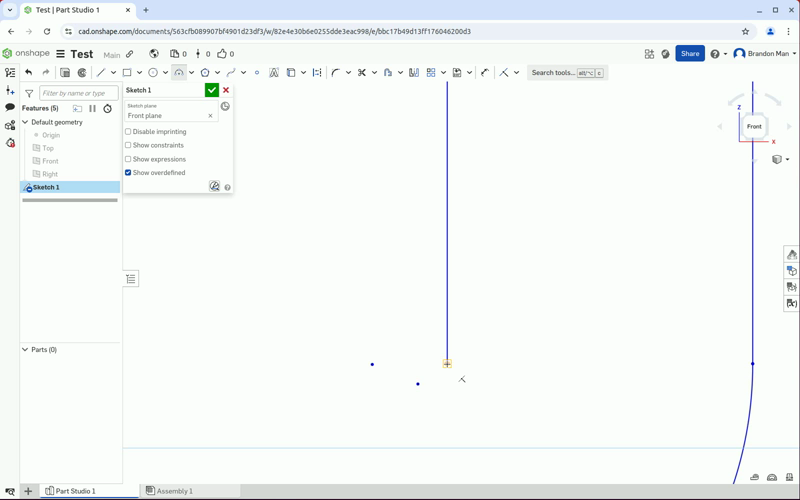
scroll(-6)
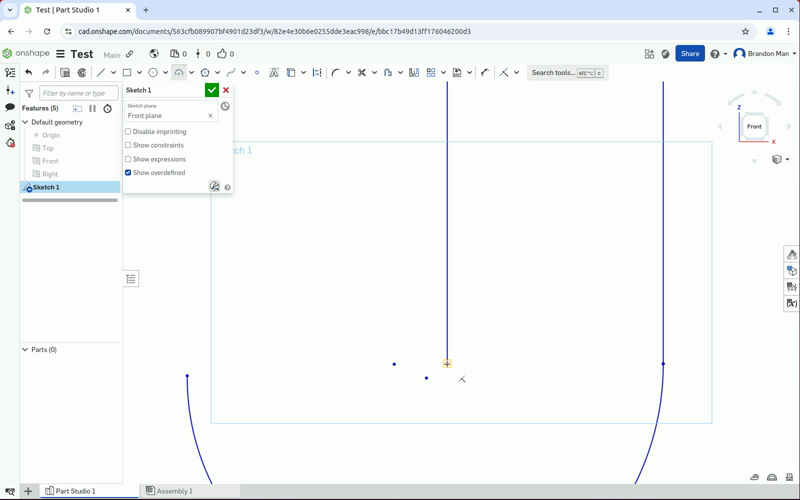
scroll(-6)
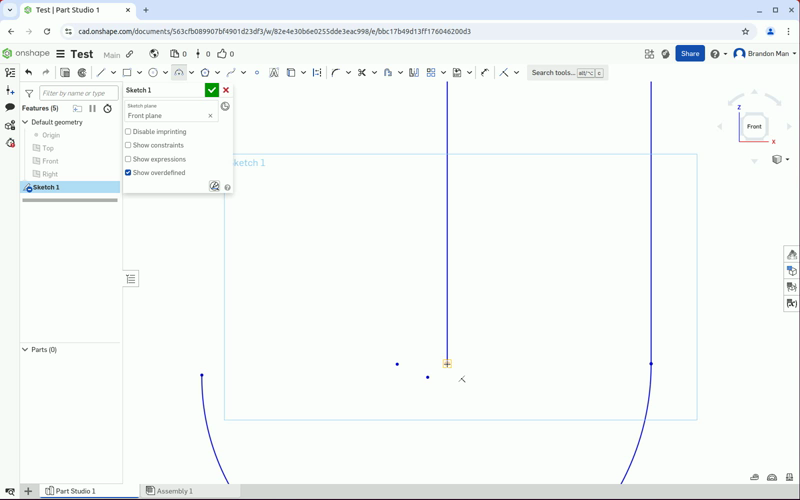
scroll(-6)
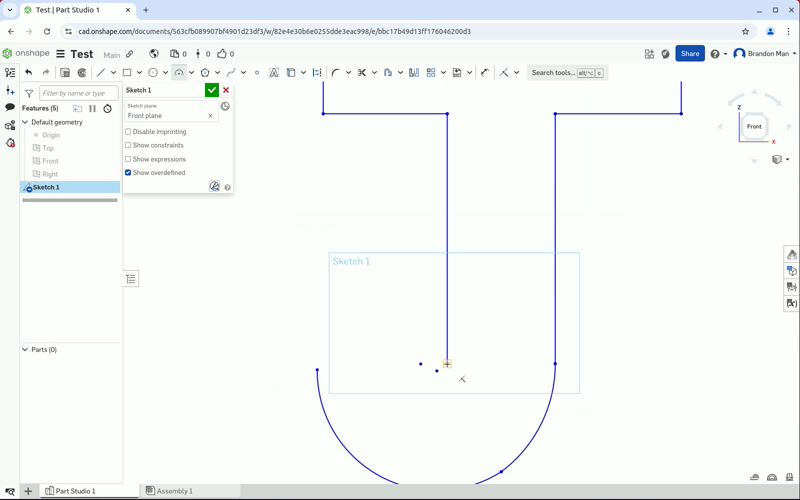
scroll(-6)
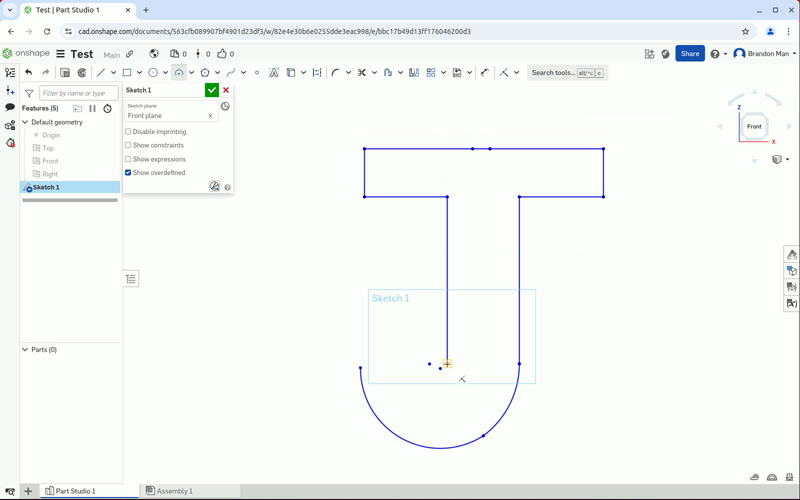
scroll(-6)
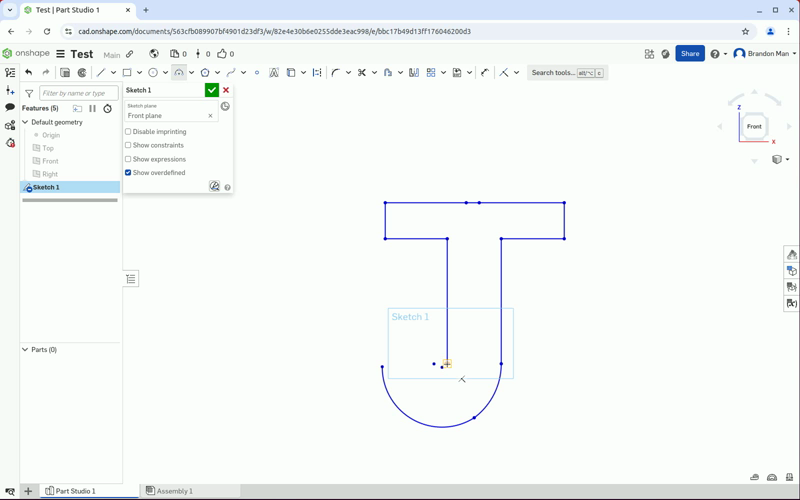
scroll(-6)
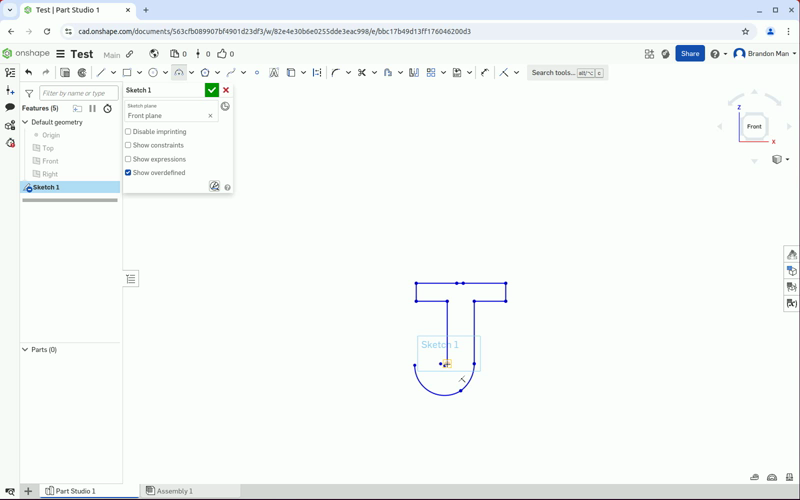
key_down(shift)
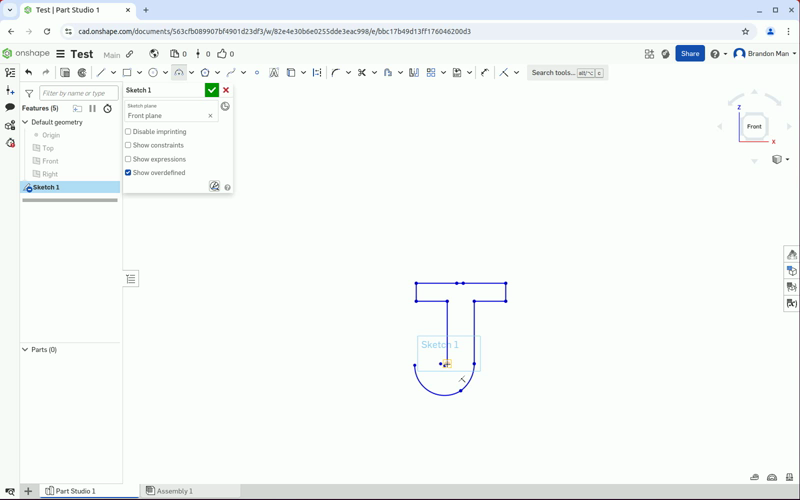
mouse_move(434, 363)
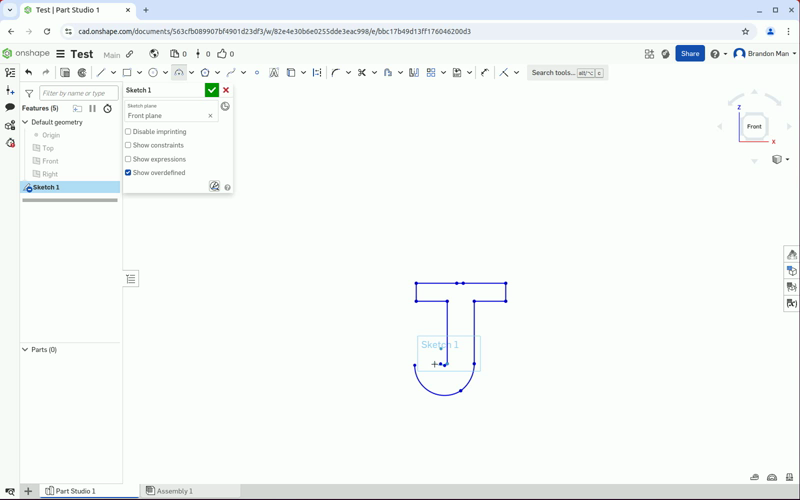
click(434, 363)
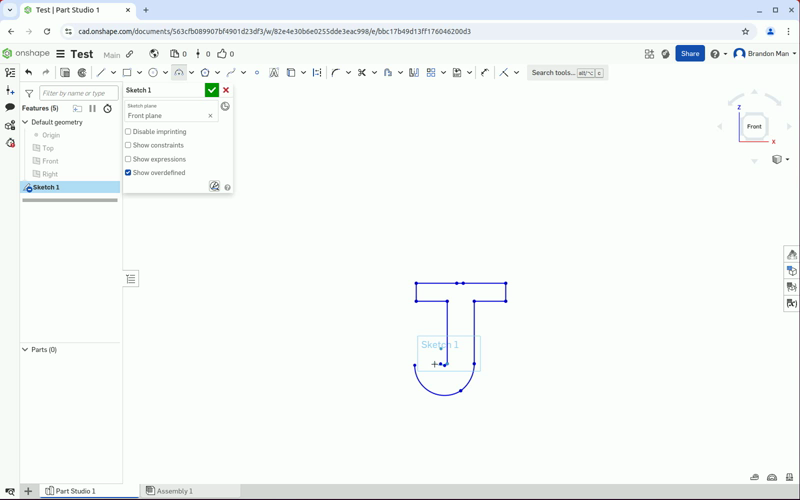
mouse_move(441, 370)
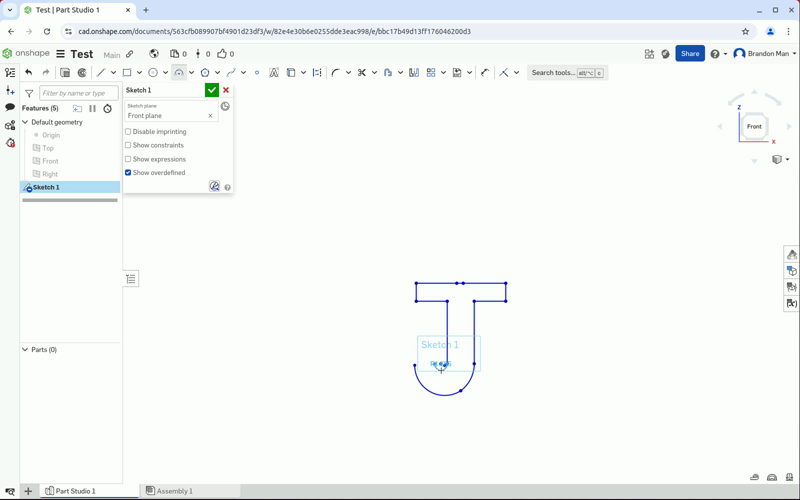
click(441, 370)
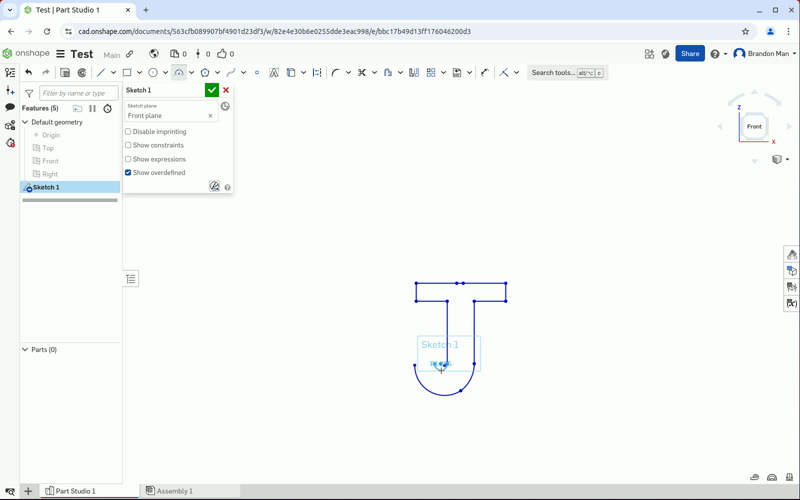
key_up(shift)
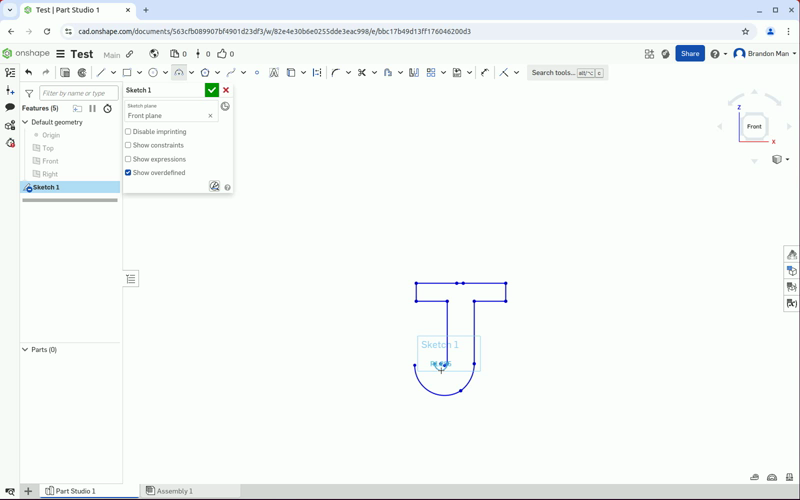
key(esc)
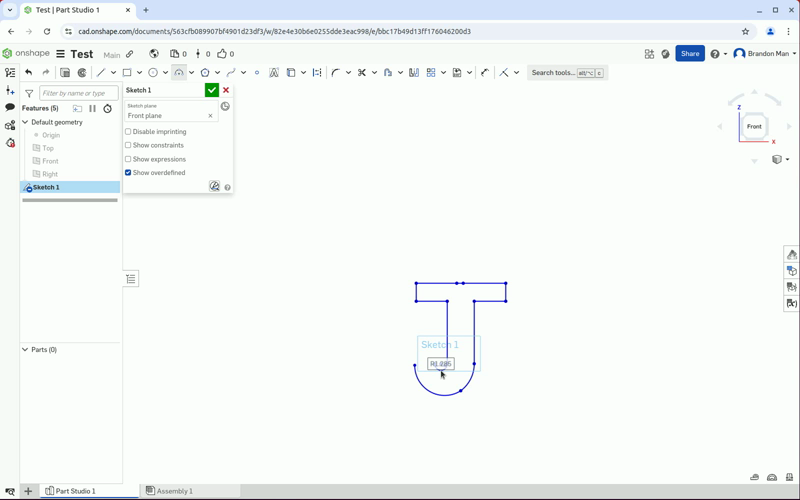
key(l)
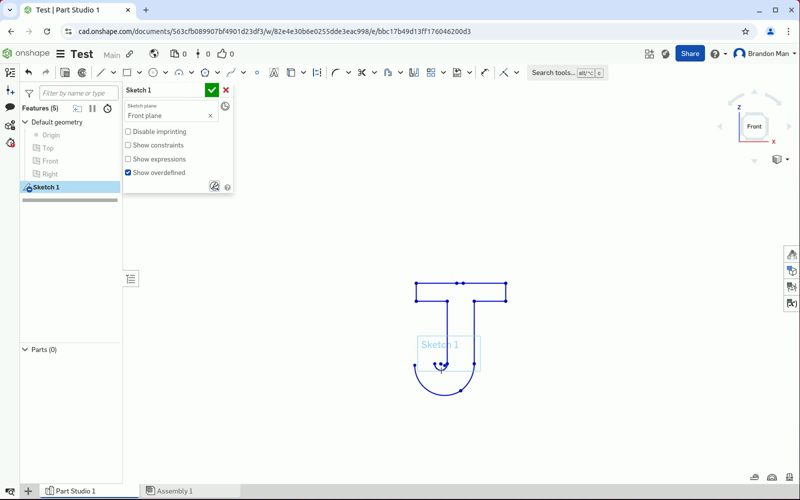
mouse_move(434, 363)
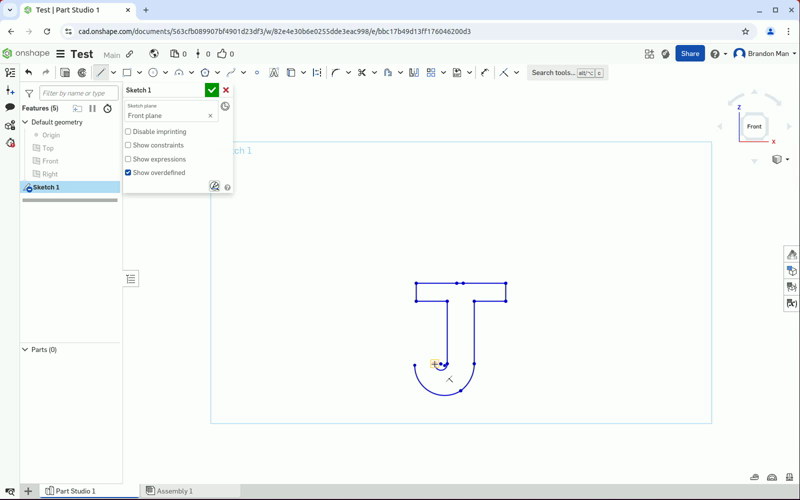
click(434, 363)
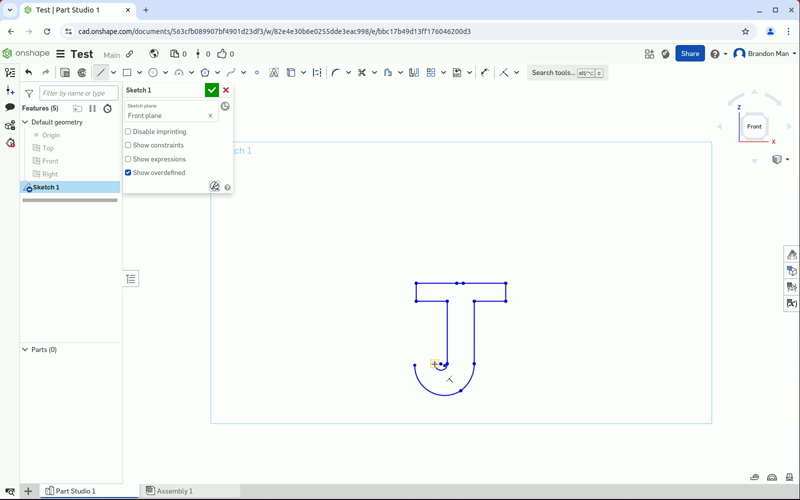
mouse_move(464, 363)
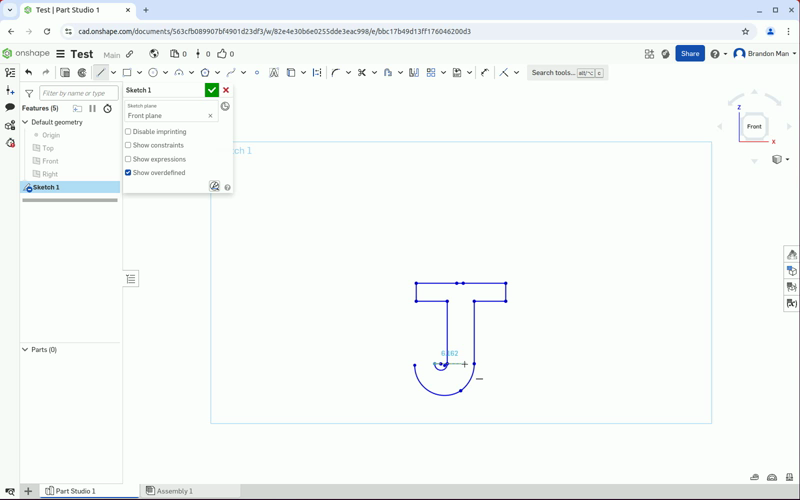
key_down(shift)
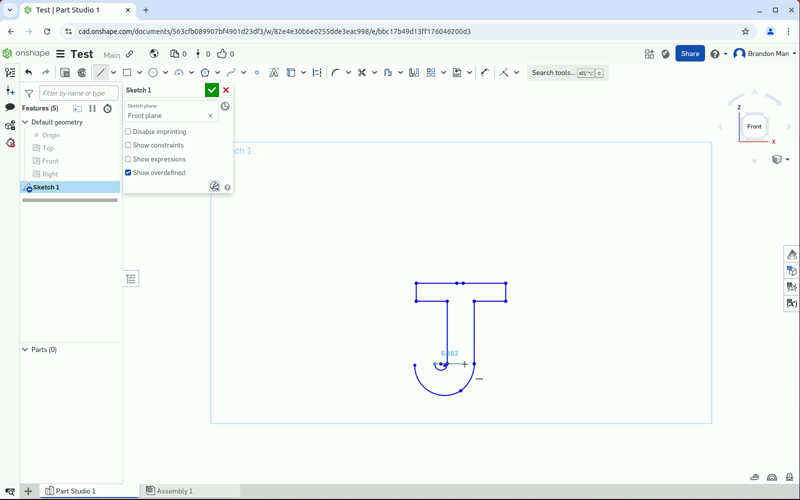
mouse_move(414, 365)
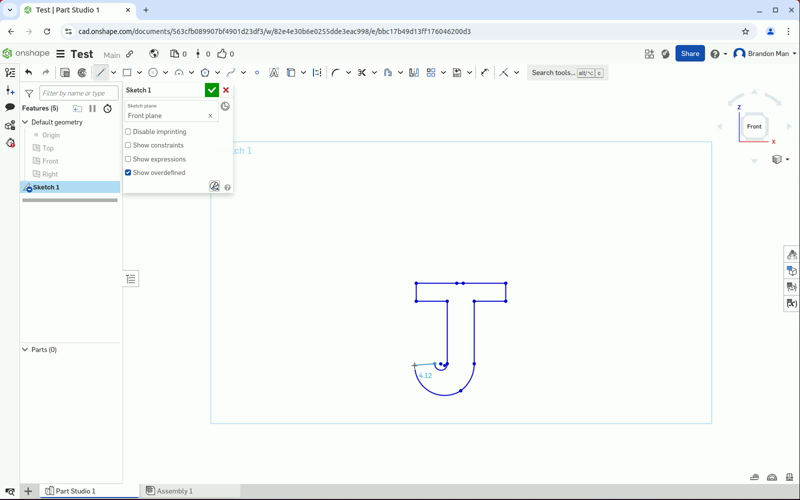
key_up(shift)
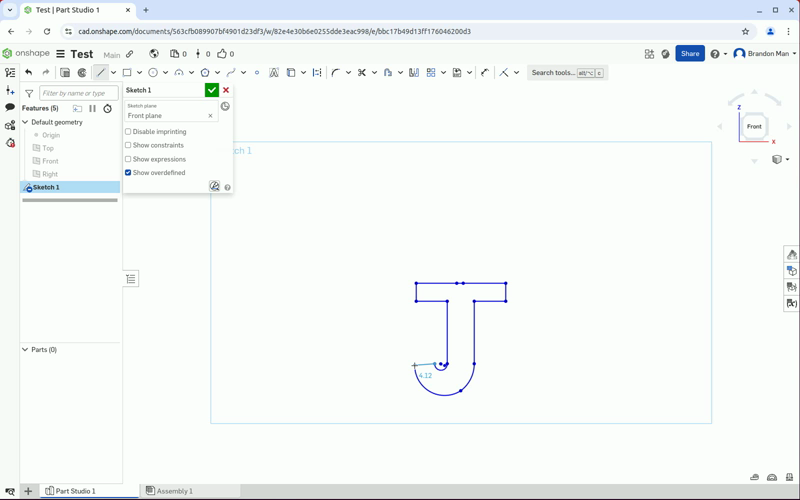
click(414, 365)
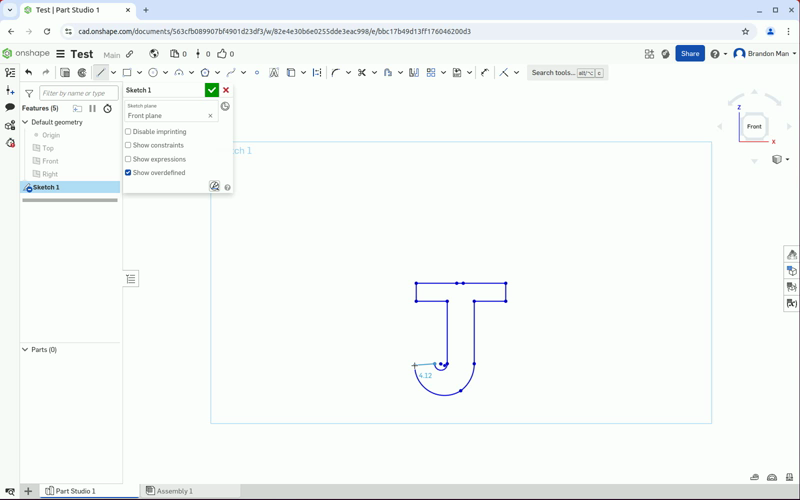
key(esc)
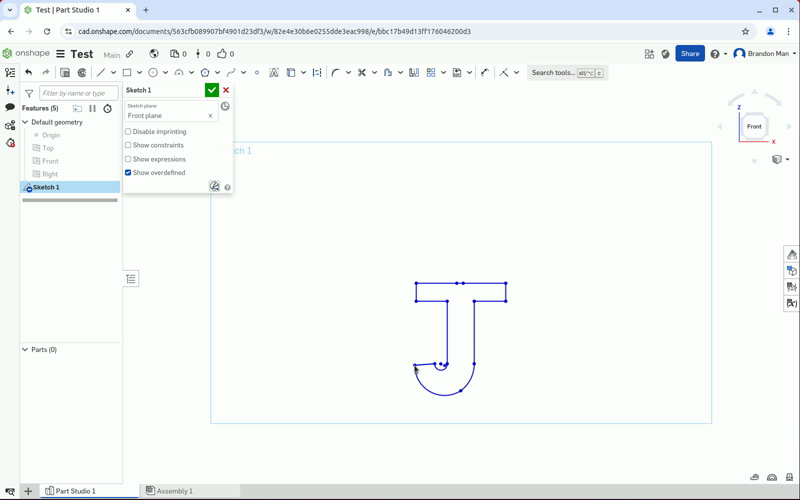
mouse_move(458, 295)
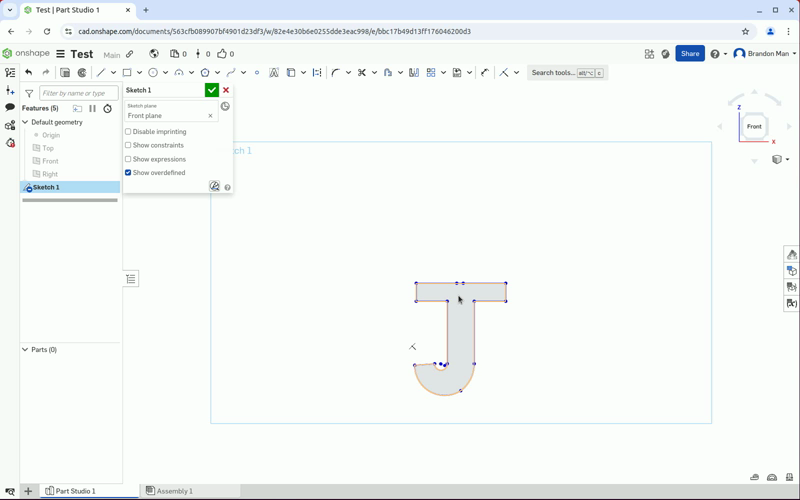
scroll(6)
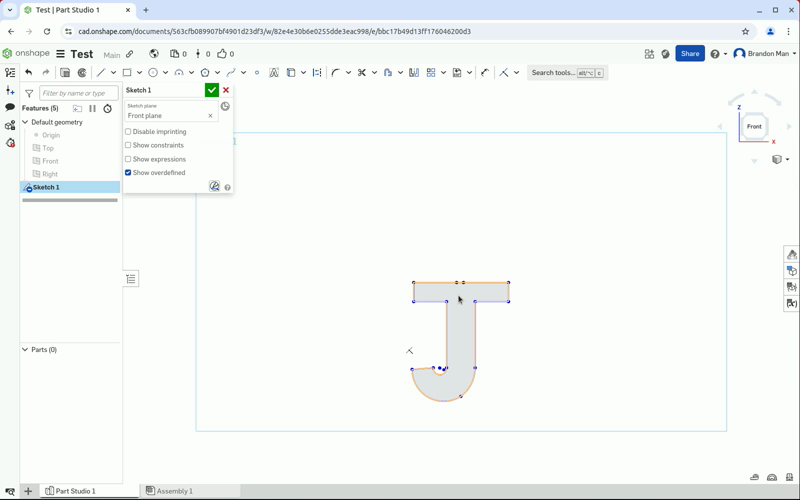
scroll(6)
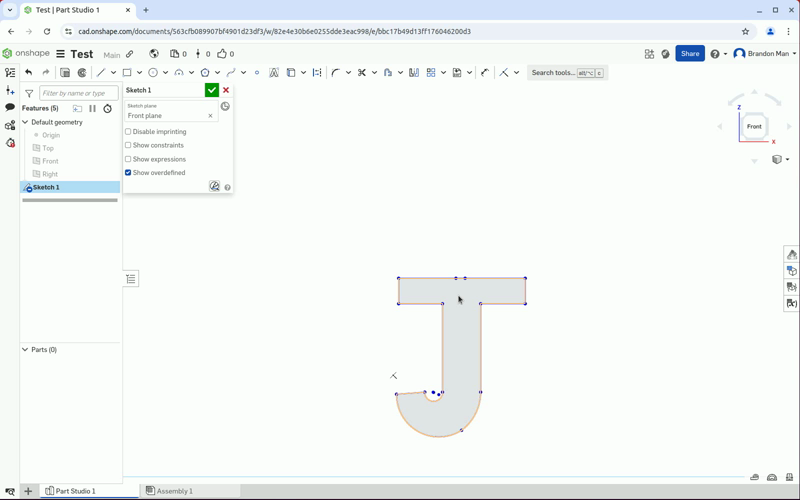
scroll(6)
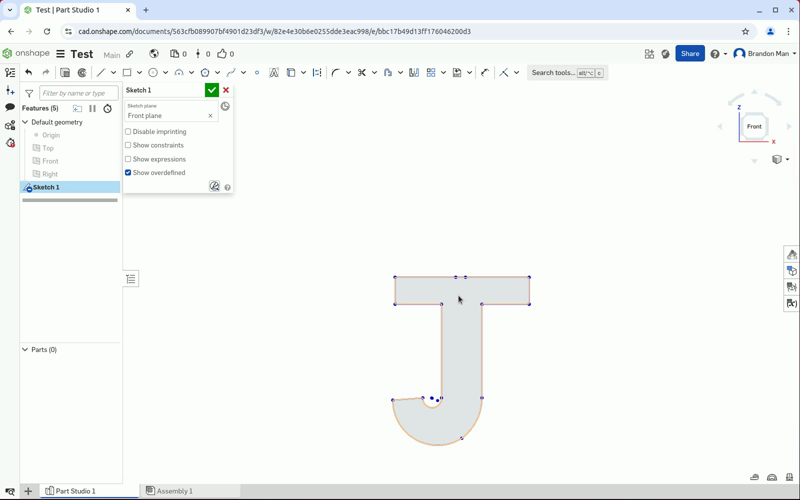
scroll(6)
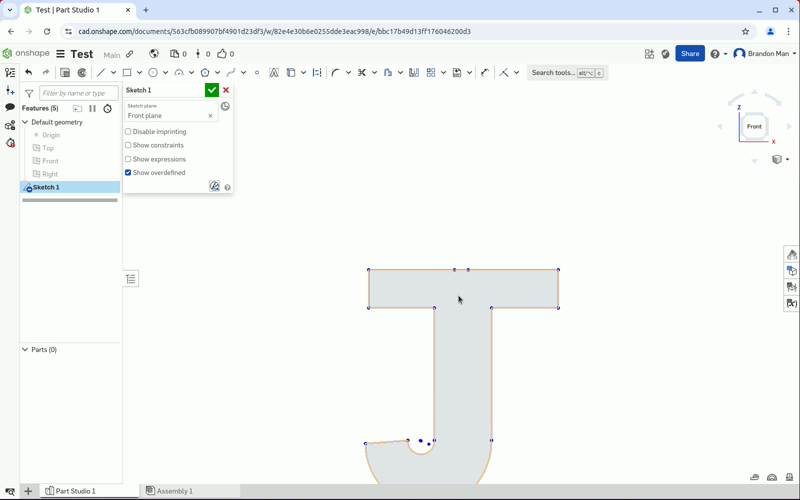
scroll(6)
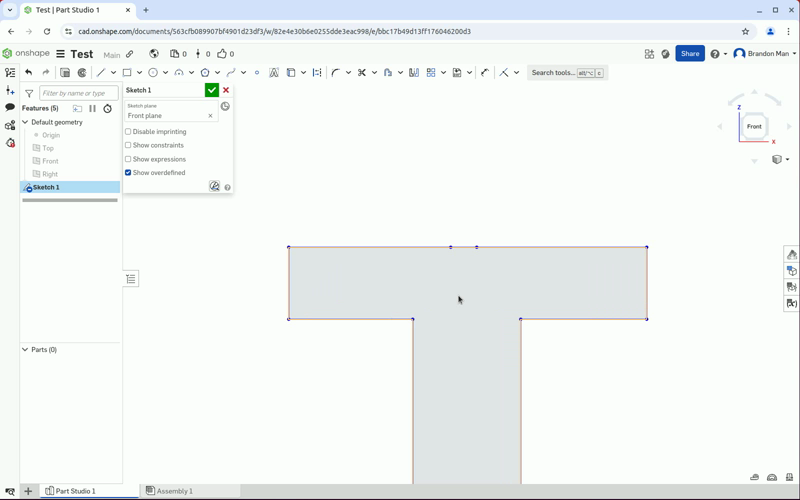
scroll(6)
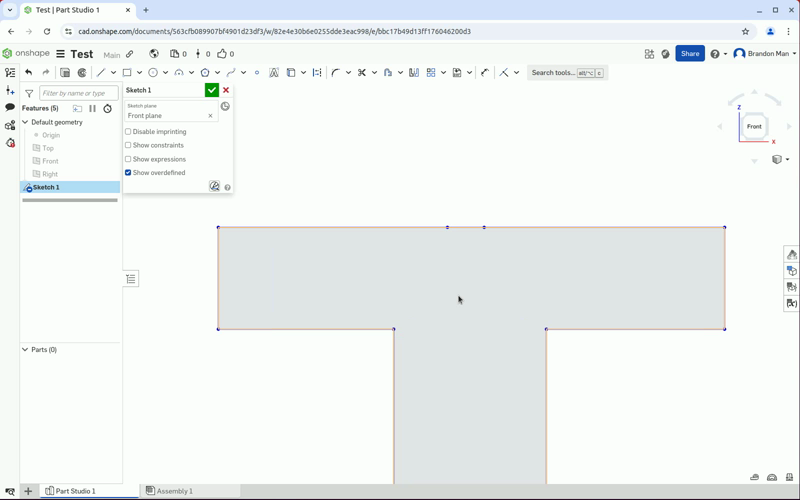
scroll(6)
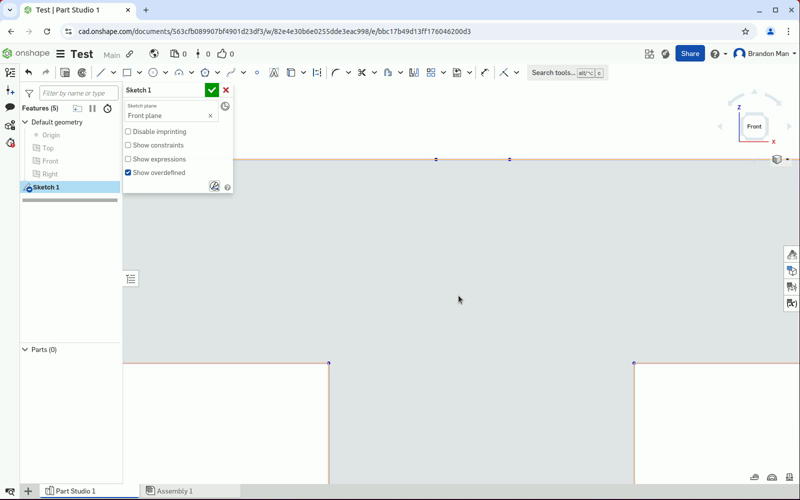
click(458, 295)
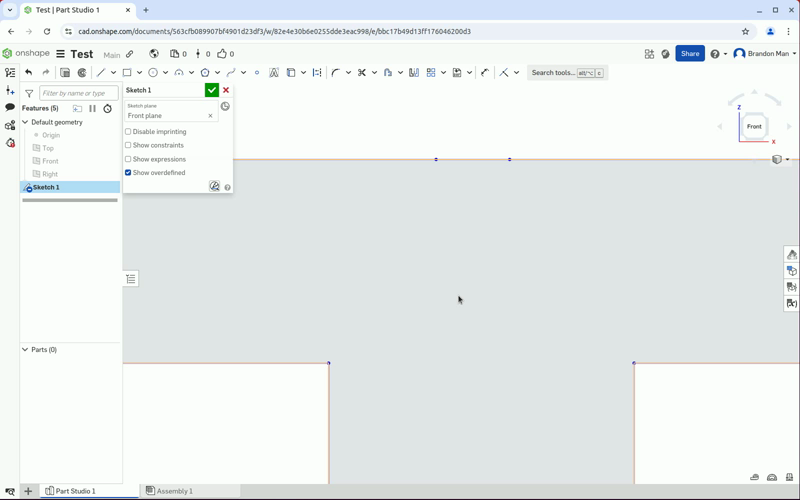
scroll(-6)
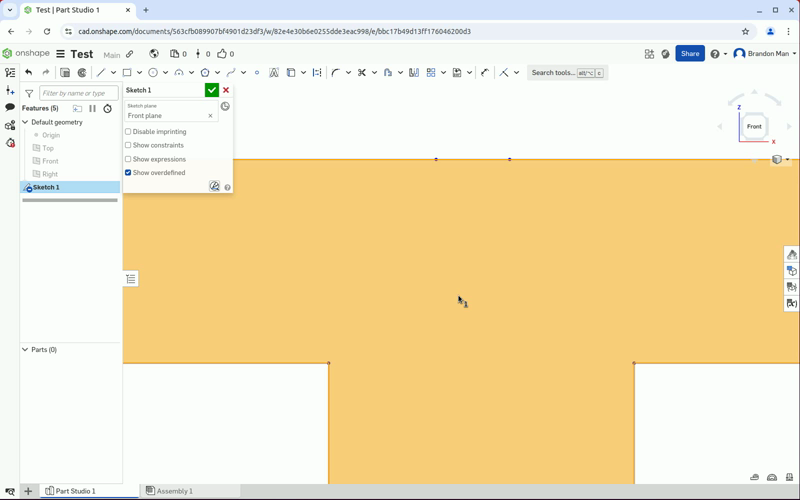
scroll(-6)
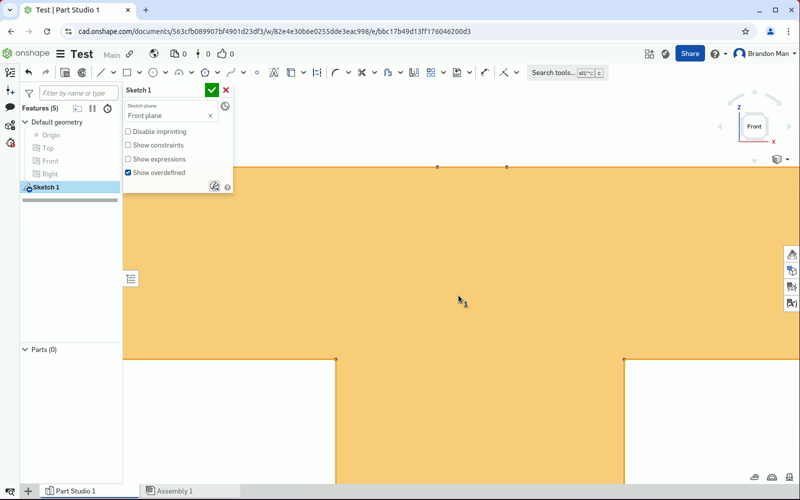
scroll(-6)
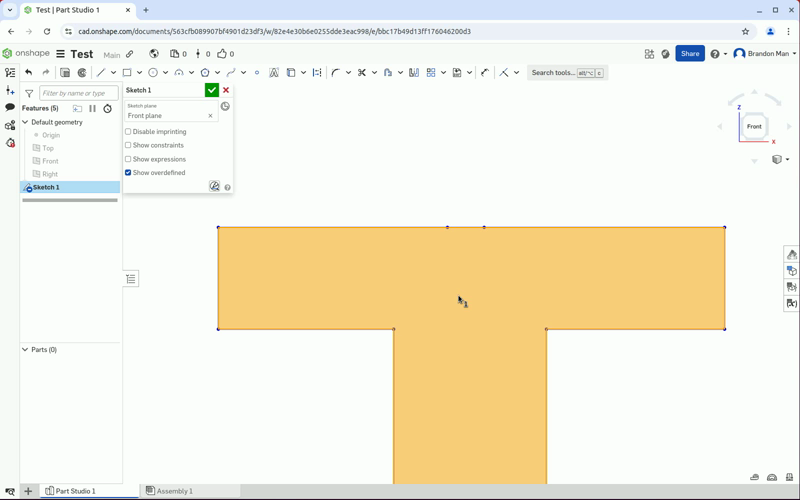
scroll(-6)
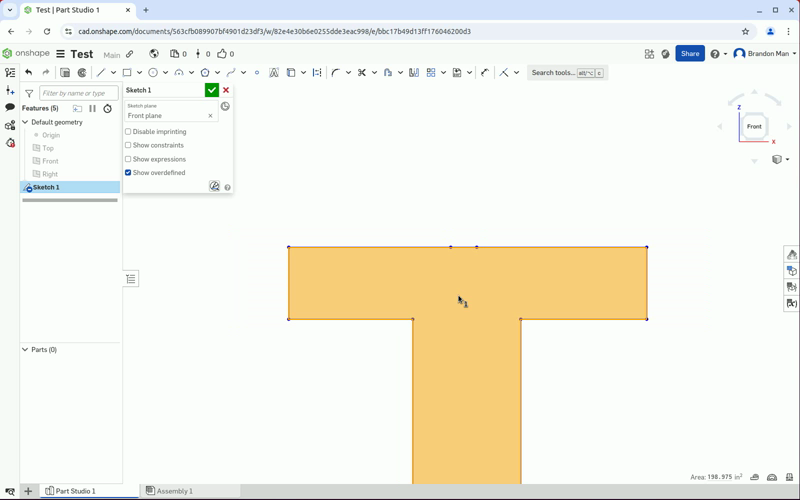
scroll(-6)
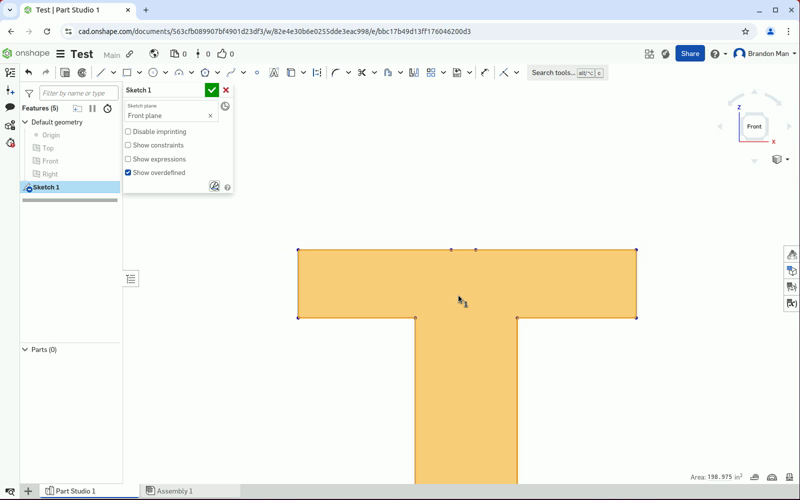
scroll(-6)
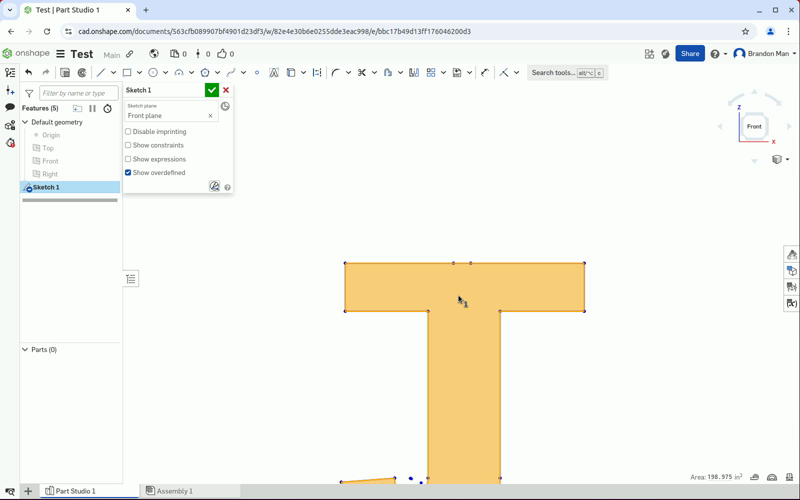
scroll(-6)
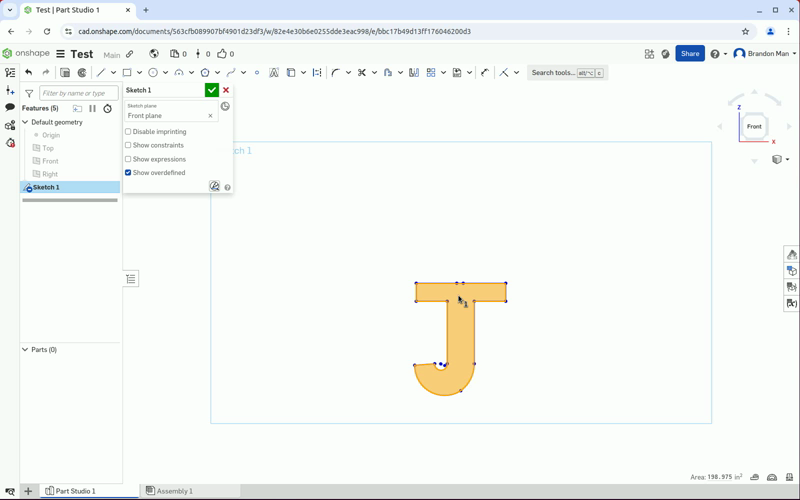
mouse_move(73, 352)
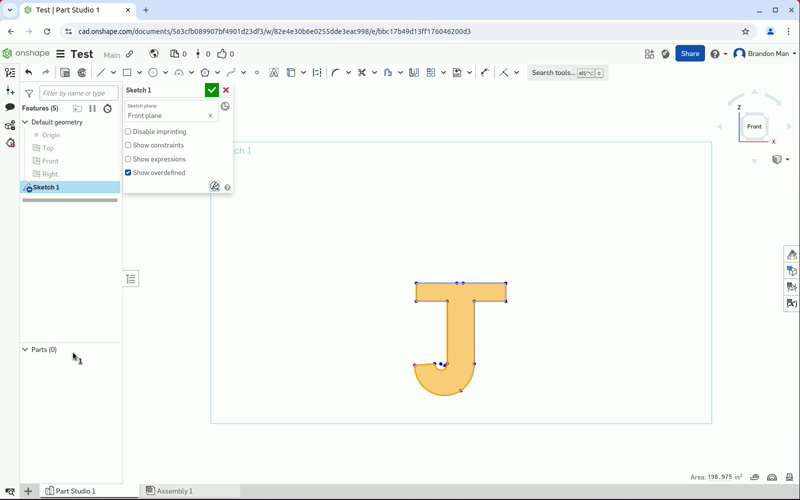
key(shift+y)
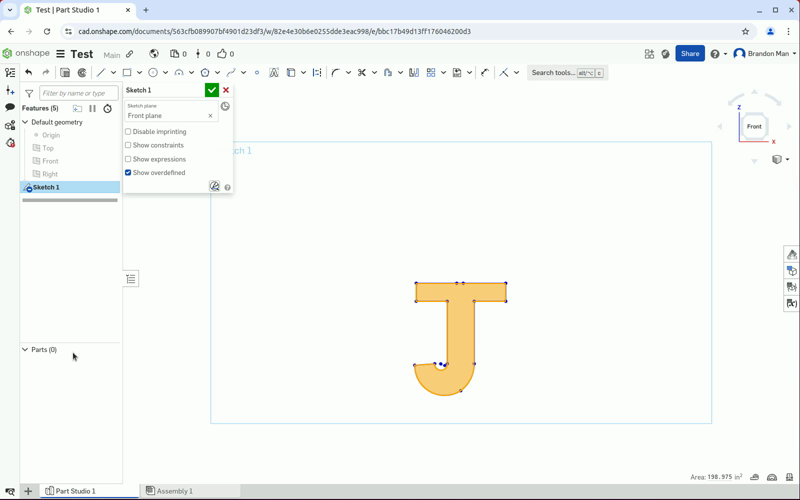
key(shift+e)
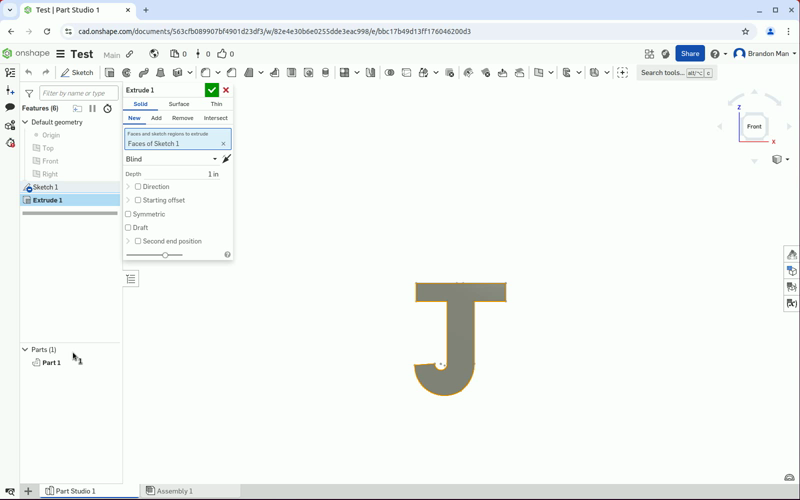
mouse_move(143, 106)
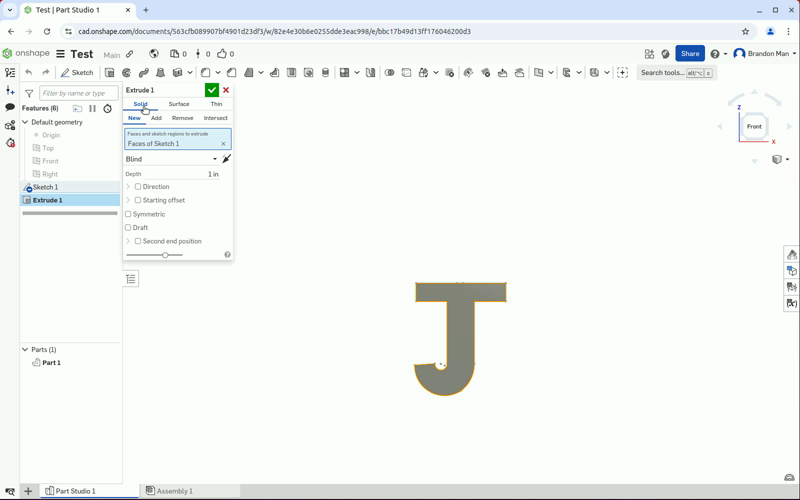
click(143, 106)
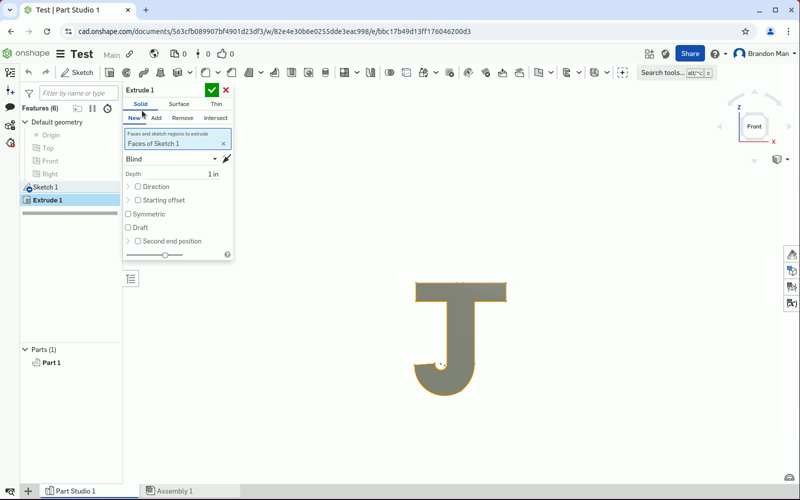
mouse_move(137, 120)
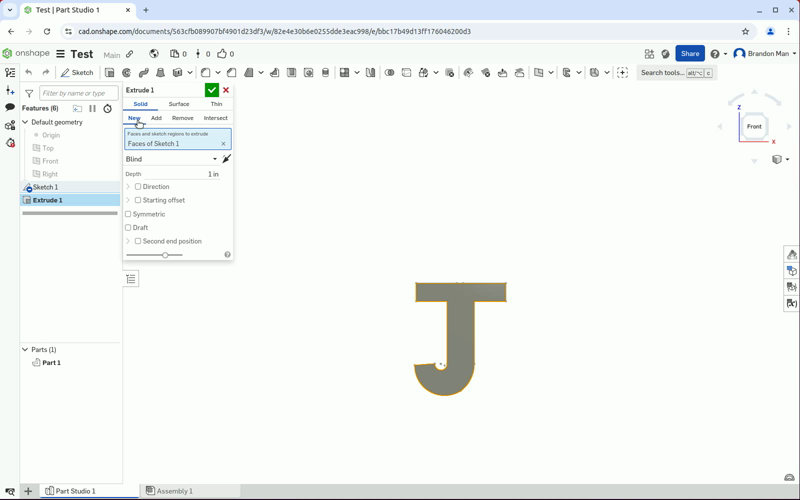
click(137, 120)
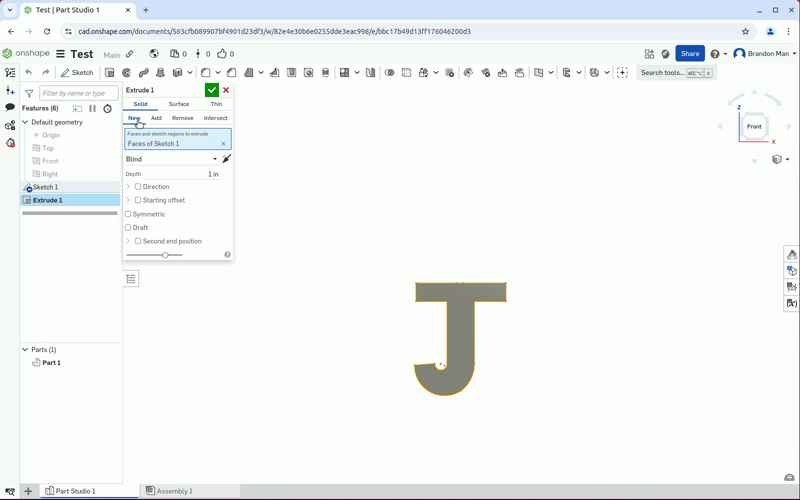
key(tab, 4)
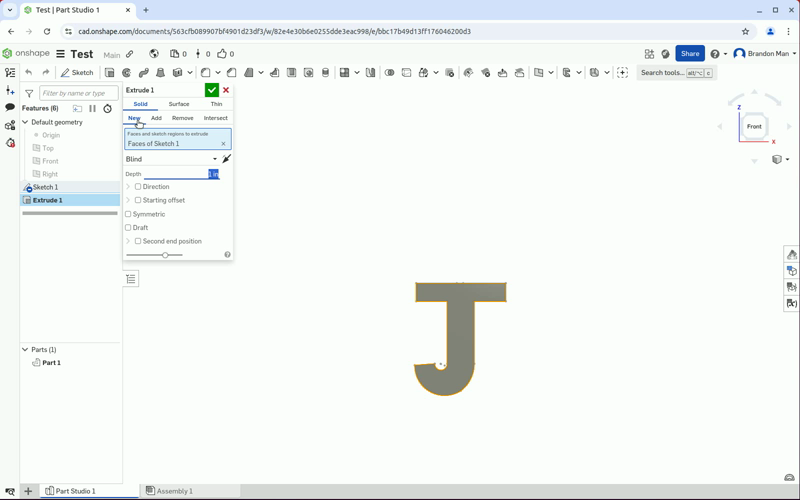
text(5.536)
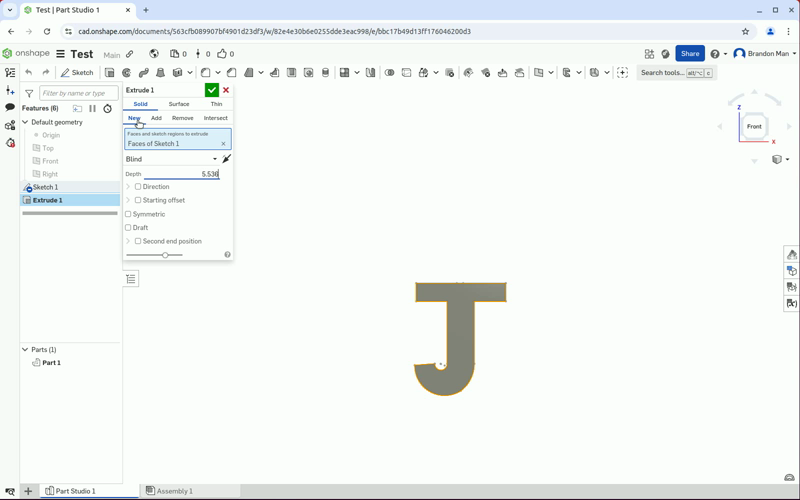
key(enter)
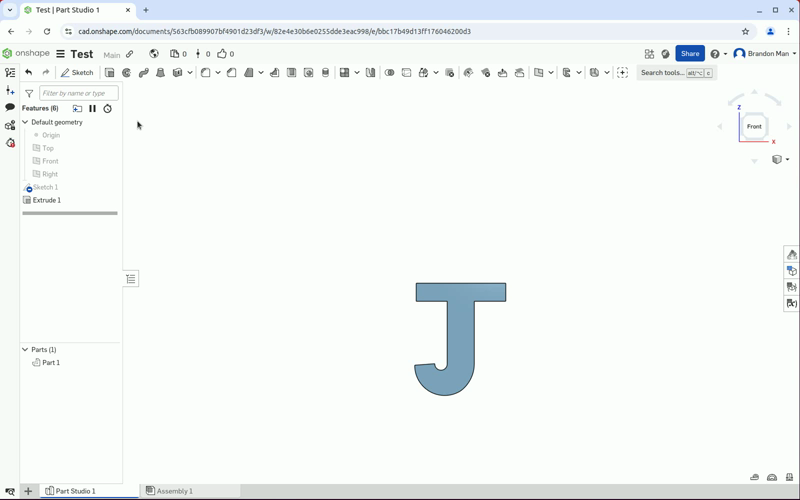
key(shift+h)
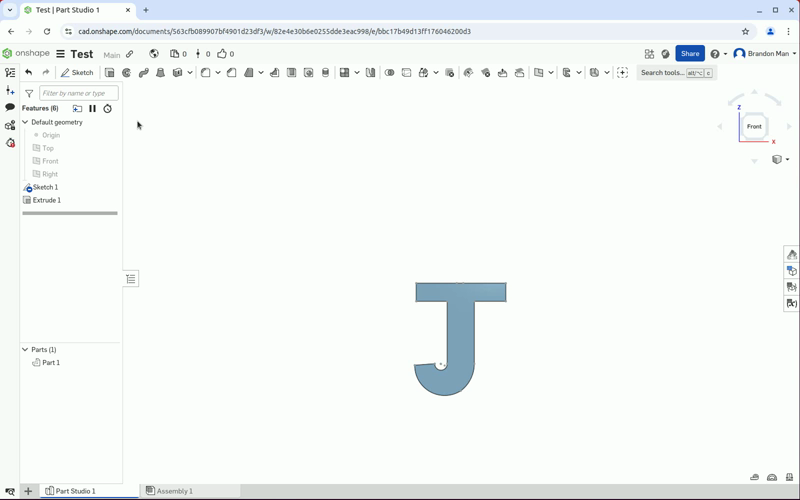
key(shift+h)
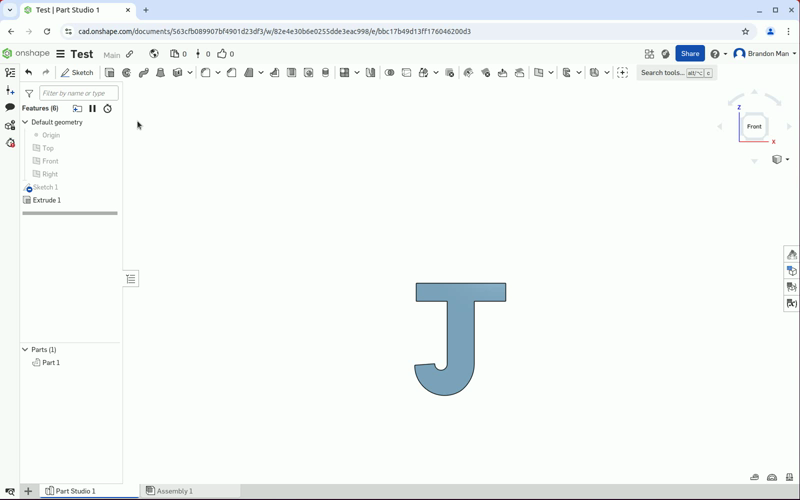
mouse_move(73, 189)
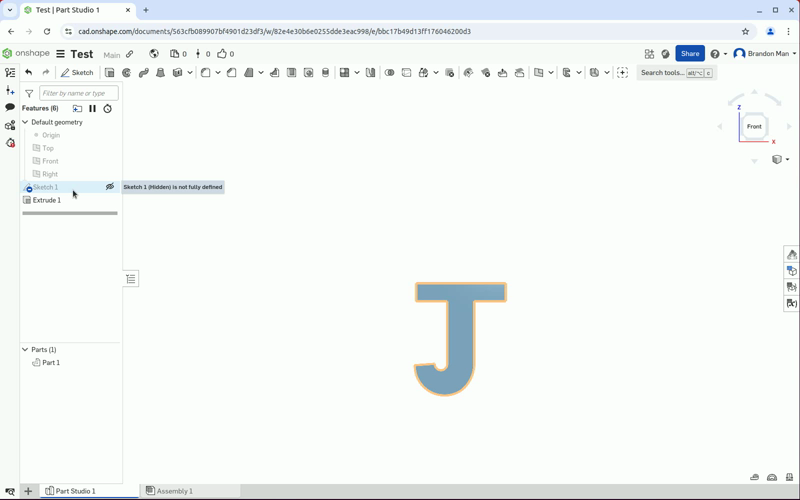
click(73, 189)
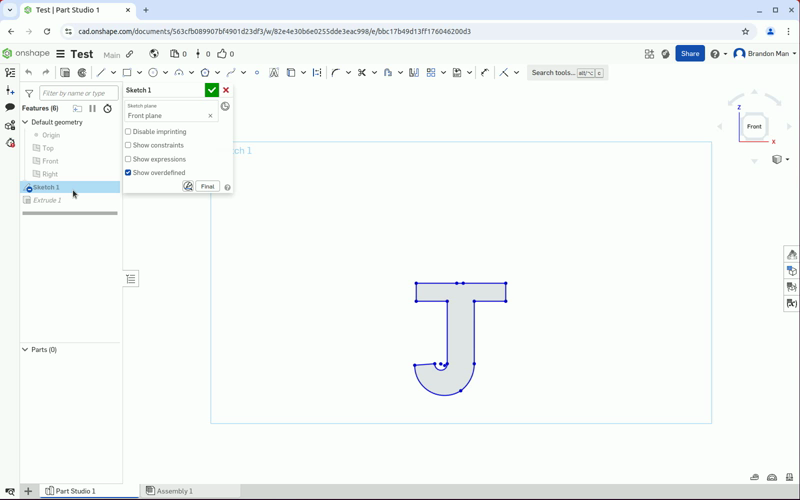
mouse_move(229, 92)
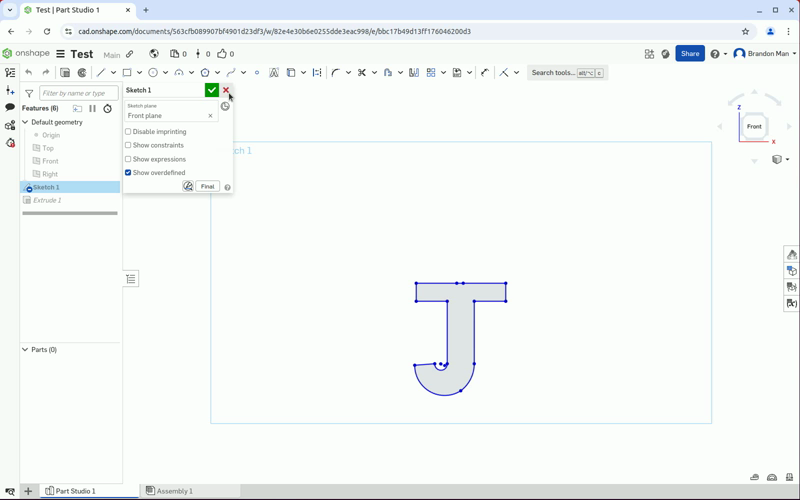
click(229, 92)
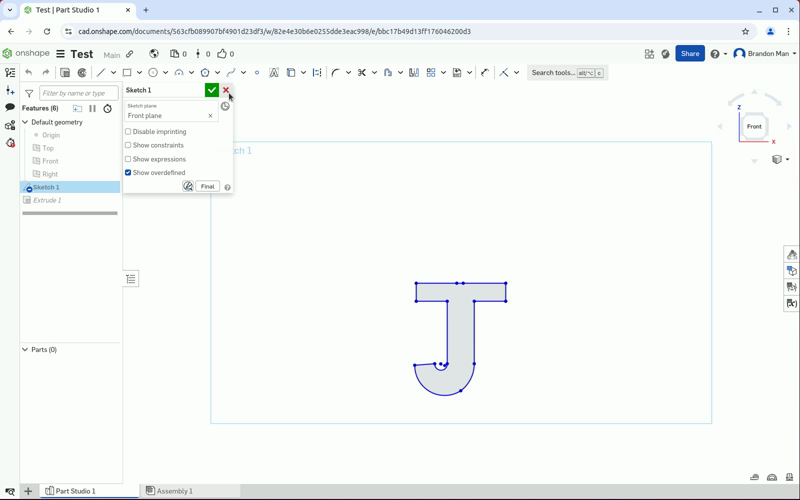
key(shift+s)
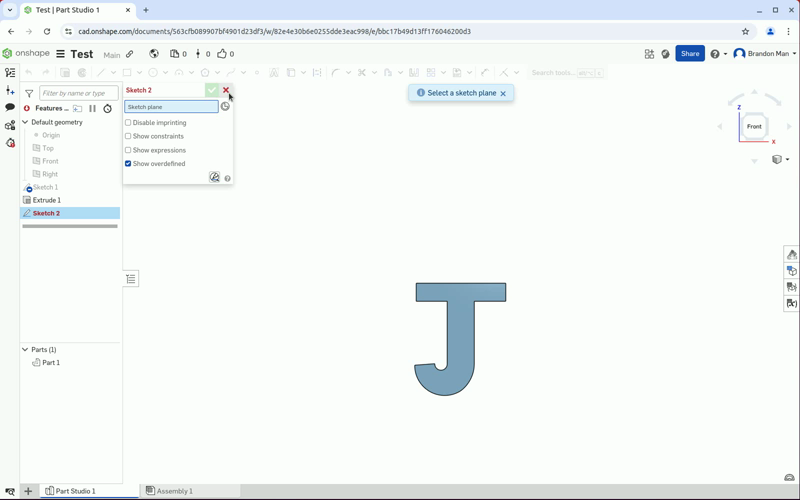
mouse_move(73, 163)
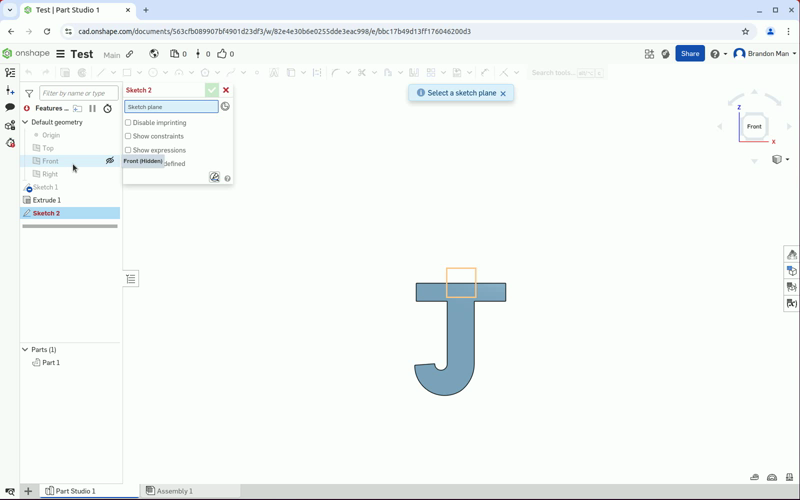
click(73, 163)
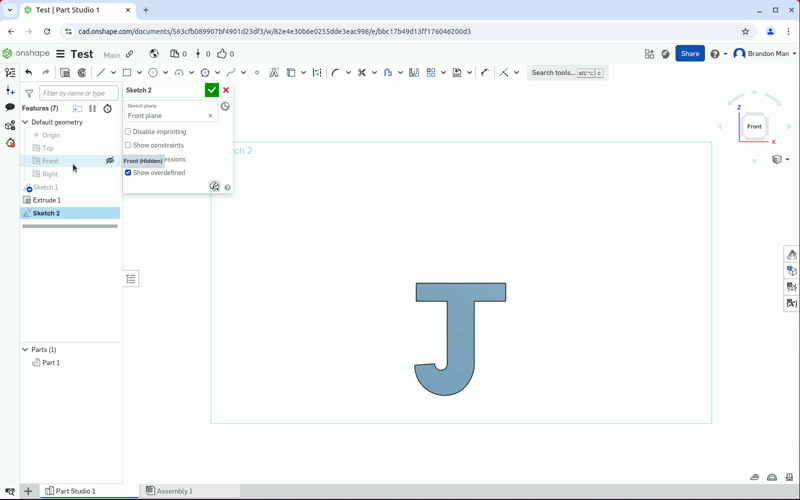
mouse_move(73, 352)
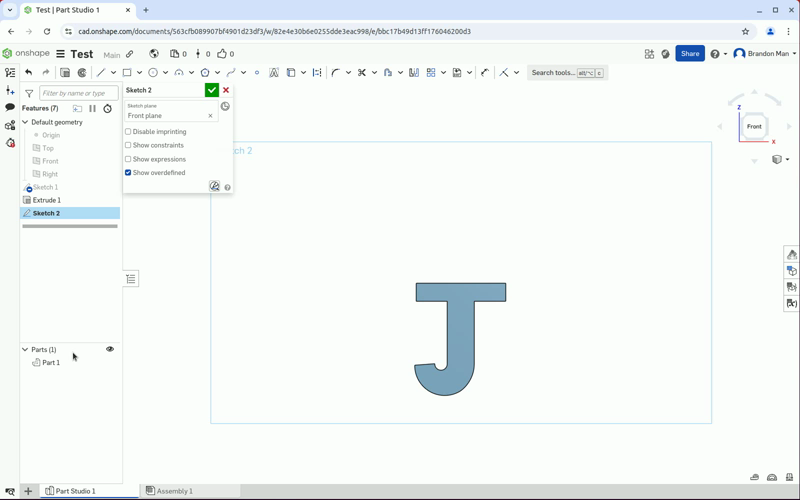
key(y)
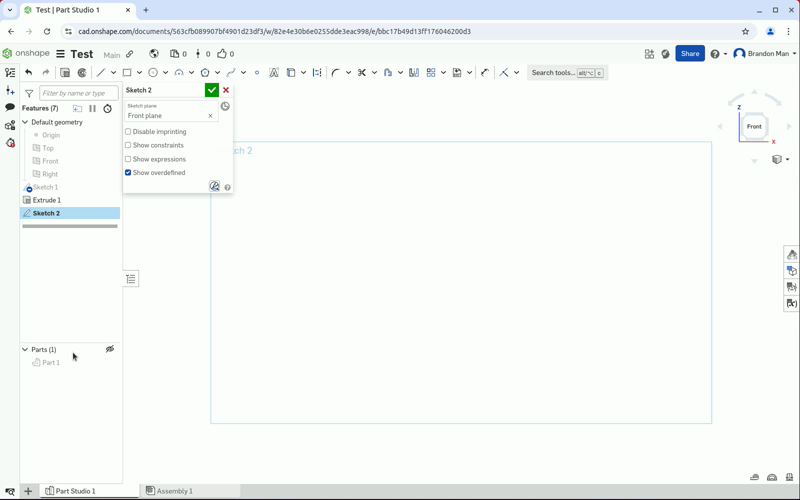
key(l)
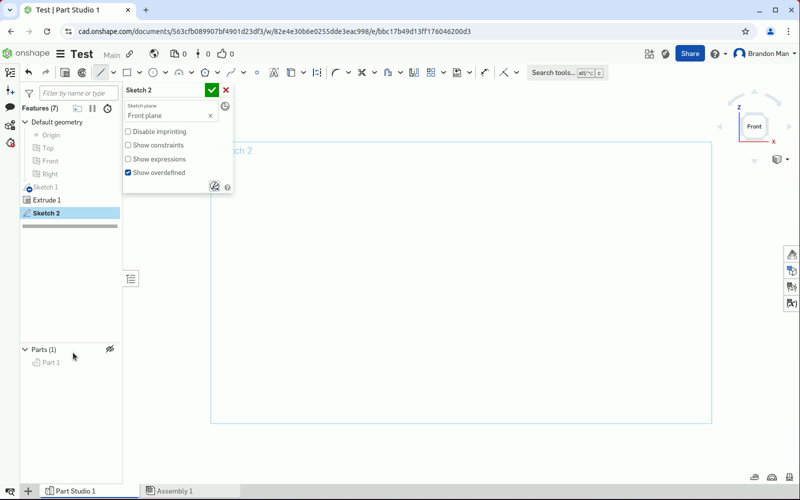
key_down(shift)
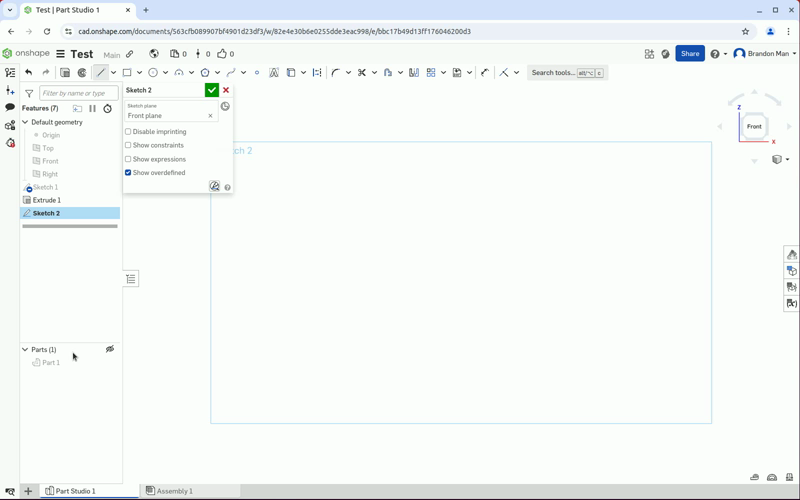
mouse_move(457, 282)
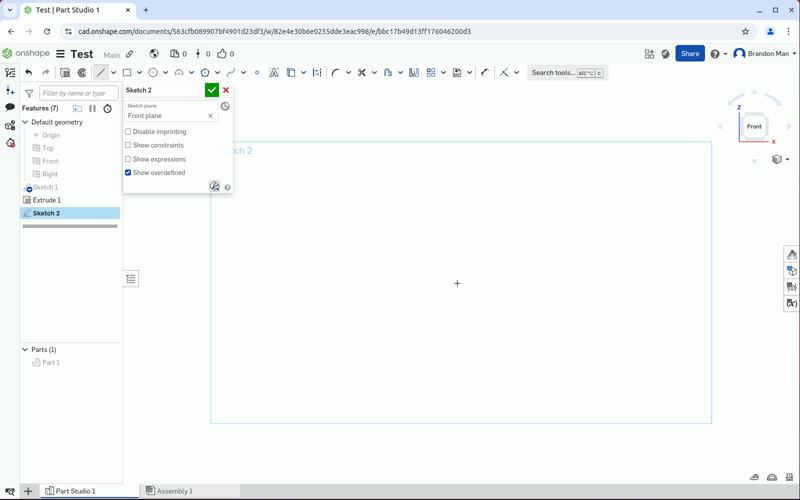
click(457, 282)
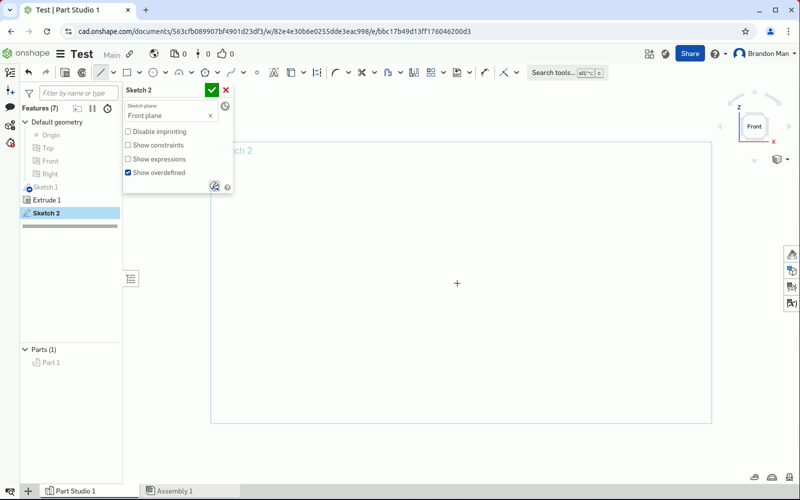
key_up(shift)
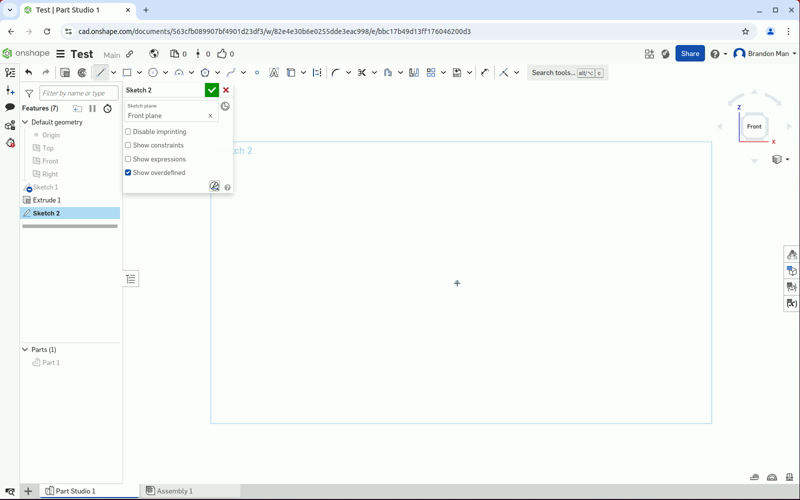
key_down(shift)
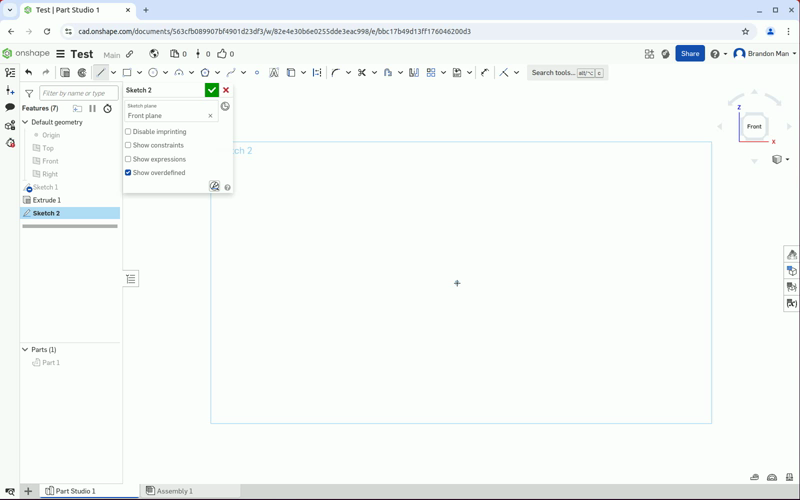
mouse_move(487, 282)
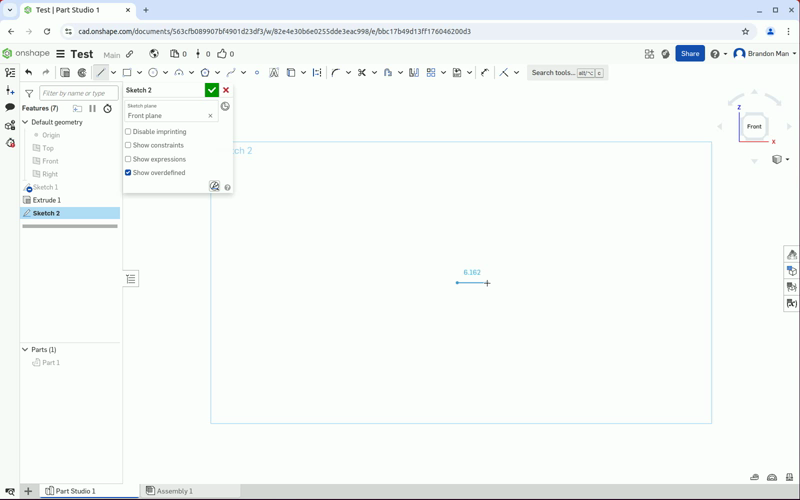
mouse_move(465, 282)
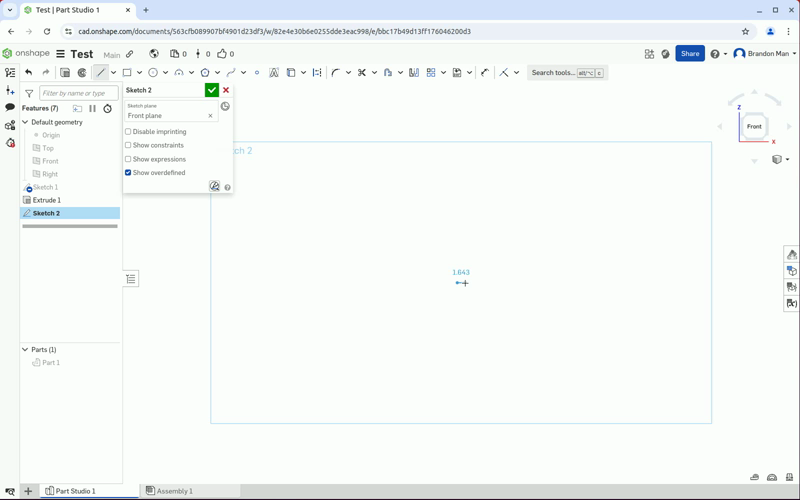
click(465, 282)
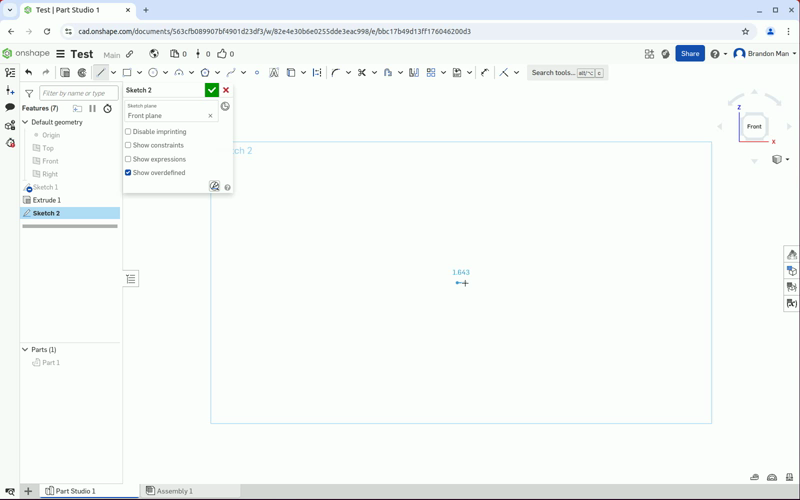
key_up(shift)
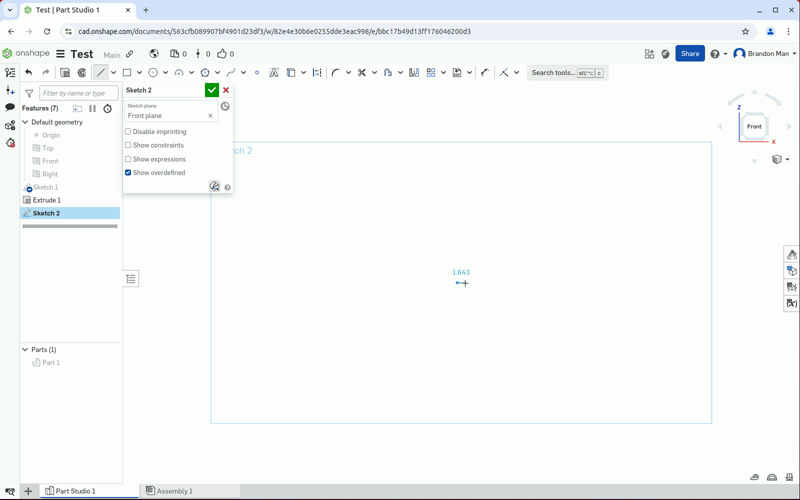
key_down(shift)
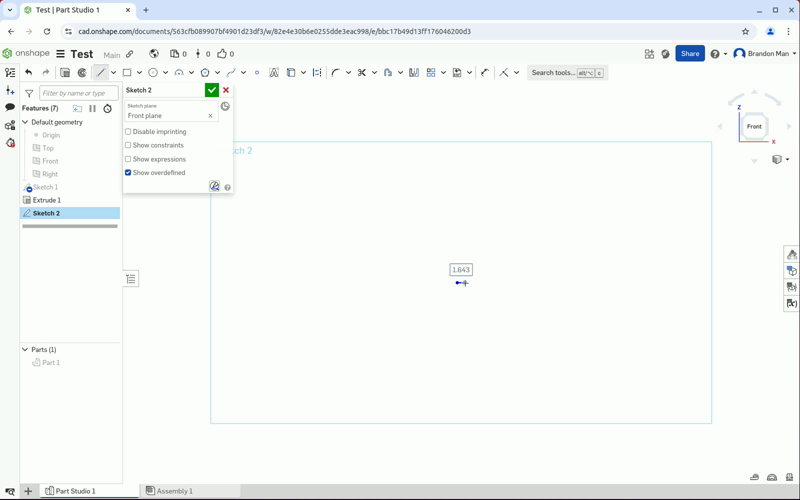
mouse_move(495, 282)
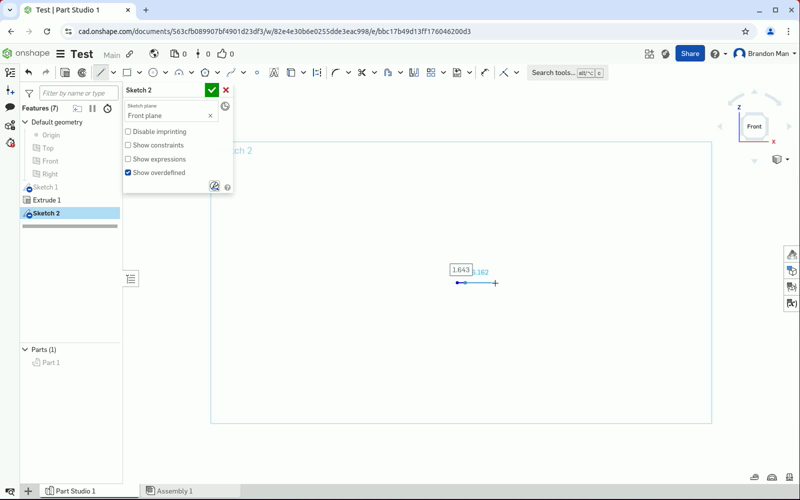
mouse_move(465, 272)
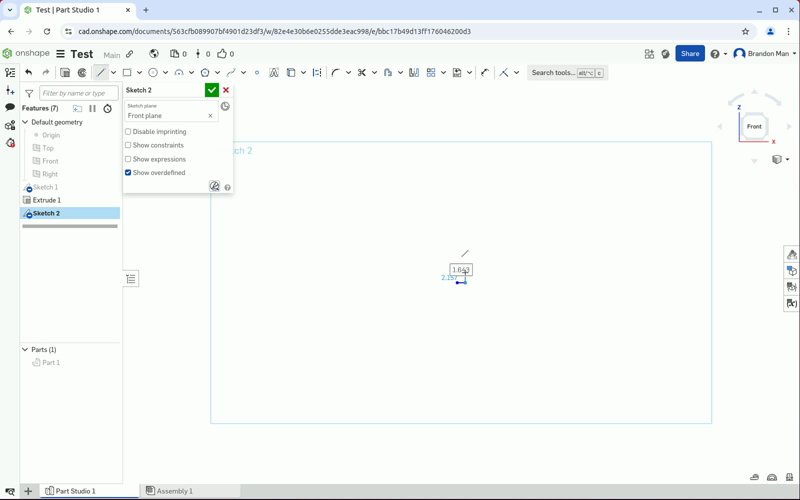
click(465, 272)
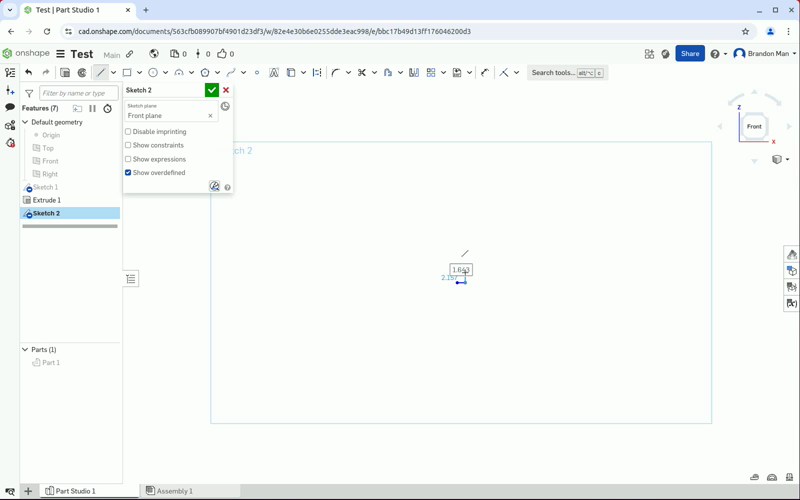
key_up(shift)
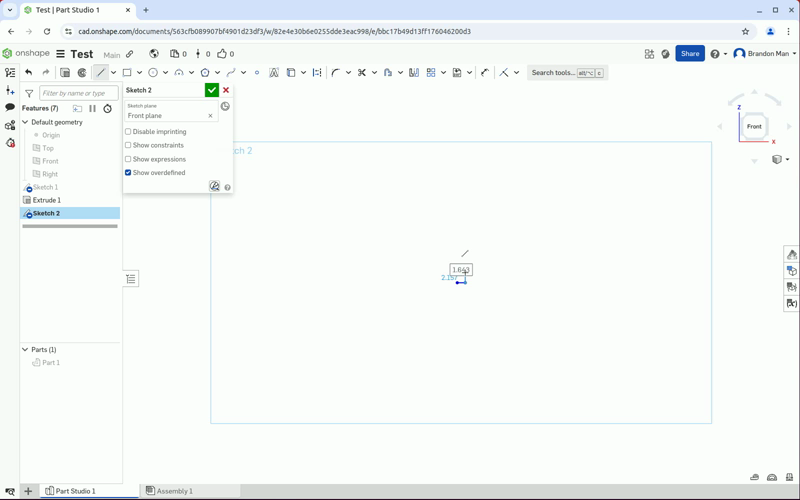
key(esc)
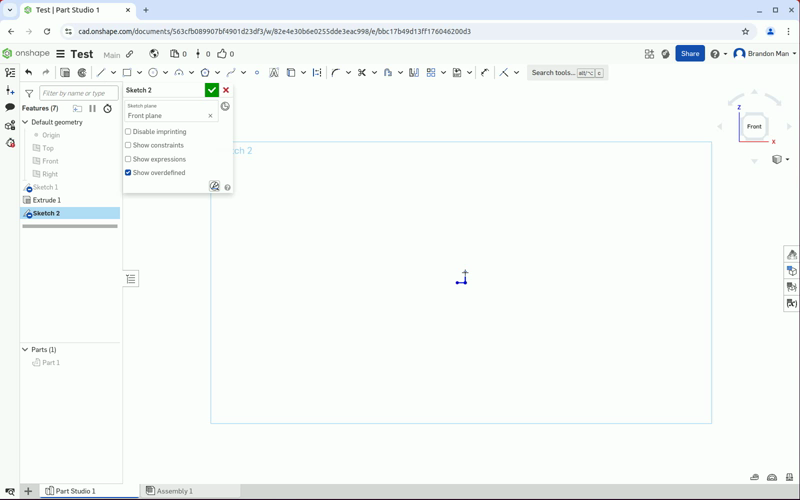
key(a)
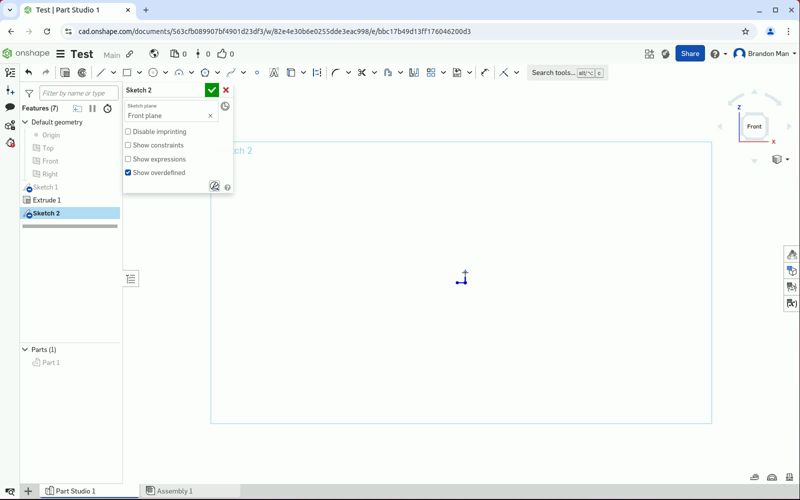
mouse_move(465, 272)
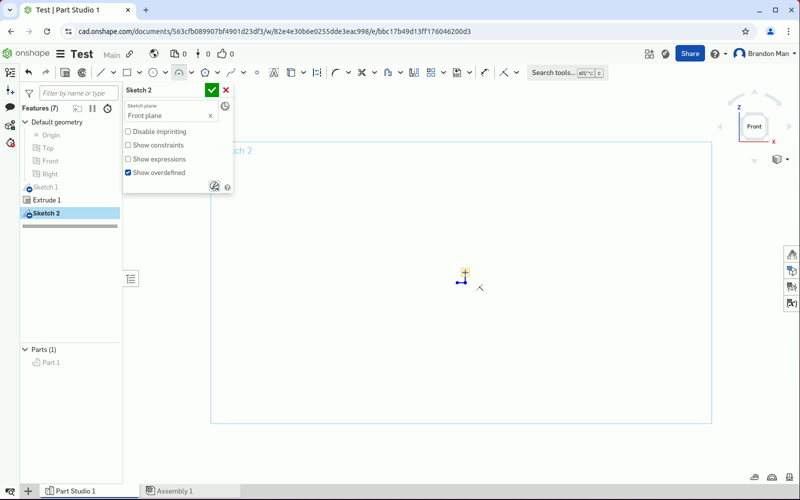
click(465, 272)
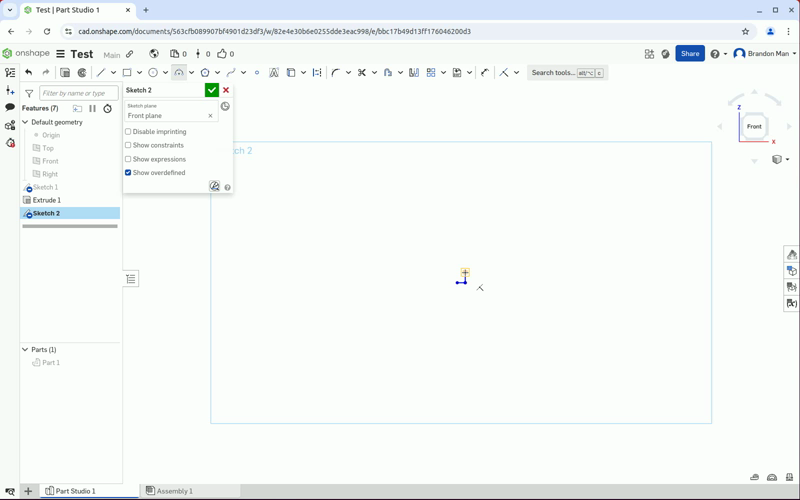
key_down(shift)
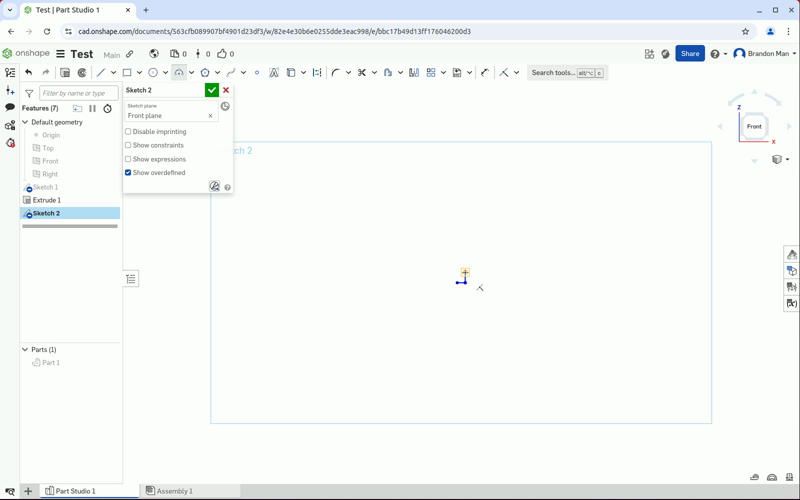
mouse_move(458, 272)
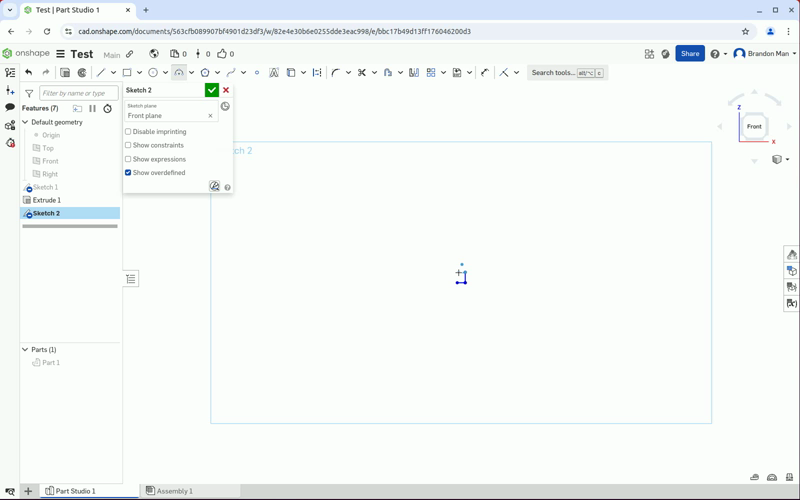
scroll(6)
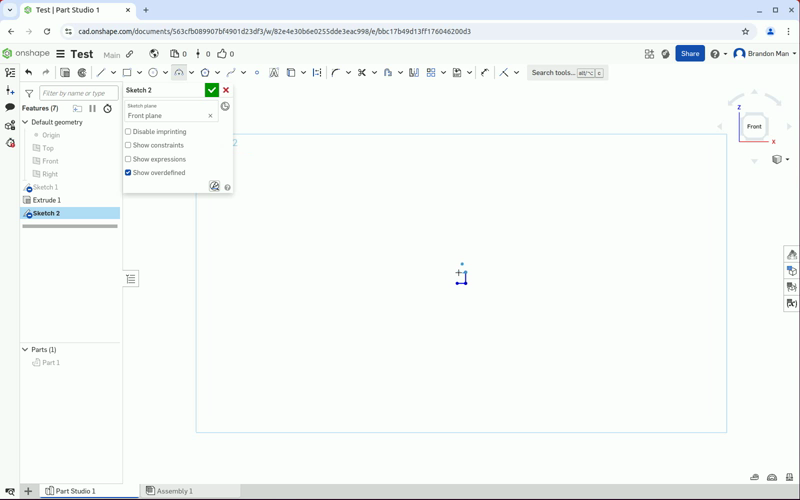
scroll(6)
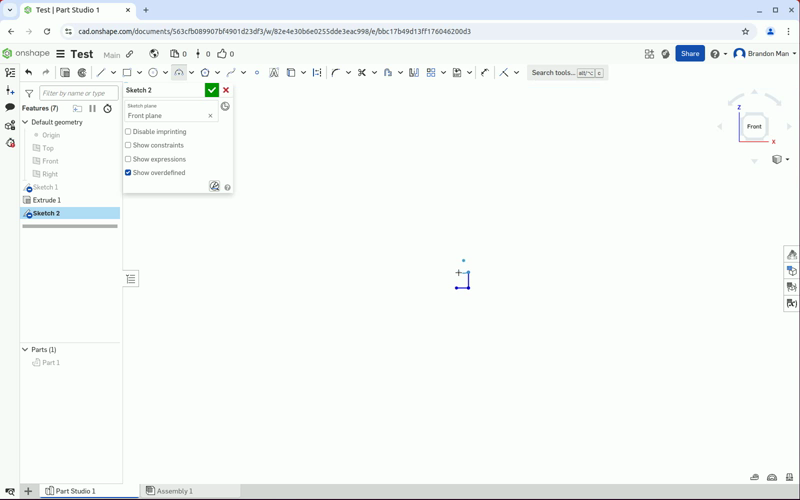
scroll(6)
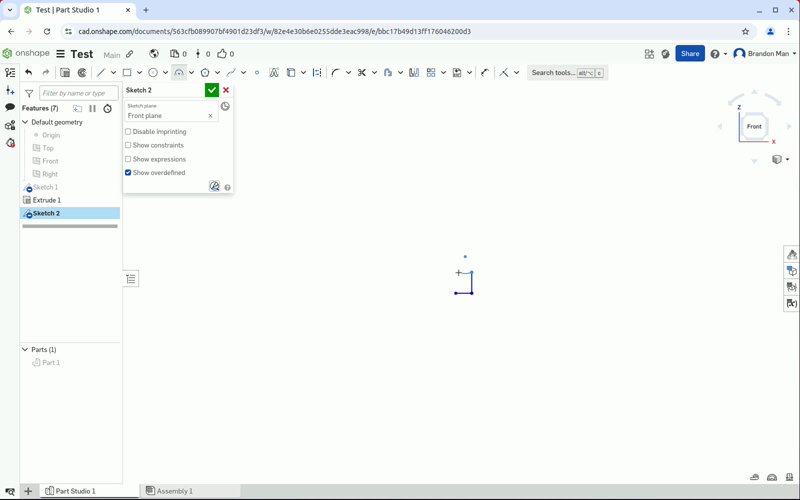
scroll(6)
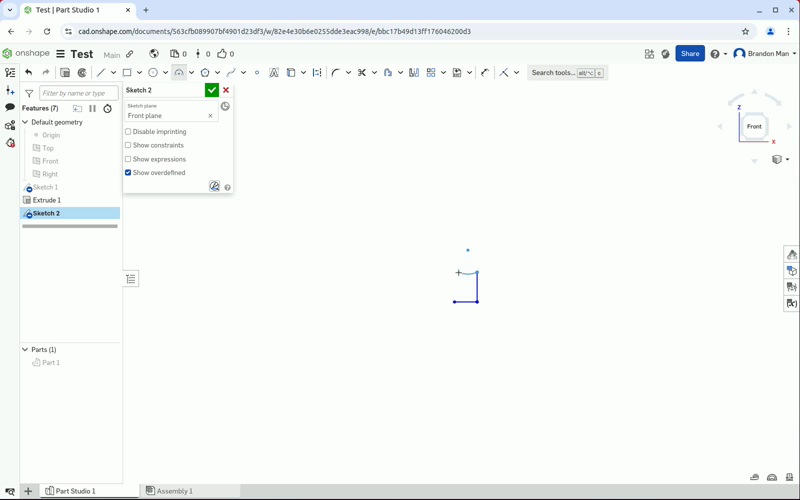
scroll(6)
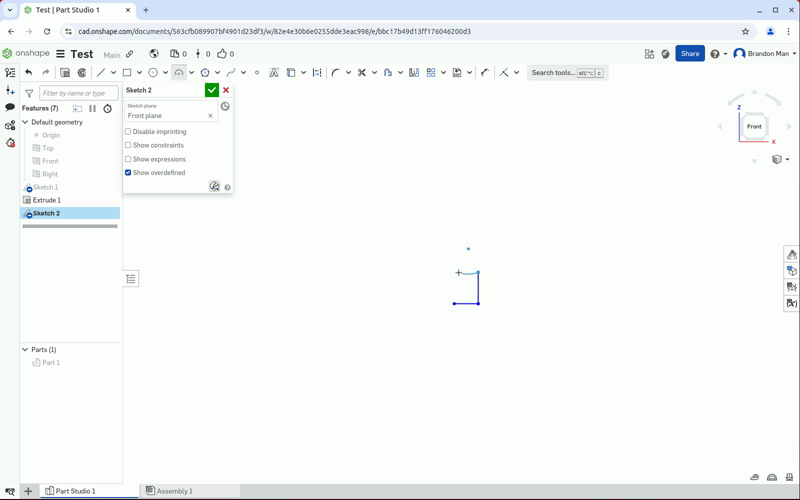
scroll(6)
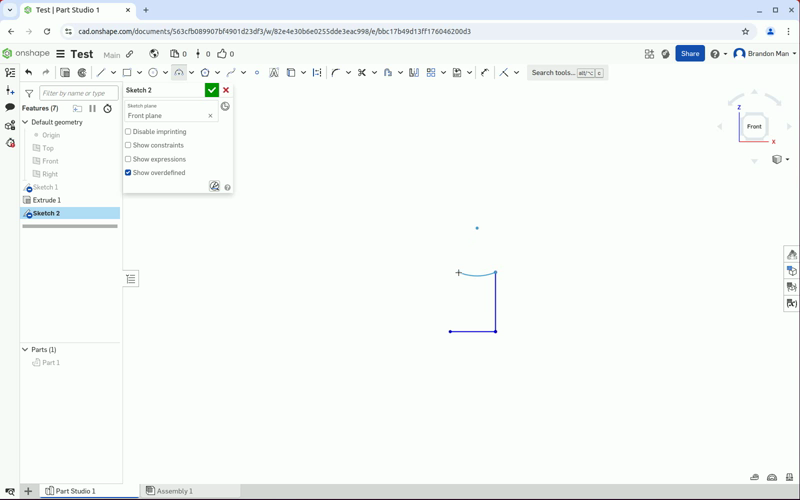
scroll(6)
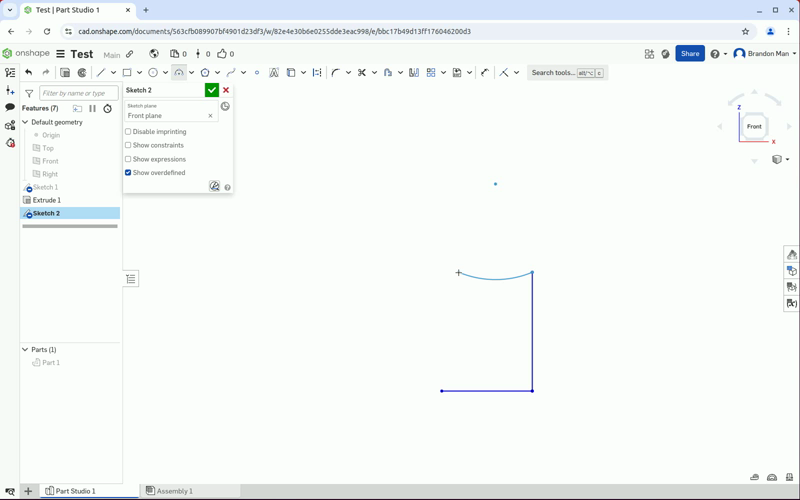
click(458, 272)
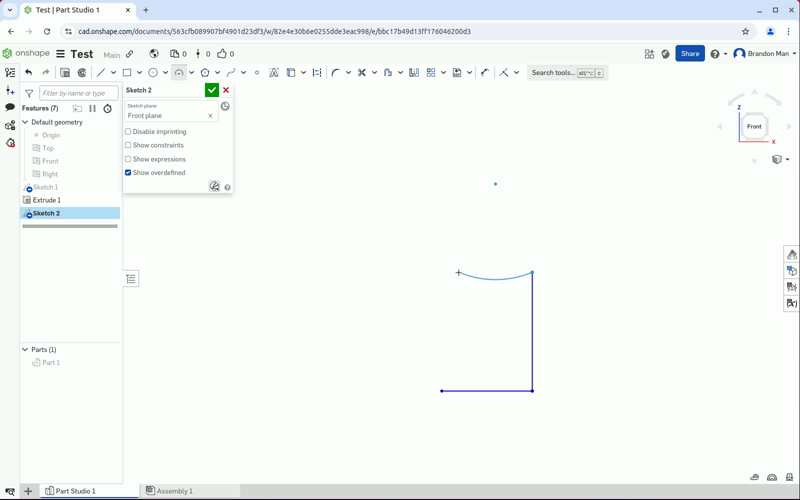
scroll(-6)
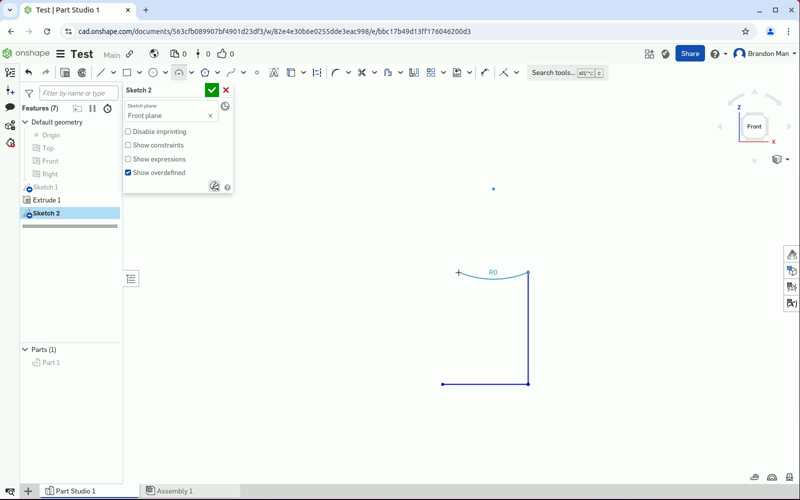
scroll(-6)
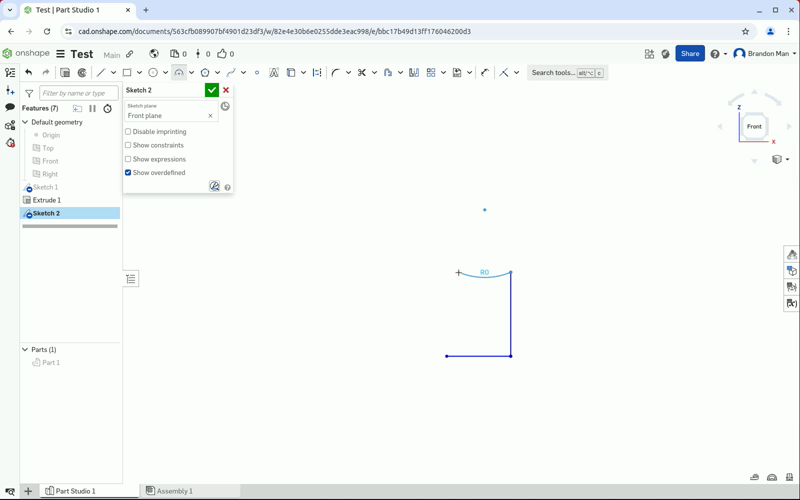
scroll(-6)
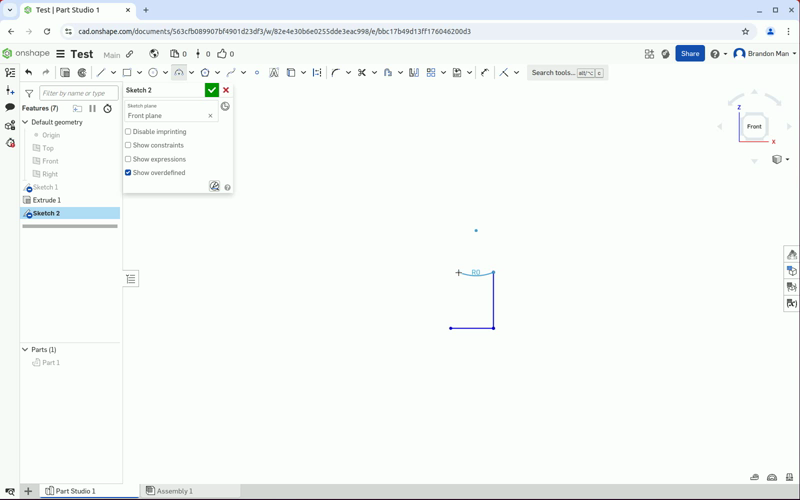
scroll(-6)
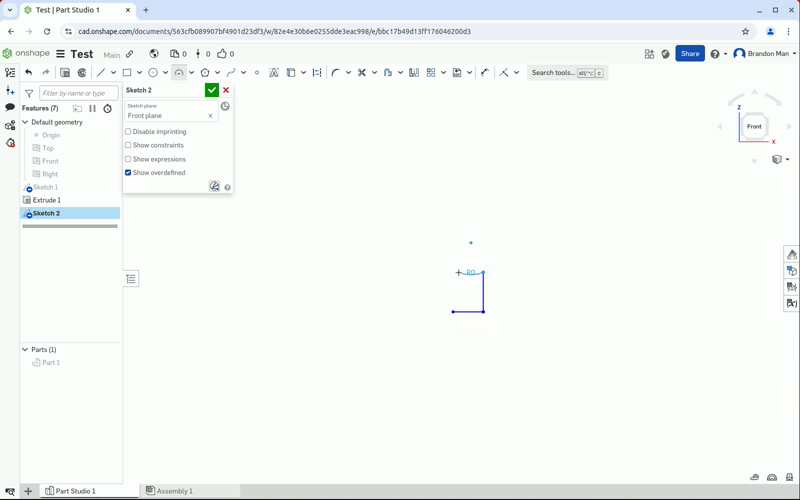
scroll(-6)
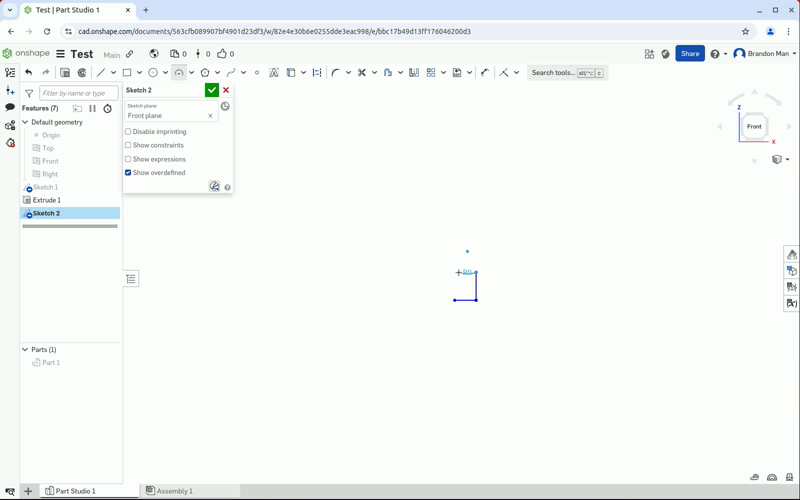
scroll(-6)
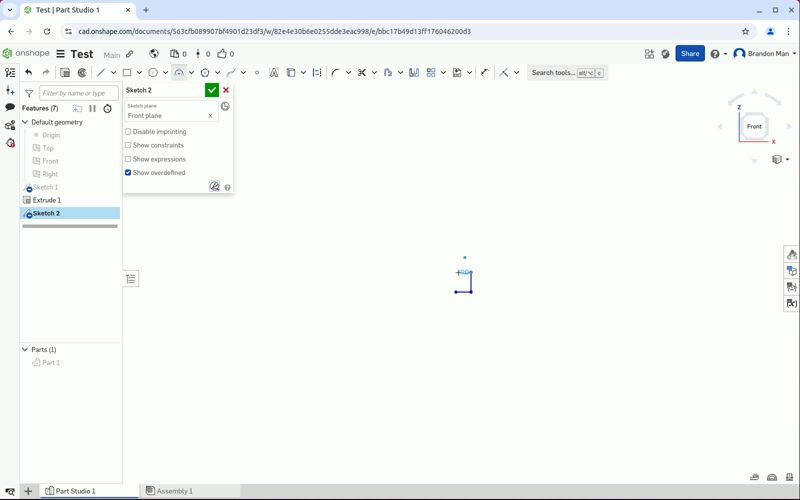
scroll(-6)
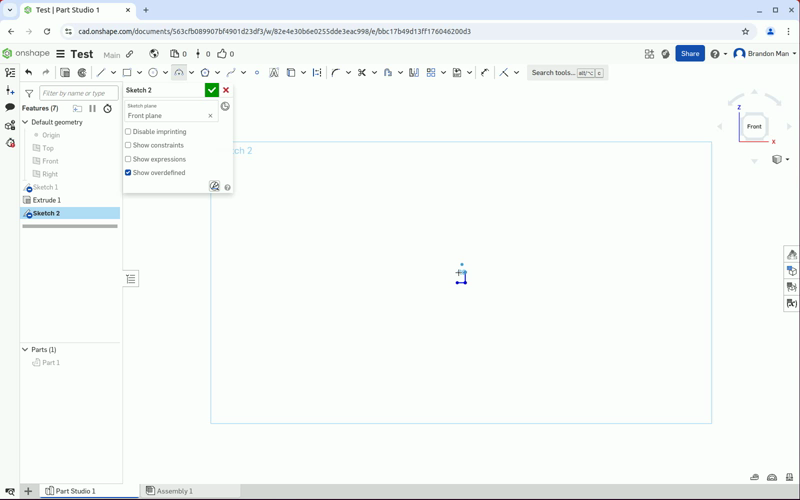
mouse_move(461, 273)
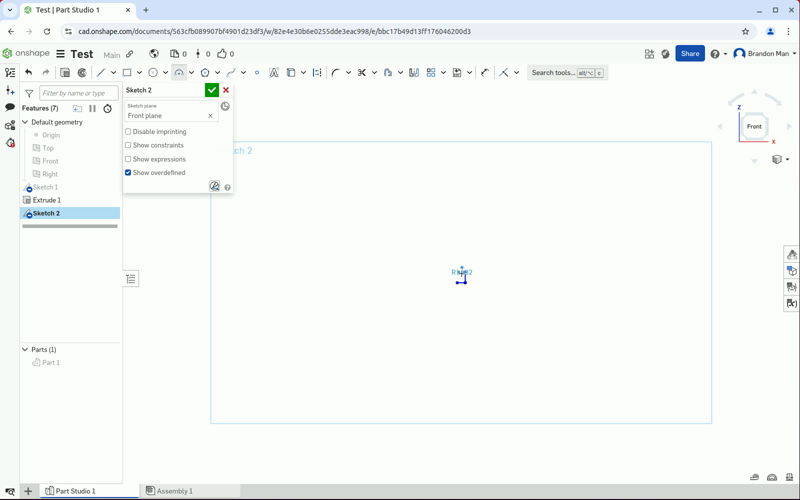
scroll(6)
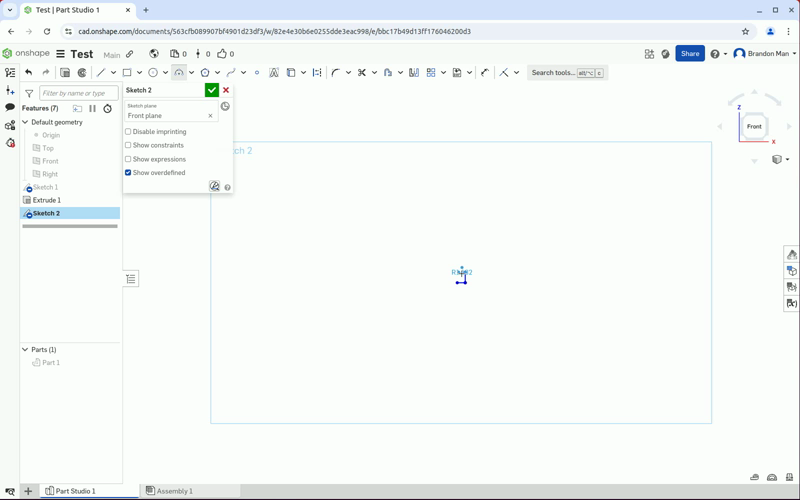
scroll(6)
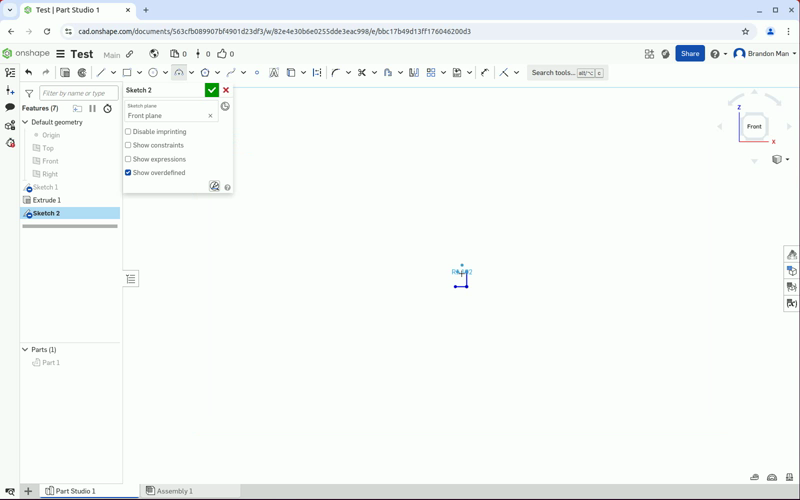
scroll(6)
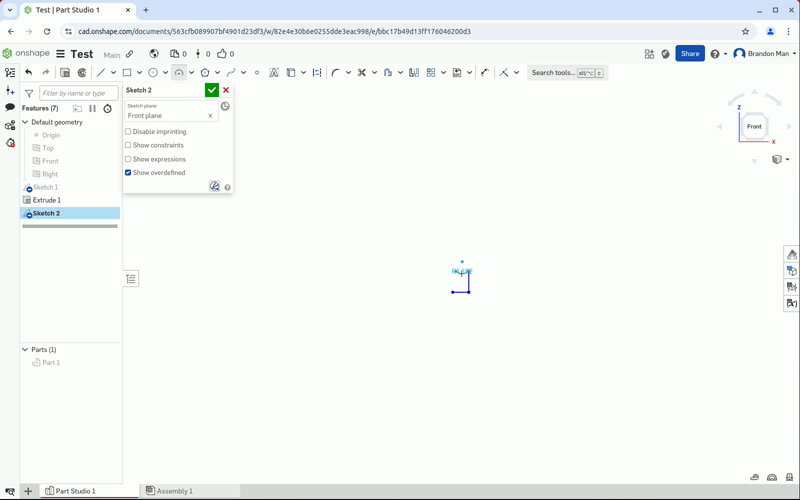
scroll(6)
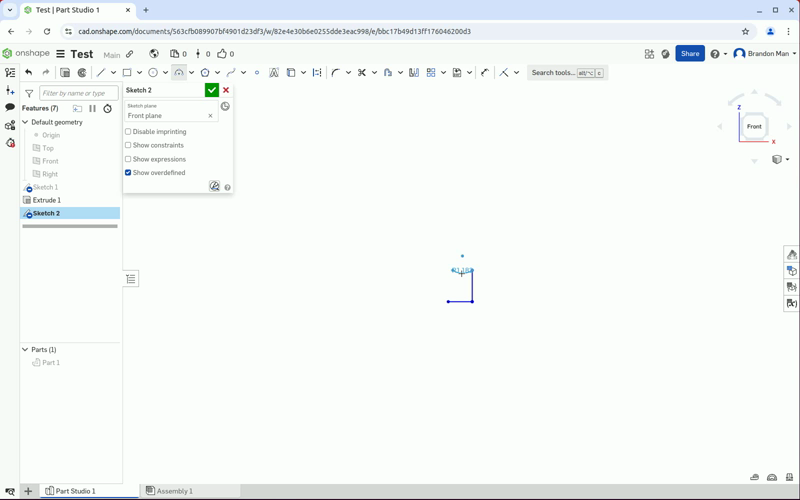
scroll(6)
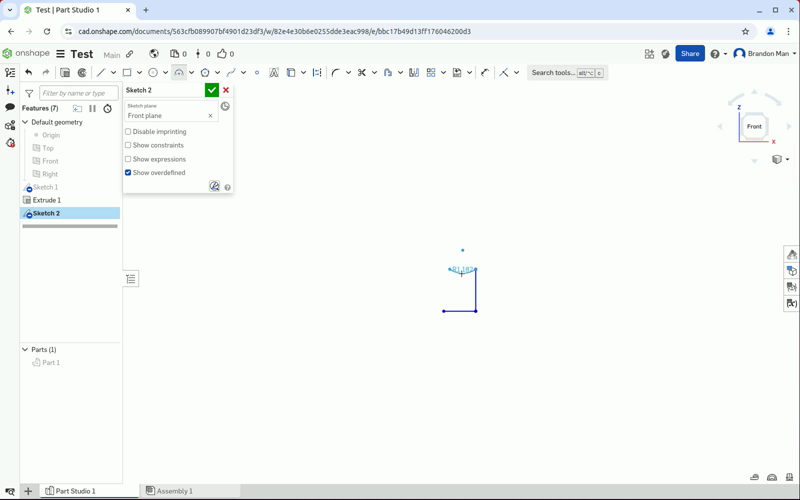
scroll(6)
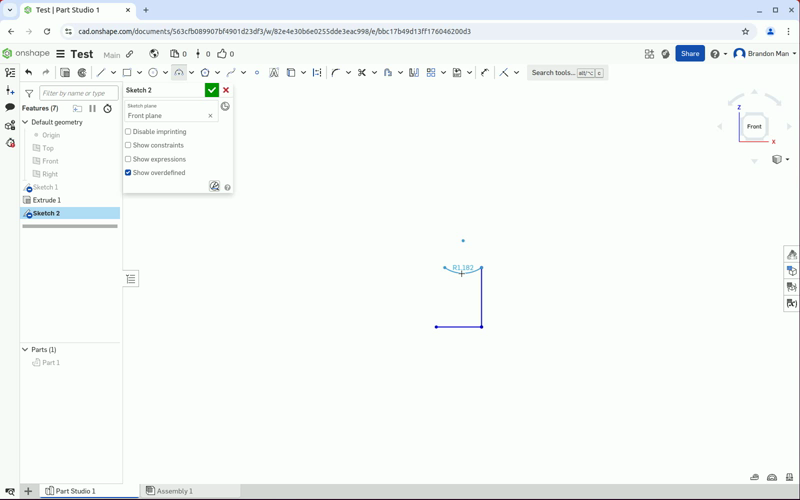
scroll(6)
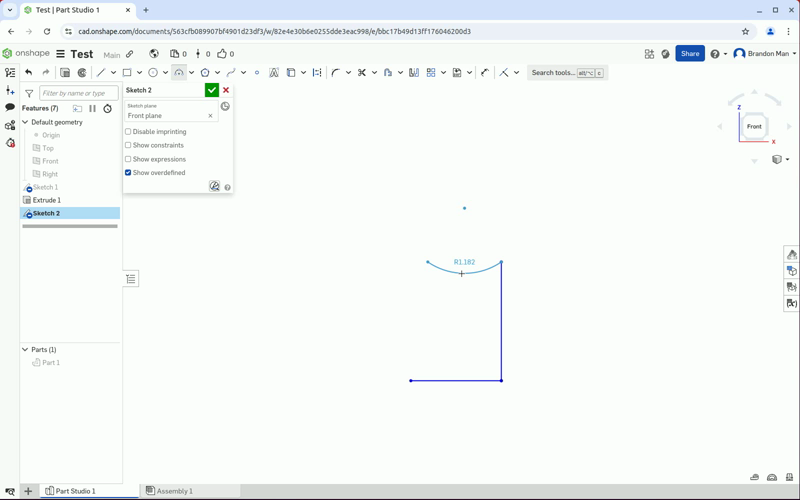
click(461, 273)
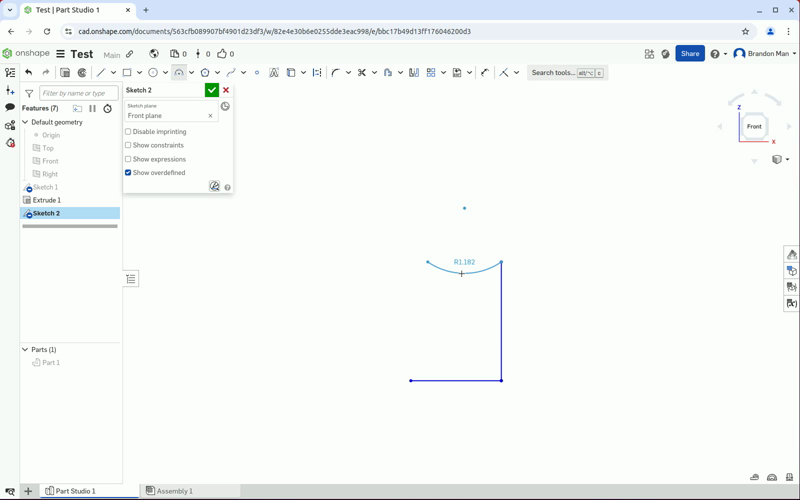
scroll(-6)
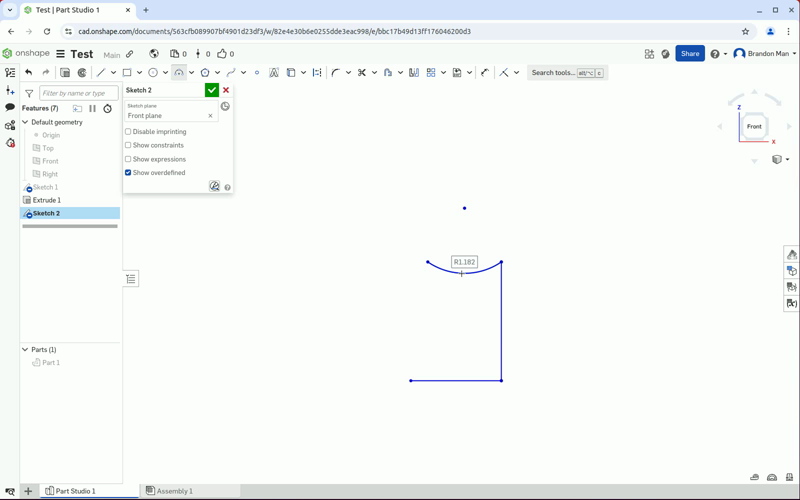
scroll(-6)
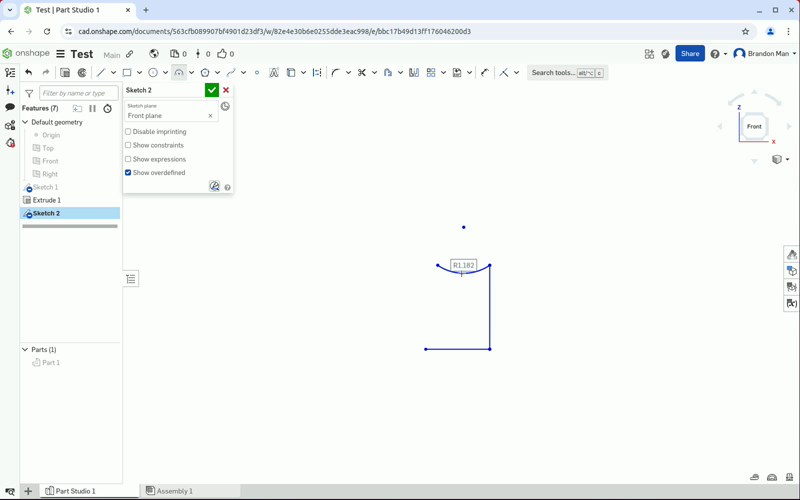
scroll(-6)
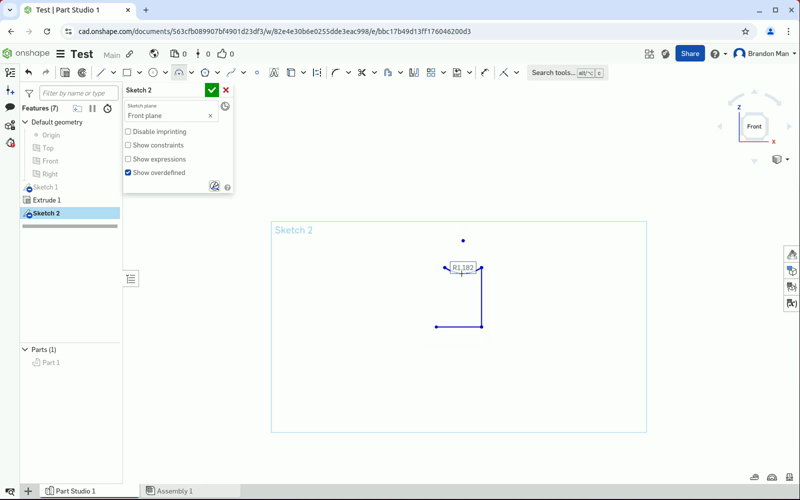
scroll(-6)
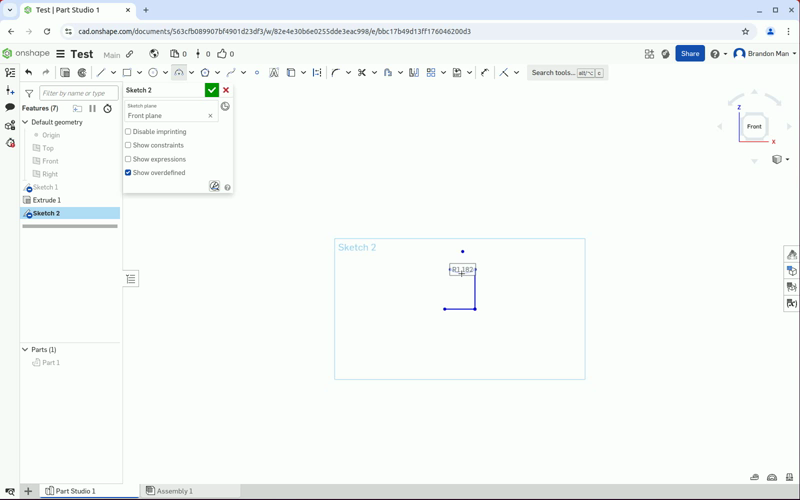
scroll(-6)
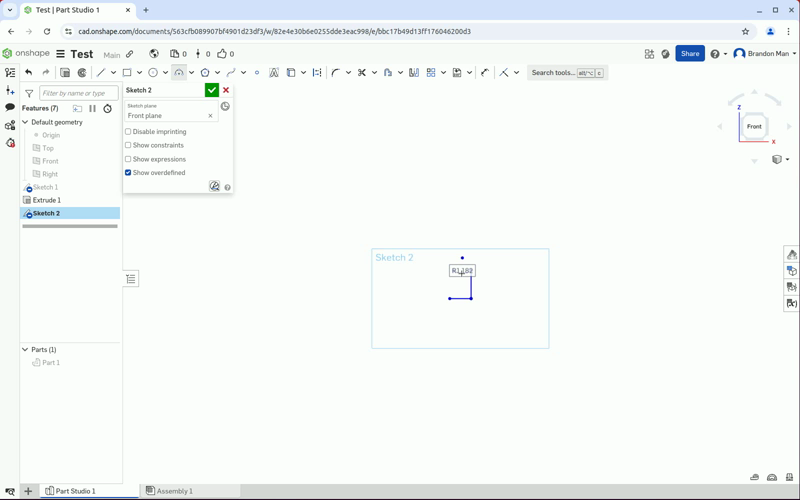
scroll(-6)
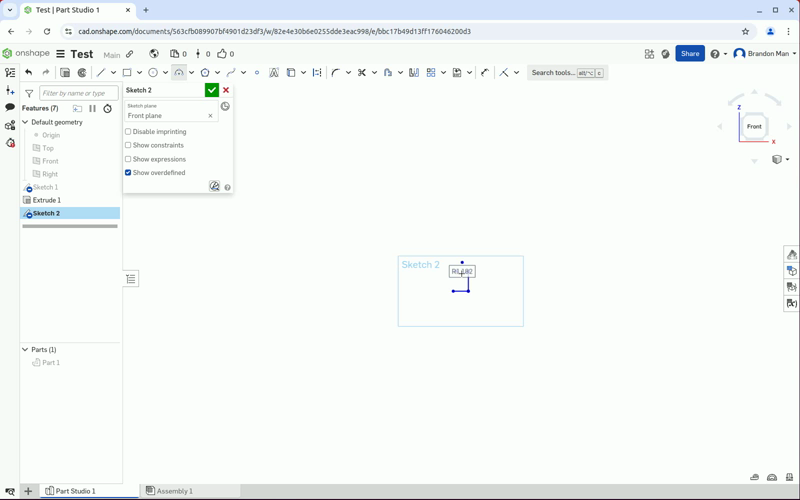
scroll(-6)
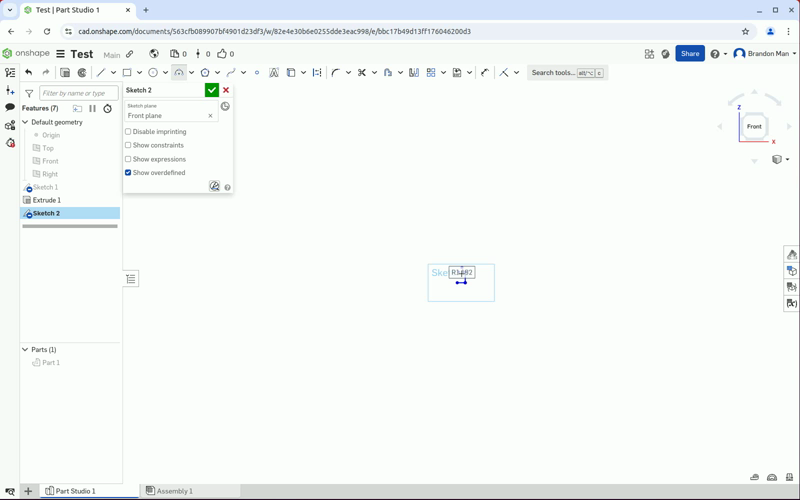
key_up(shift)
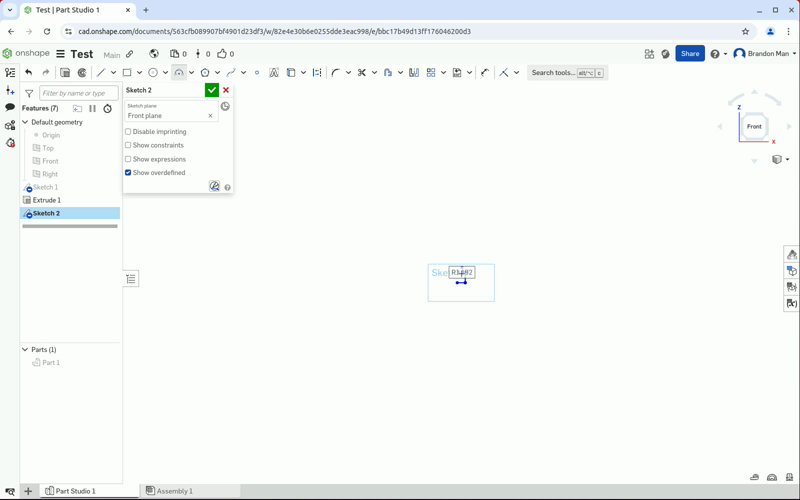
key(esc)
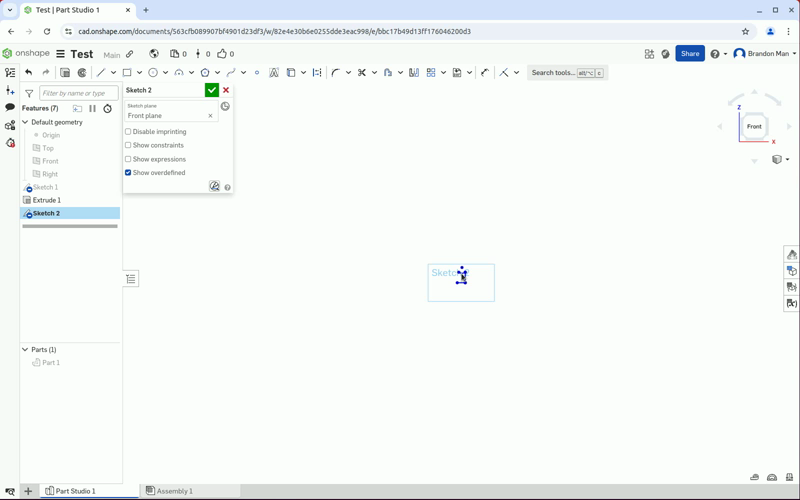
key(l)
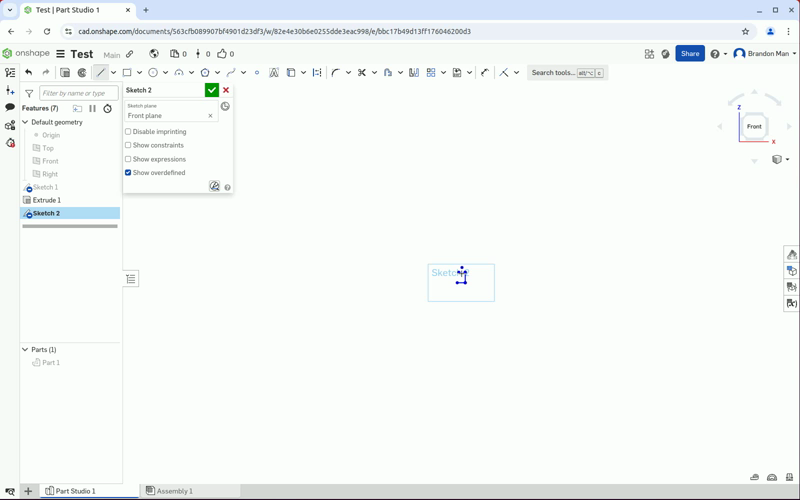
mouse_move(458, 272)
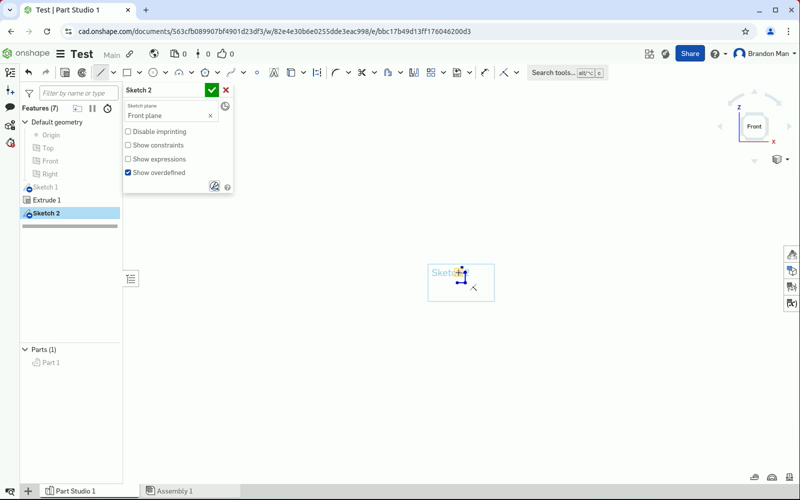
scroll(6)
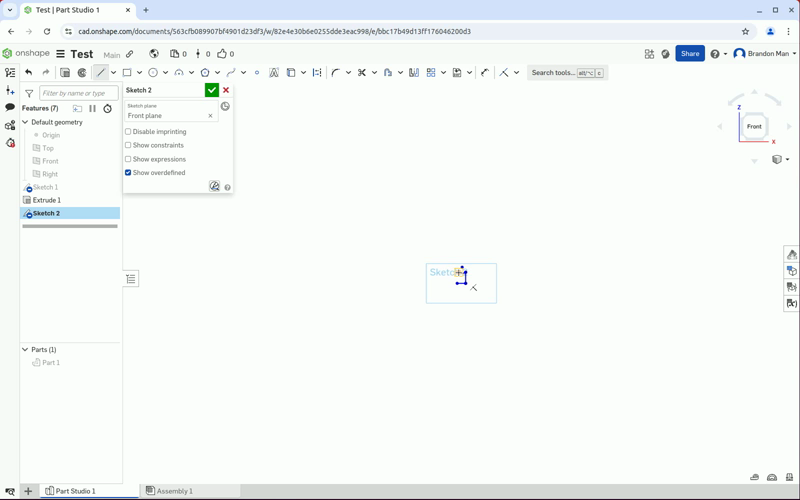
scroll(6)
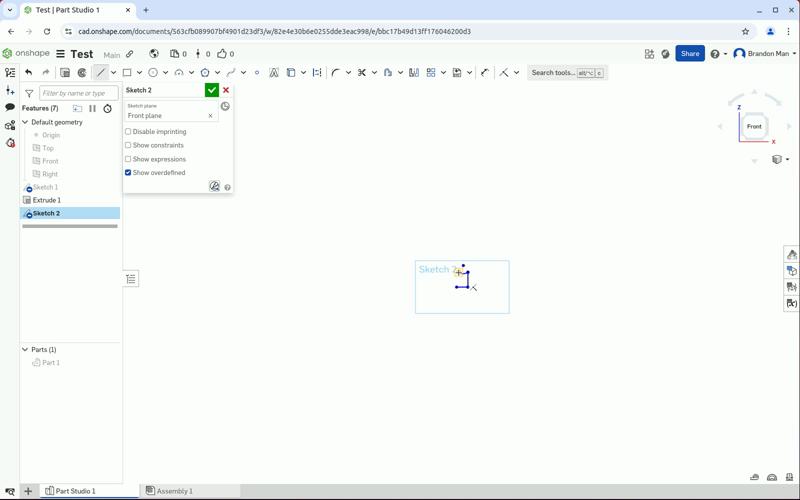
scroll(6)
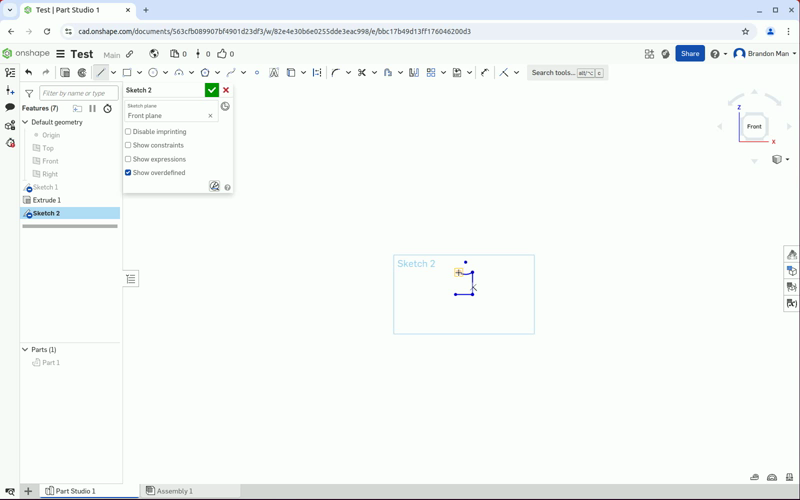
scroll(6)
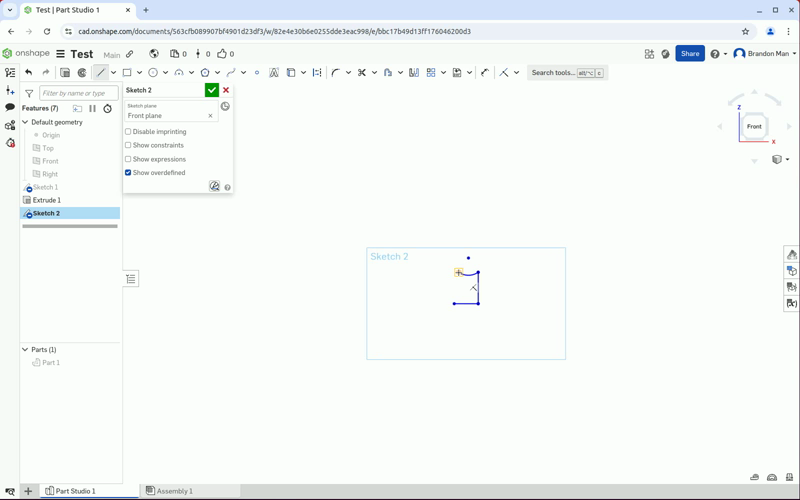
scroll(6)
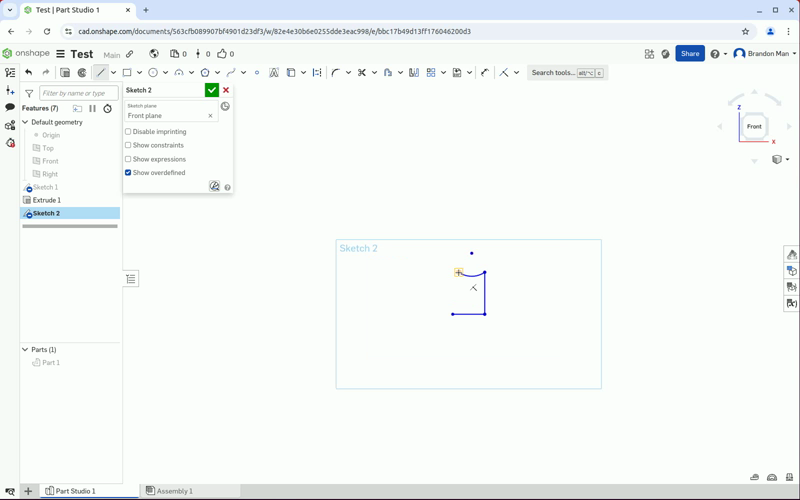
scroll(6)
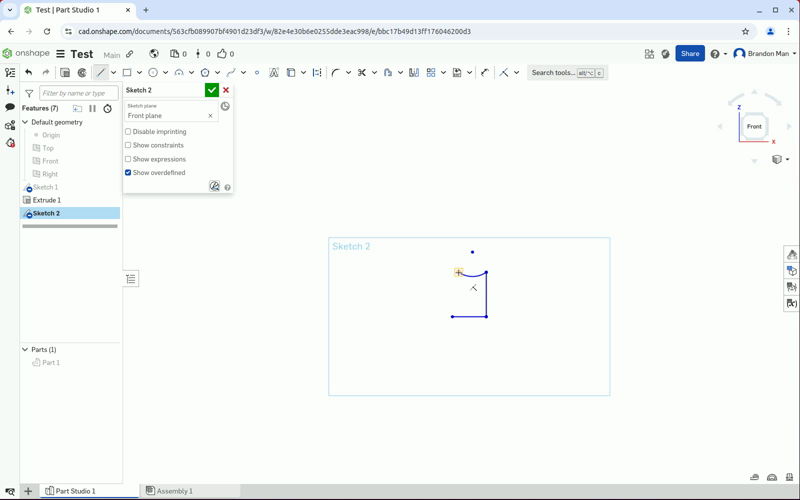
scroll(6)
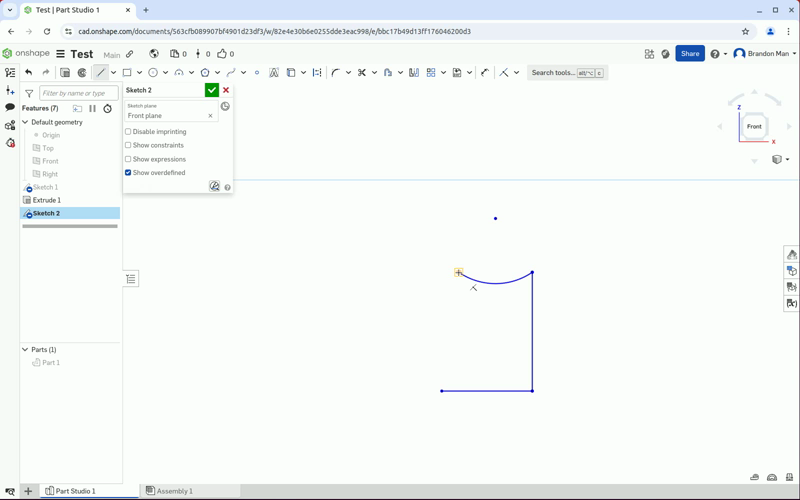
click(458, 272)
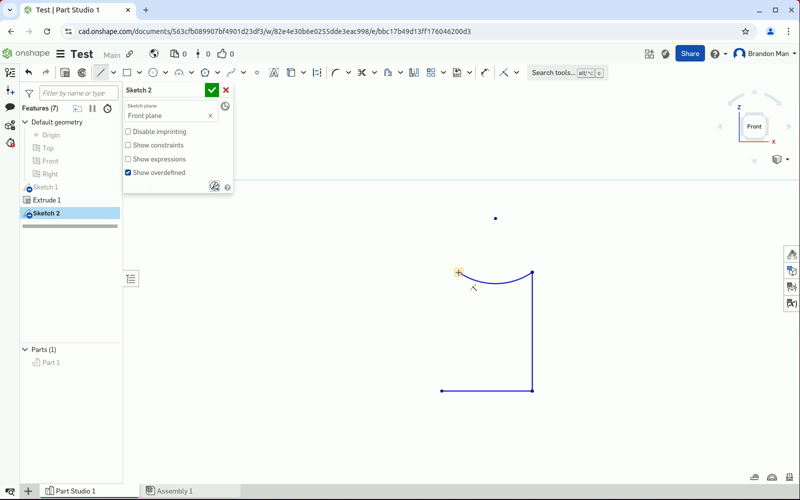
scroll(-6)
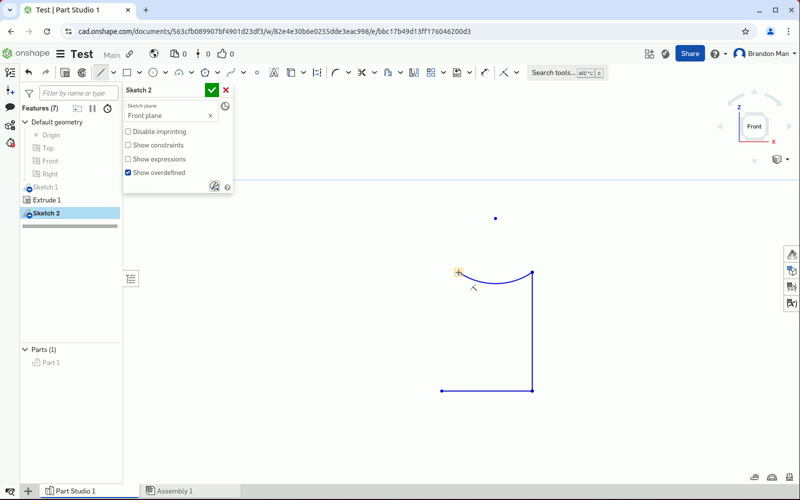
scroll(-6)
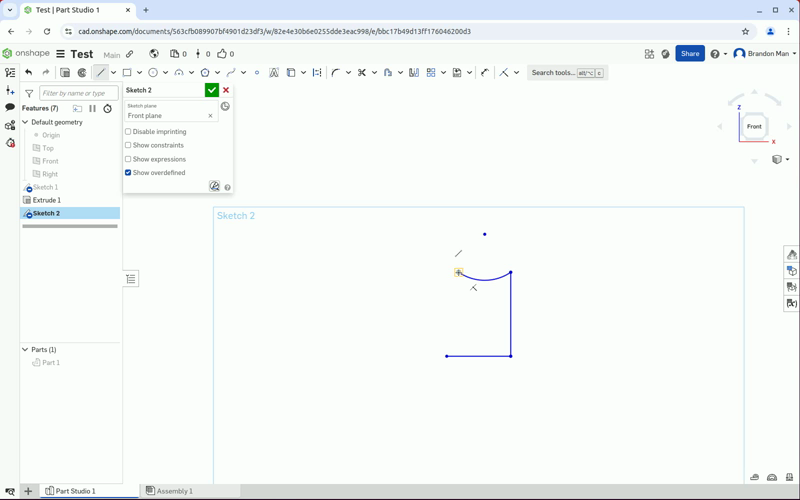
scroll(-6)
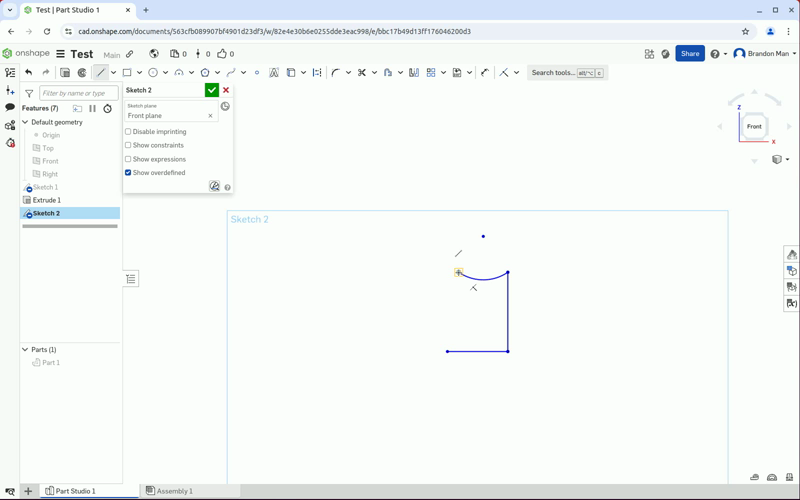
scroll(-6)
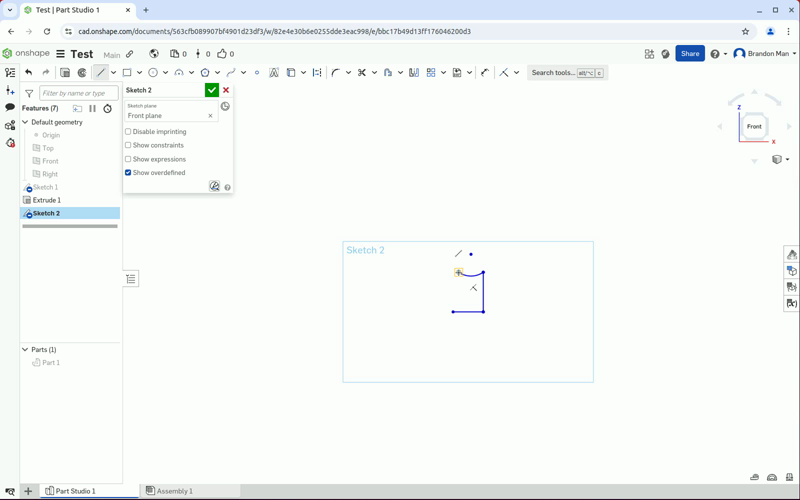
scroll(-6)
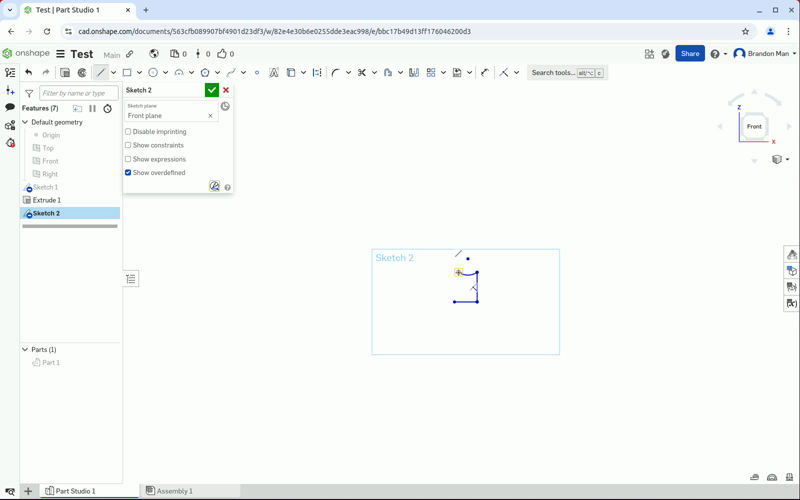
scroll(-6)
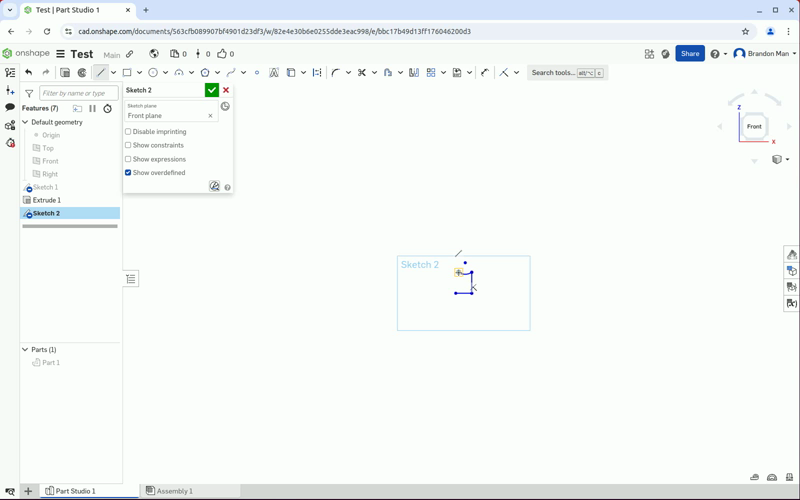
scroll(-6)
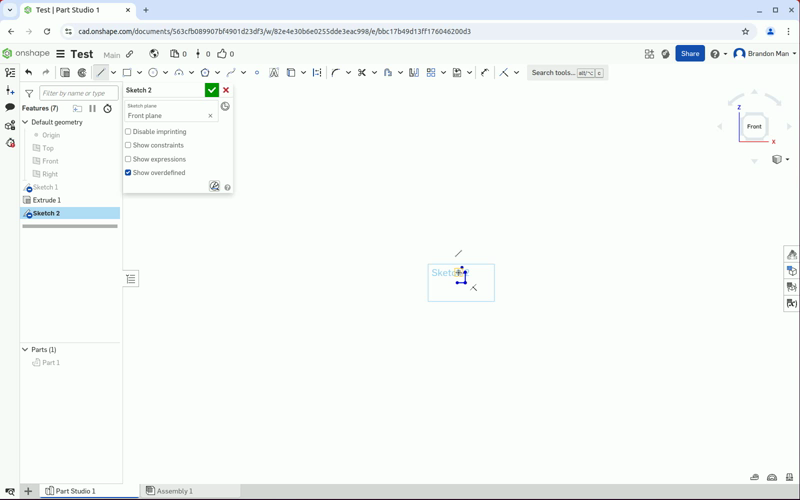
key_down(shift)
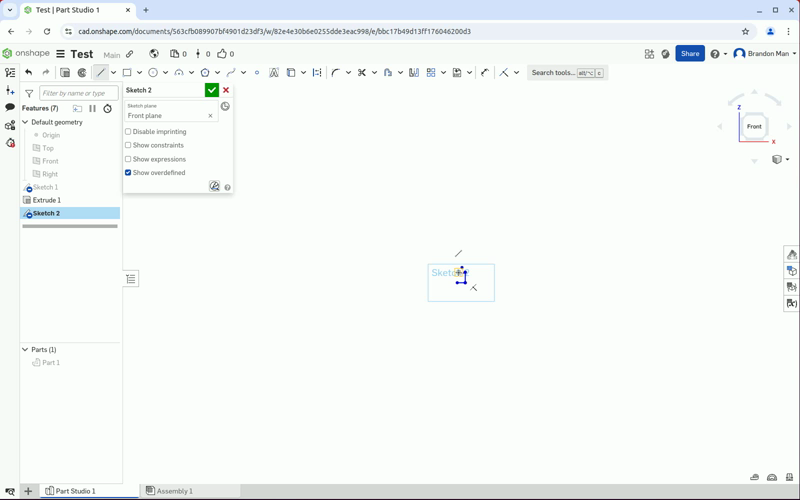
mouse_move(488, 272)
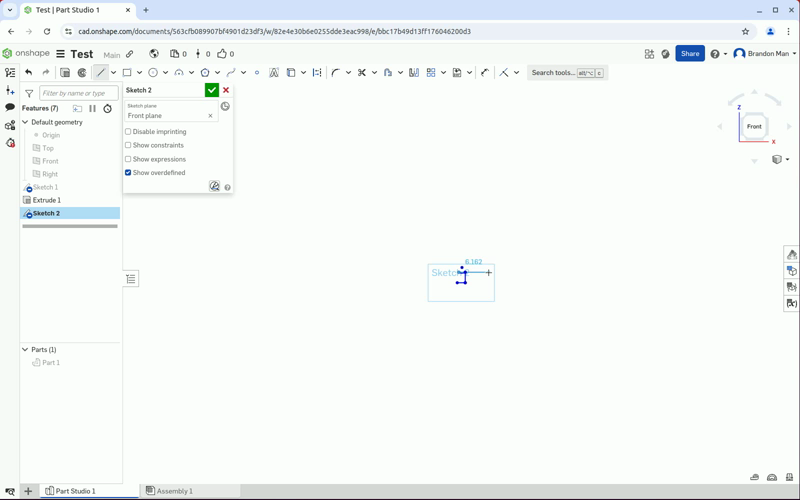
mouse_move(457, 272)
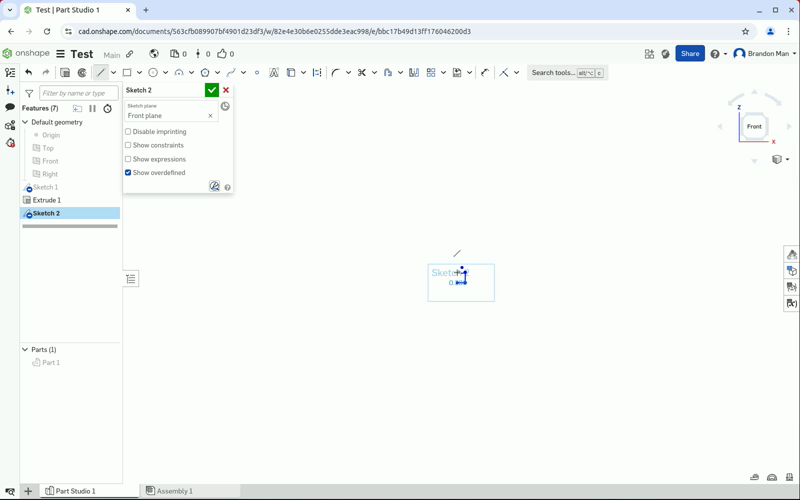
scroll(6)
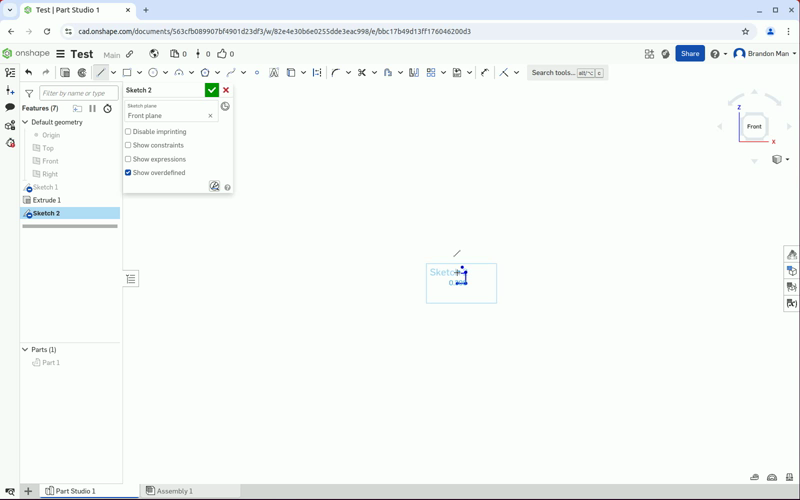
scroll(6)
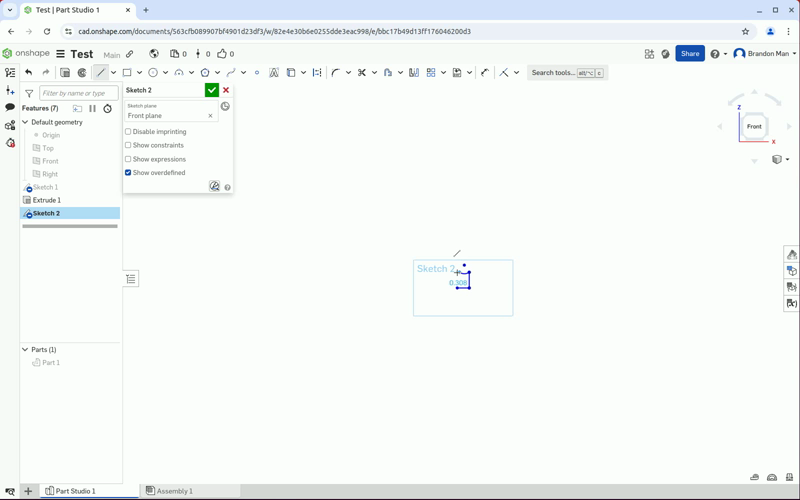
scroll(6)
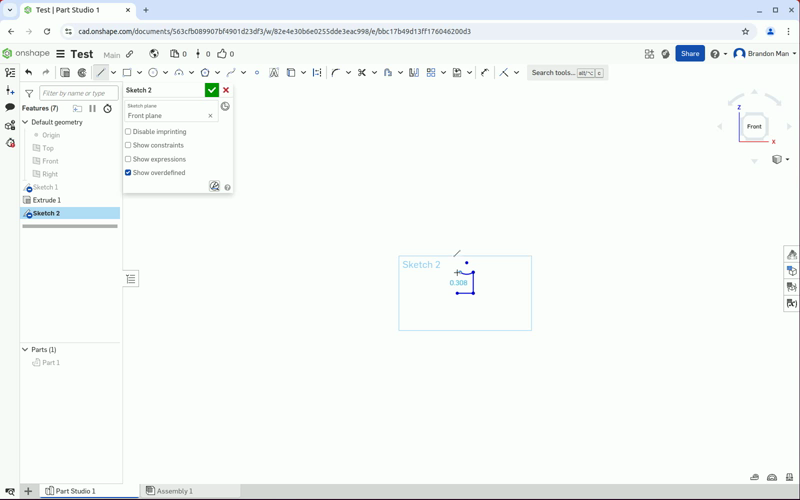
scroll(6)
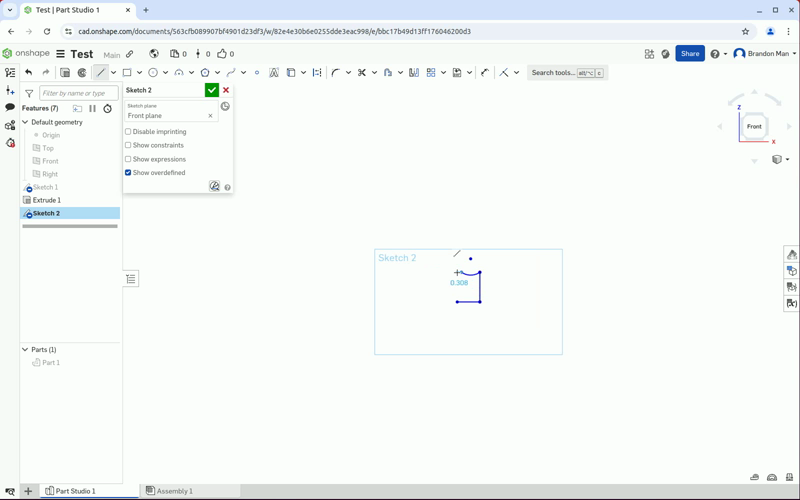
scroll(6)
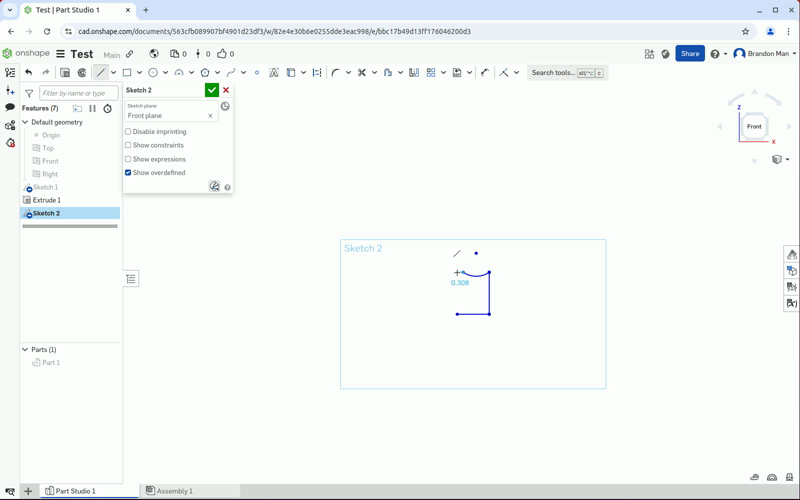
scroll(6)
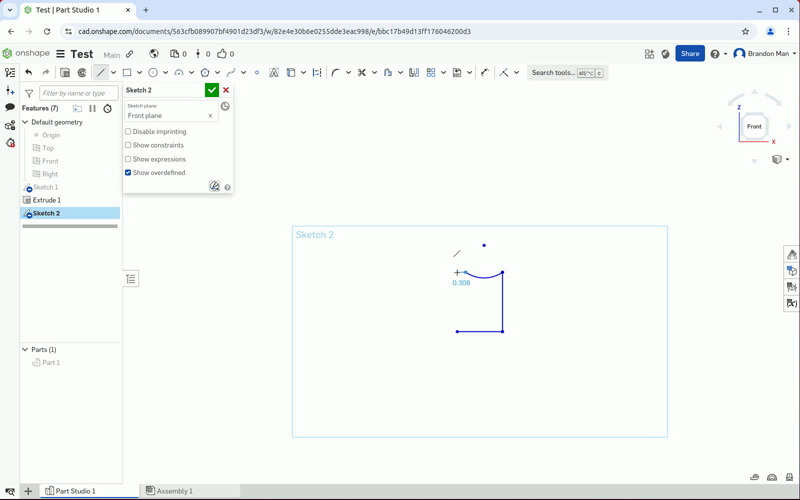
scroll(6)
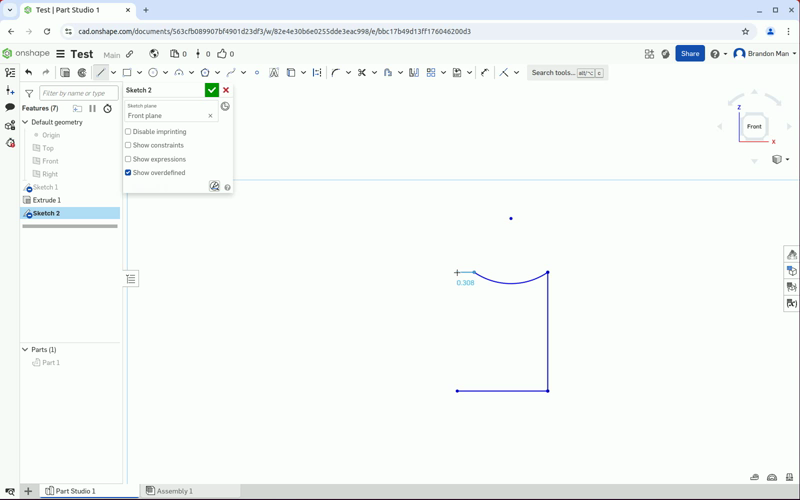
click(457, 272)
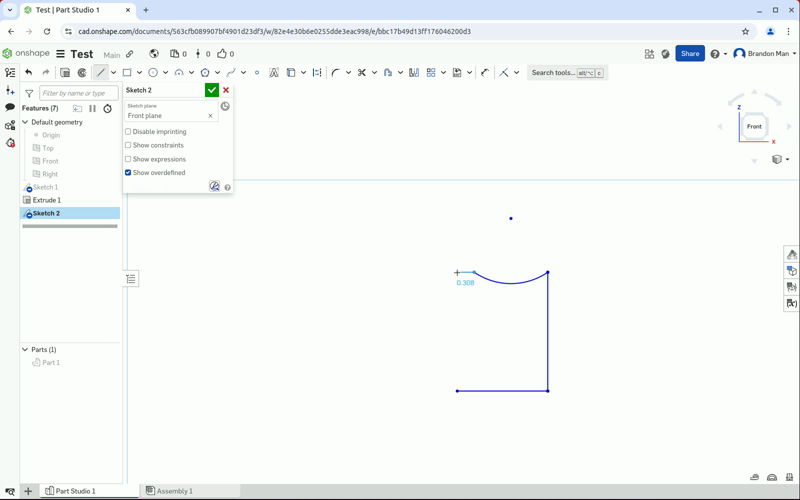
scroll(-6)
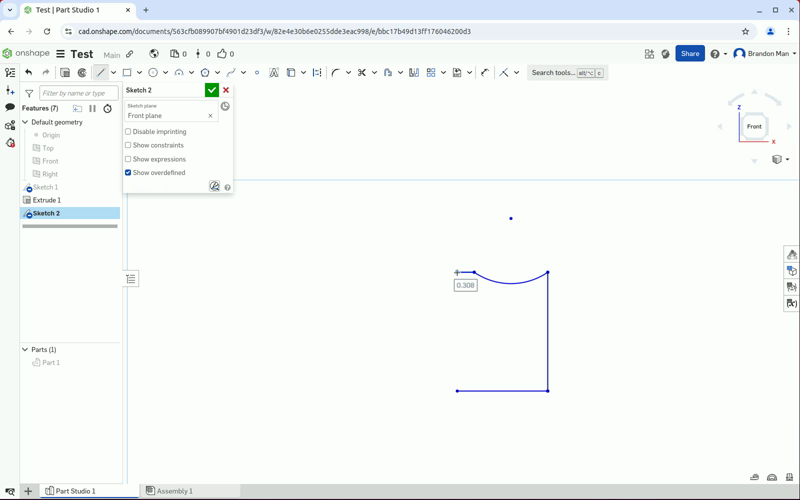
scroll(-6)
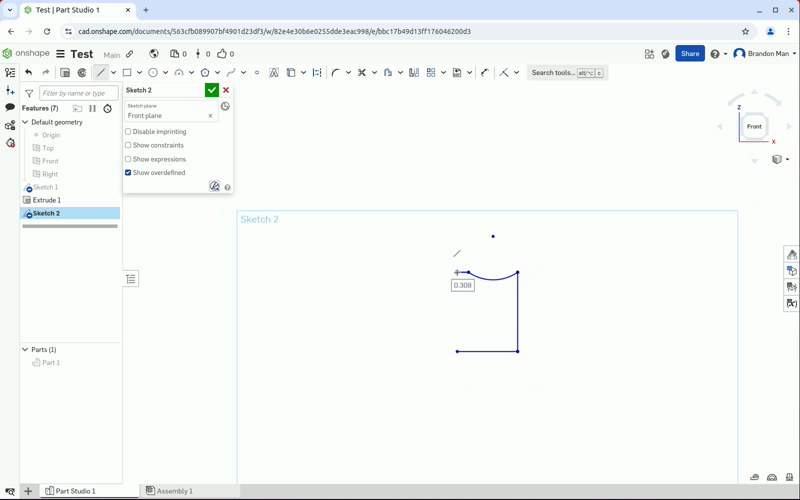
scroll(-6)
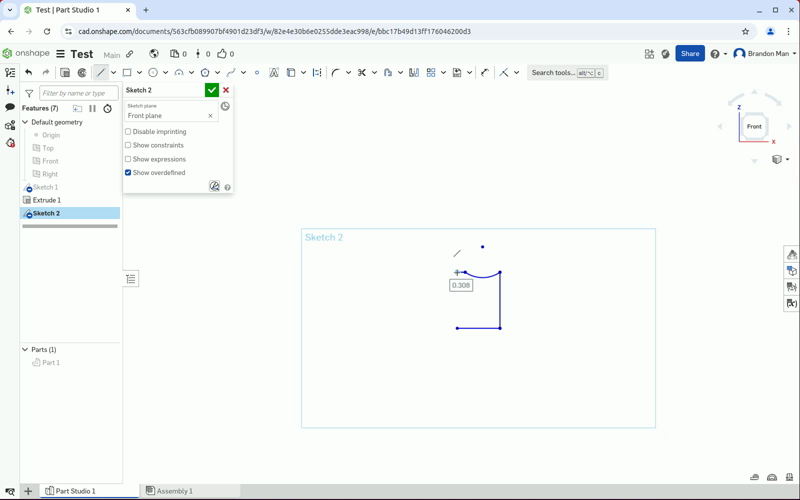
scroll(-6)
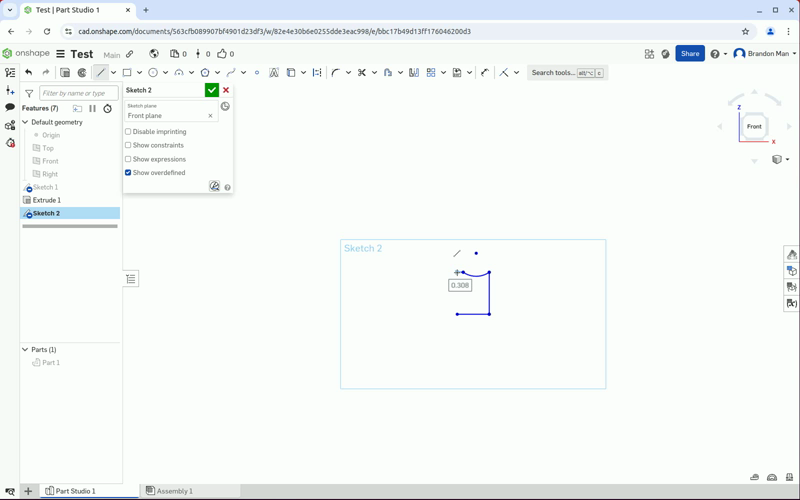
scroll(-6)
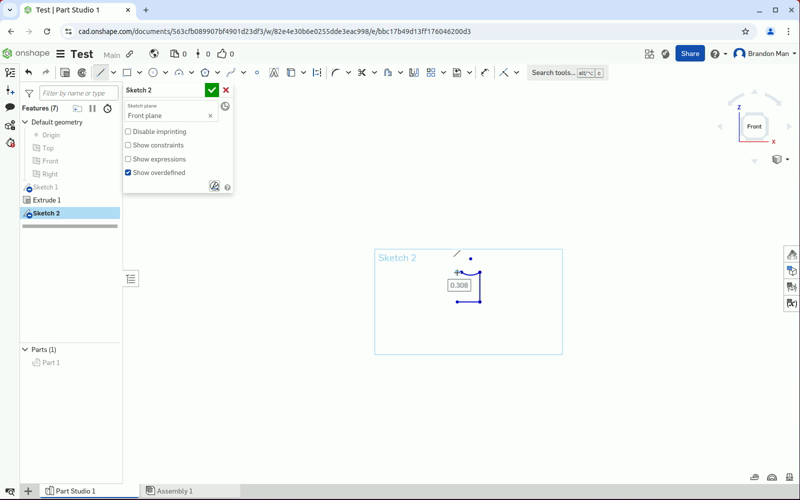
scroll(-6)
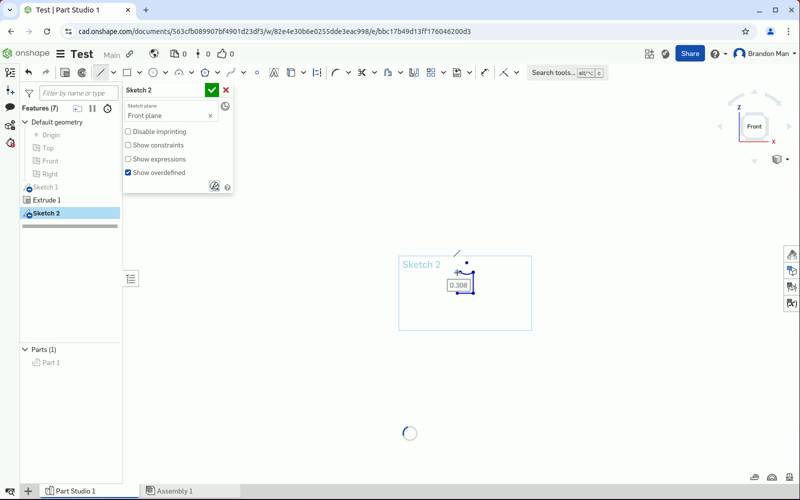
scroll(-6)
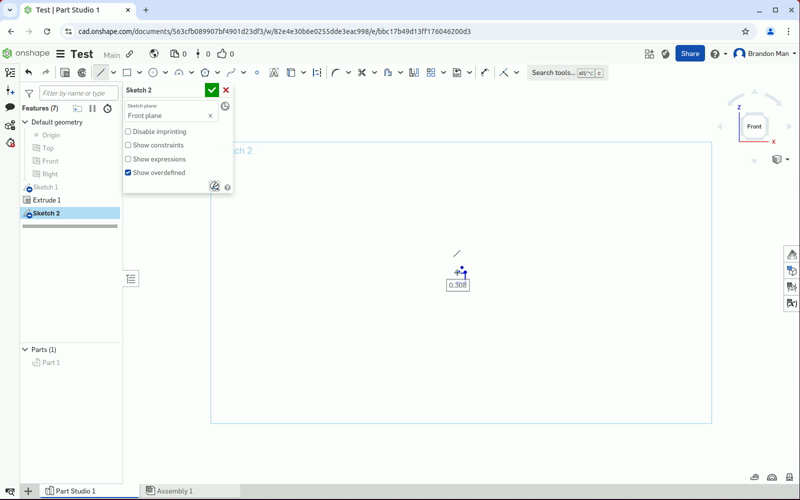
key_up(shift)
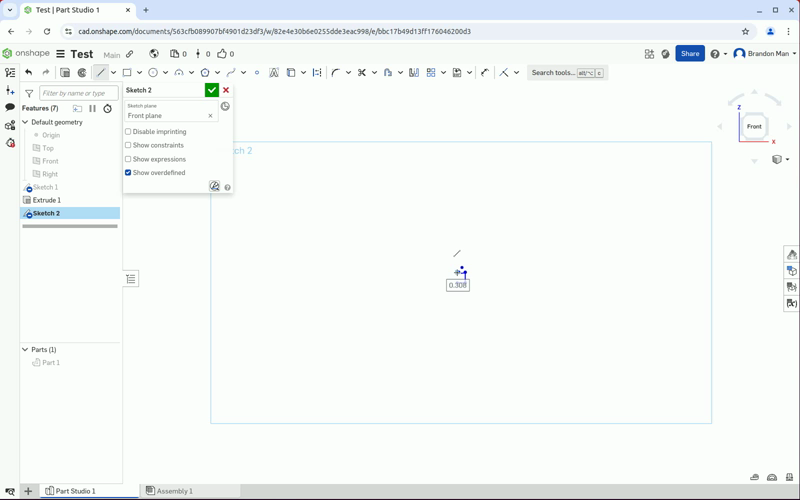
mouse_move(487, 272)
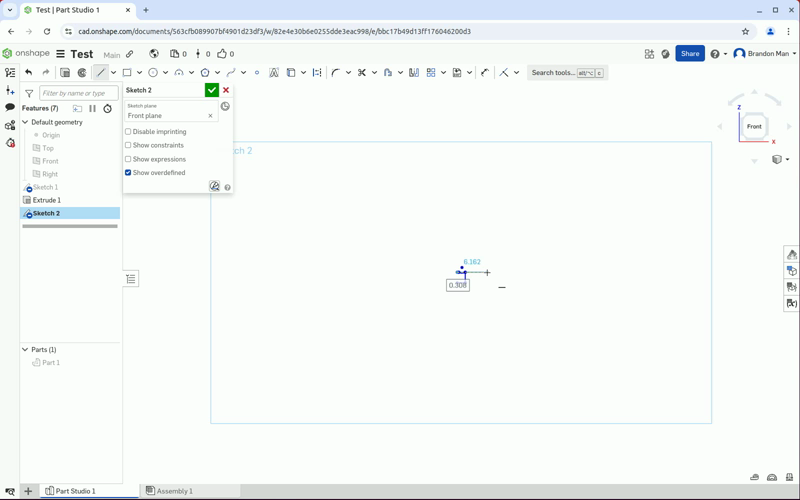
key_down(shift)
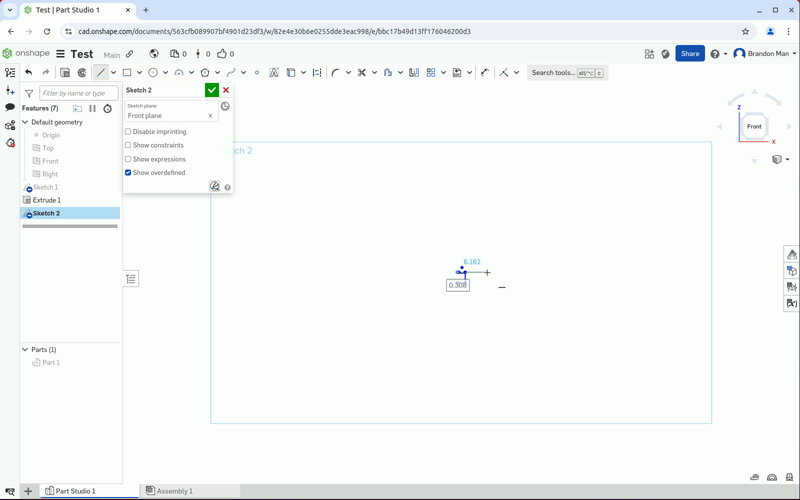
mouse_move(457, 282)
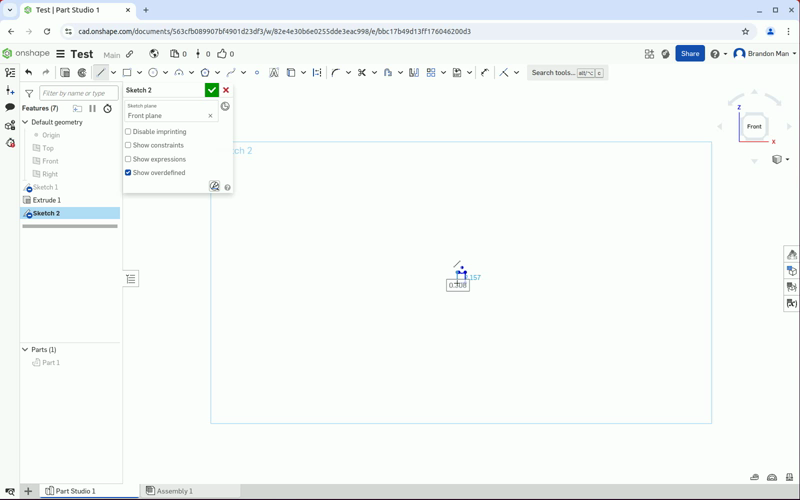
key_up(shift)
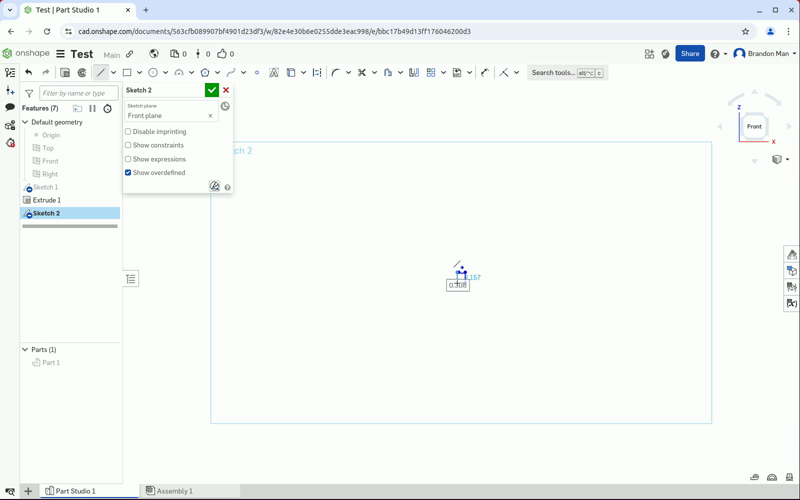
click(457, 282)
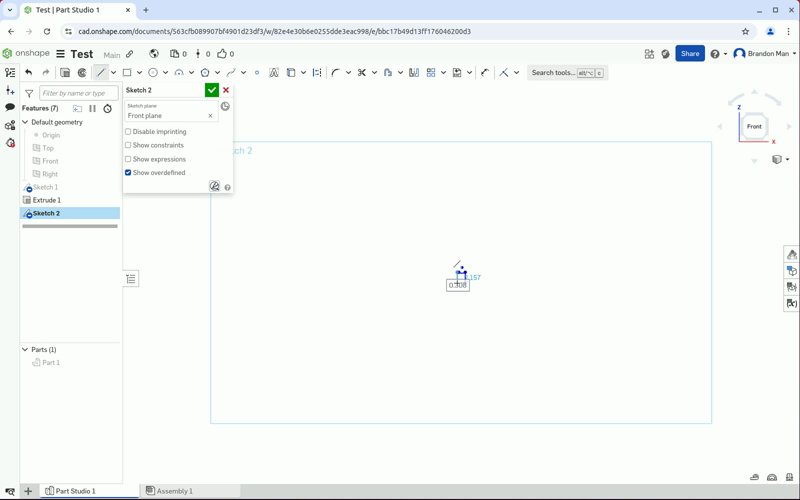
key(esc)
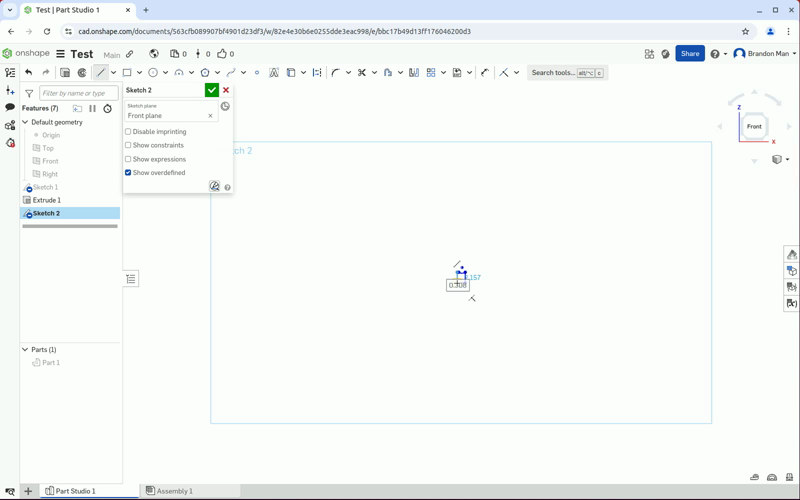
mouse_move(458, 279)
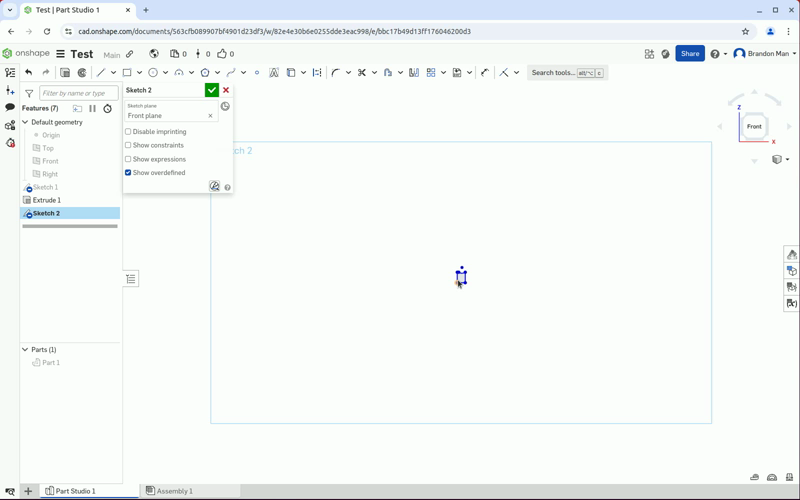
scroll(6)
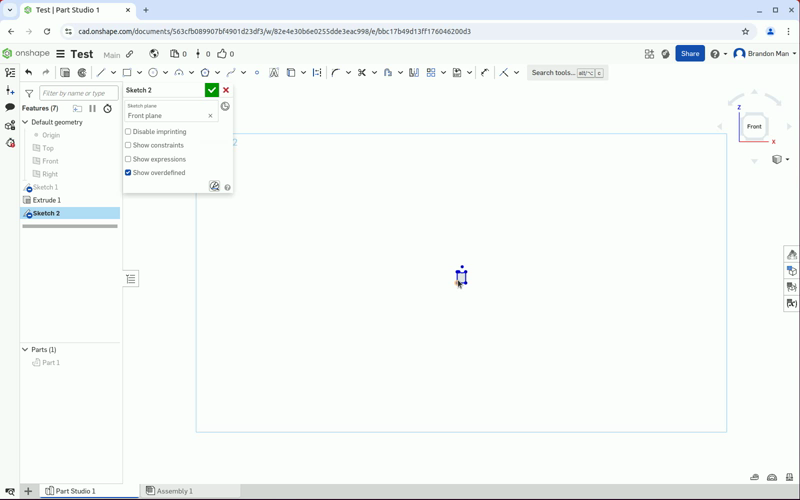
scroll(6)
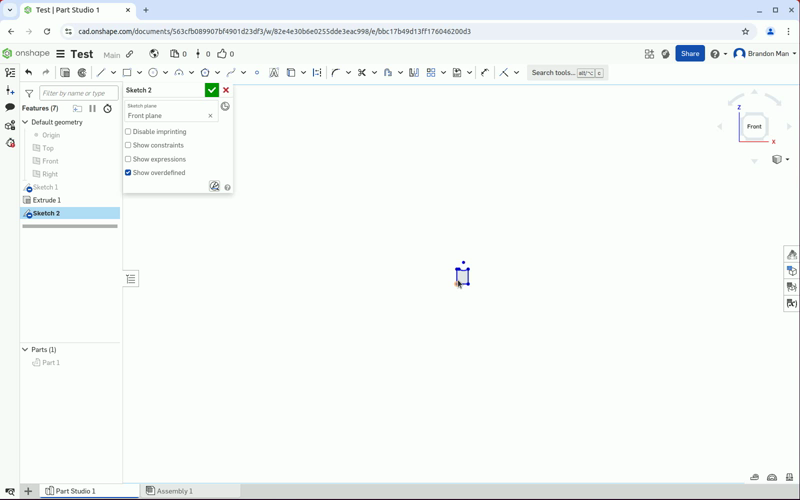
scroll(6)
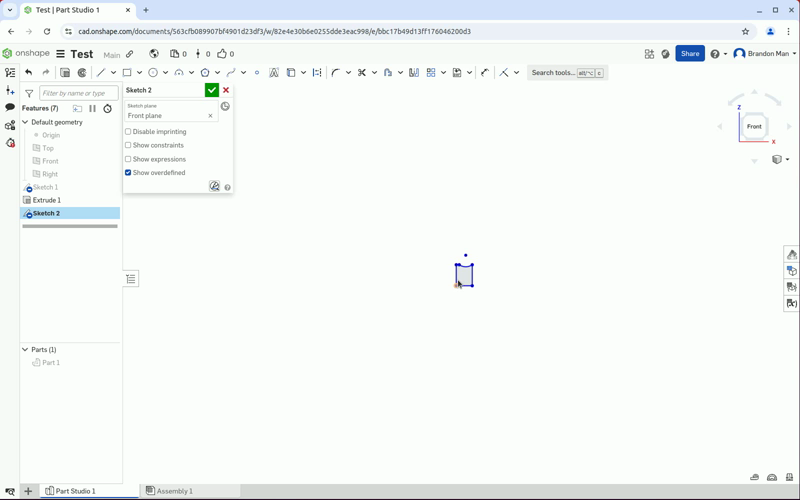
scroll(6)
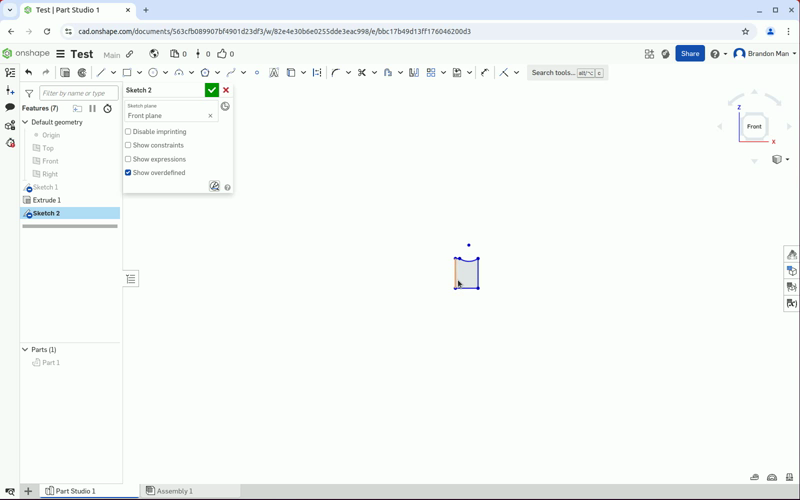
scroll(6)
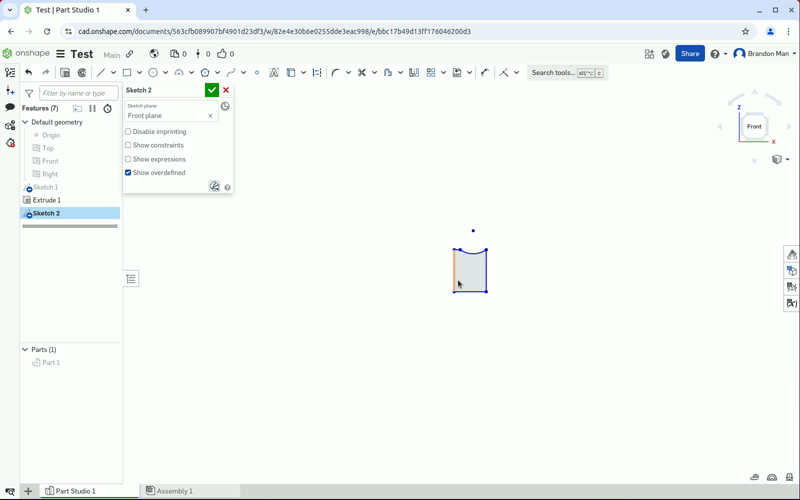
scroll(6)
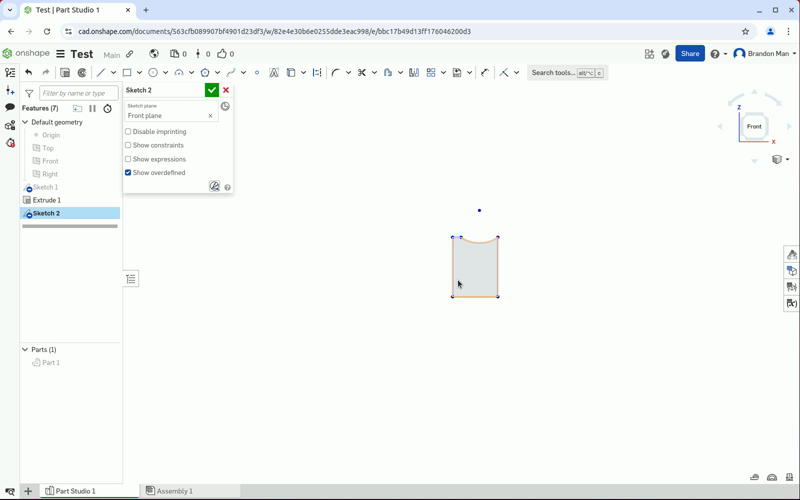
scroll(6)
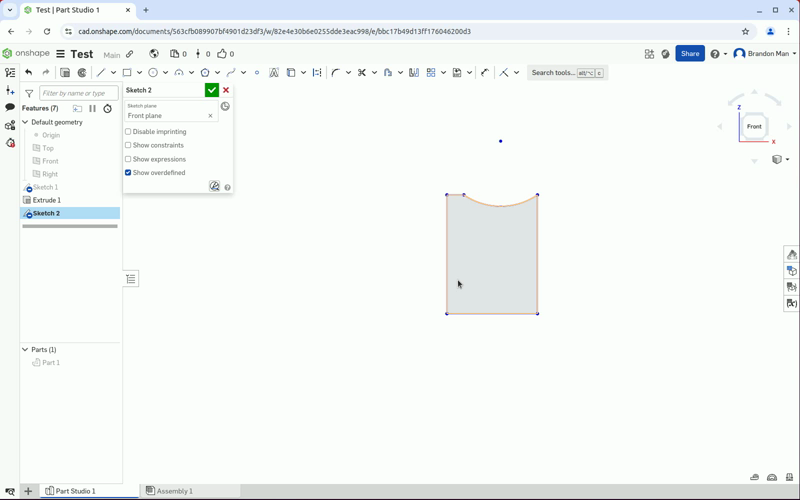
click(458, 279)
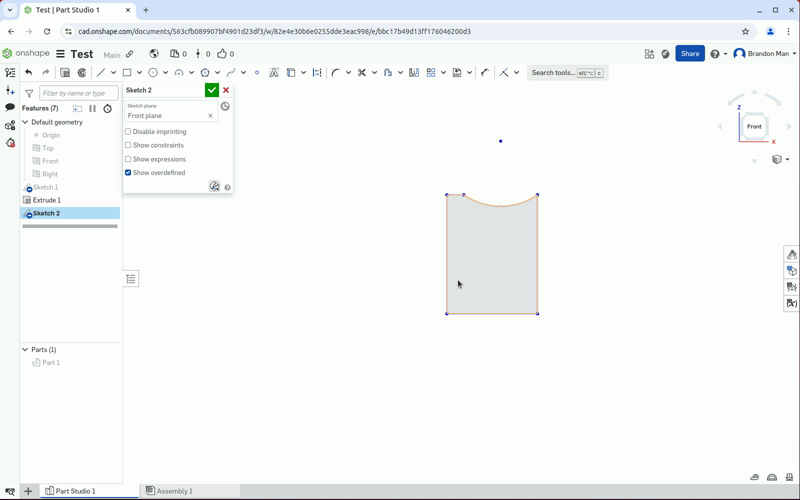
scroll(-6)
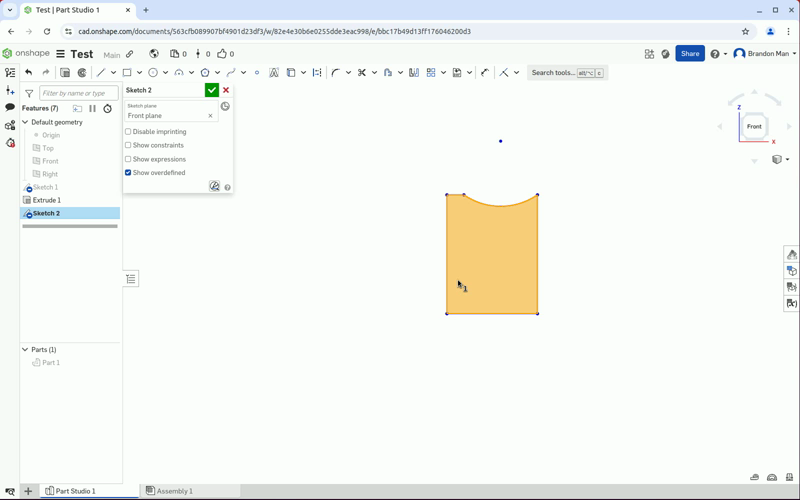
scroll(-6)
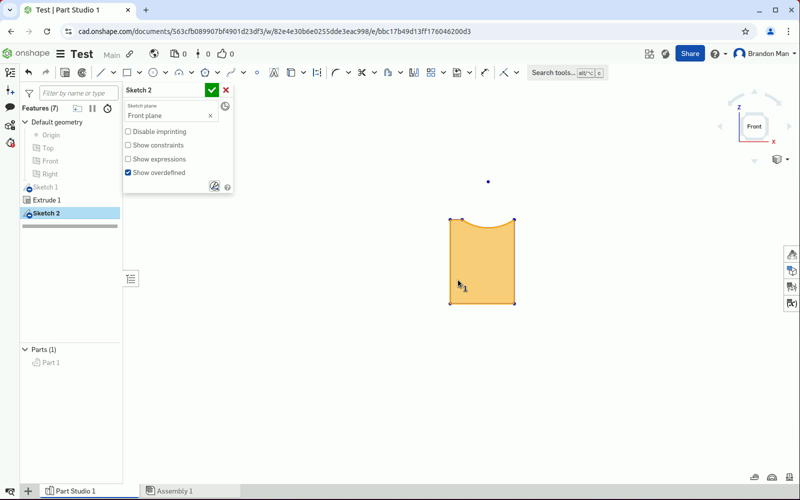
scroll(-6)
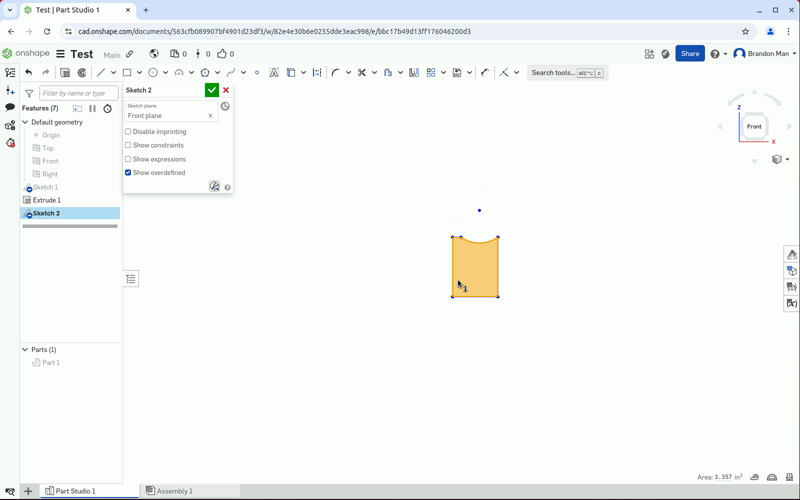
scroll(-6)
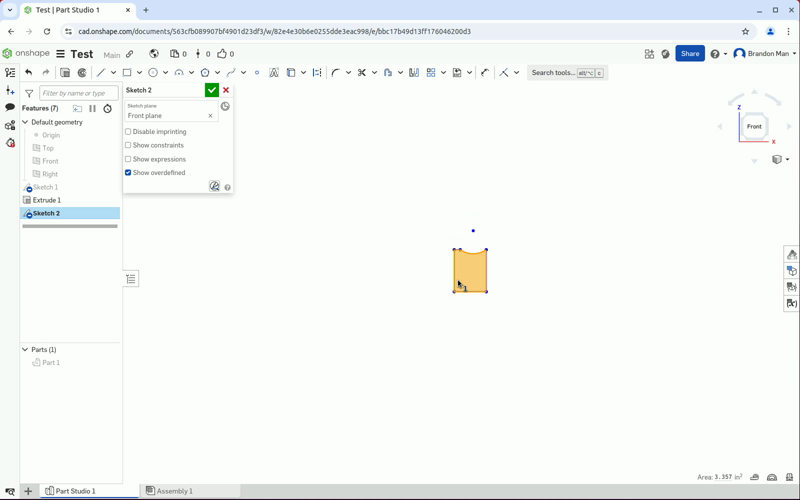
scroll(-6)
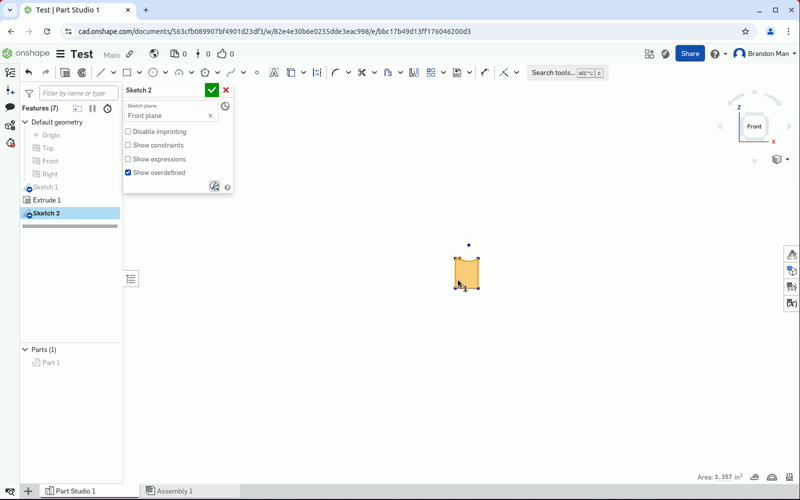
scroll(-6)
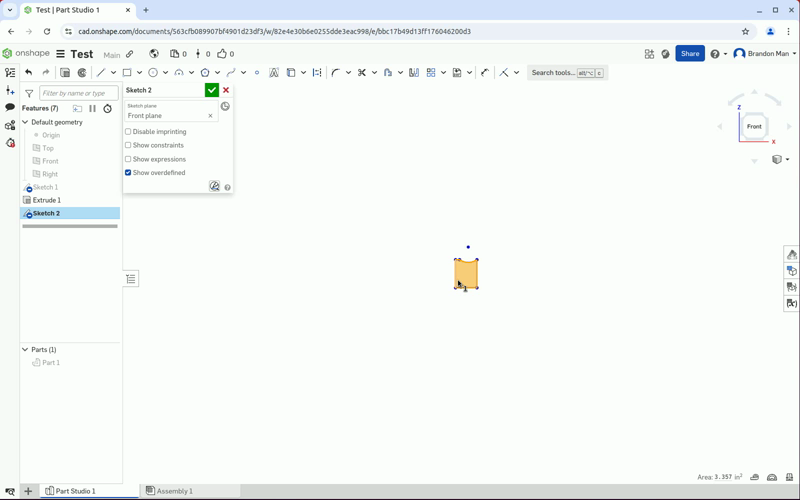
scroll(-6)
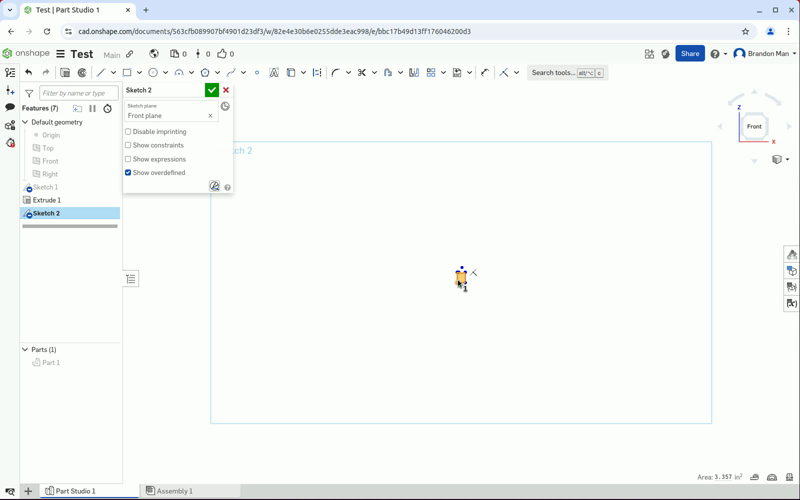
mouse_move(73, 352)
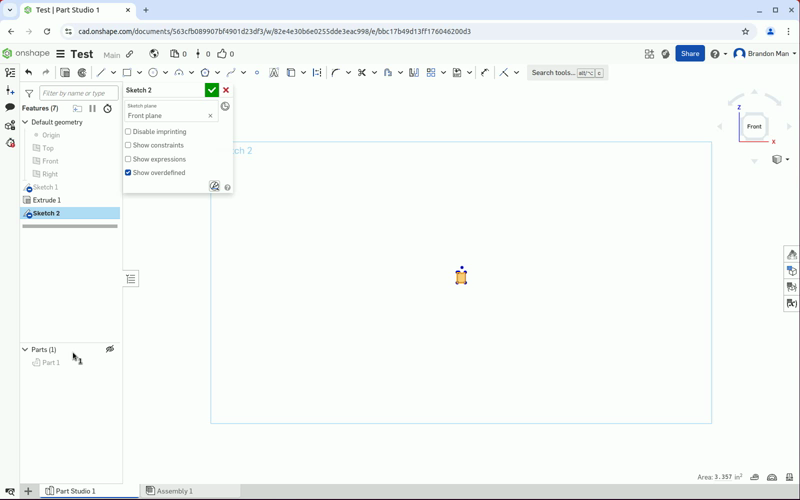
key(shift+y)
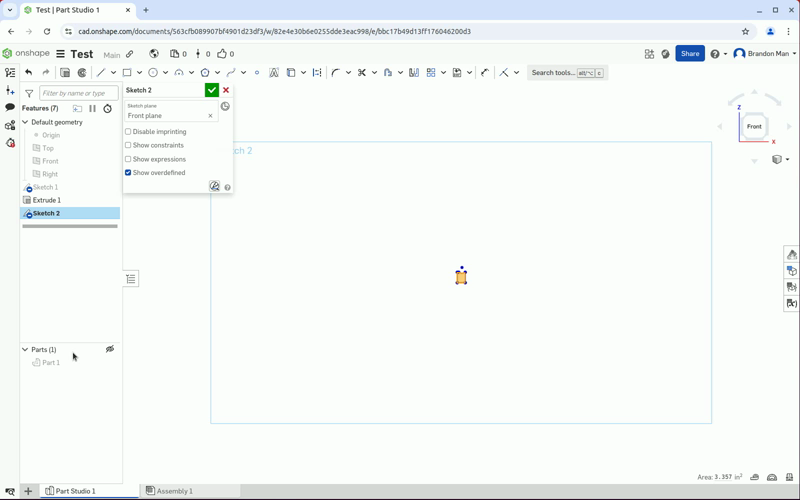
key(shift+e)
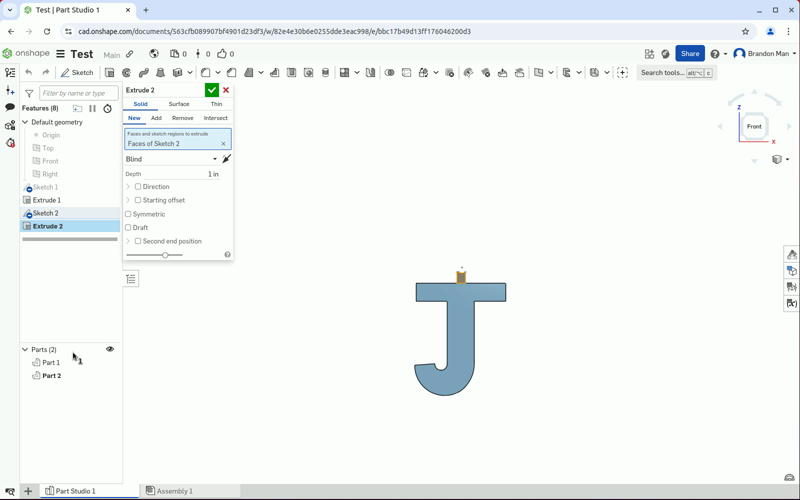
mouse_move(143, 106)
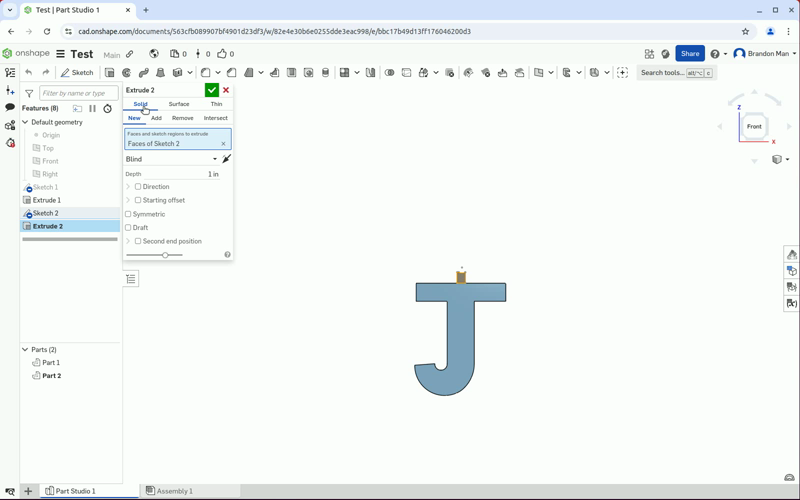
click(143, 106)
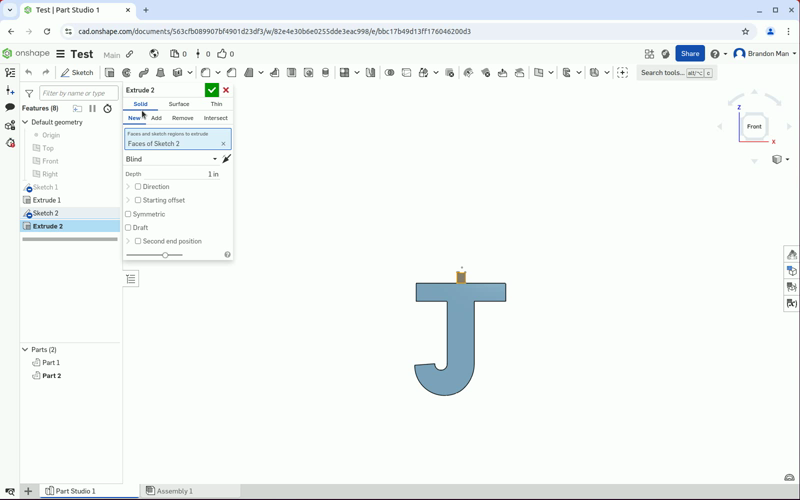
mouse_move(137, 120)
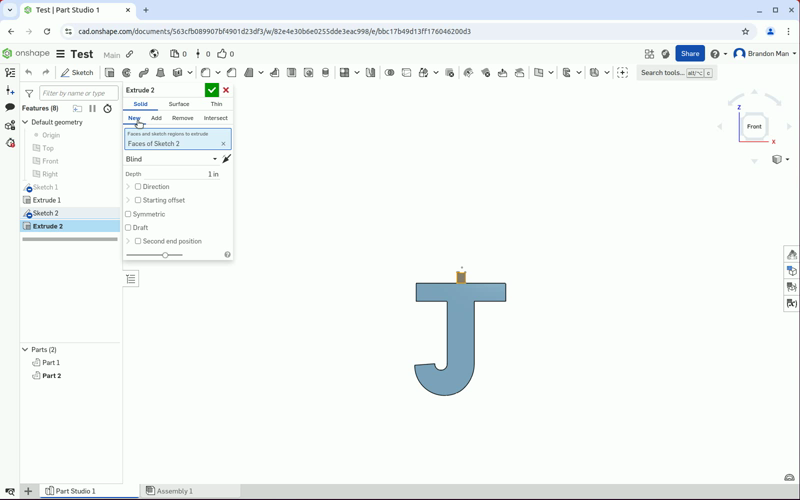
click(137, 120)
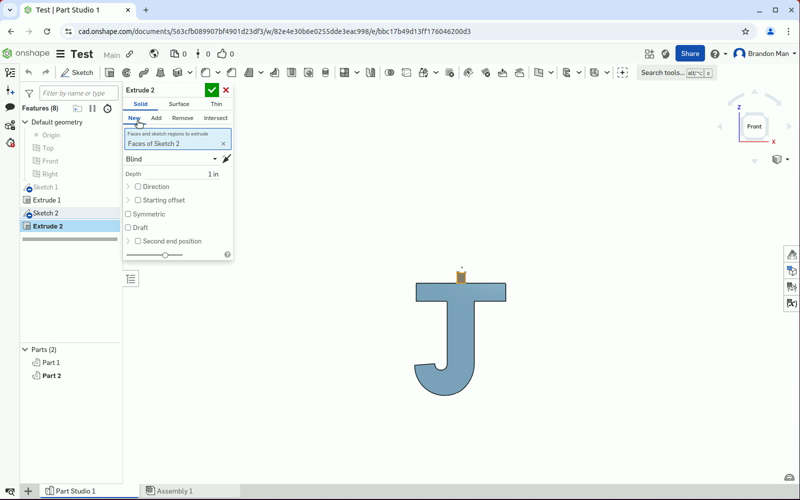
key(tab, 4)
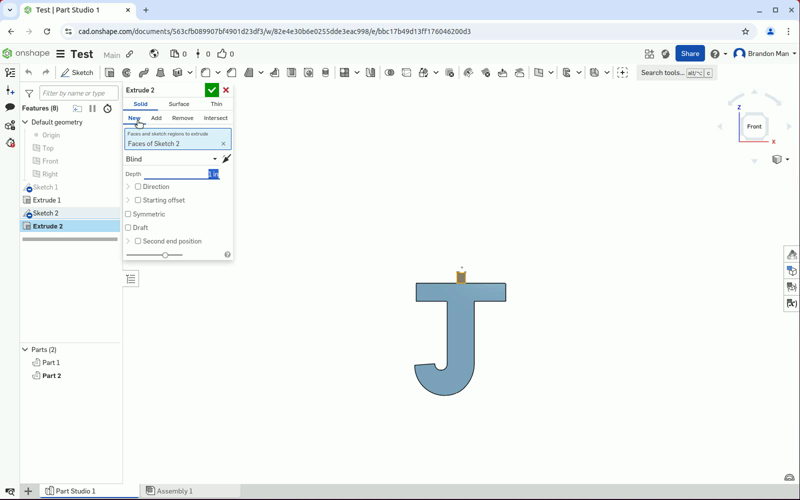
text(5.536)
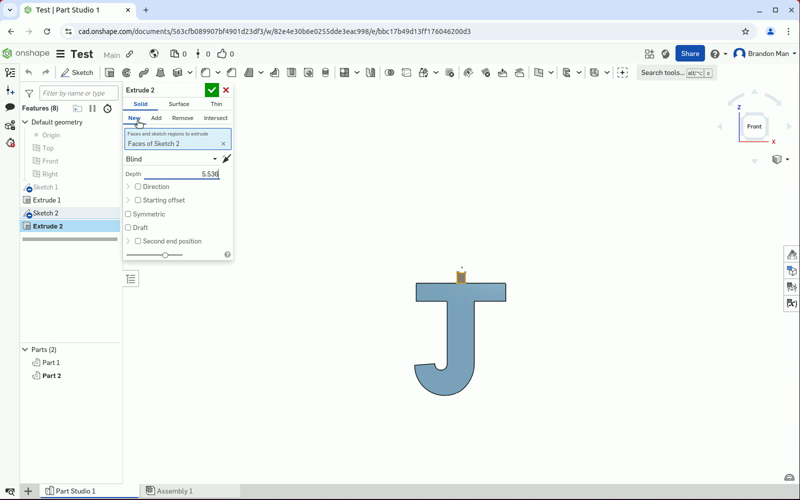
key(enter)
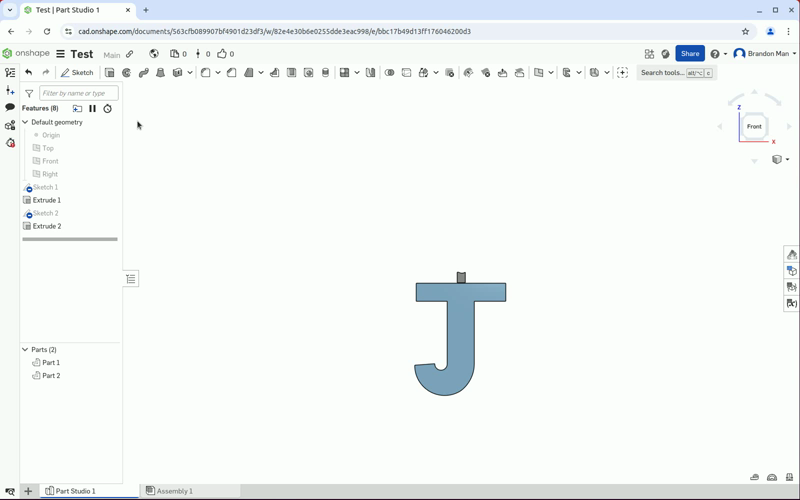
key(shift+h)
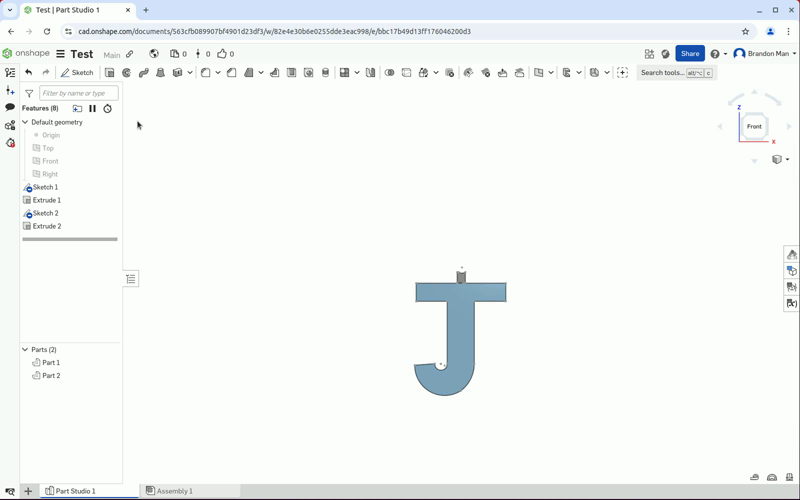
key(shift+h)
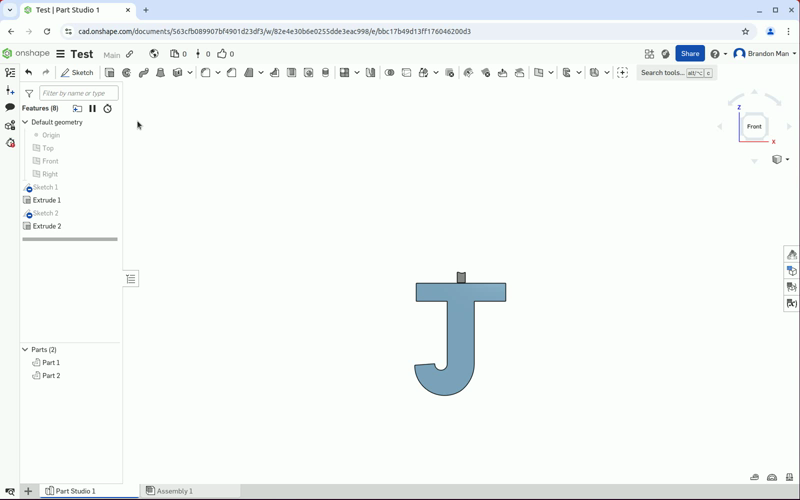
mouse_move(73, 189)
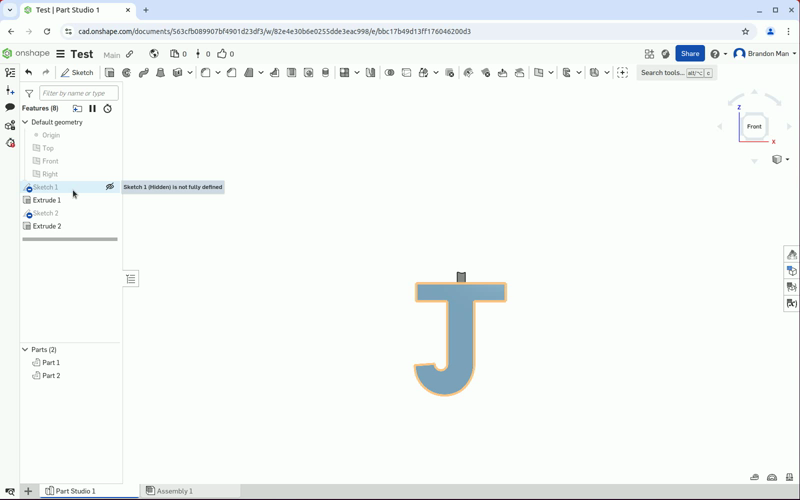
click(73, 189)
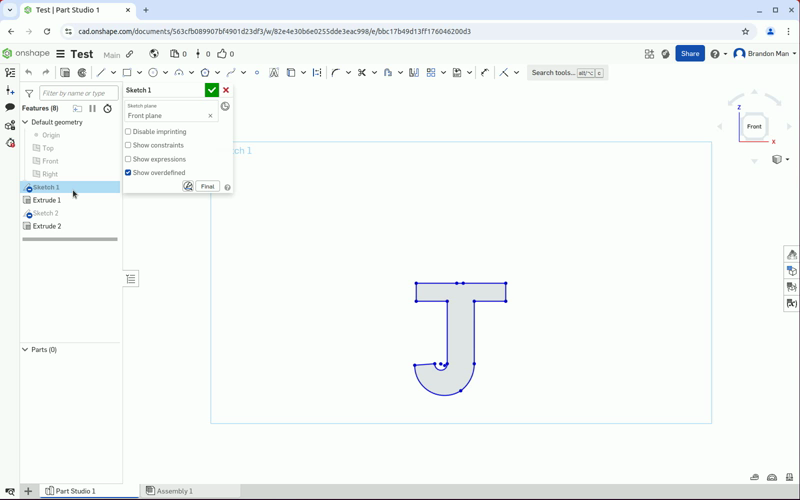
mouse_move(229, 92)
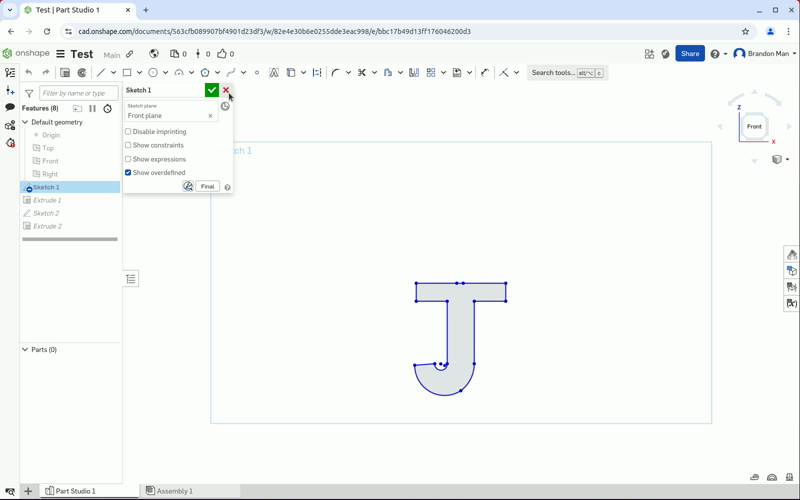
click(229, 92)
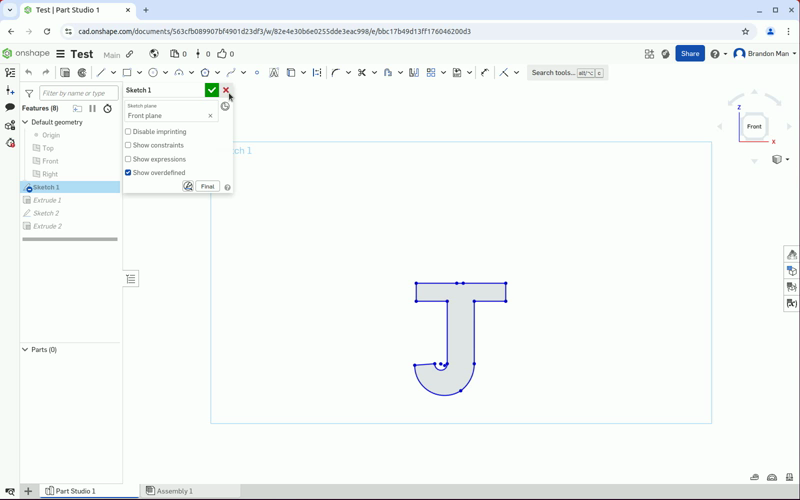
key(shift+s)
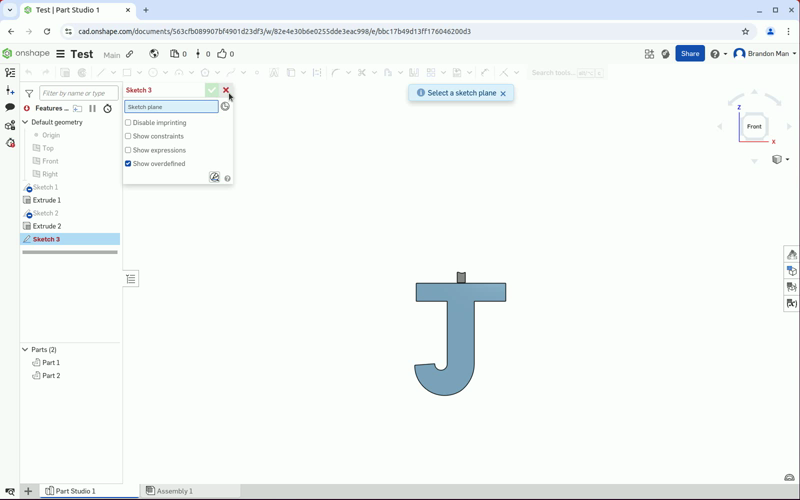
mouse_move(73, 163)
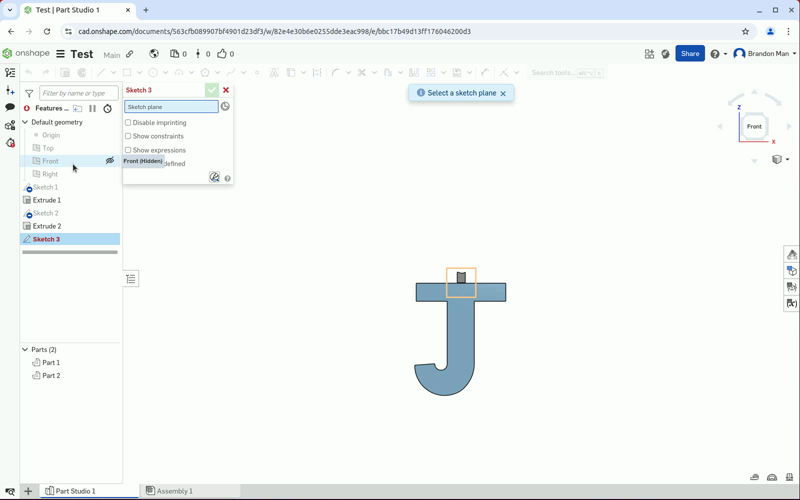
click(73, 163)
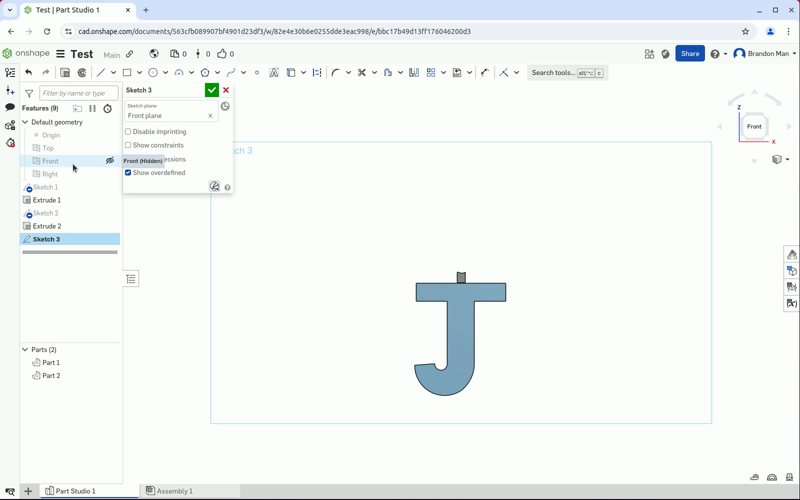
mouse_move(73, 352)
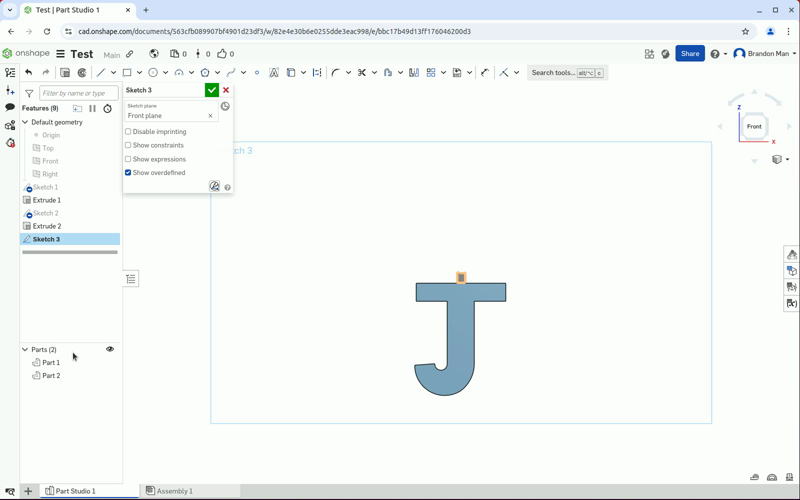
key(y)
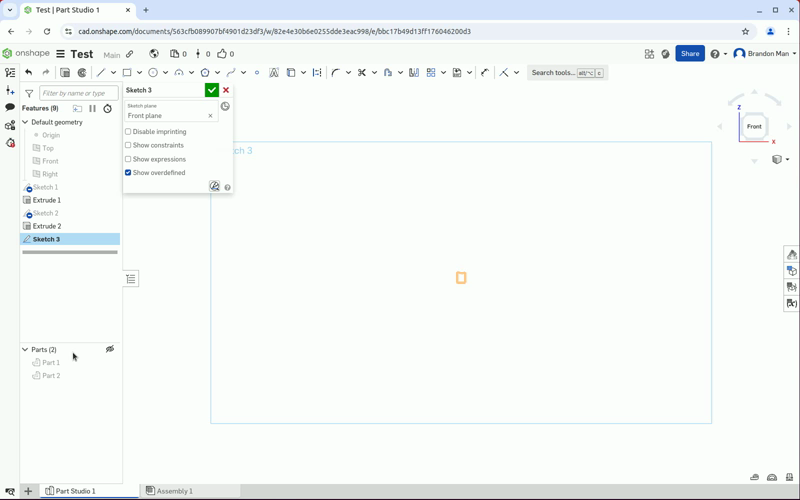
key(a)
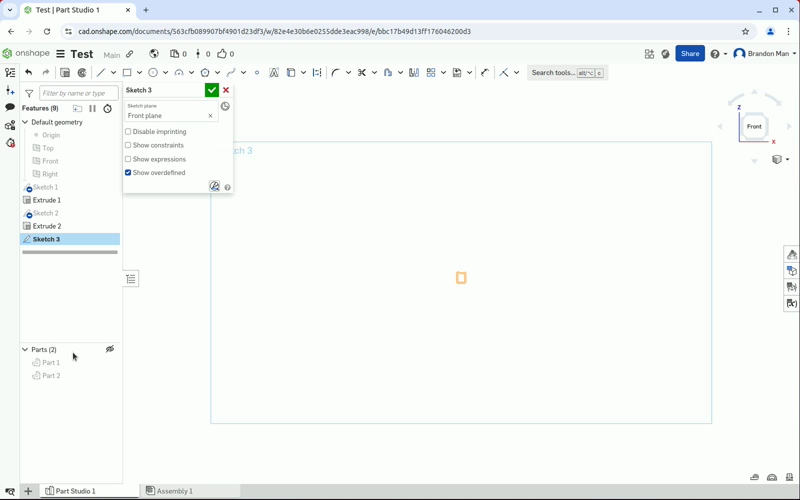
key_down(shift)
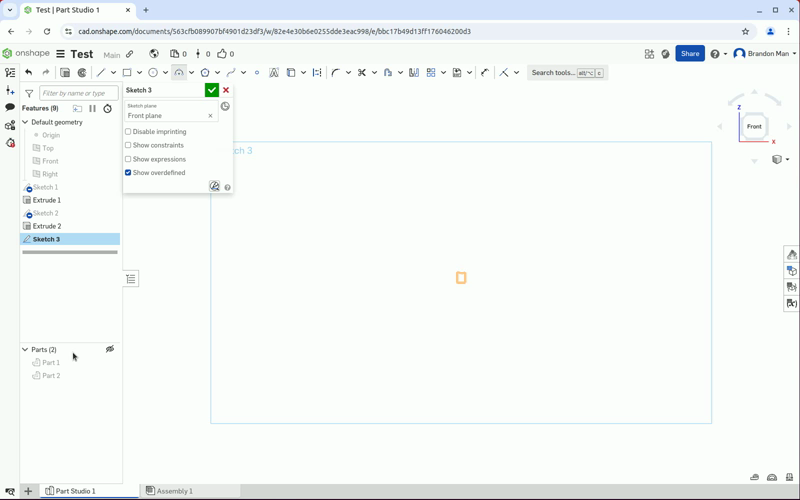
mouse_move(458, 273)
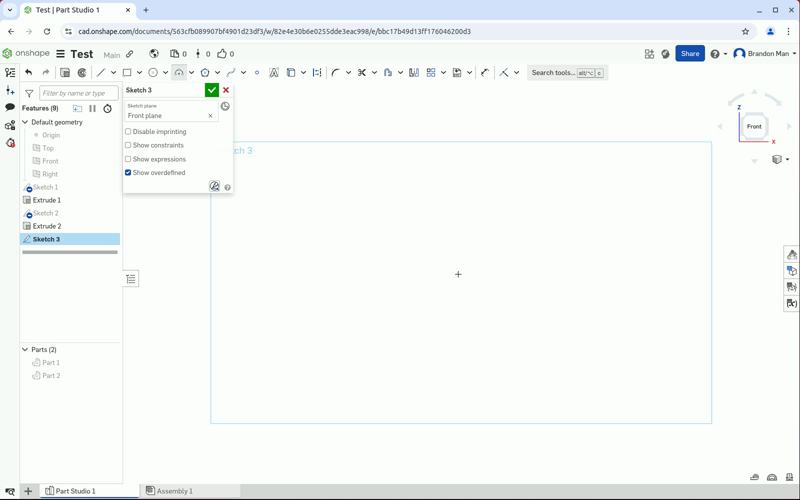
click(458, 273)
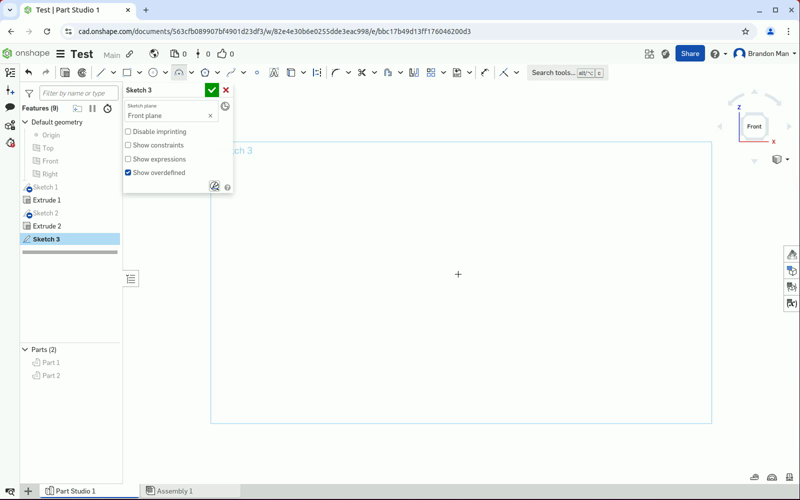
key_up(shift)
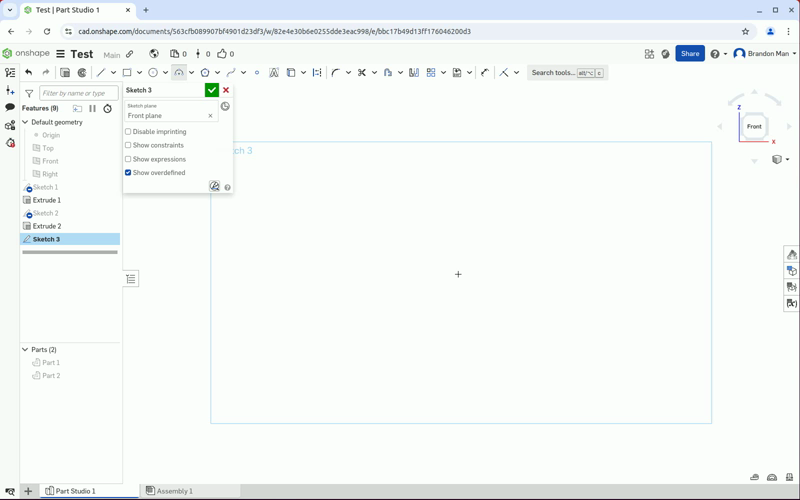
key_down(shift)
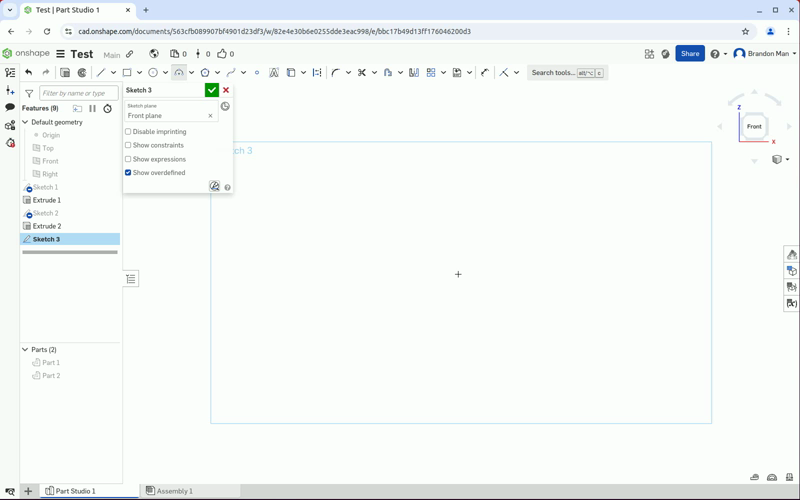
mouse_move(465, 273)
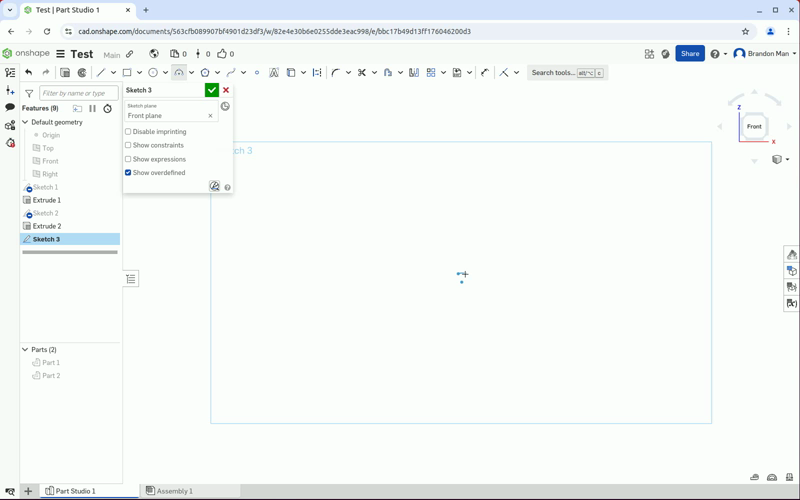
scroll(6)
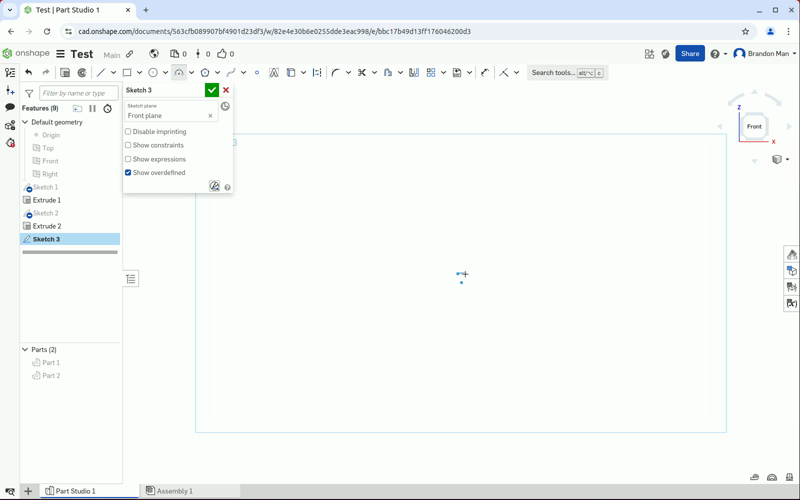
scroll(6)
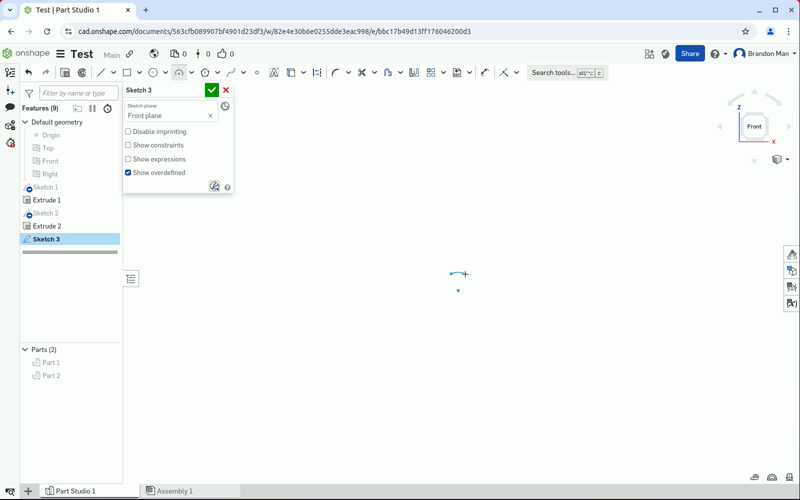
scroll(6)
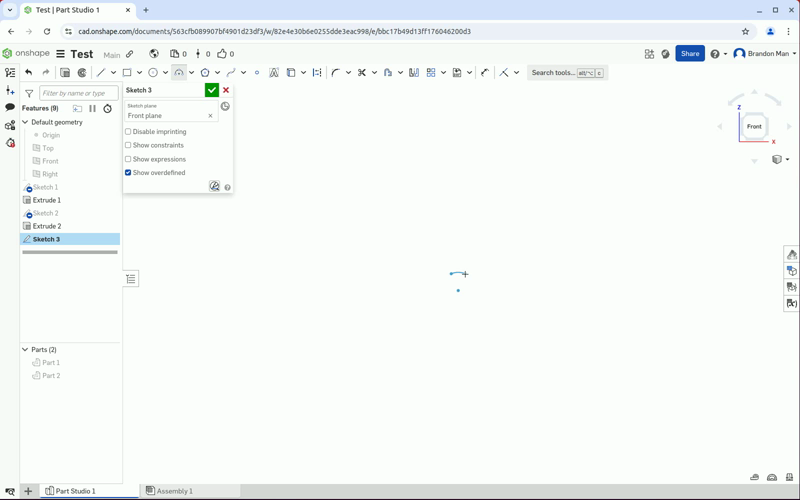
scroll(6)
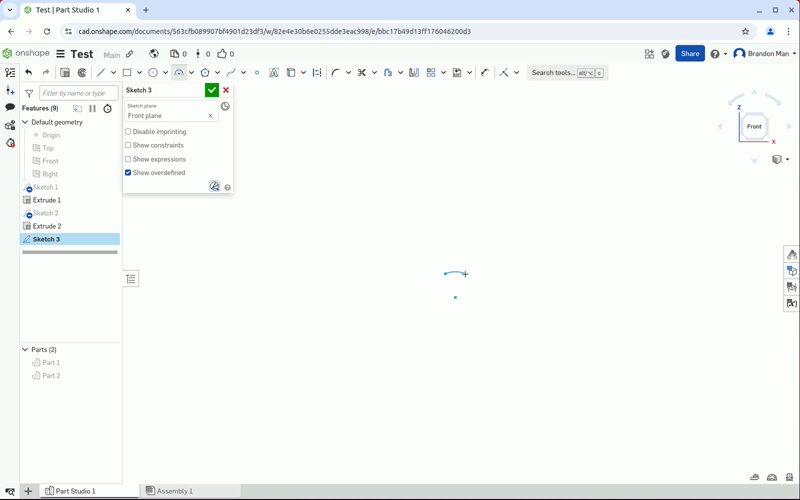
scroll(6)
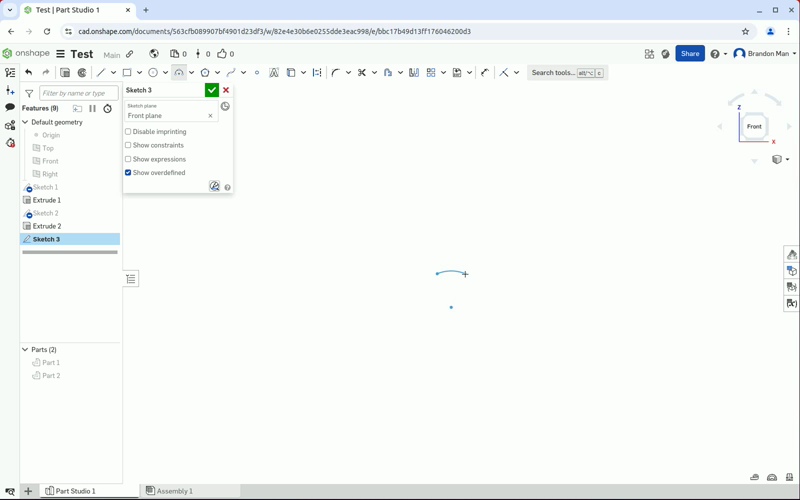
scroll(6)
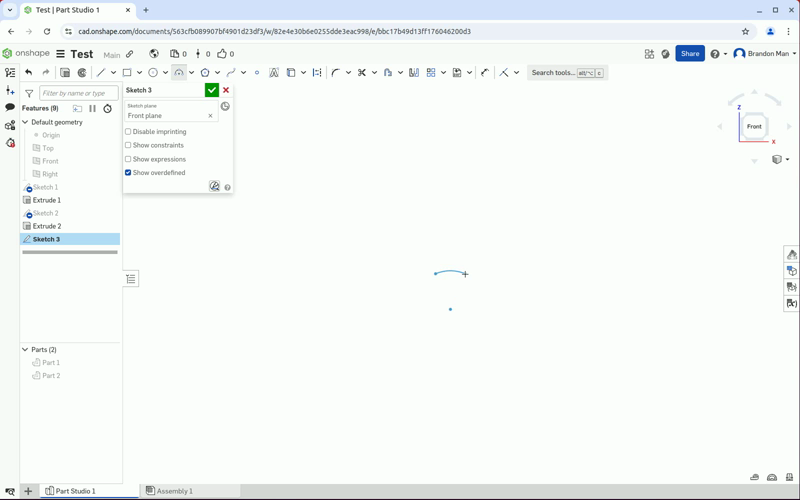
scroll(6)
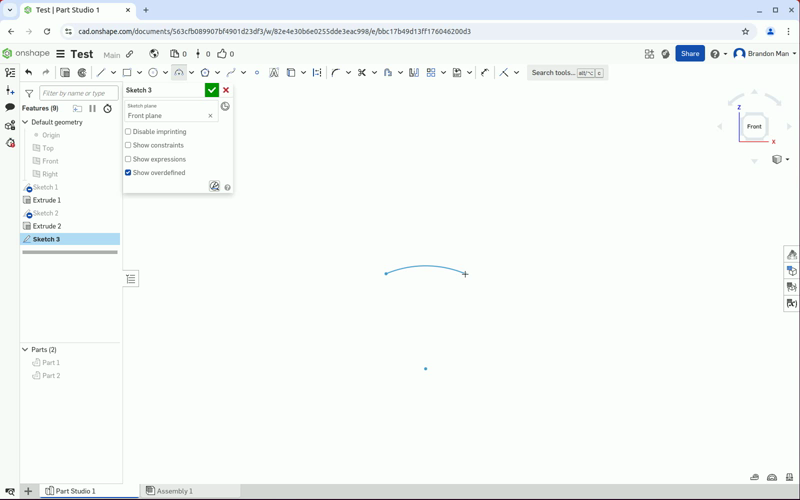
click(465, 273)
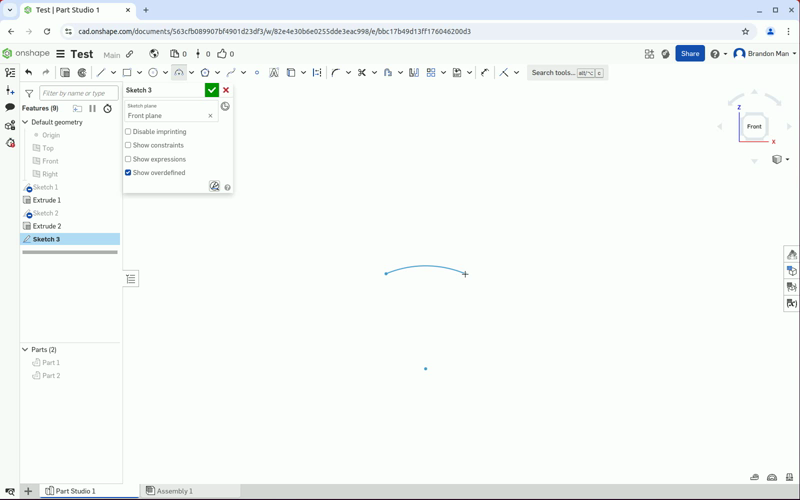
scroll(-6)
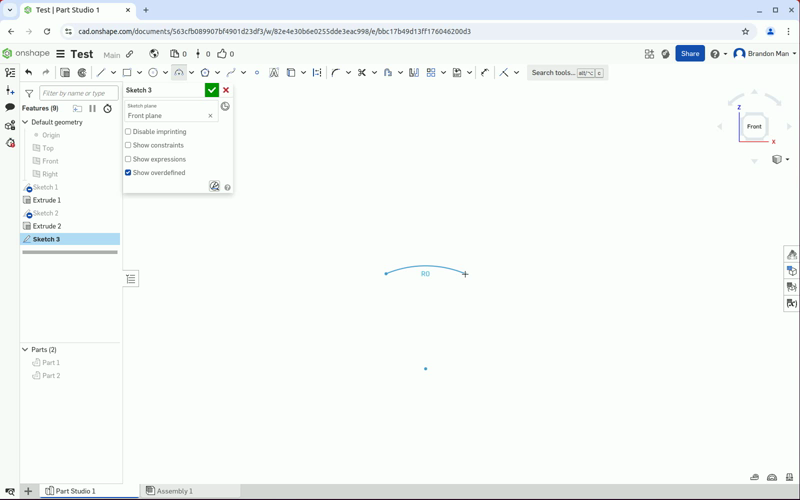
scroll(-6)
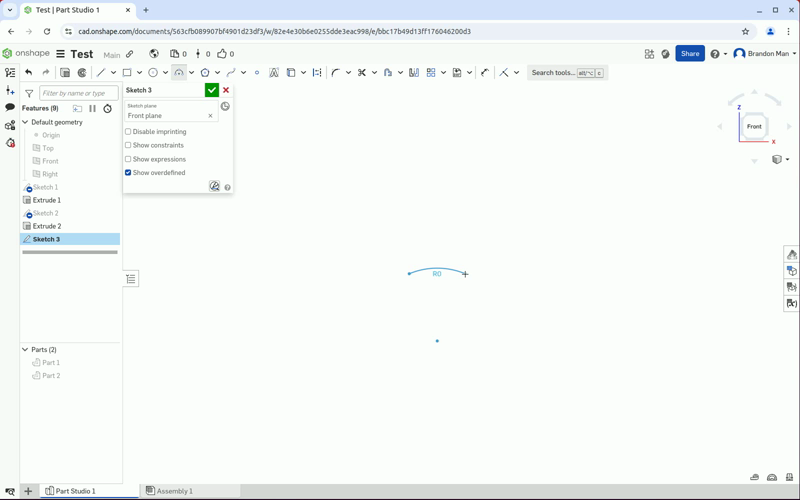
scroll(-6)
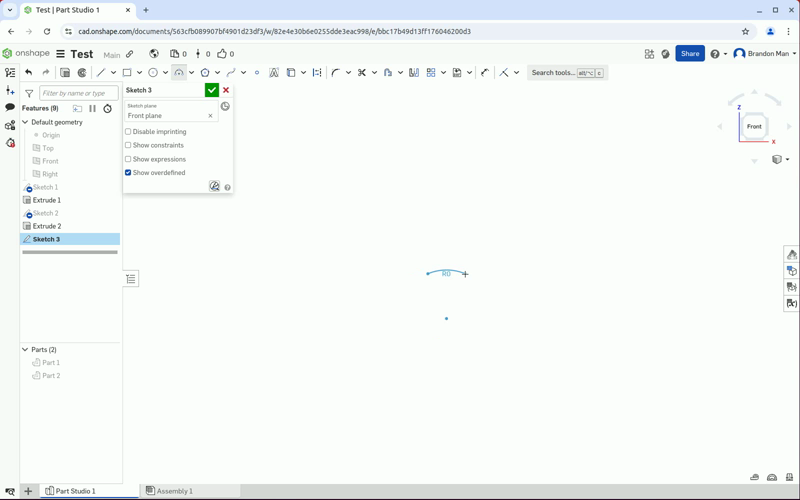
scroll(-6)
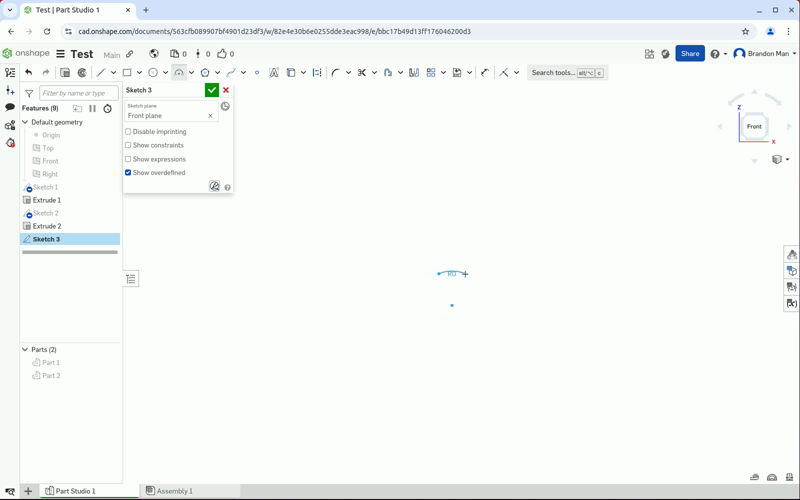
scroll(-6)
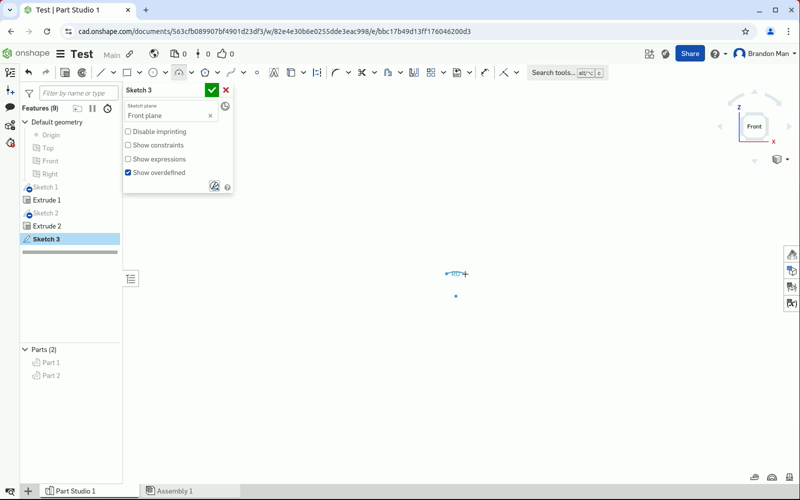
scroll(-6)
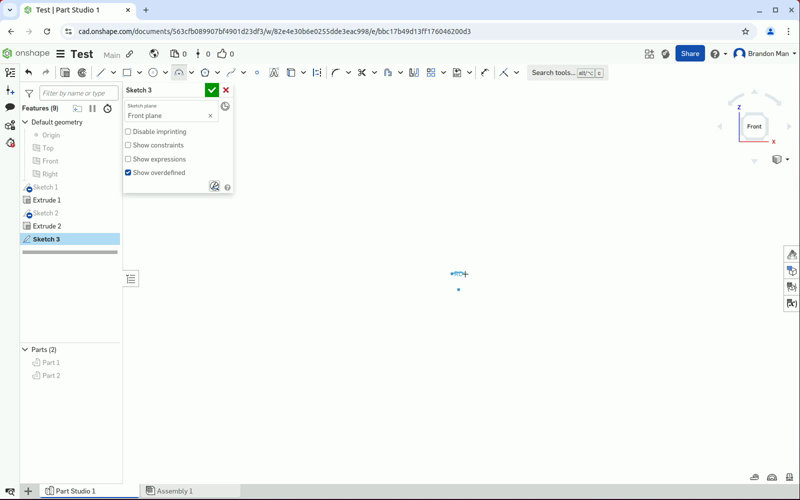
scroll(-6)
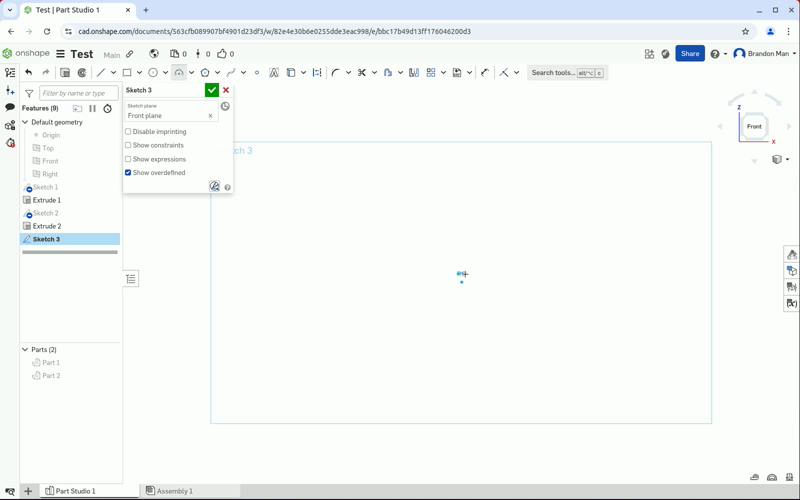
mouse_move(461, 274)
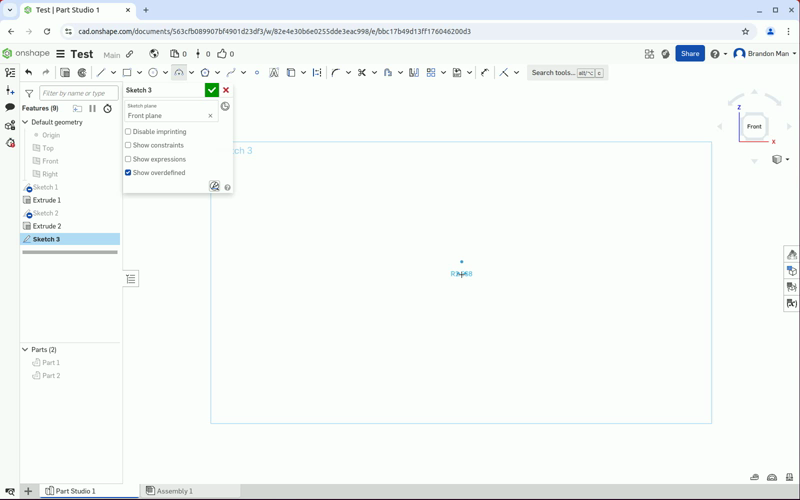
scroll(6)
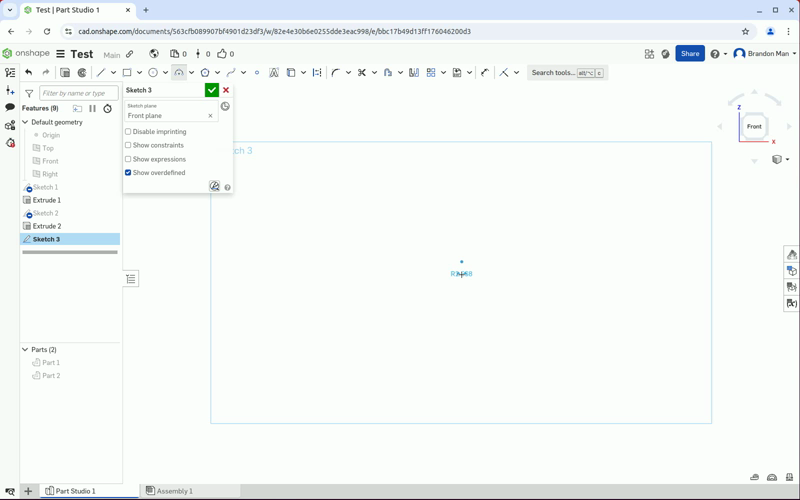
scroll(6)
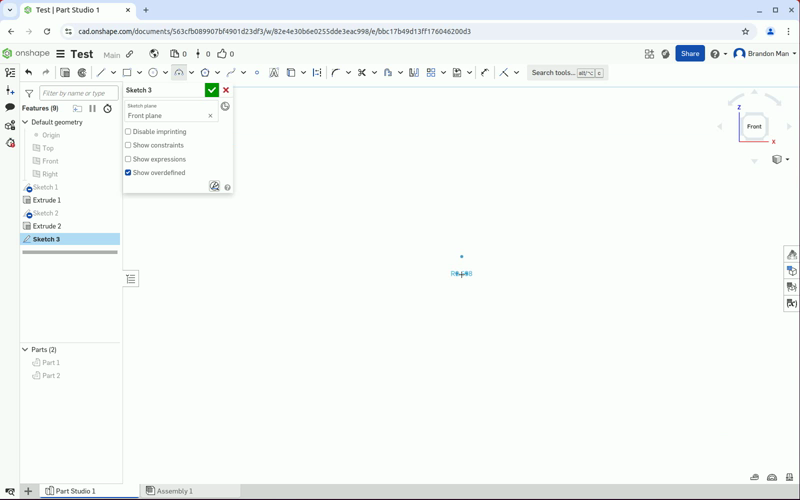
scroll(6)
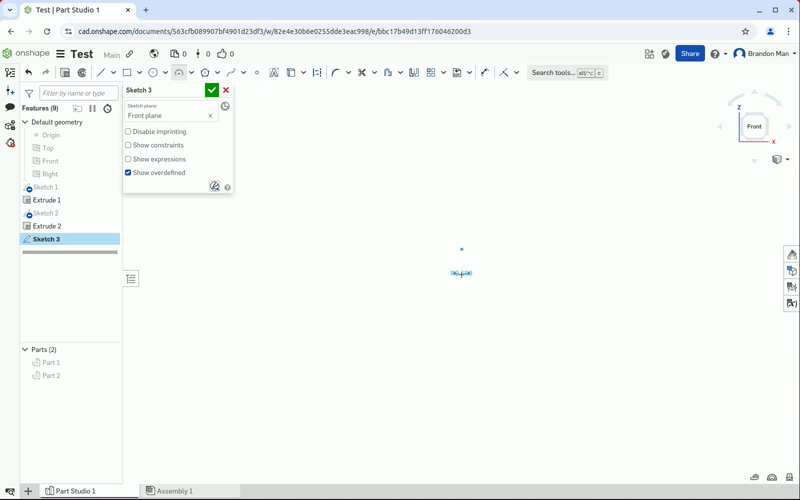
scroll(6)
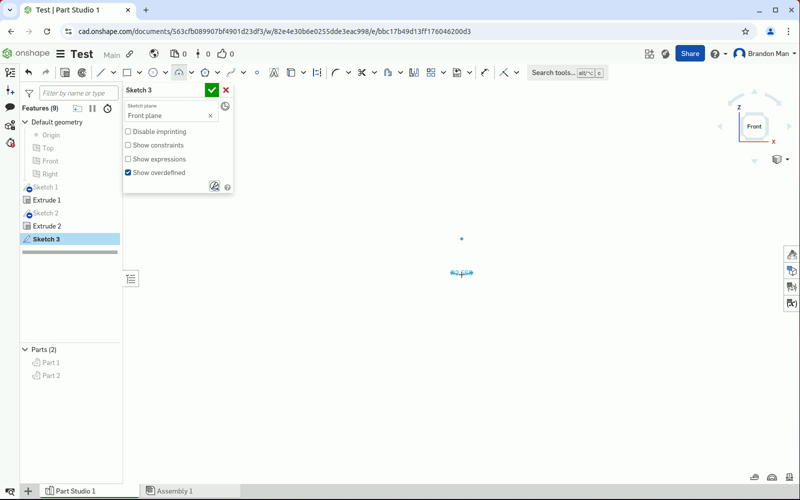
scroll(6)
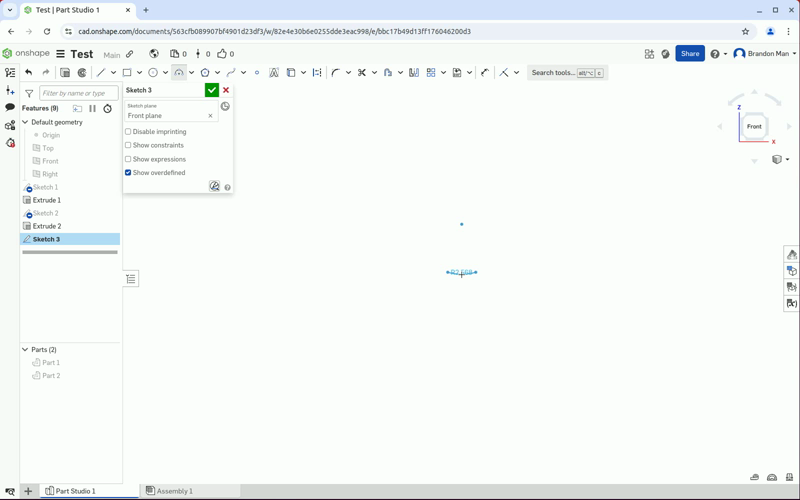
scroll(6)
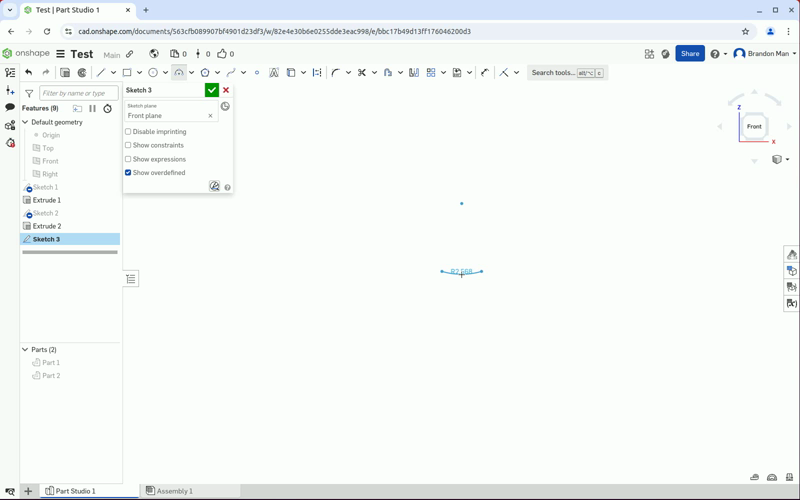
scroll(6)
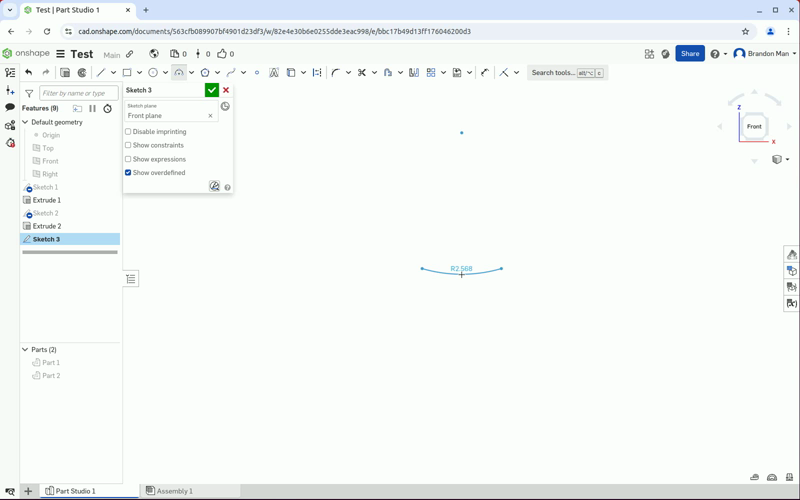
click(461, 274)
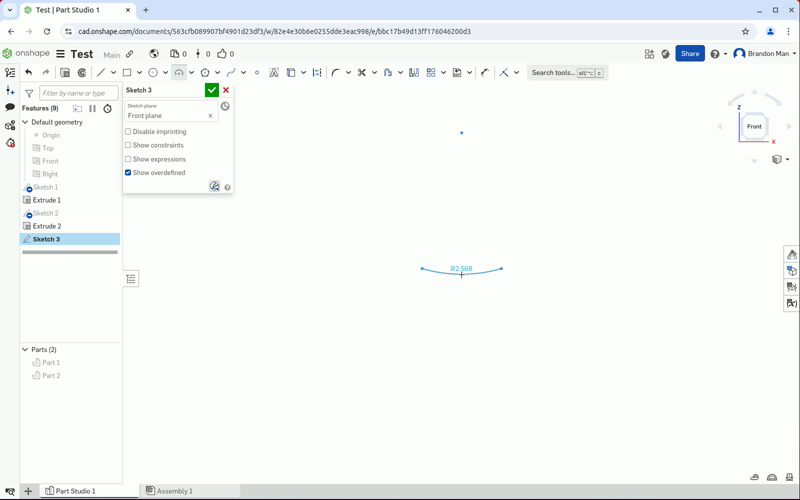
scroll(-6)
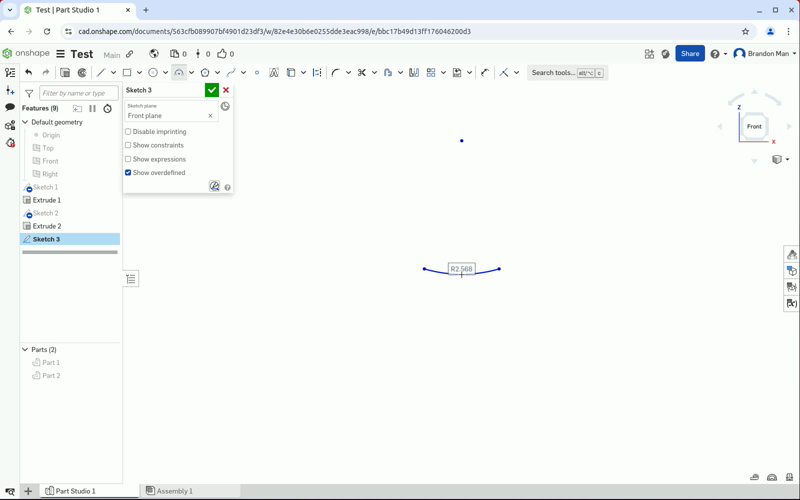
scroll(-6)
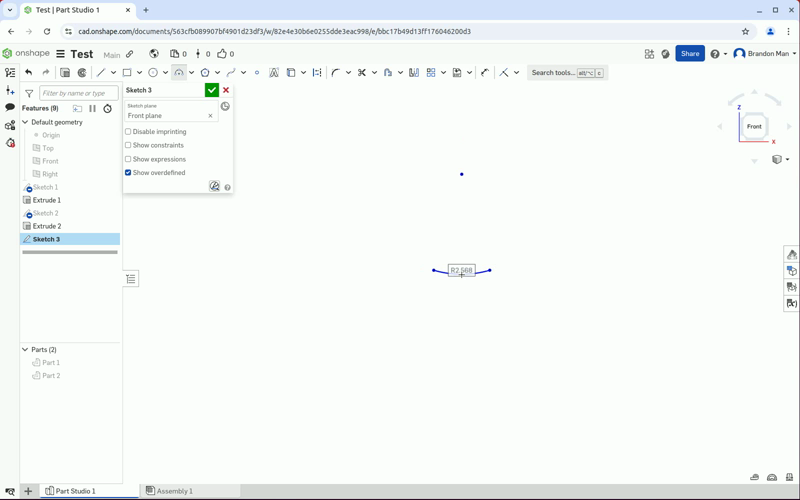
scroll(-6)
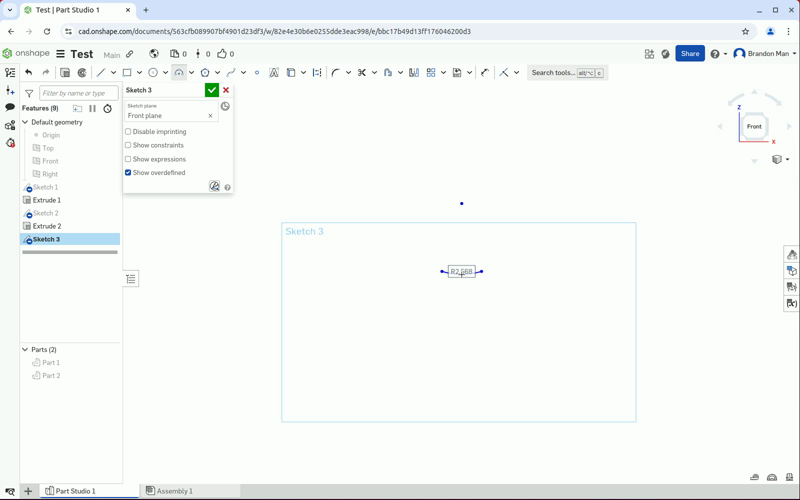
scroll(-6)
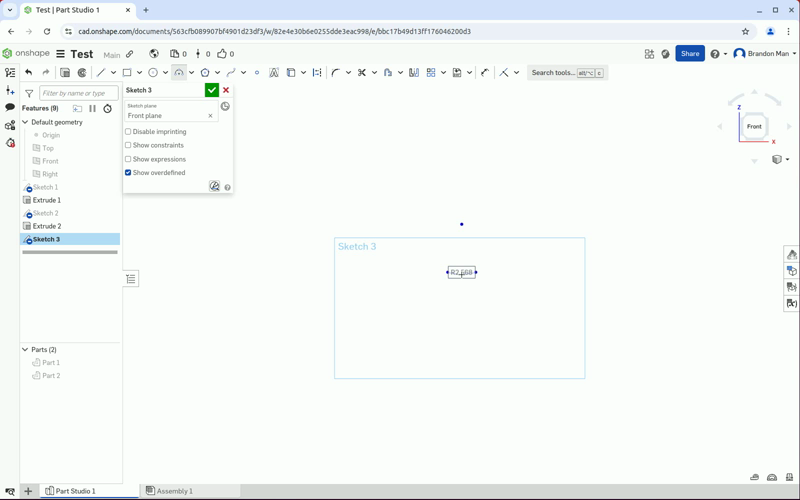
scroll(-6)
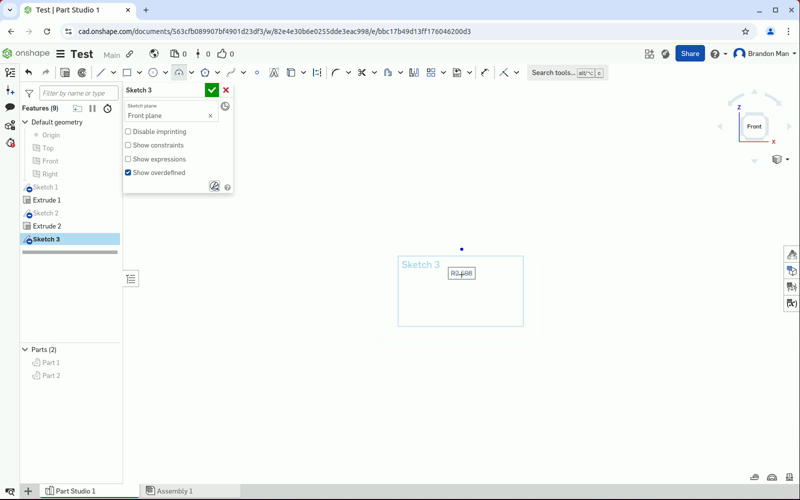
scroll(-6)
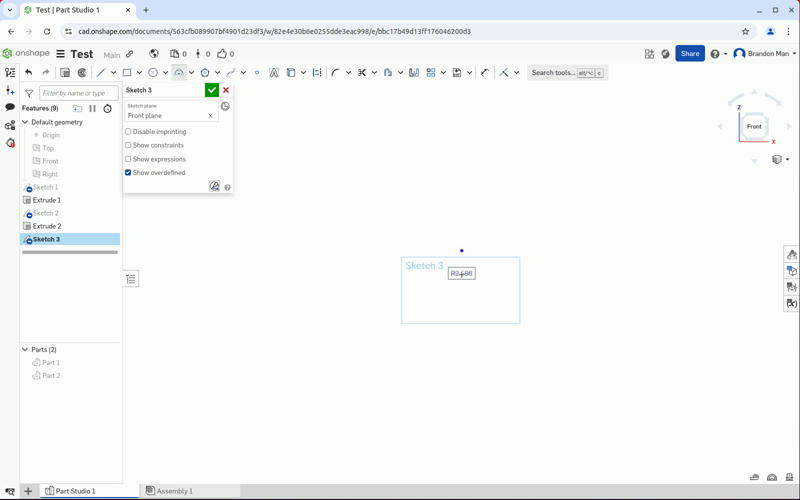
scroll(-6)
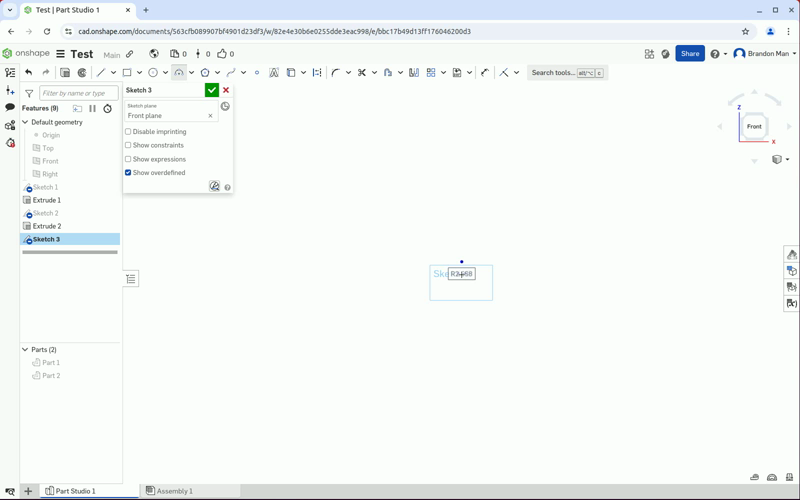
key_up(shift)
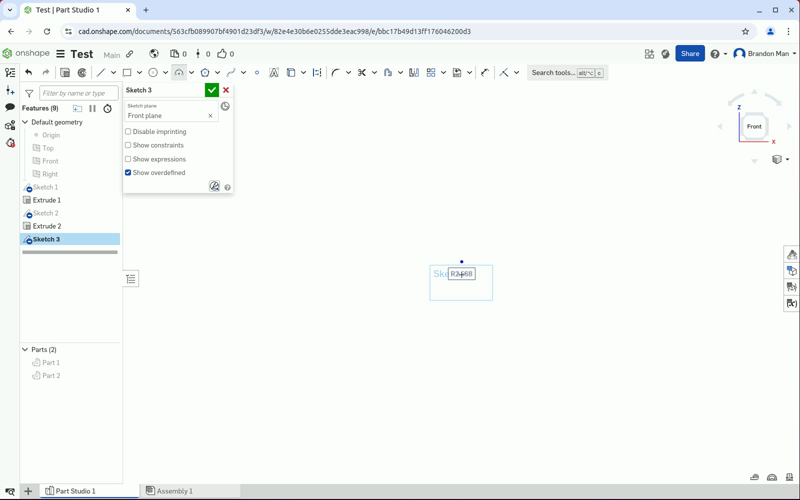
key(esc)
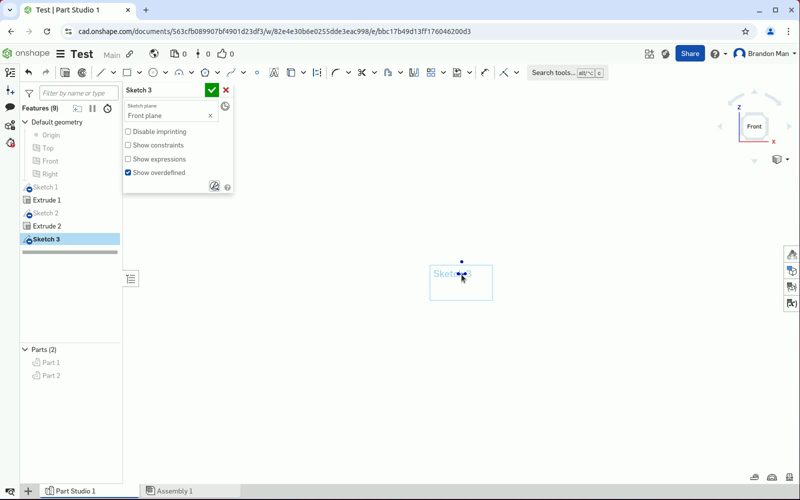
key(l)
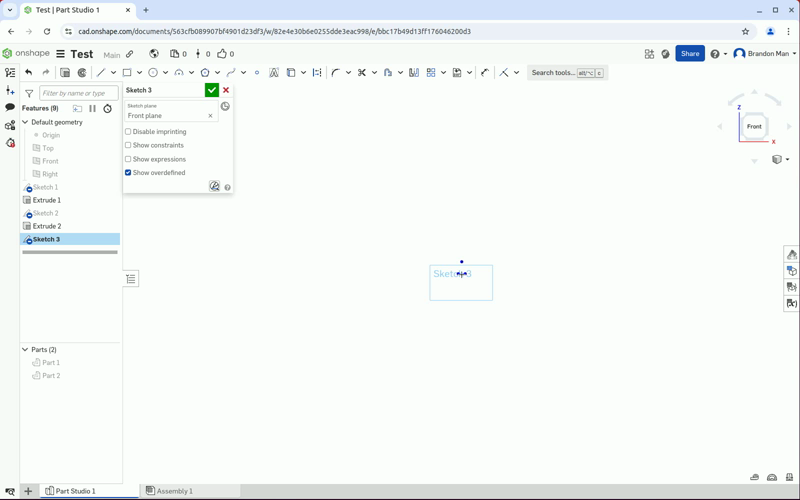
mouse_move(465, 273)
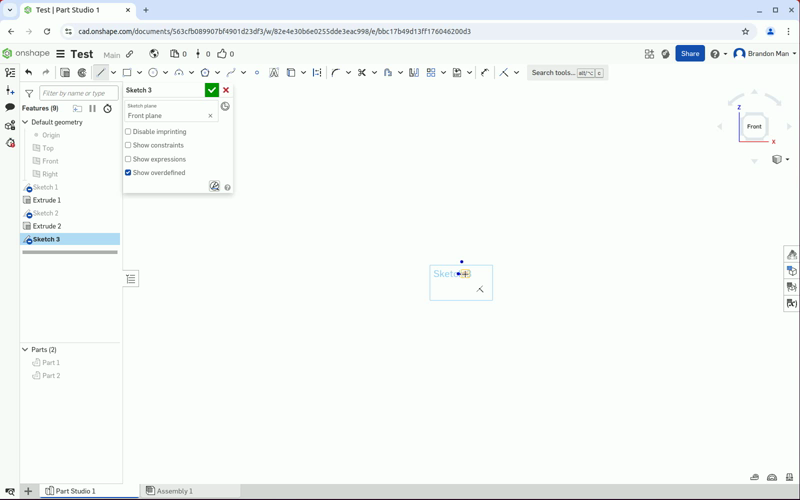
scroll(6)
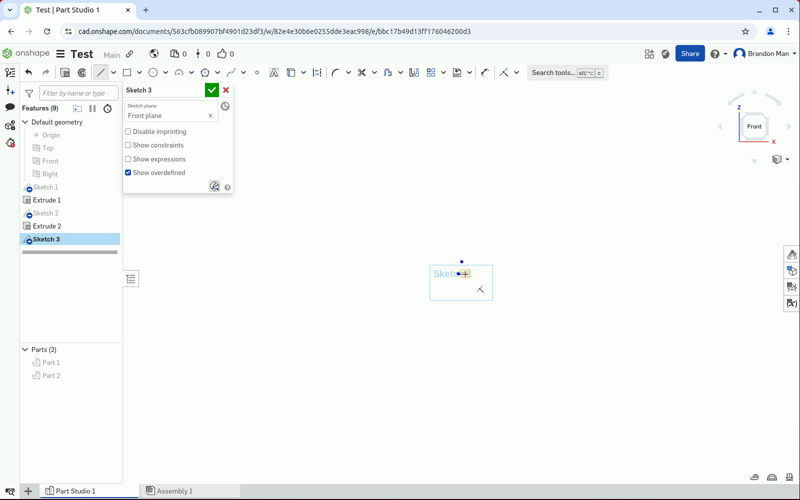
scroll(6)
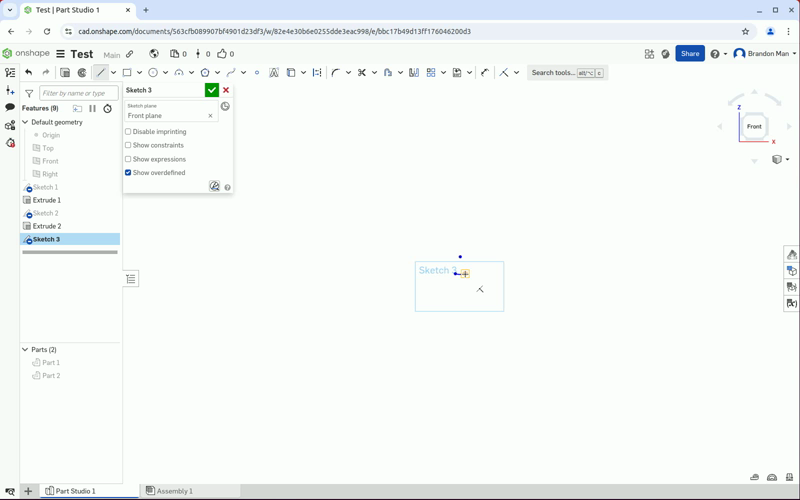
scroll(6)
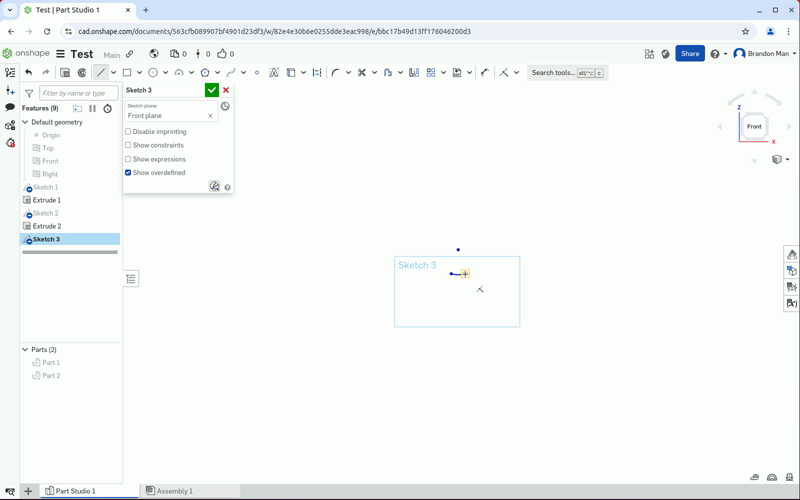
scroll(6)
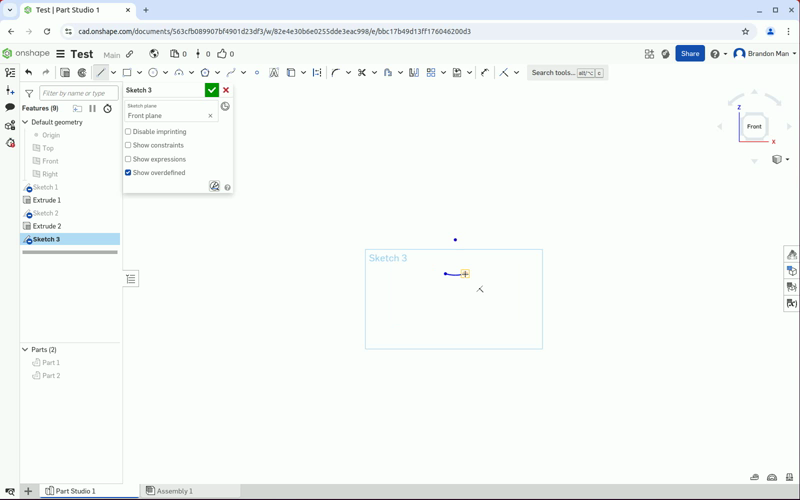
scroll(6)
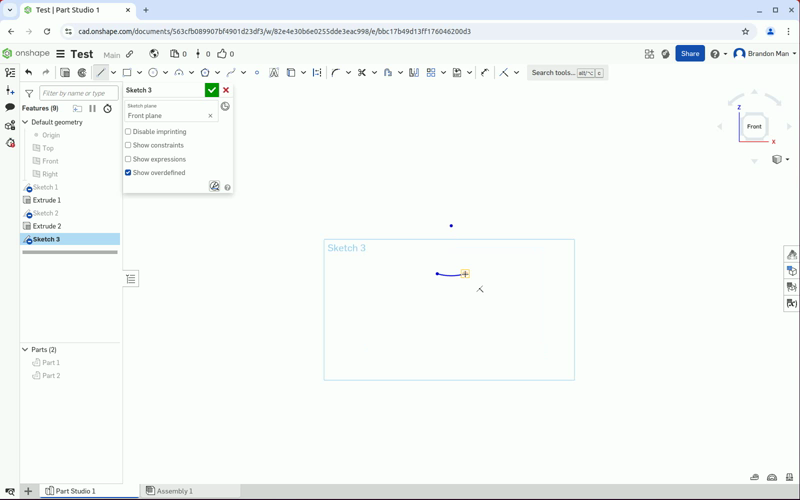
scroll(6)
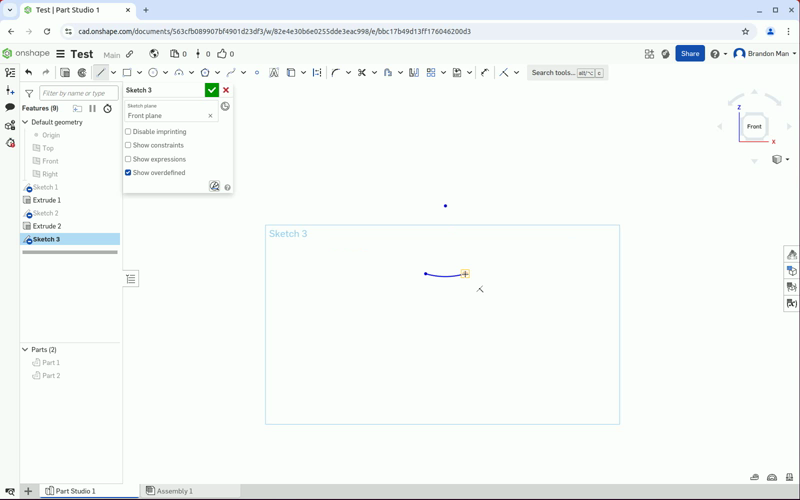
scroll(6)
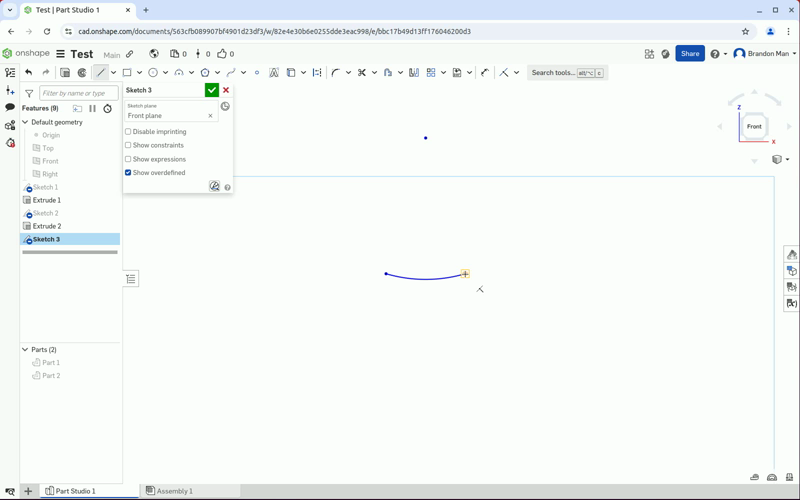
click(465, 273)
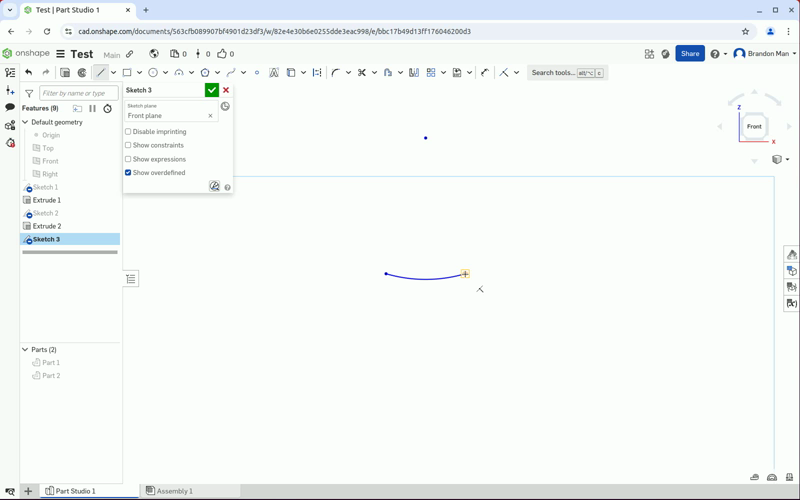
scroll(-6)
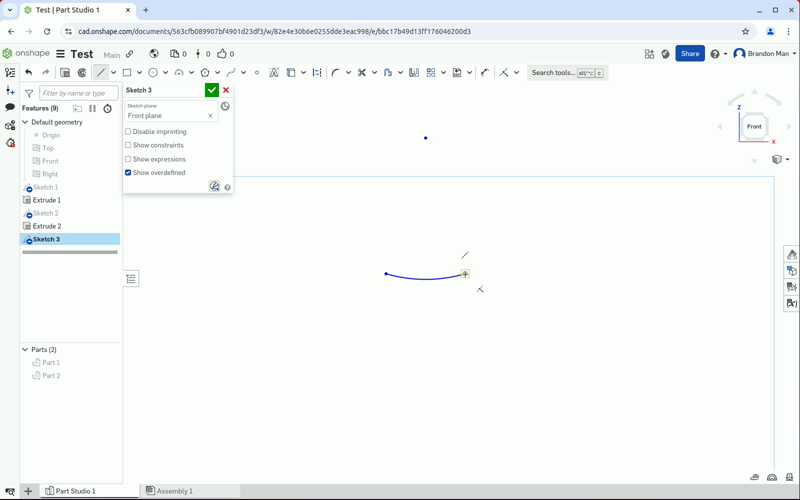
scroll(-6)
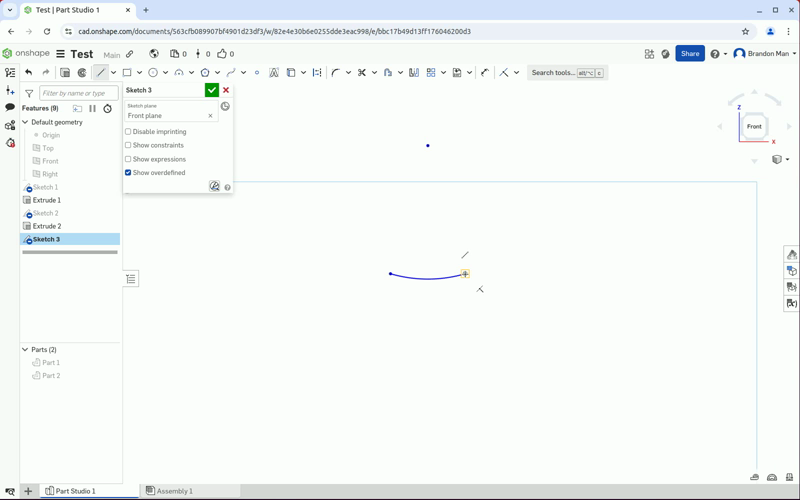
scroll(-6)
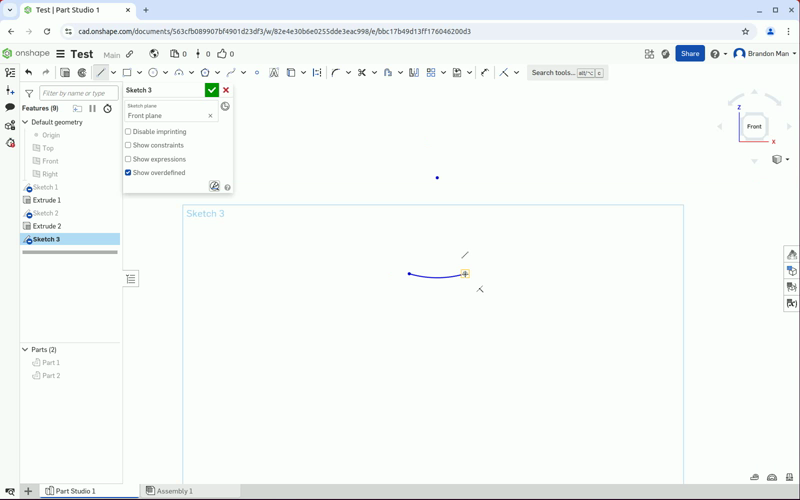
scroll(-6)
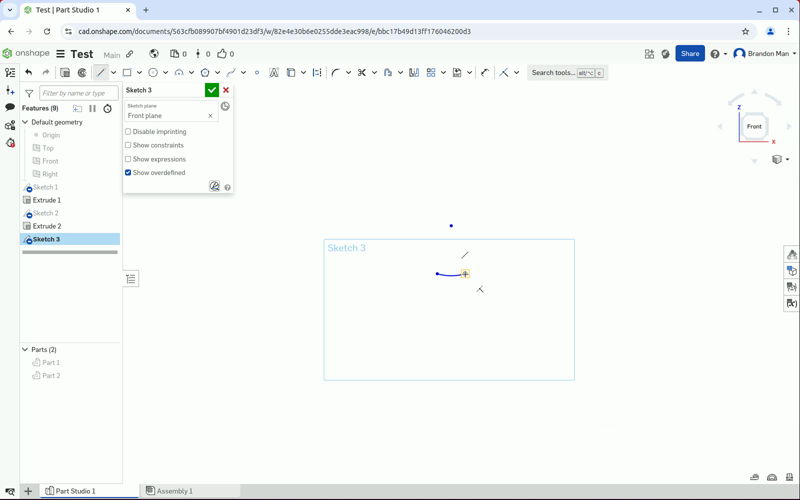
scroll(-6)
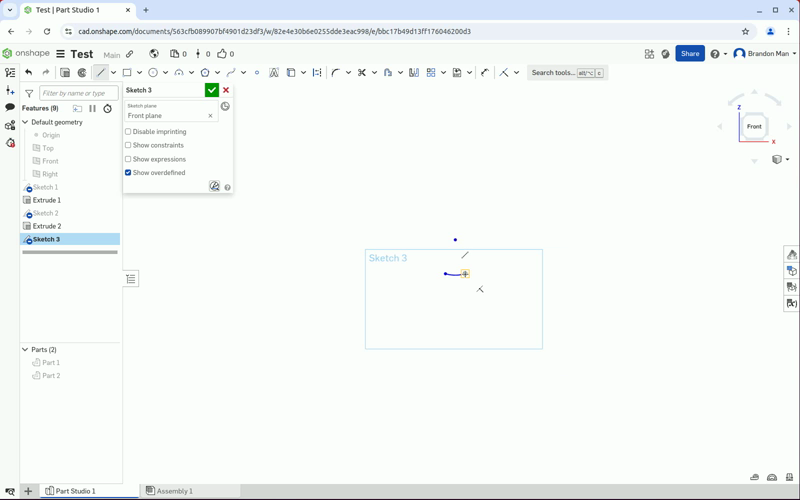
scroll(-6)
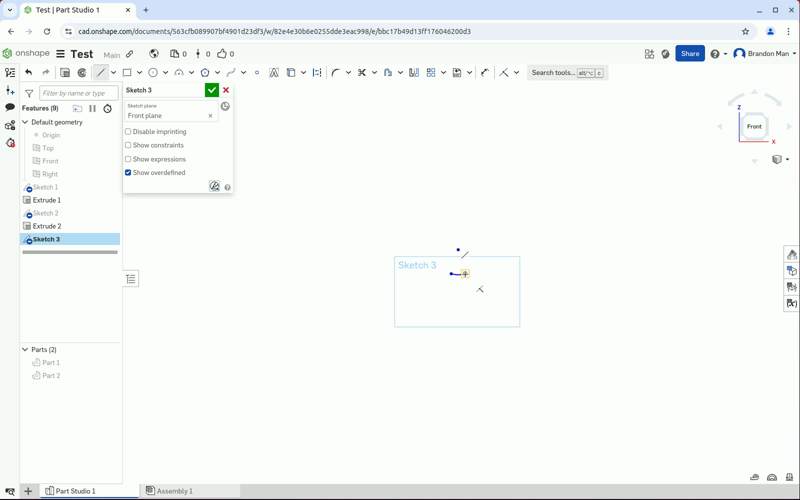
scroll(-6)
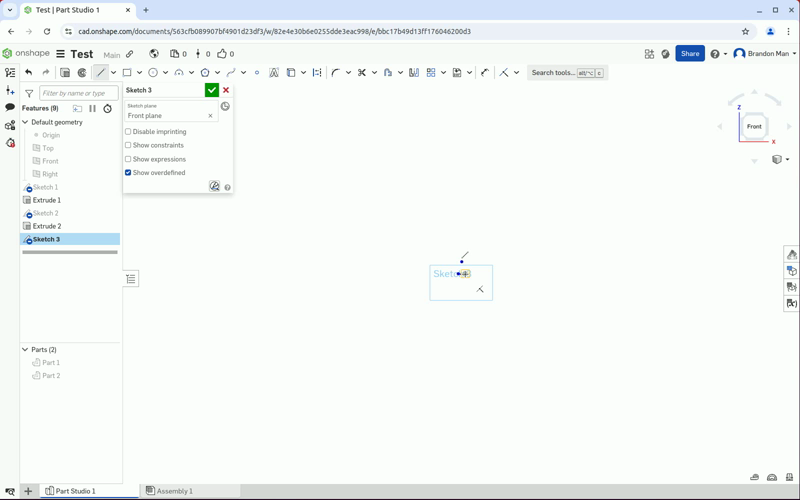
mouse_move(495, 273)
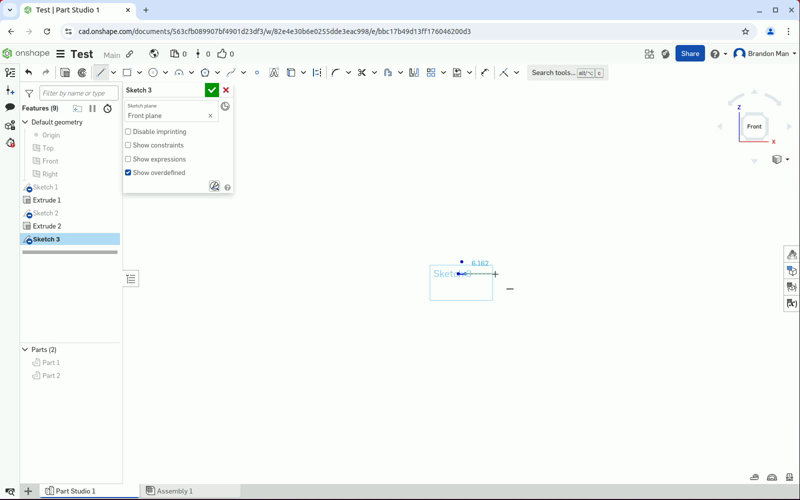
key_down(shift)
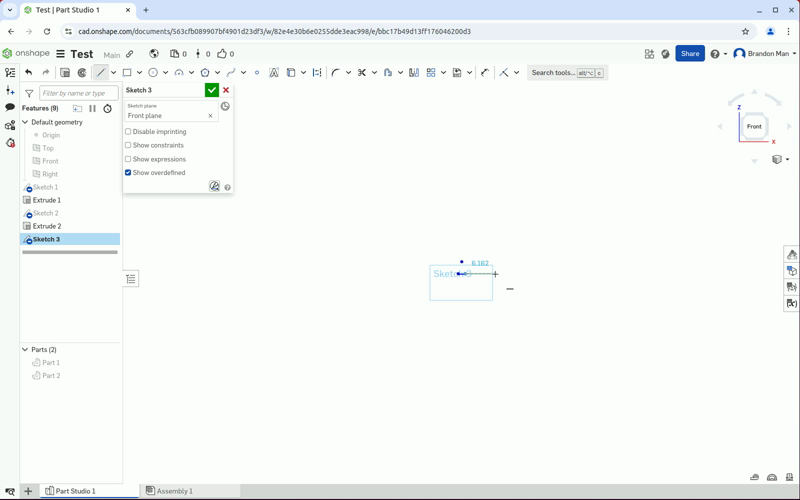
mouse_move(458, 273)
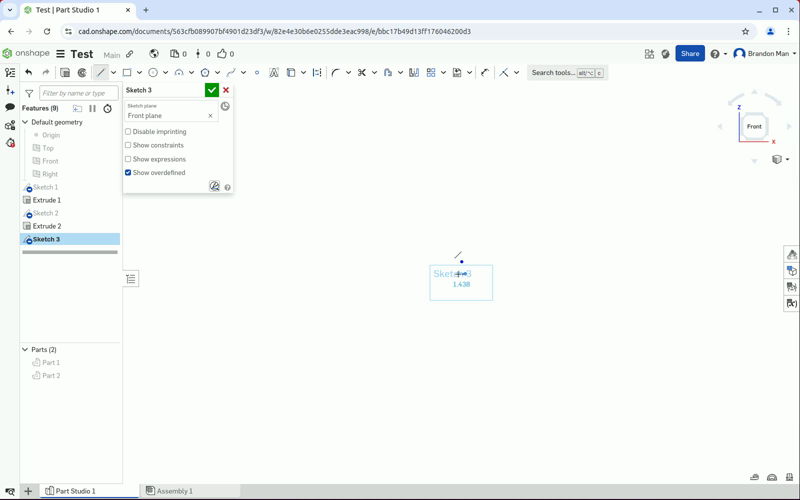
scroll(6)
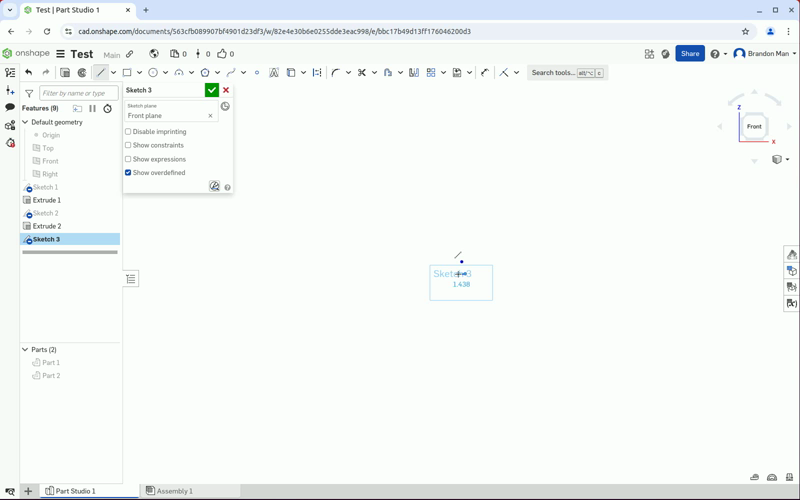
scroll(6)
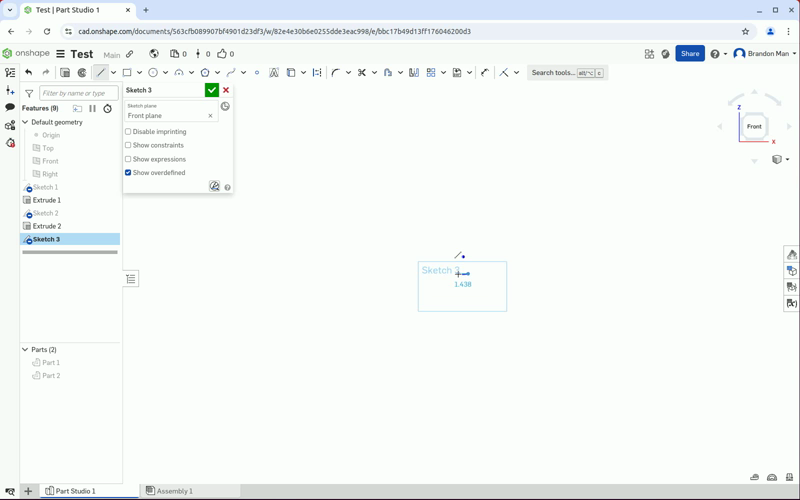
scroll(6)
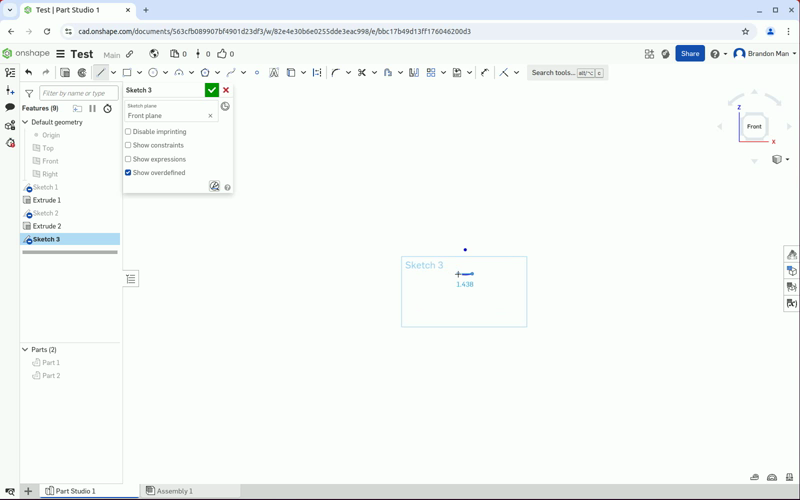
scroll(6)
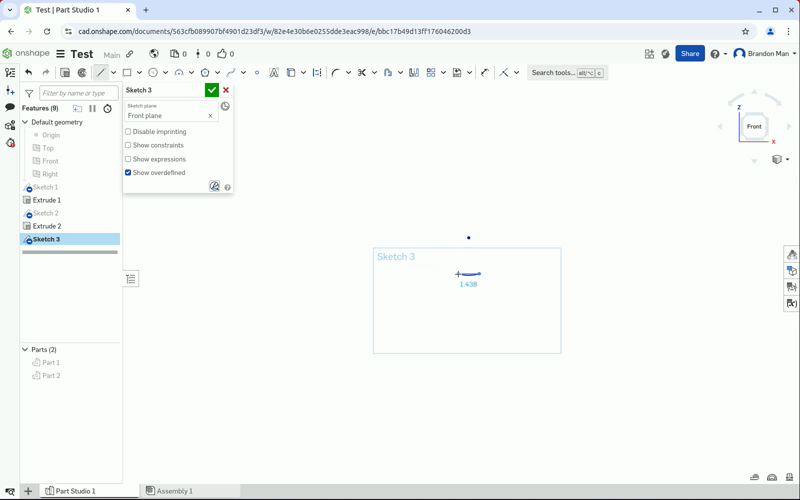
scroll(6)
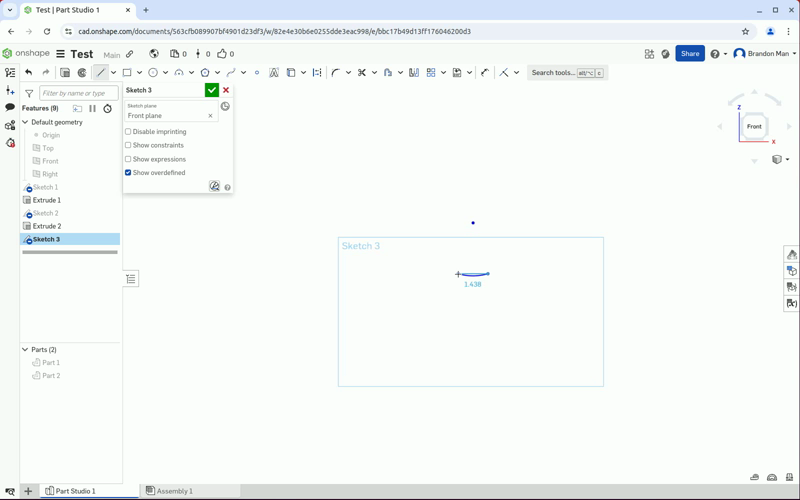
scroll(6)
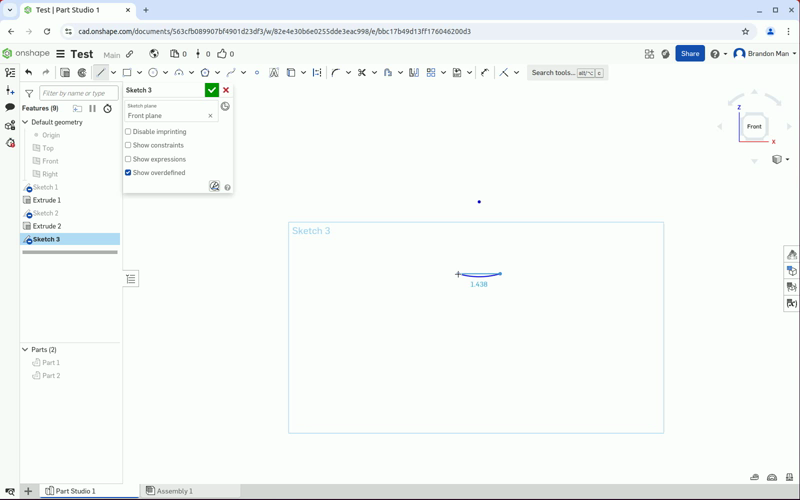
scroll(6)
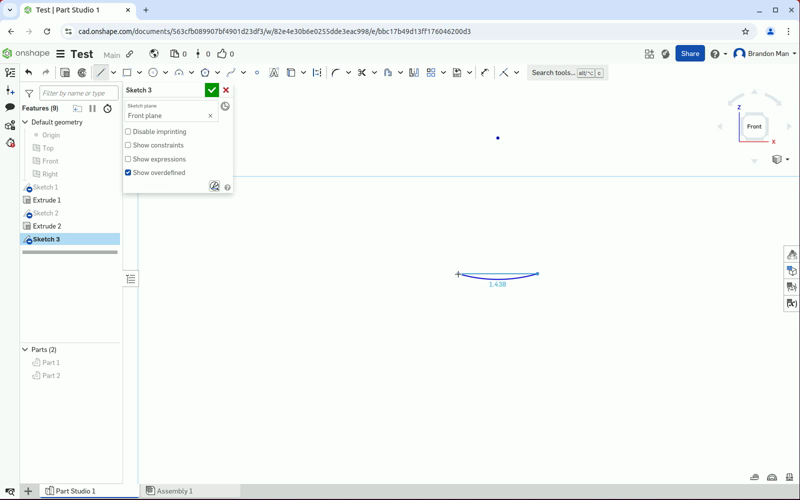
key_up(shift)
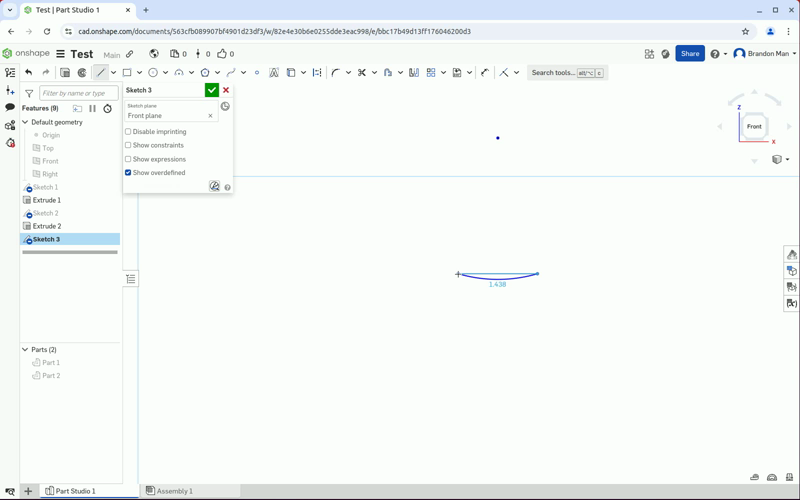
click(458, 273)
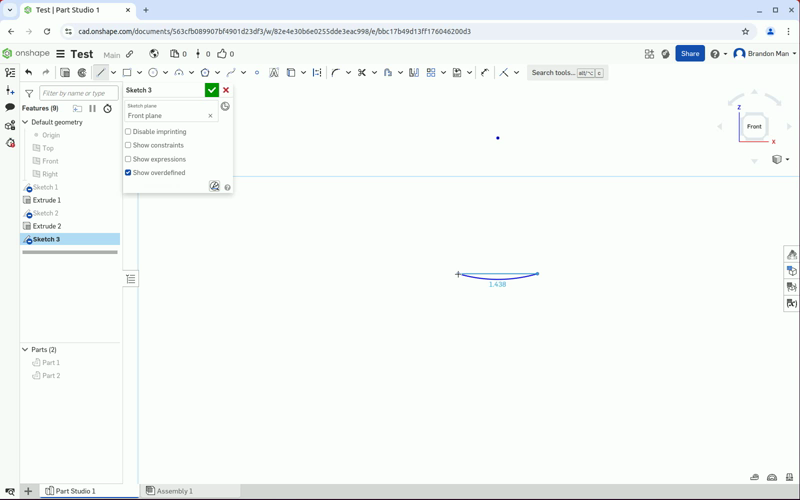
scroll(-6)
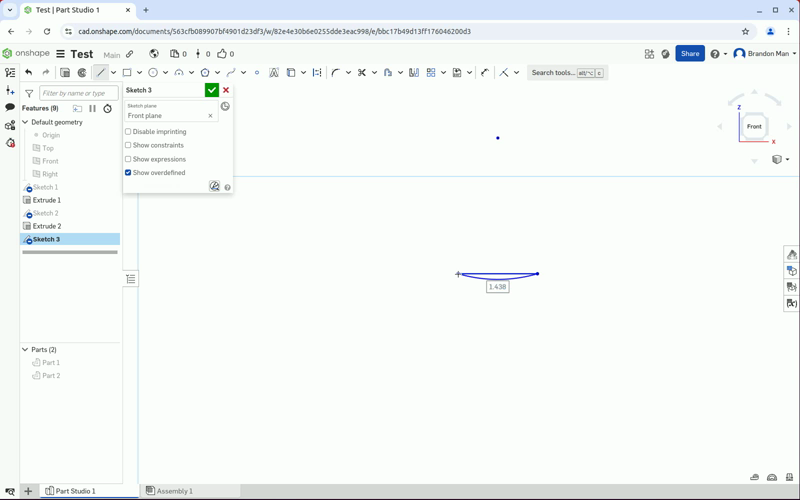
scroll(-6)
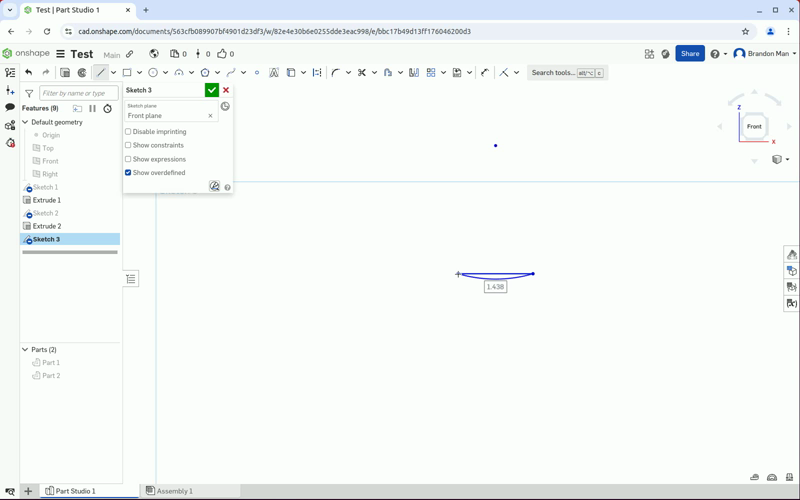
scroll(-6)
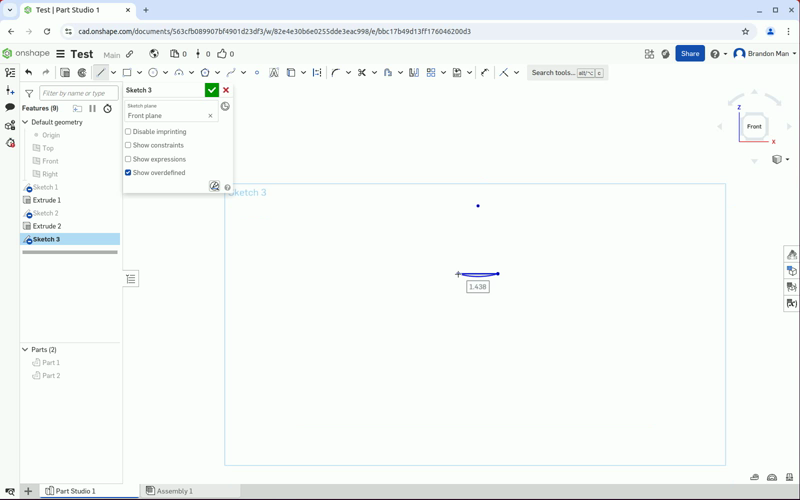
scroll(-6)
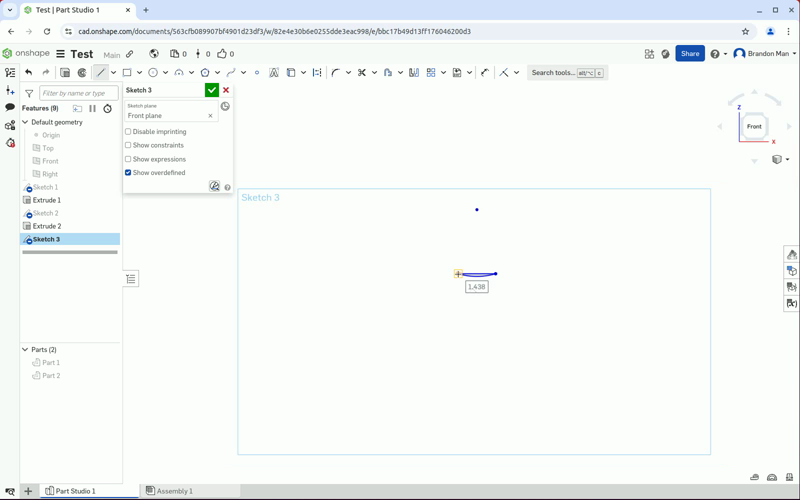
scroll(-6)
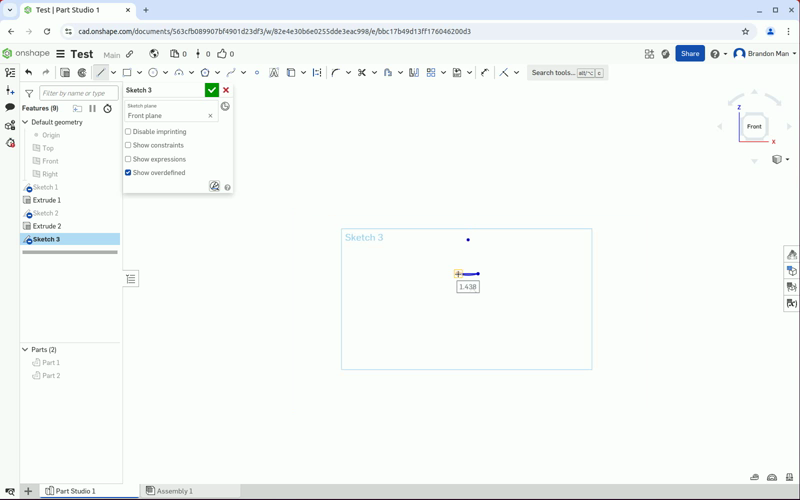
scroll(-6)
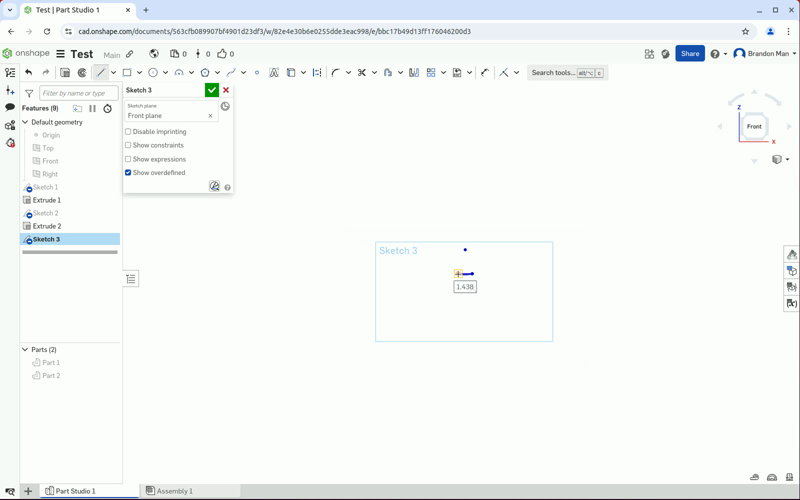
scroll(-6)
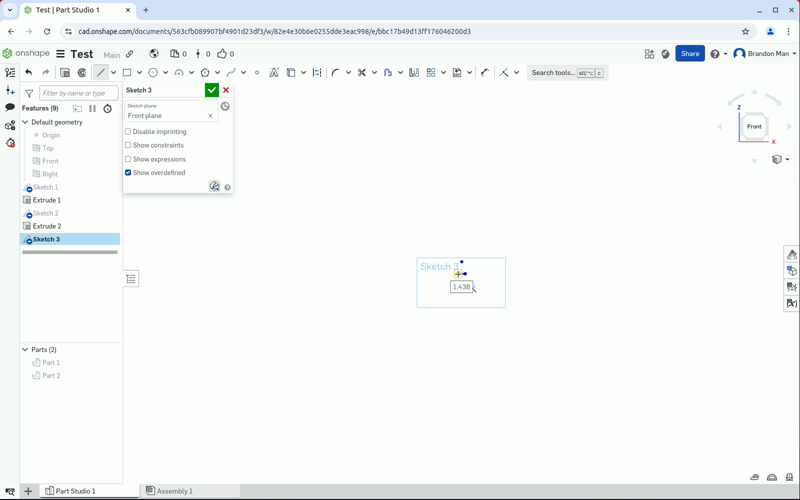
key(esc)
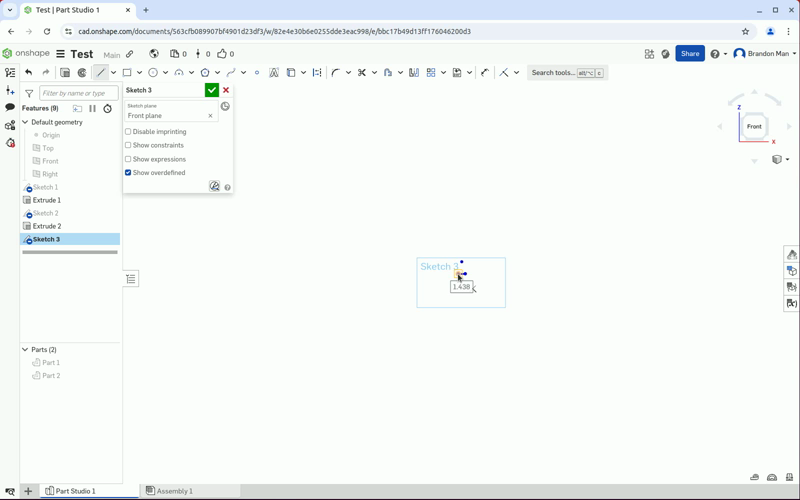
mouse_move(462, 273)
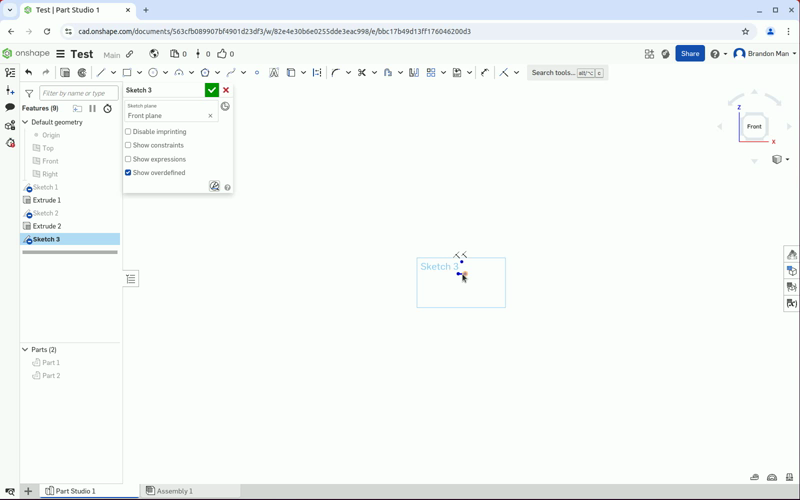
scroll(6)
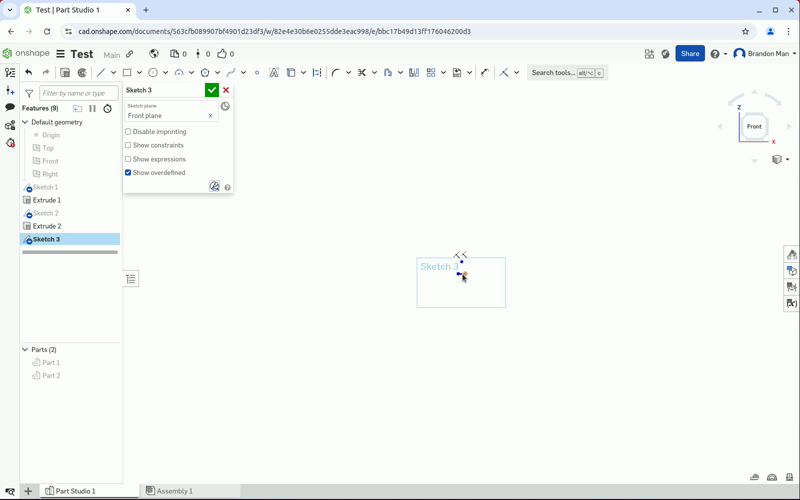
scroll(6)
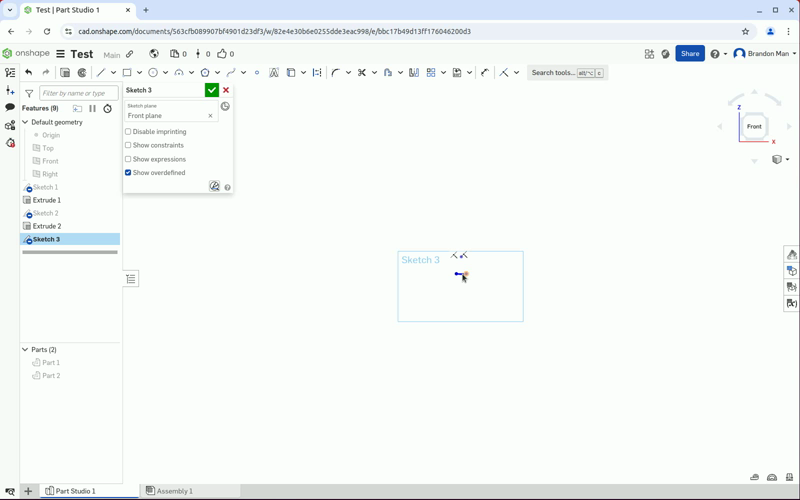
scroll(6)
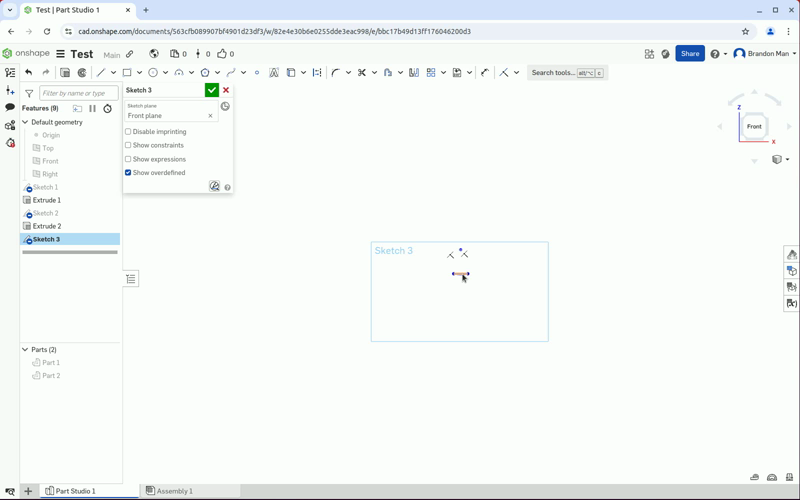
scroll(6)
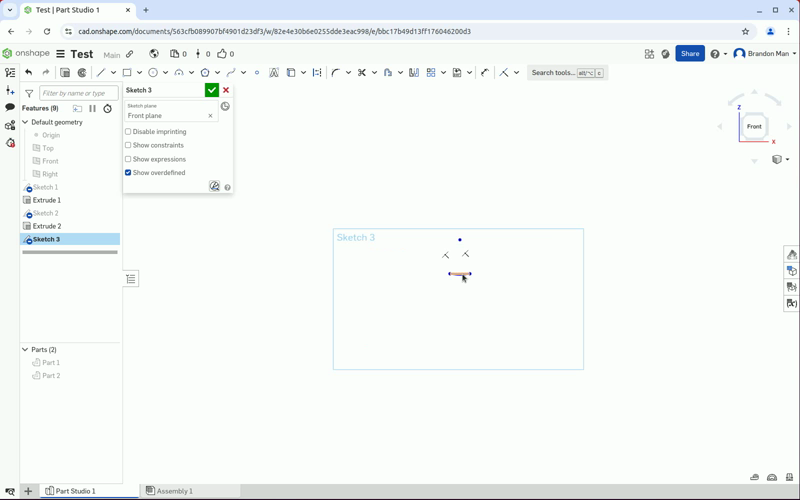
scroll(6)
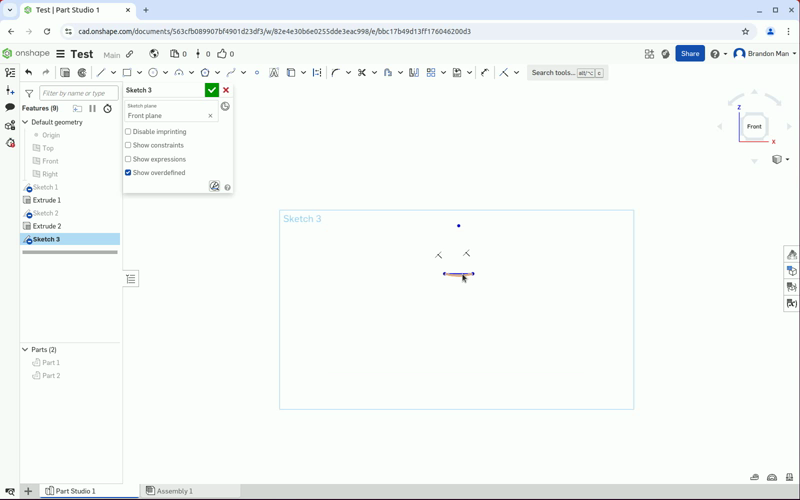
scroll(6)
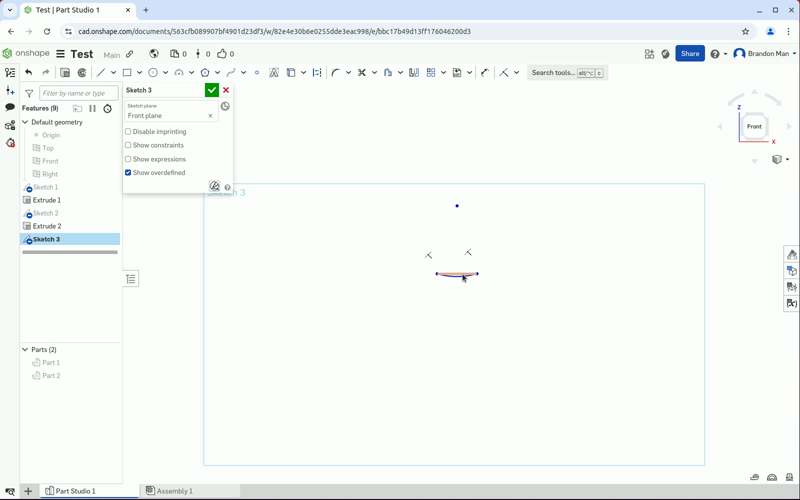
scroll(6)
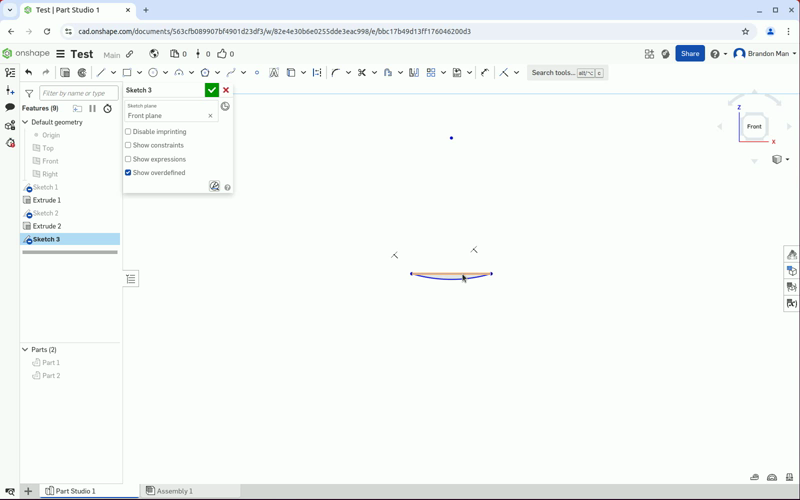
click(462, 273)
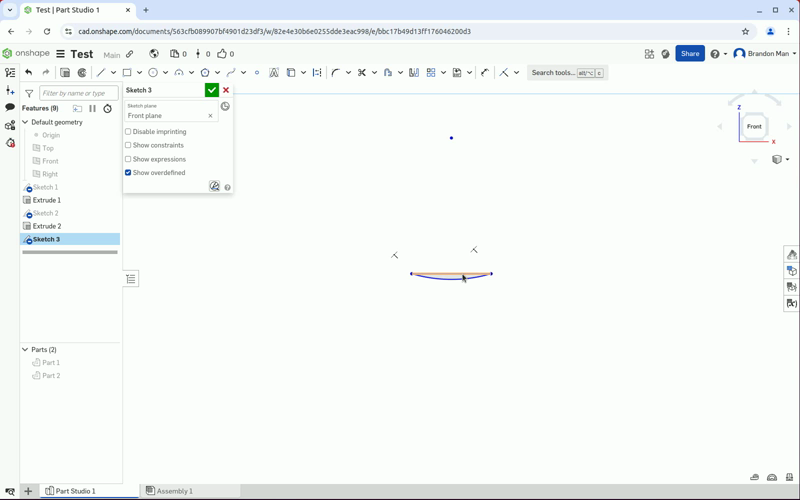
scroll(-6)
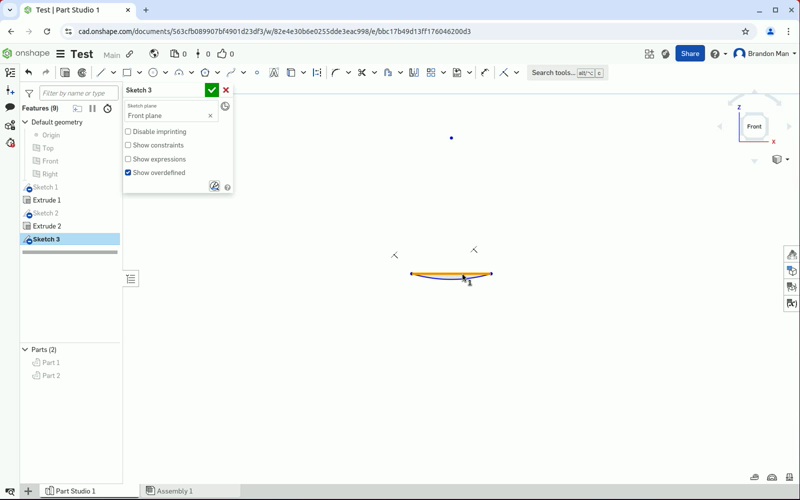
scroll(-6)
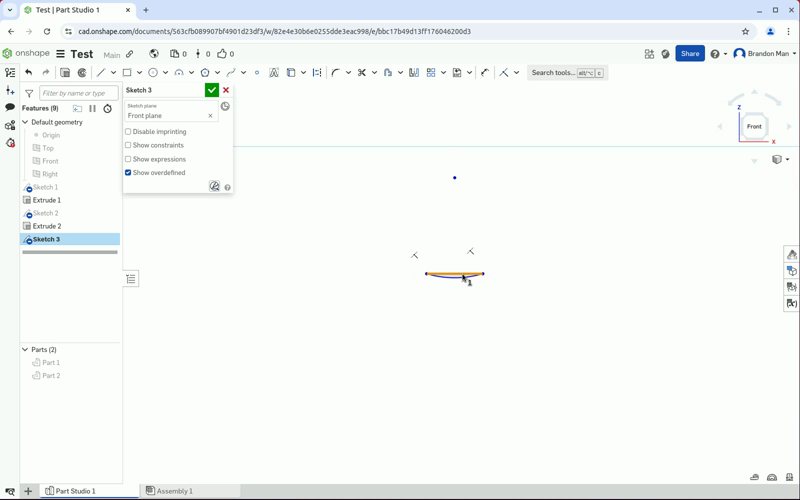
scroll(-6)
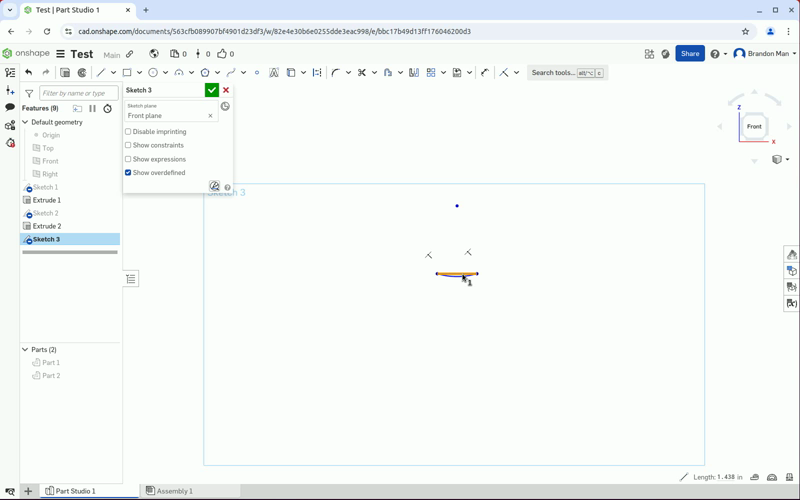
scroll(-6)
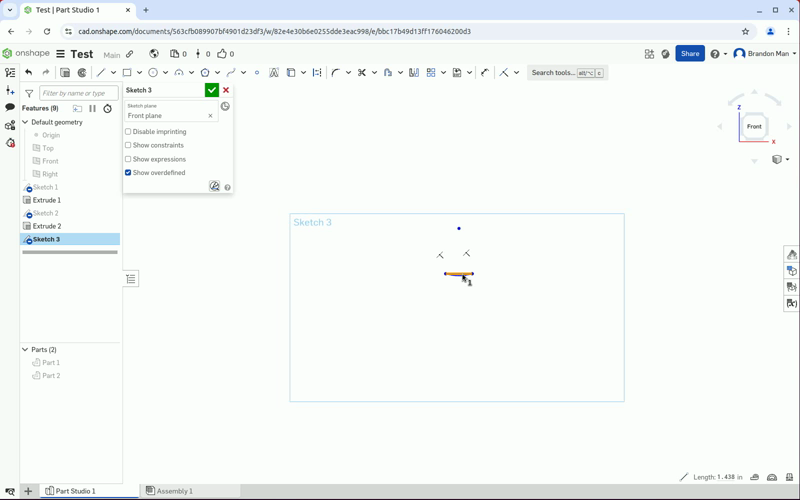
scroll(-6)
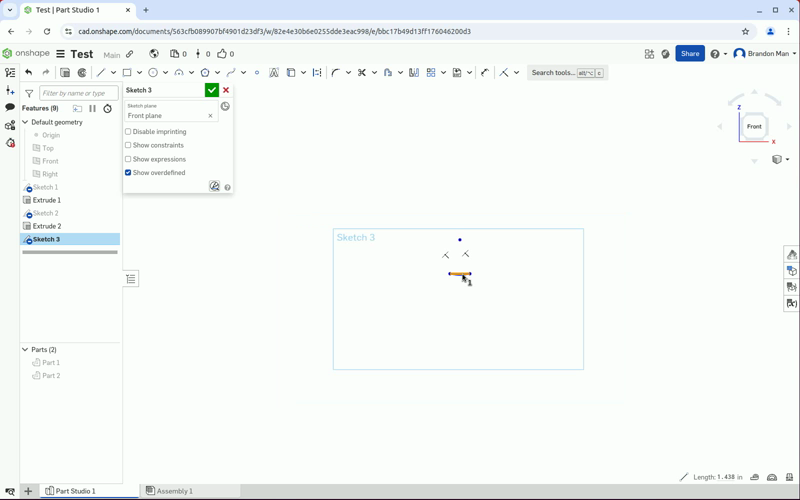
scroll(-6)
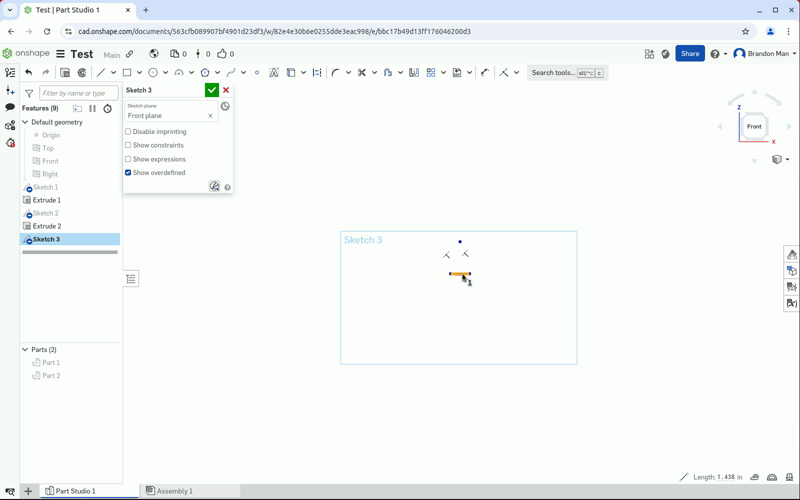
scroll(-6)
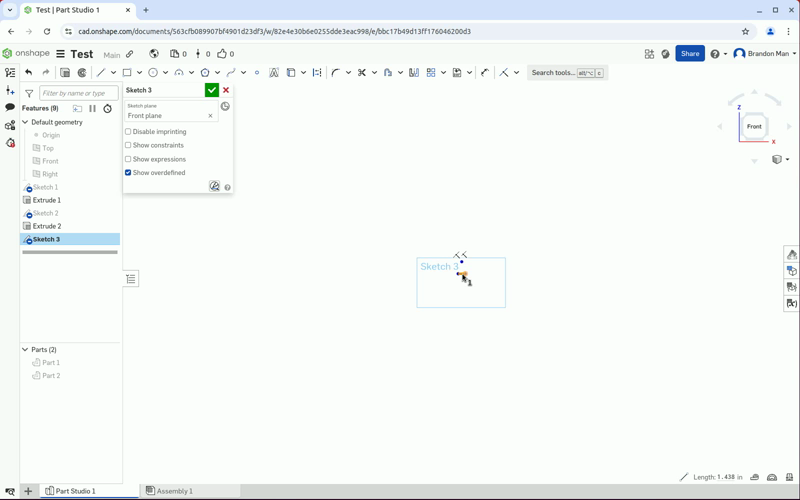
mouse_move(73, 352)
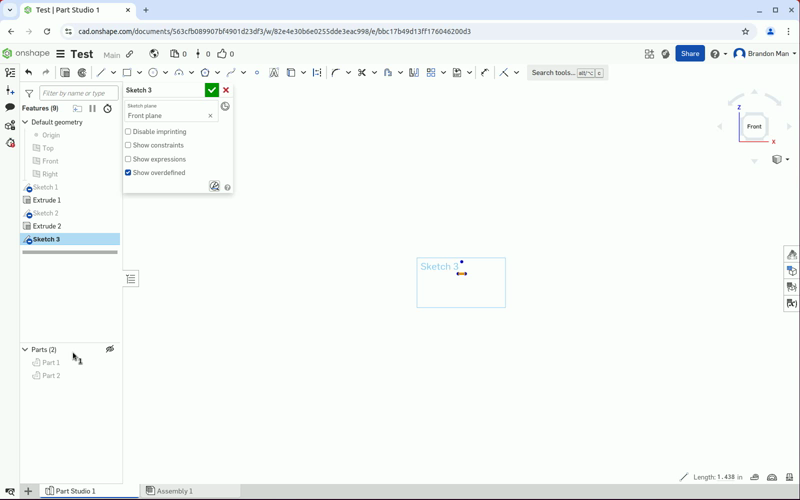
key(shift+y)
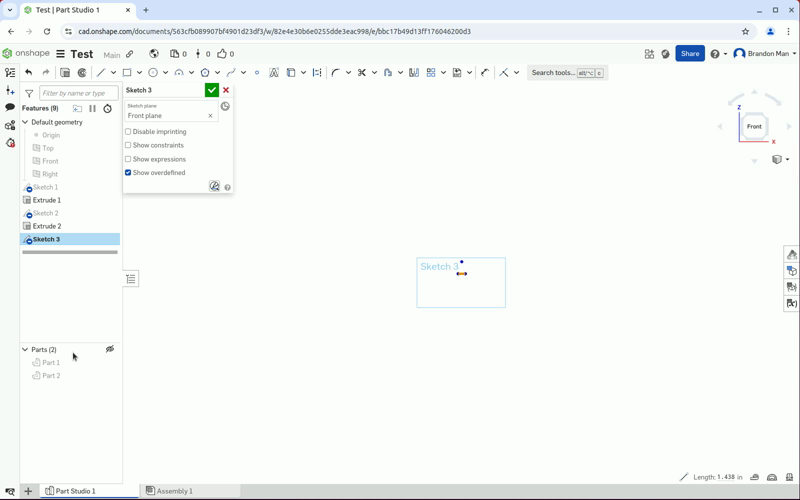
key(shift+e)
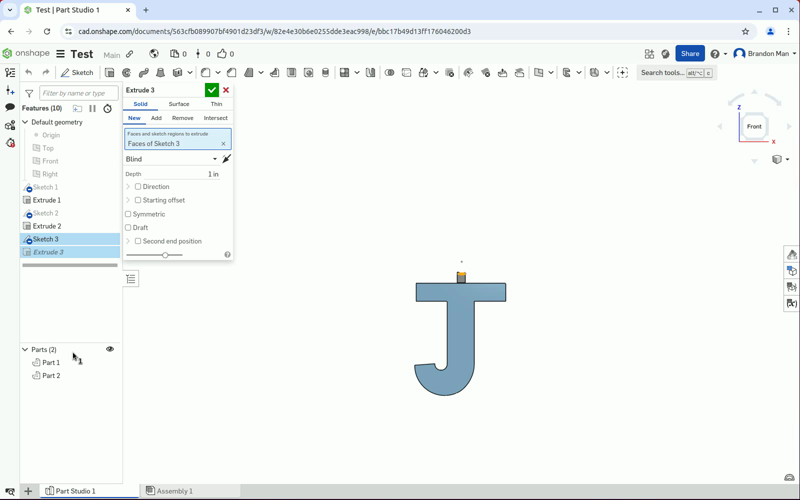
mouse_move(143, 106)
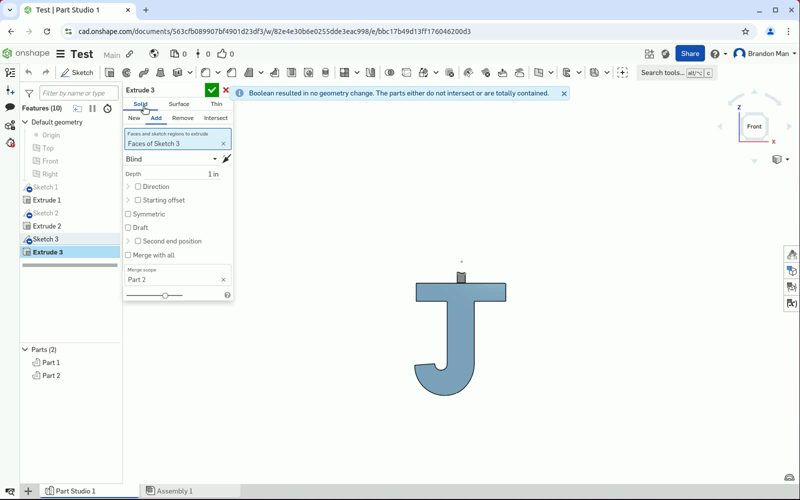
click(143, 106)
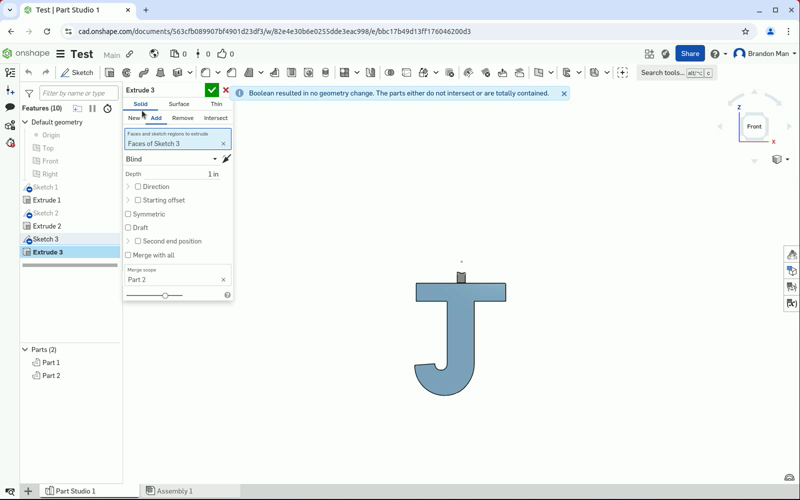
mouse_move(137, 120)
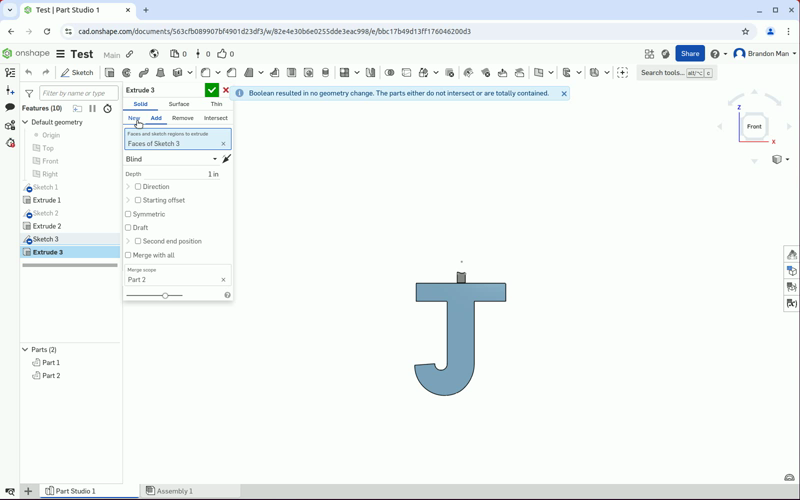
click(137, 120)
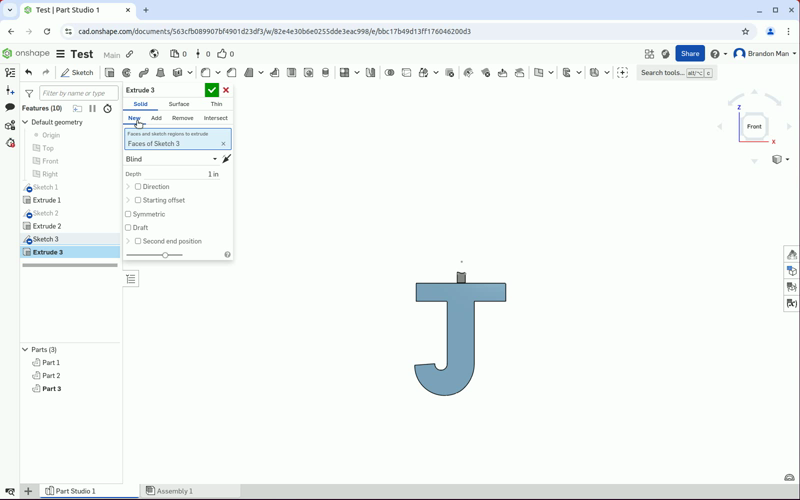
key(tab, 4)
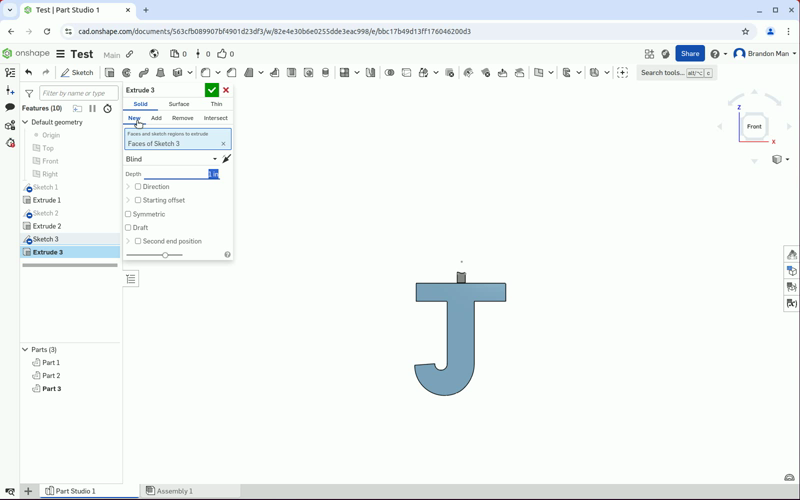
text(5.536)
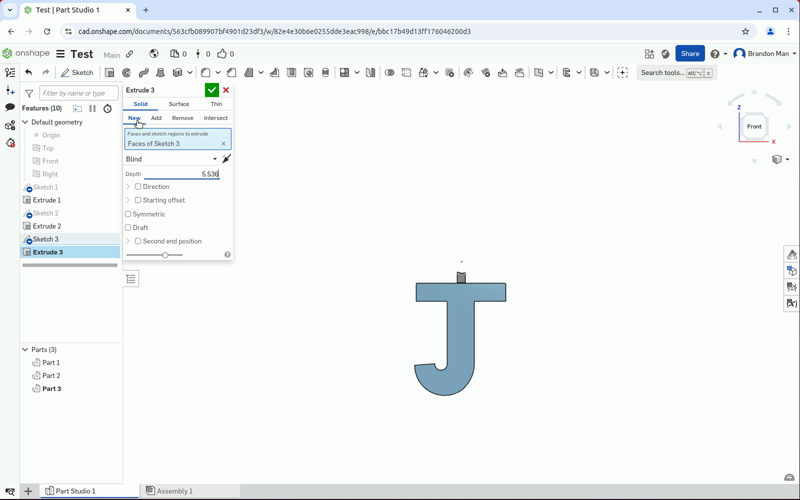
key(enter)
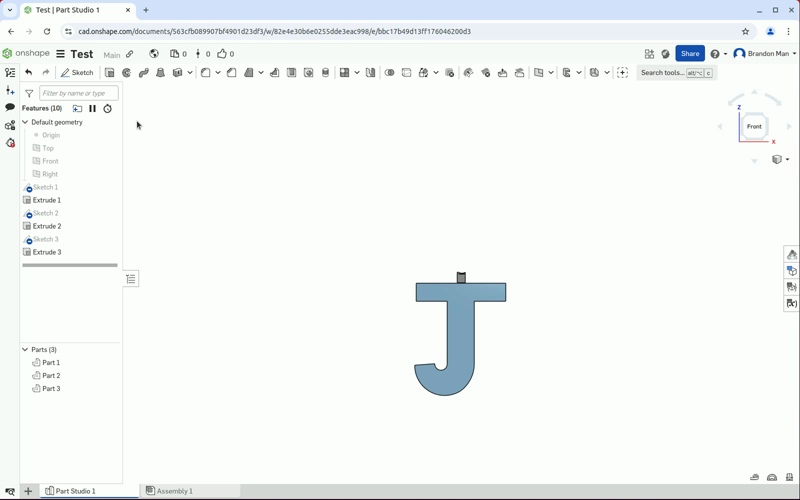
key(shift+h)
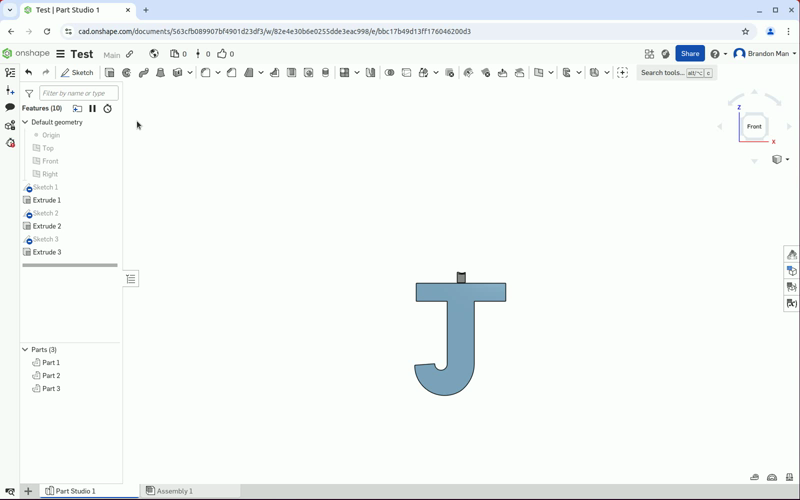
key(shift+h)
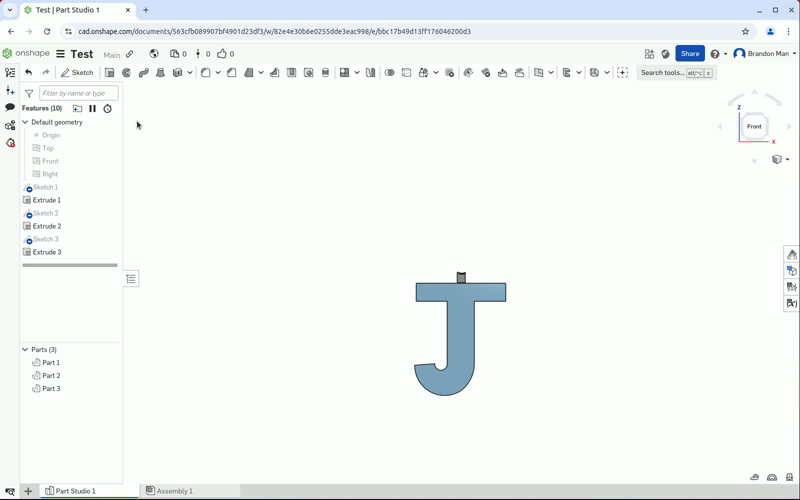
mouse_move(73, 189)
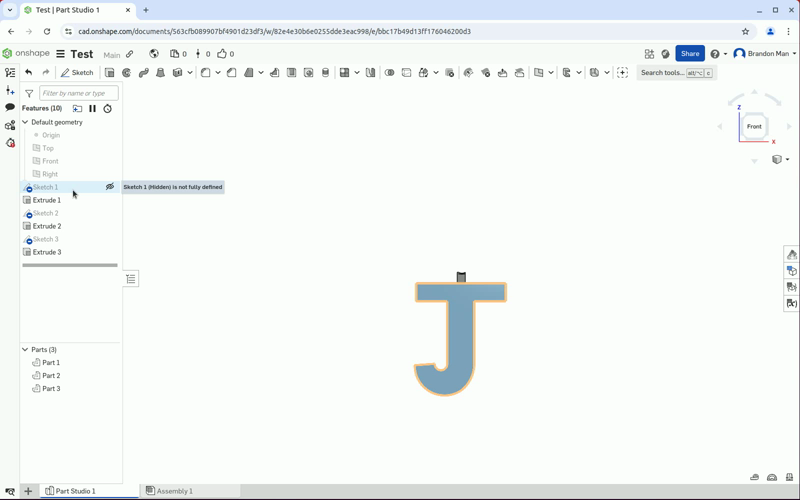
click(73, 189)
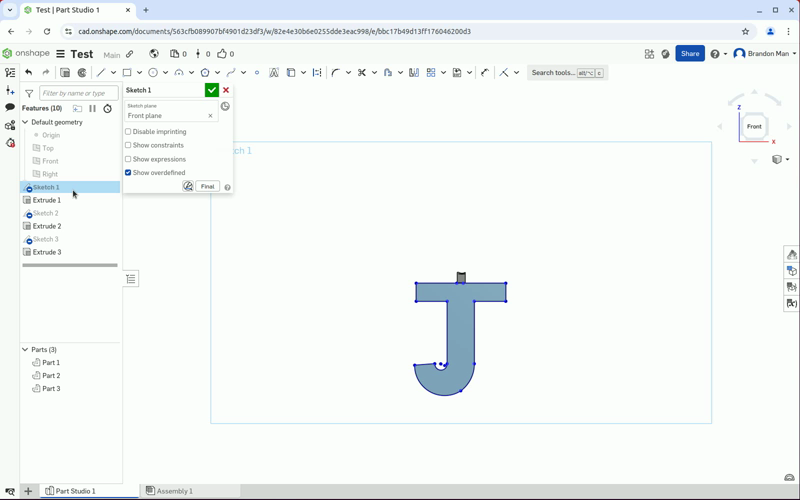
mouse_move(229, 92)
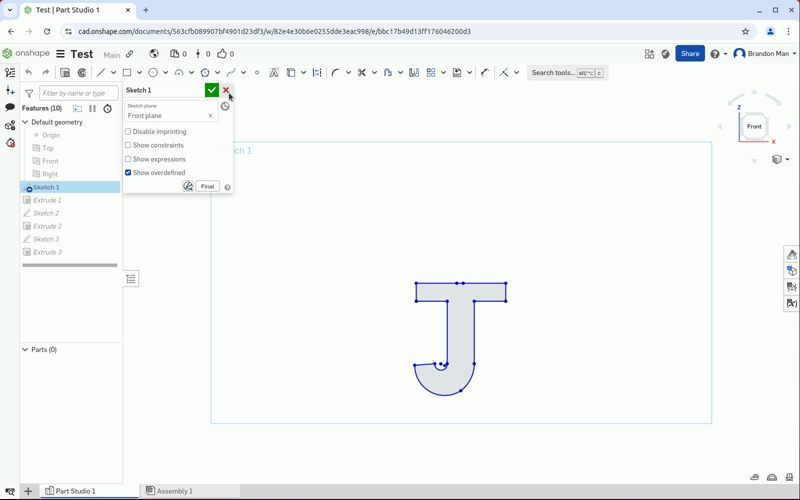
click(229, 92)
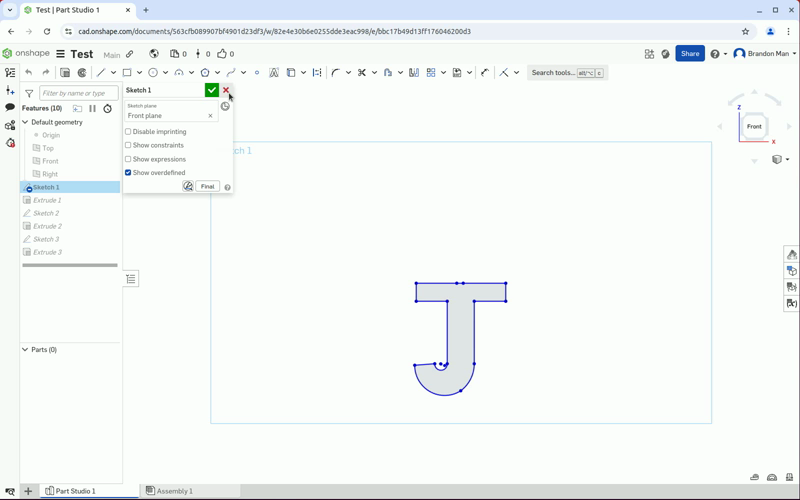
key(shift+s)
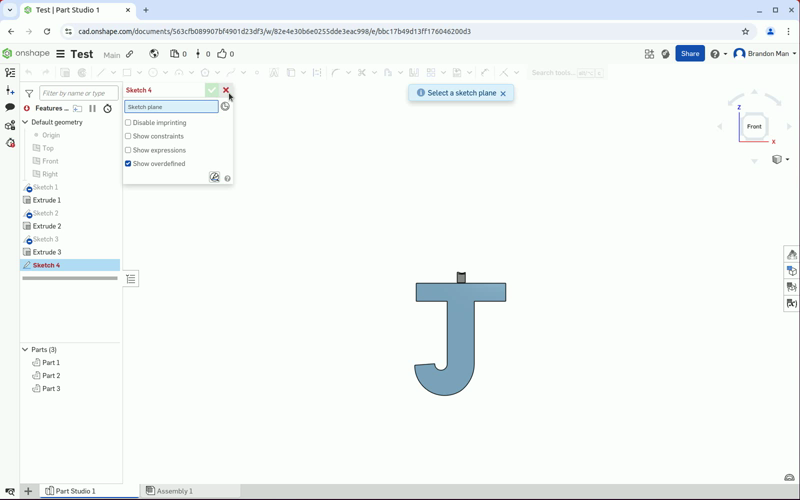
mouse_move(73, 163)
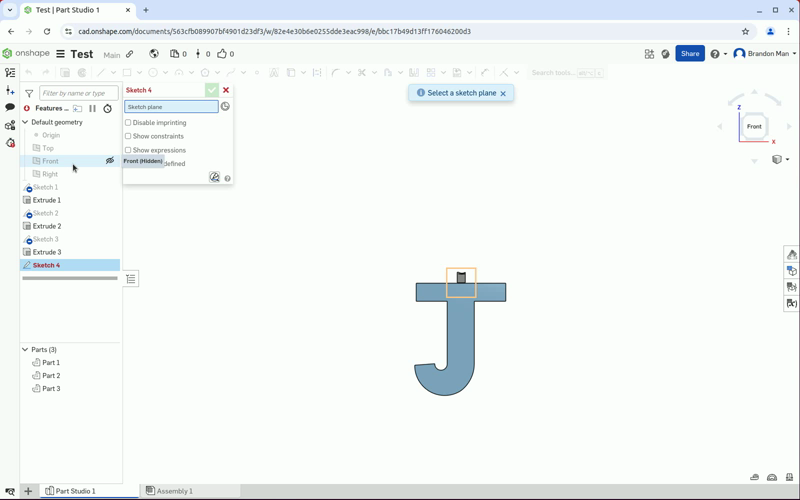
click(73, 163)
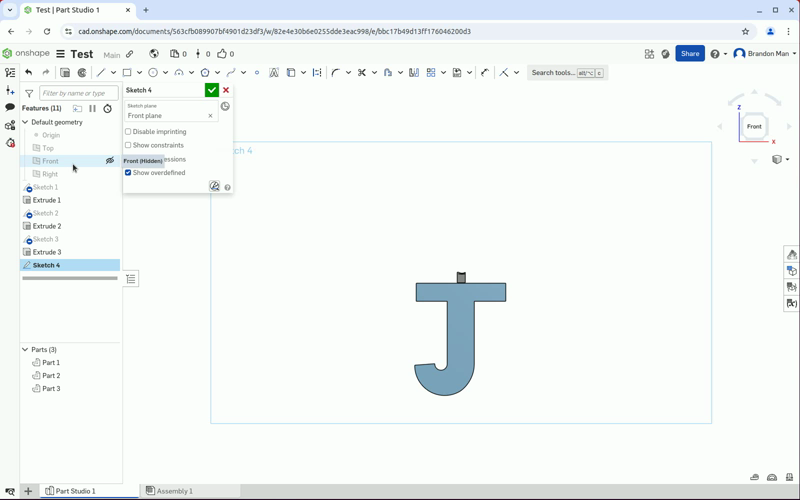
mouse_move(73, 352)
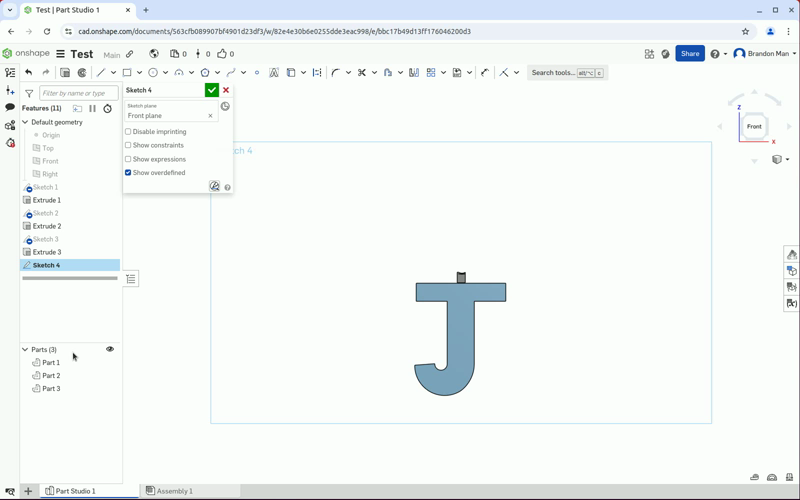
key(y)
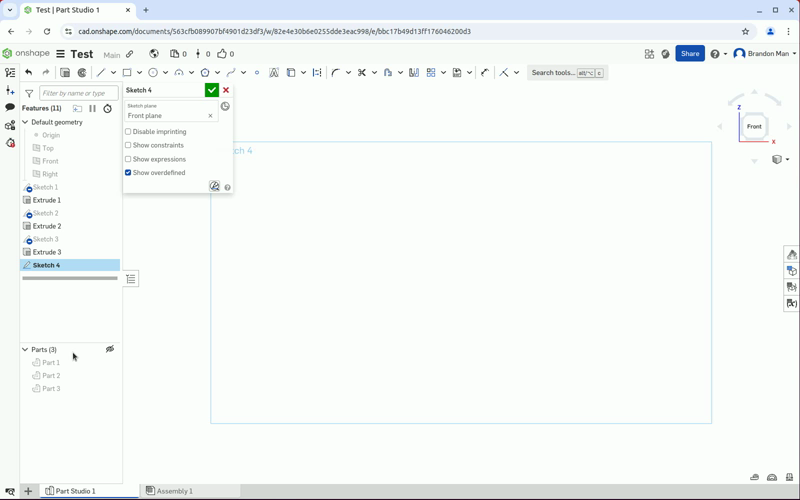
key(l)
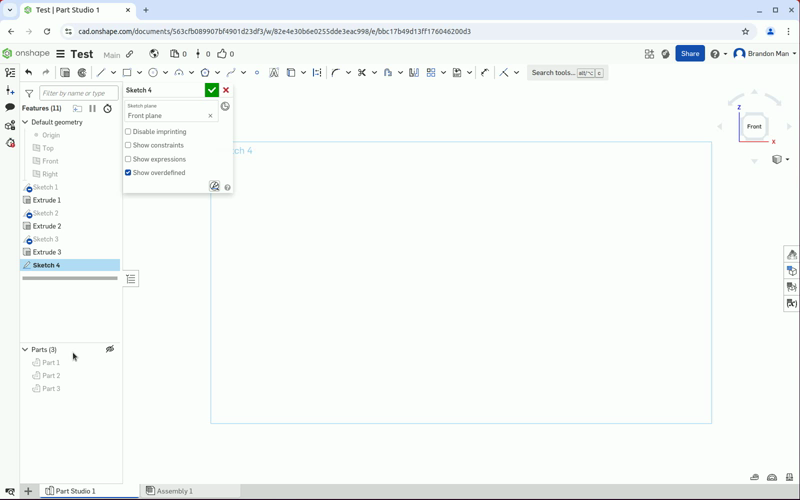
key_down(shift)
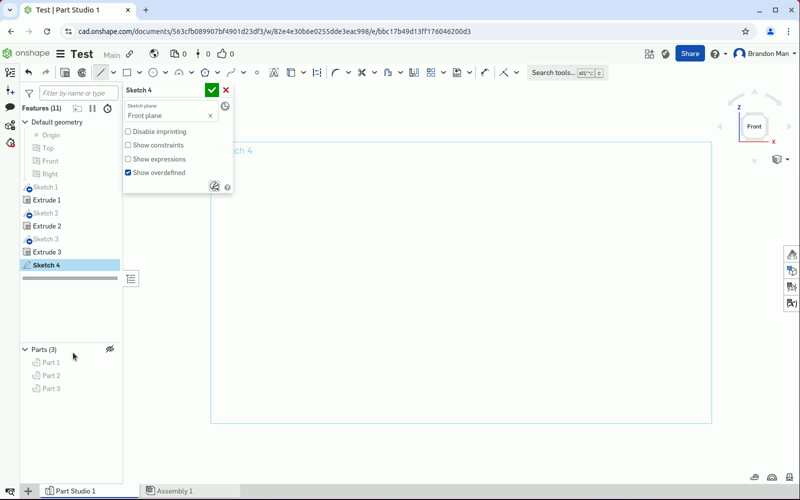
mouse_move(458, 273)
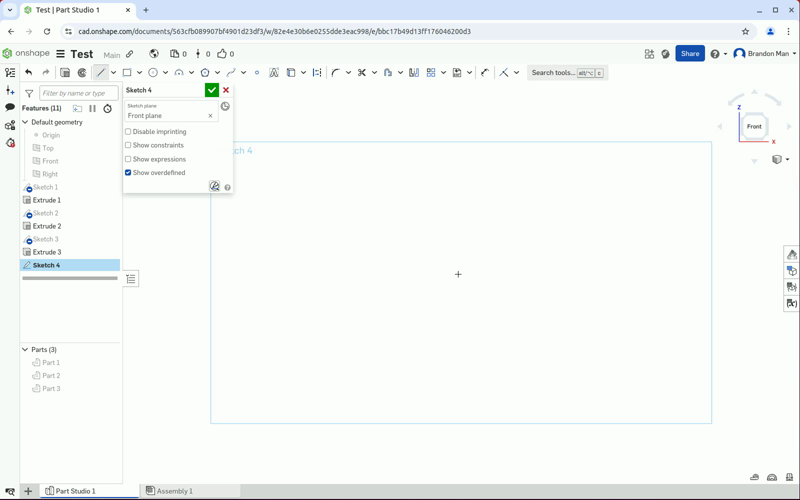
click(458, 273)
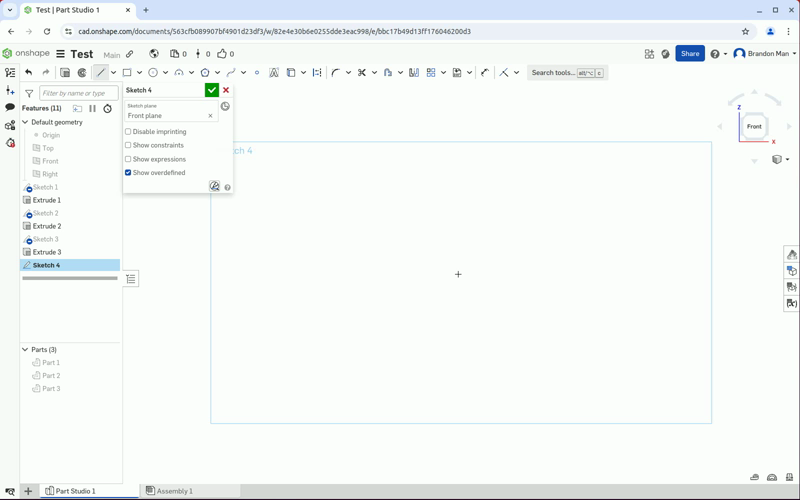
key_up(shift)
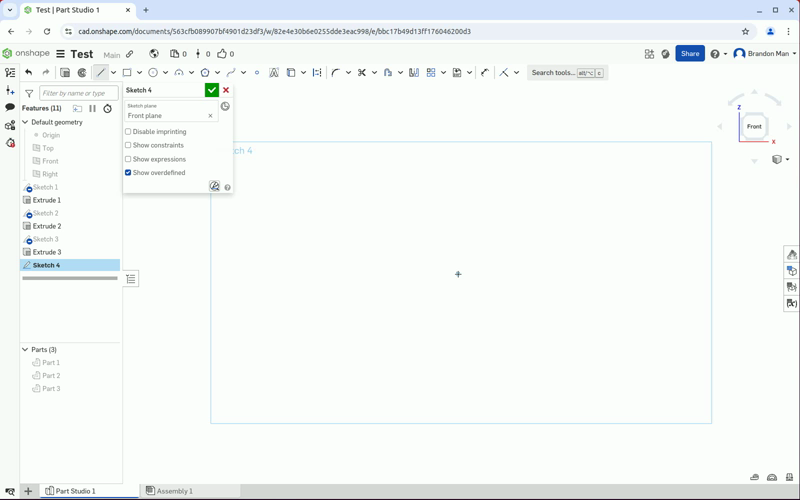
key_down(shift)
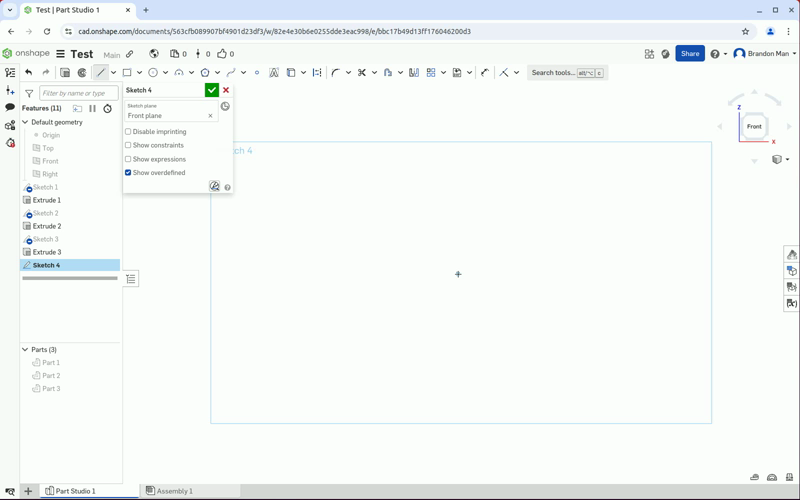
mouse_move(488, 273)
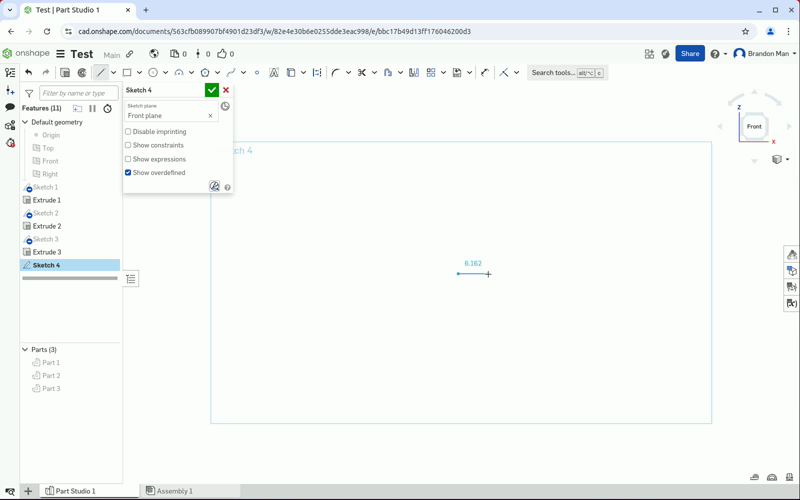
mouse_move(464, 273)
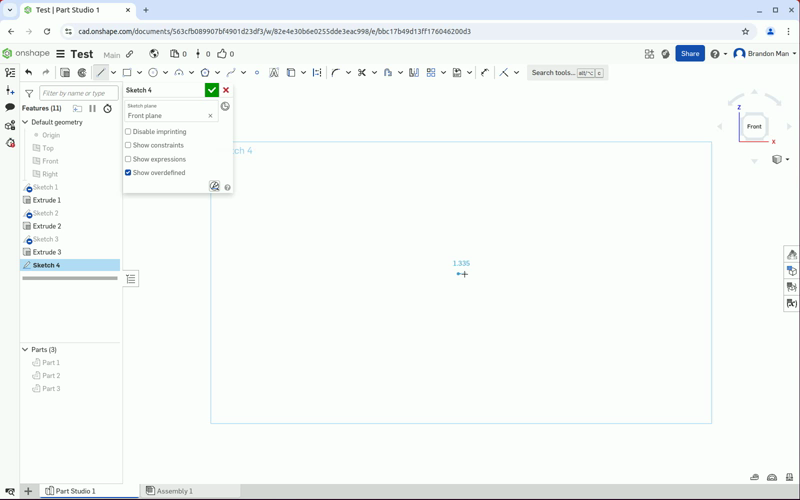
scroll(6)
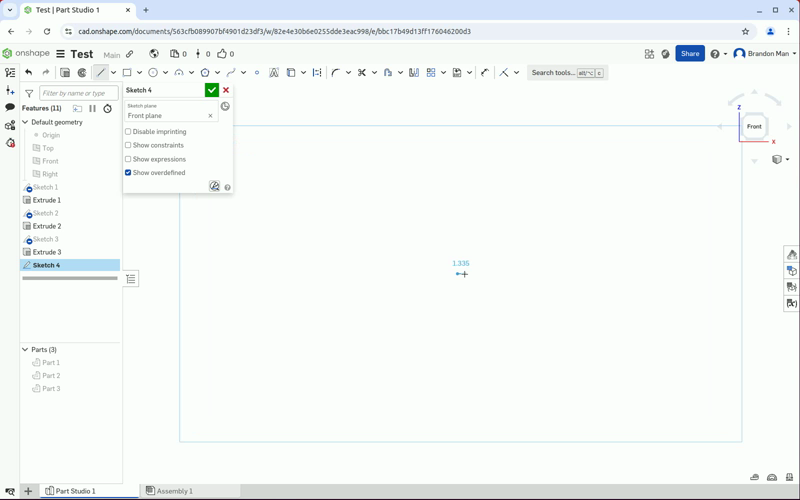
scroll(6)
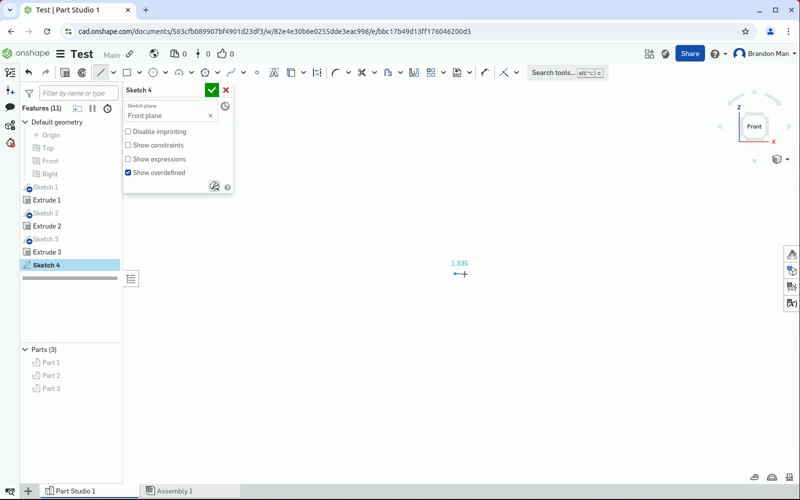
scroll(6)
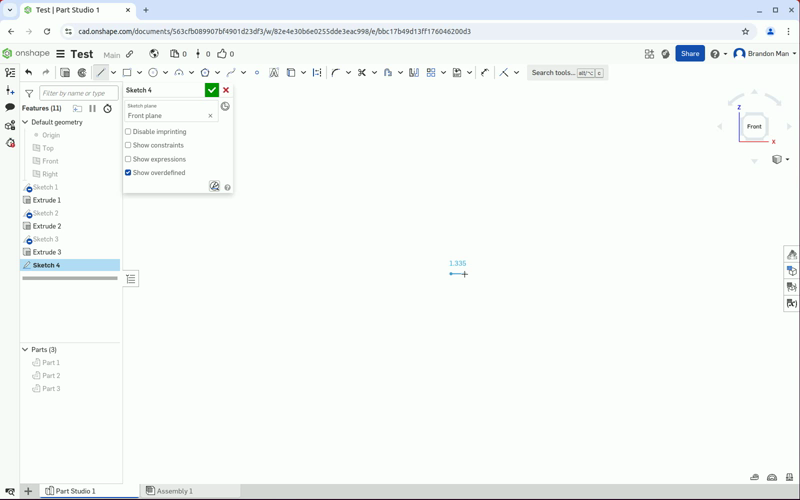
scroll(6)
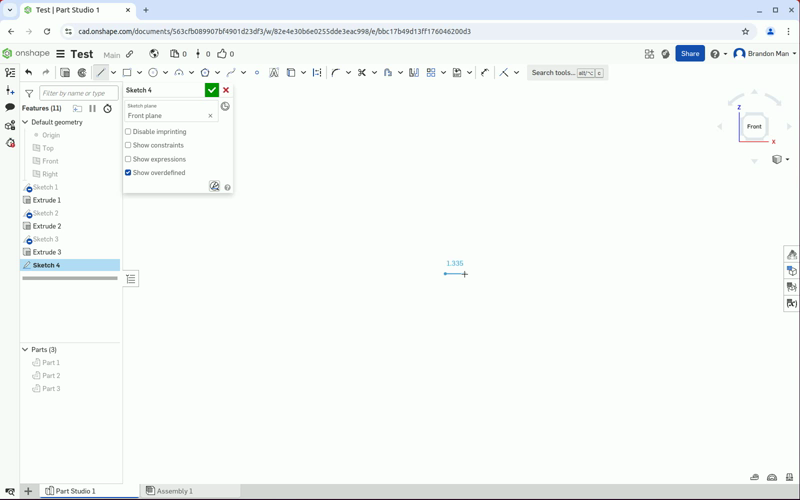
scroll(6)
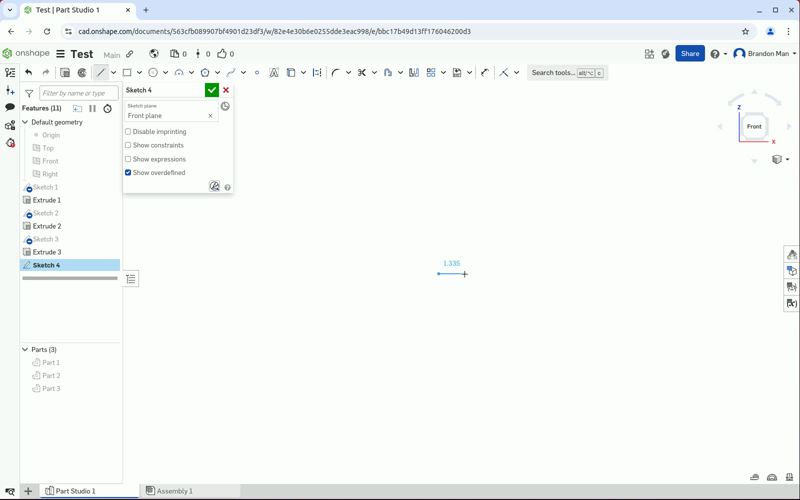
scroll(6)
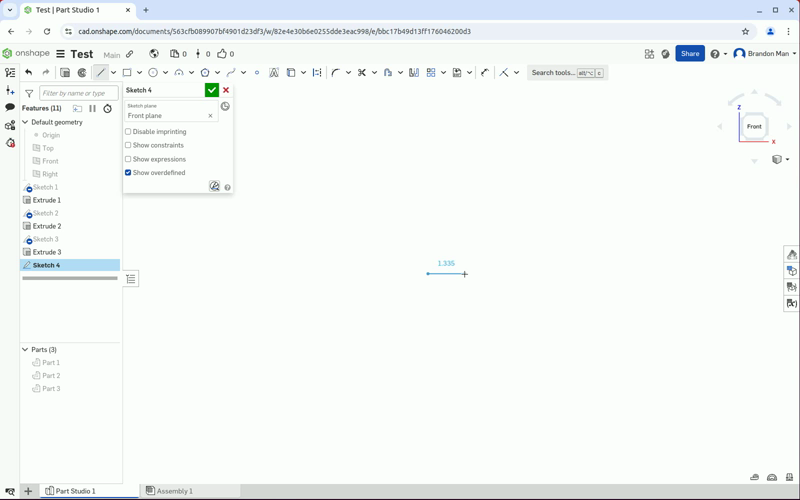
scroll(6)
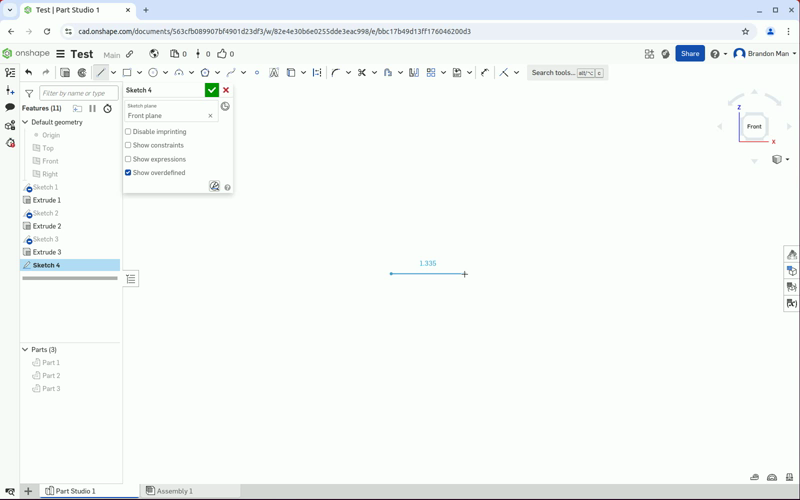
click(464, 273)
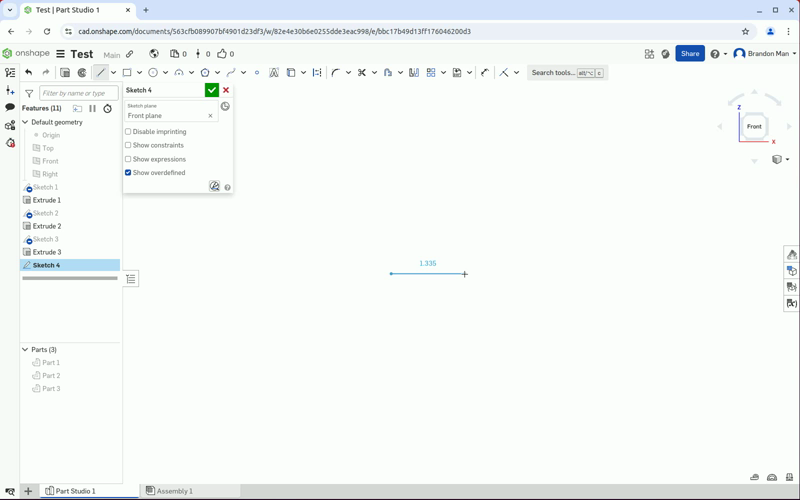
scroll(-6)
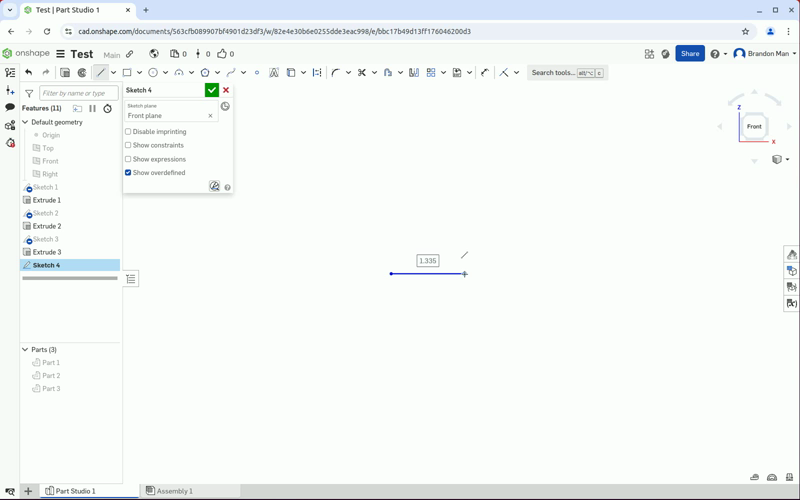
scroll(-6)
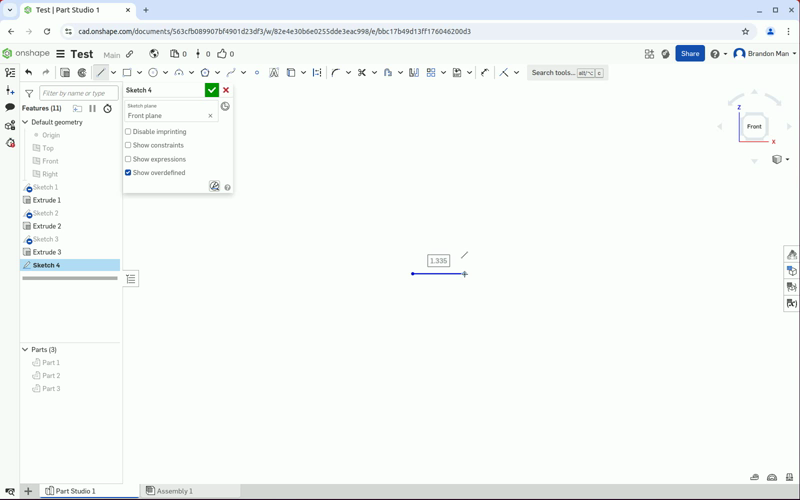
scroll(-6)
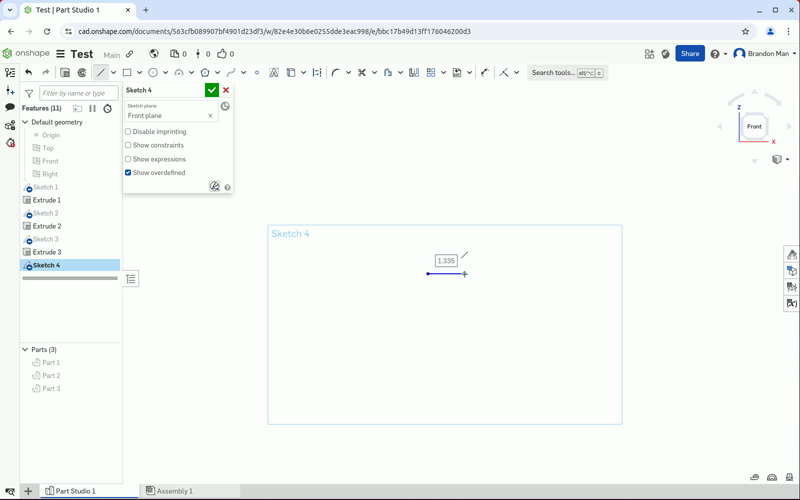
scroll(-6)
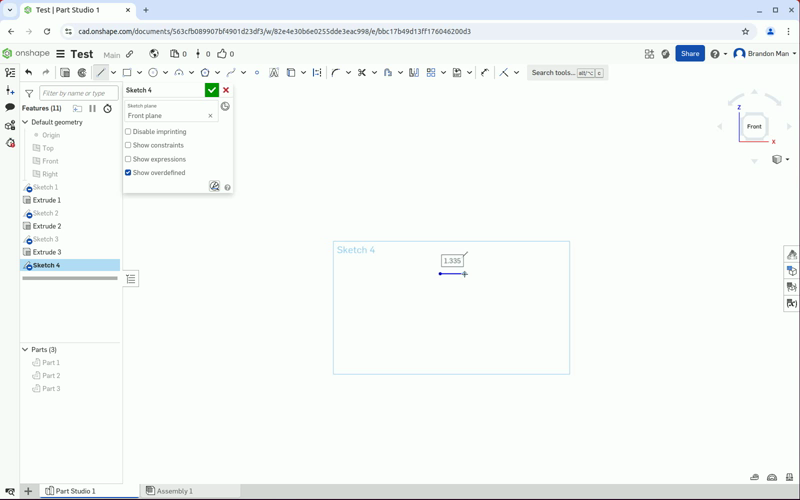
scroll(-6)
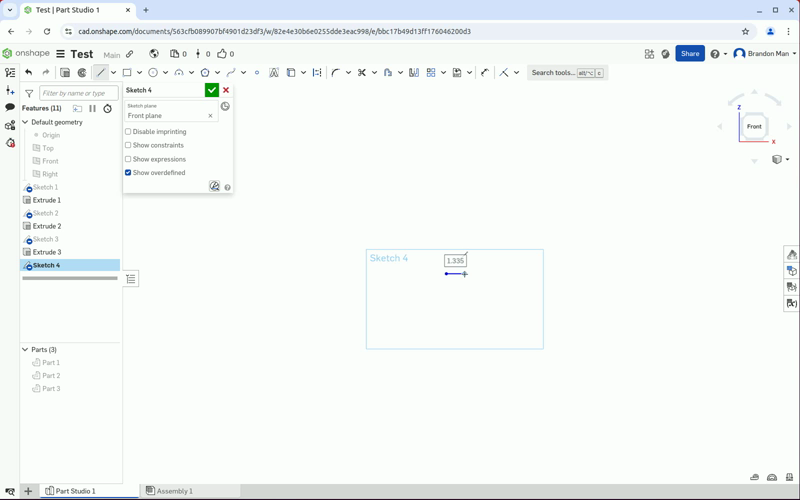
scroll(-6)
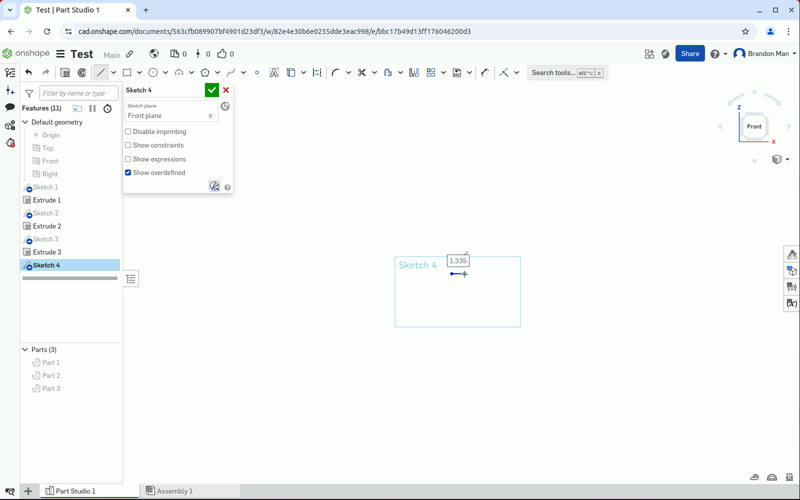
scroll(-6)
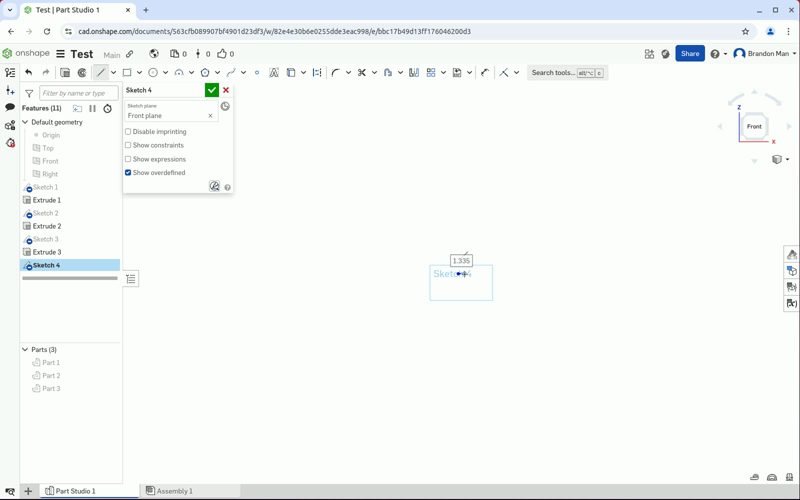
key_up(shift)
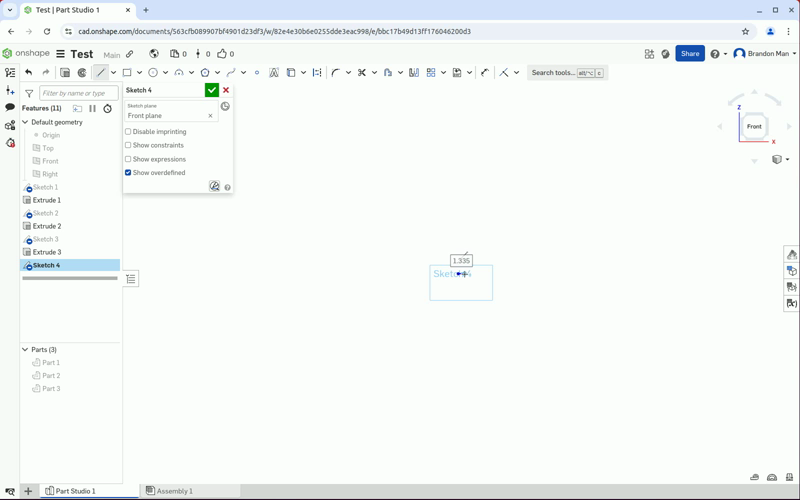
key(esc)
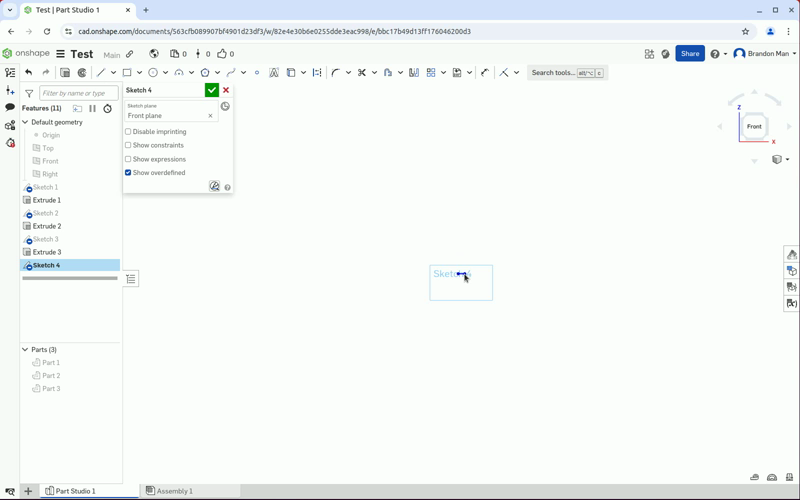
key(a)
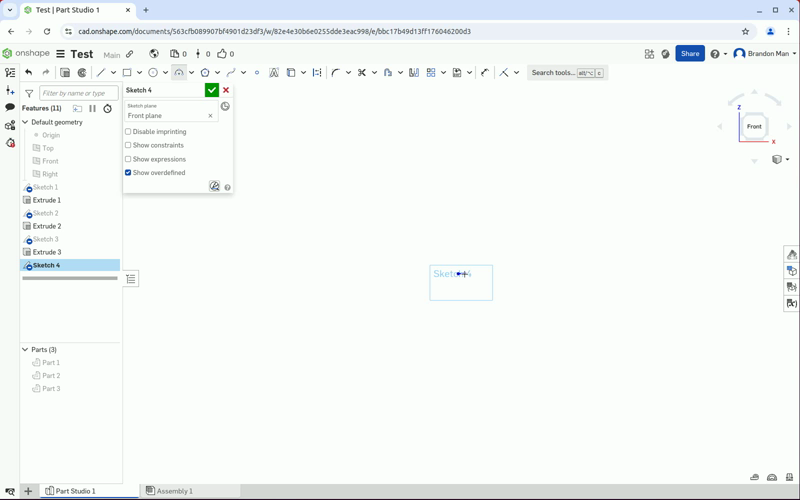
mouse_move(464, 273)
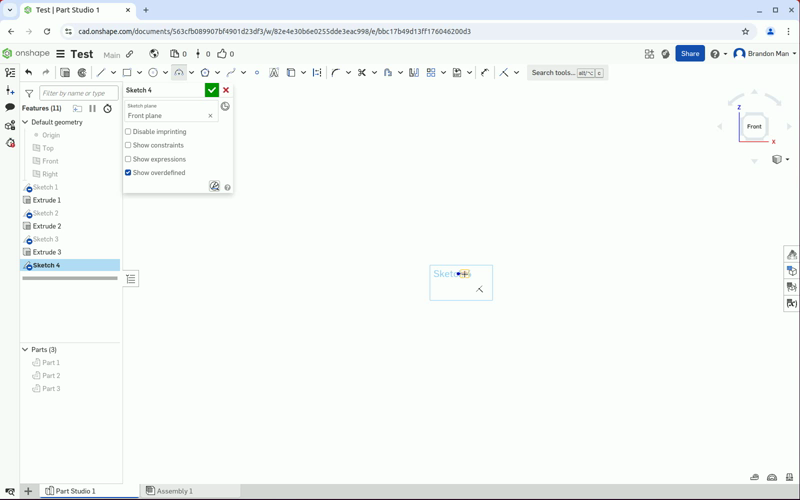
click(464, 273)
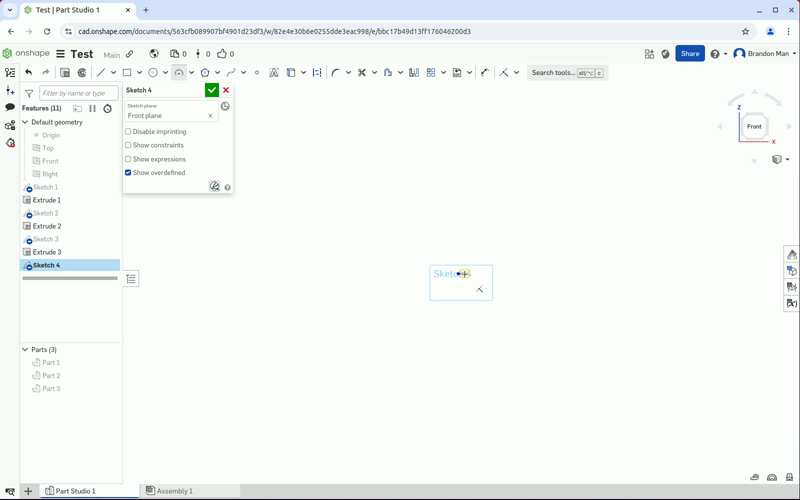
mouse_move(458, 273)
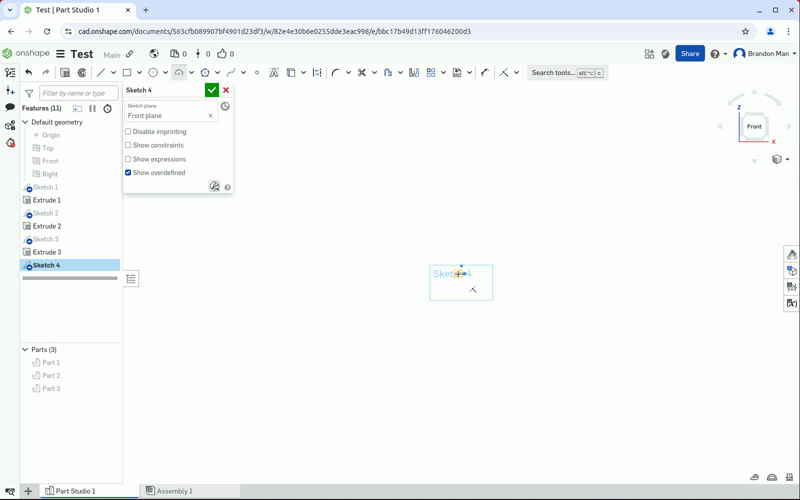
scroll(6)
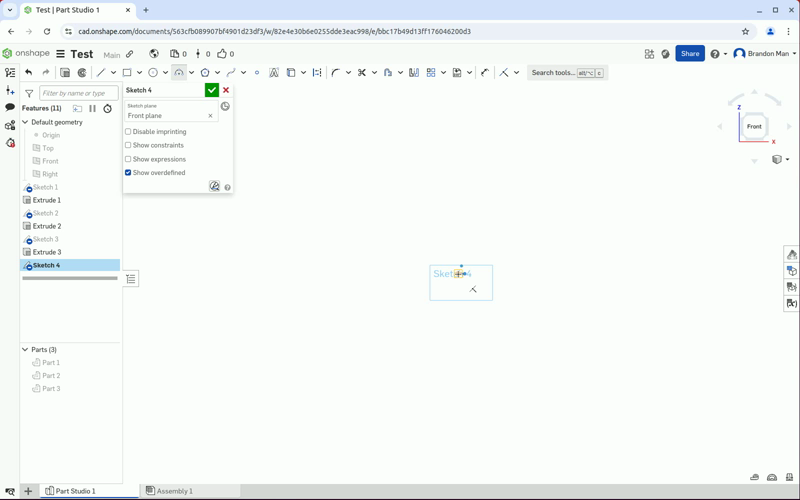
scroll(6)
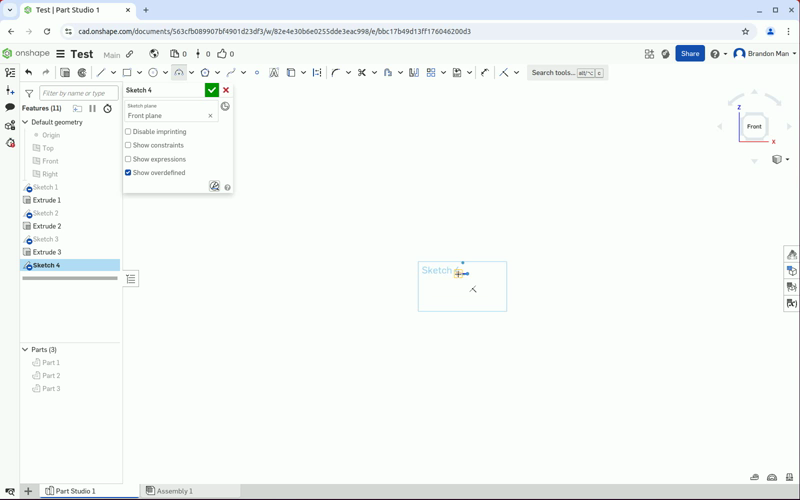
scroll(6)
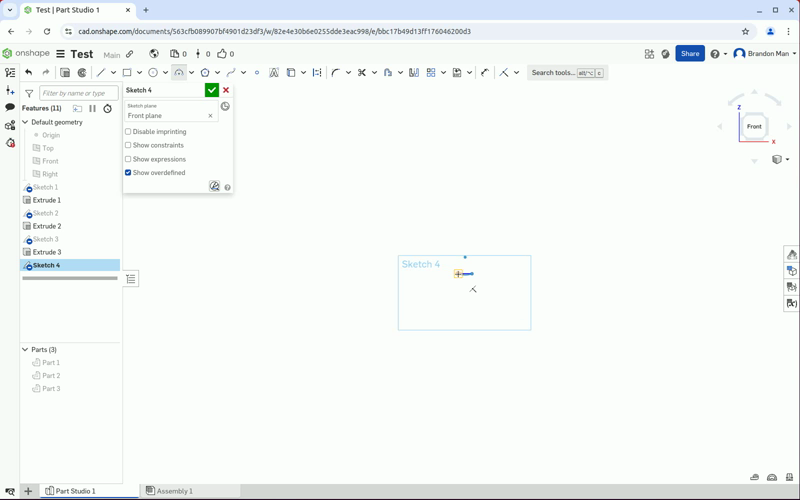
scroll(6)
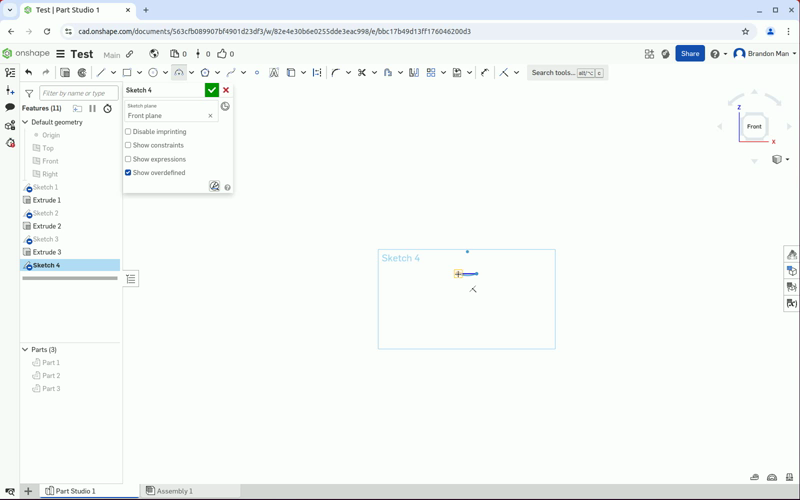
scroll(6)
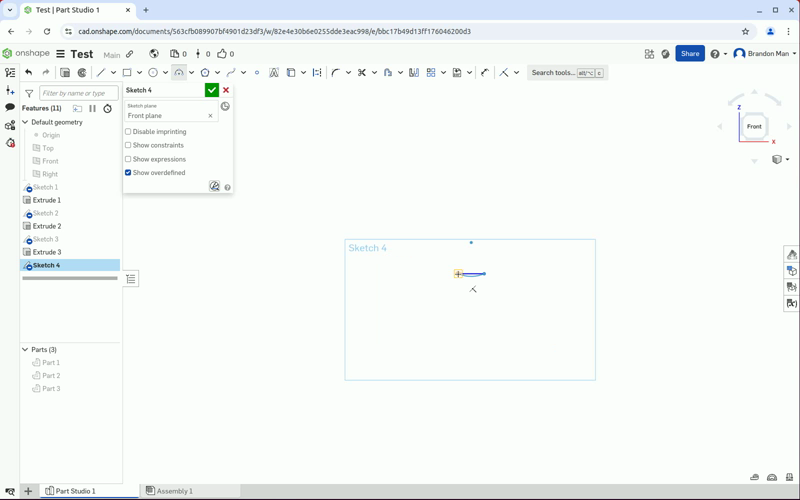
scroll(6)
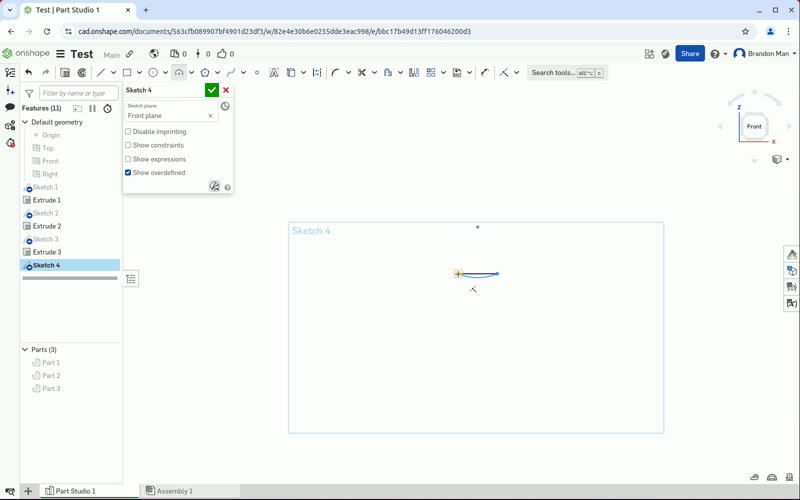
scroll(6)
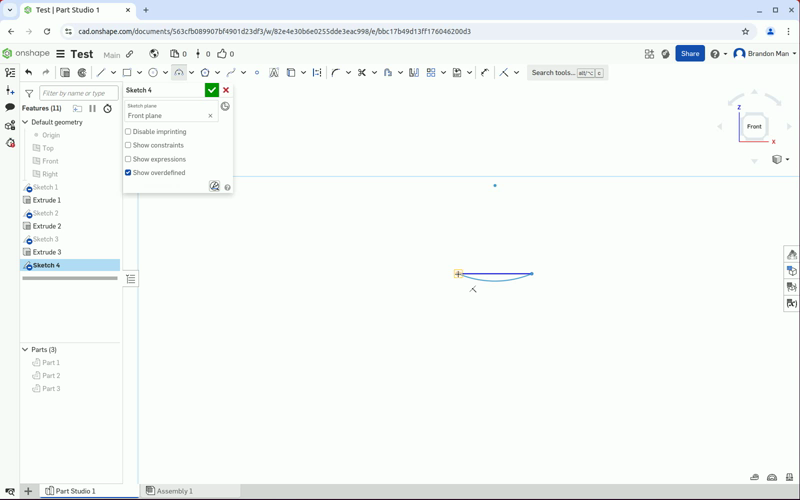
click(458, 273)
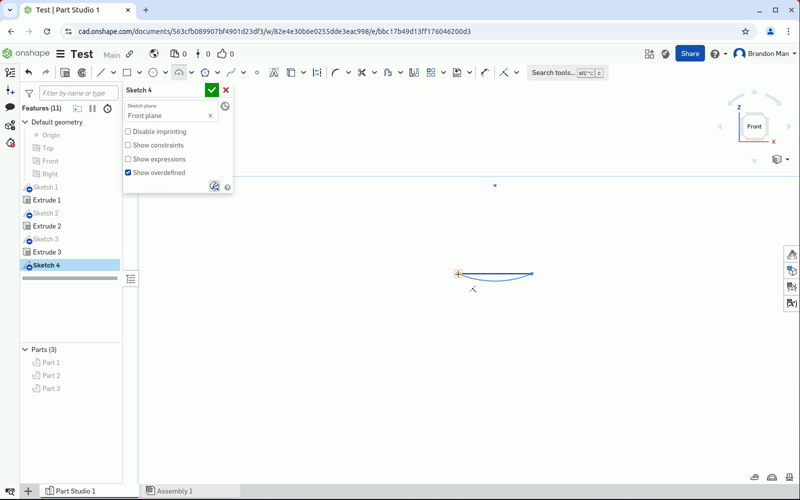
scroll(-6)
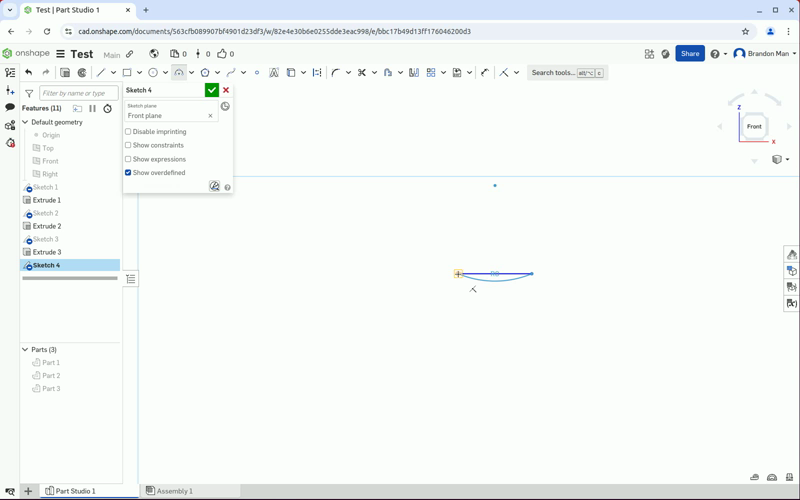
scroll(-6)
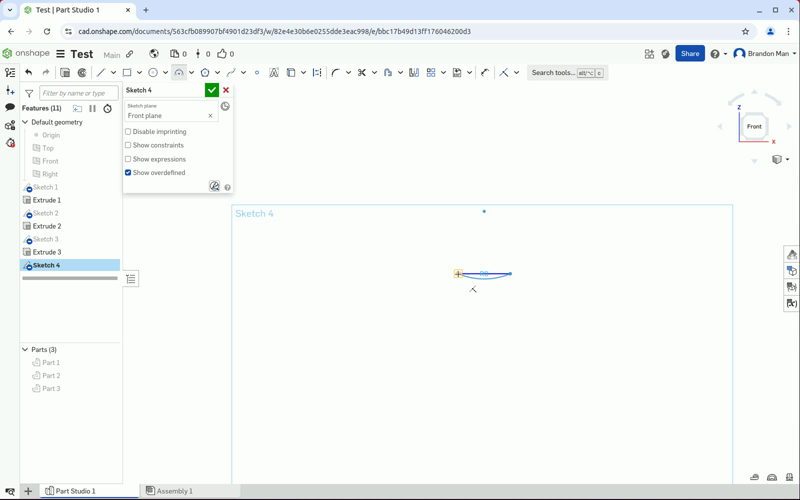
scroll(-6)
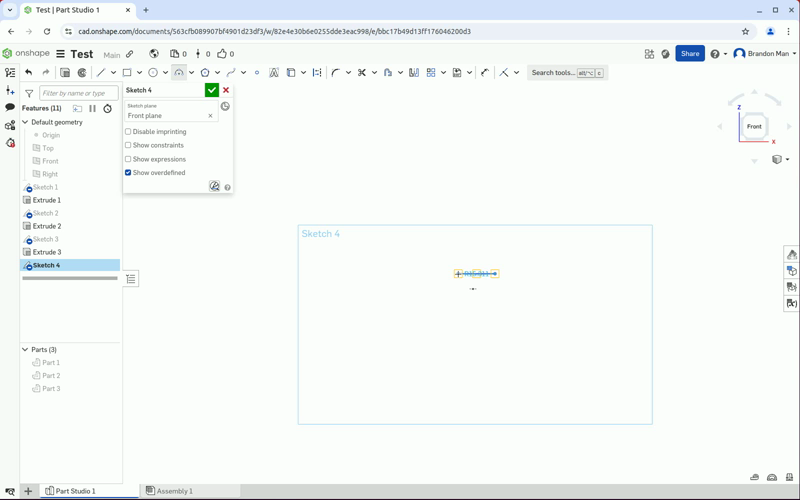
scroll(-6)
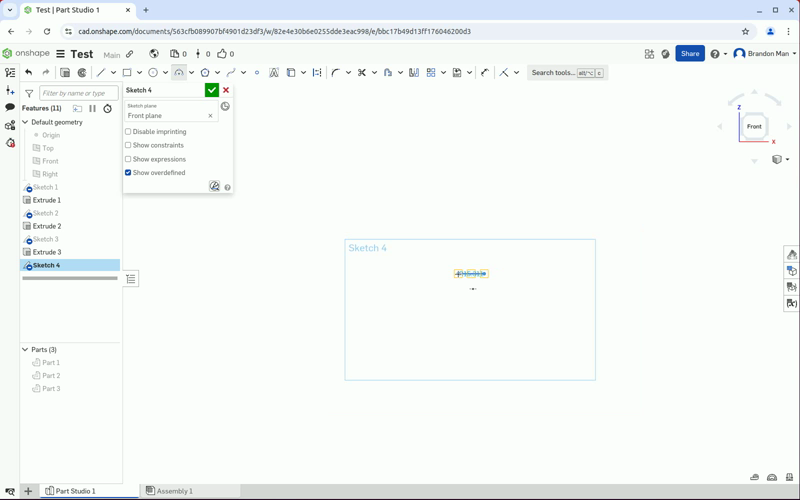
scroll(-6)
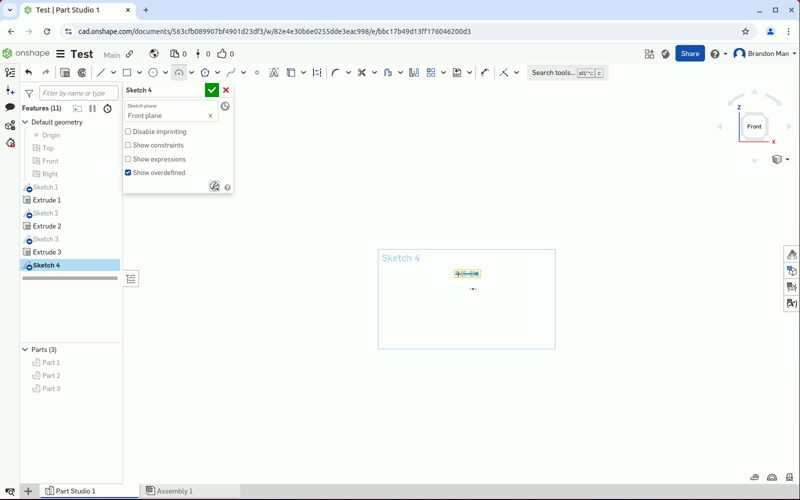
scroll(-6)
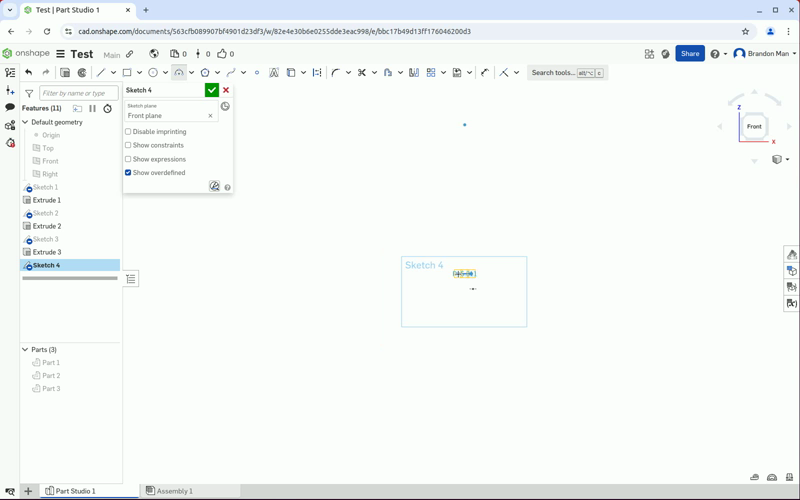
scroll(-6)
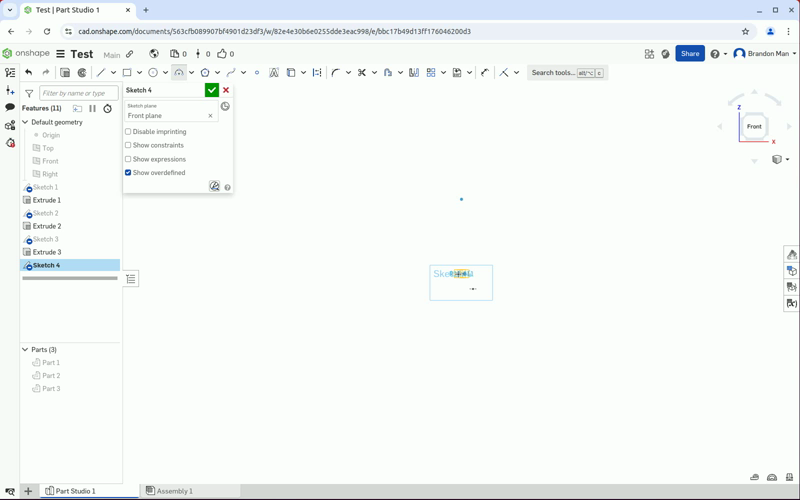
key_down(shift)
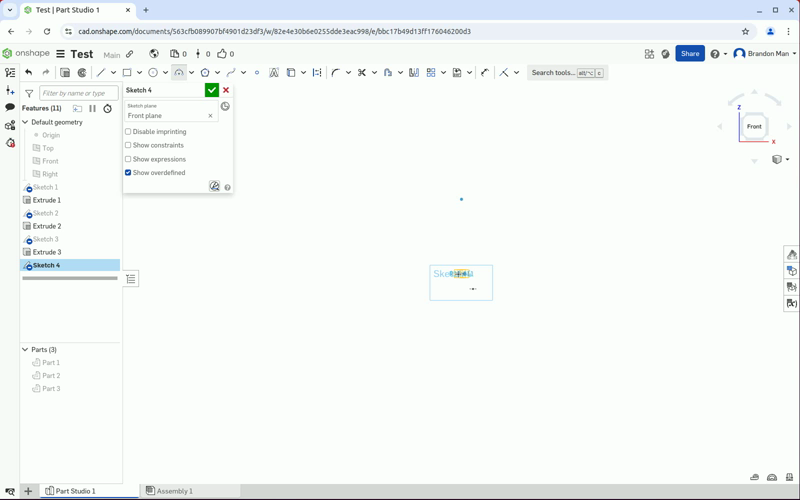
mouse_move(461, 255)
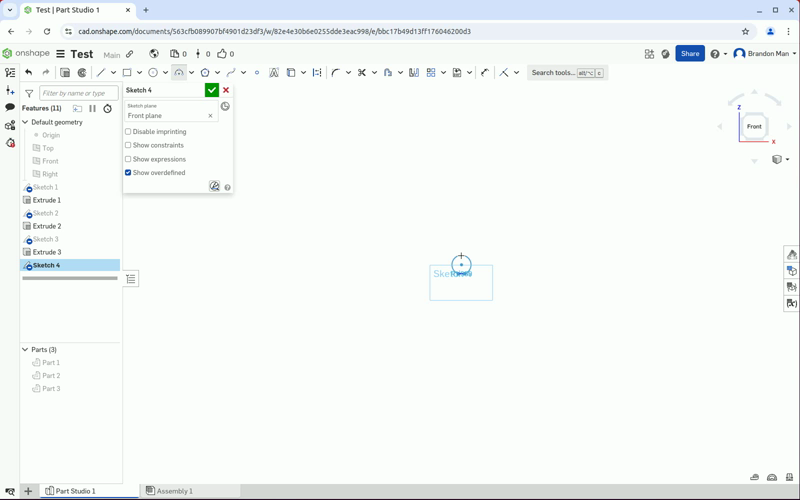
scroll(6)
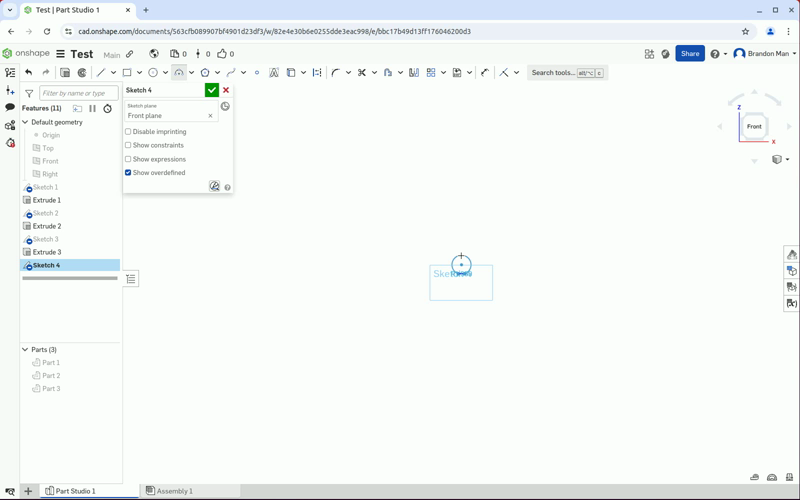
scroll(6)
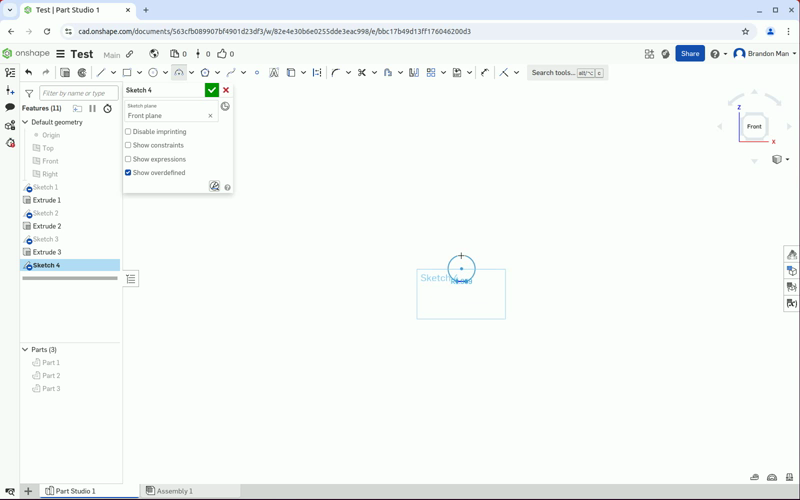
scroll(6)
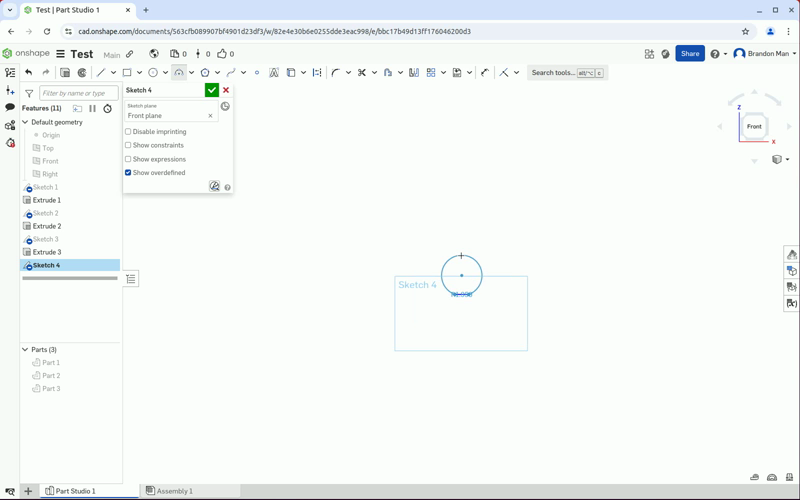
scroll(6)
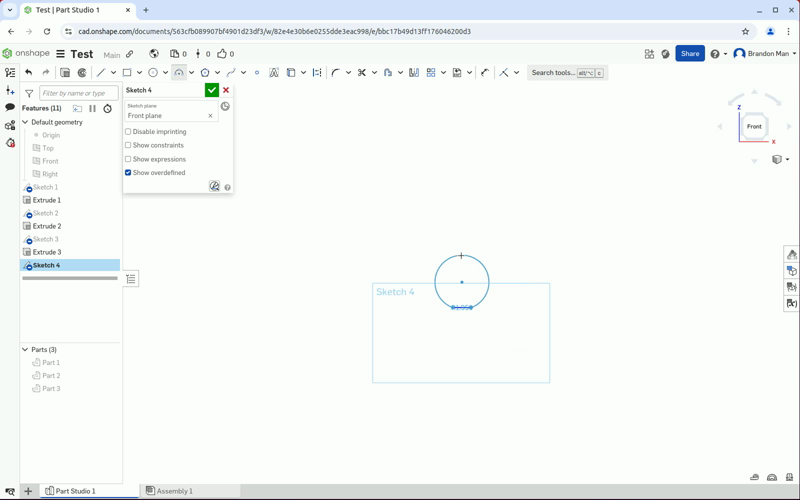
scroll(6)
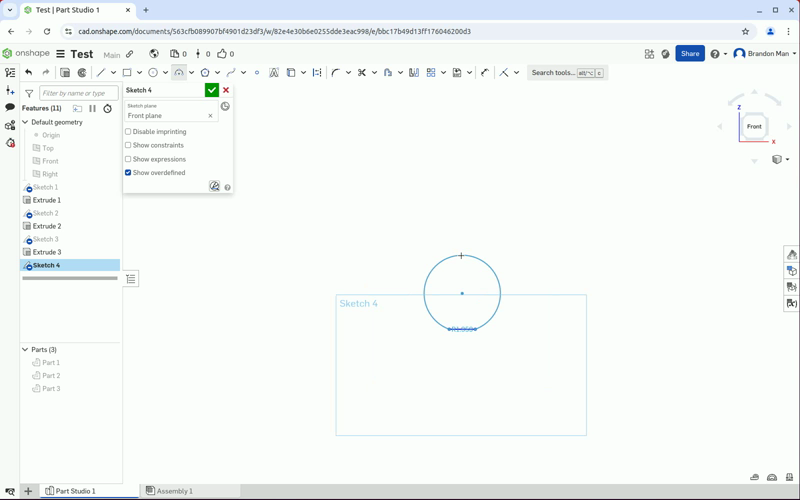
scroll(6)
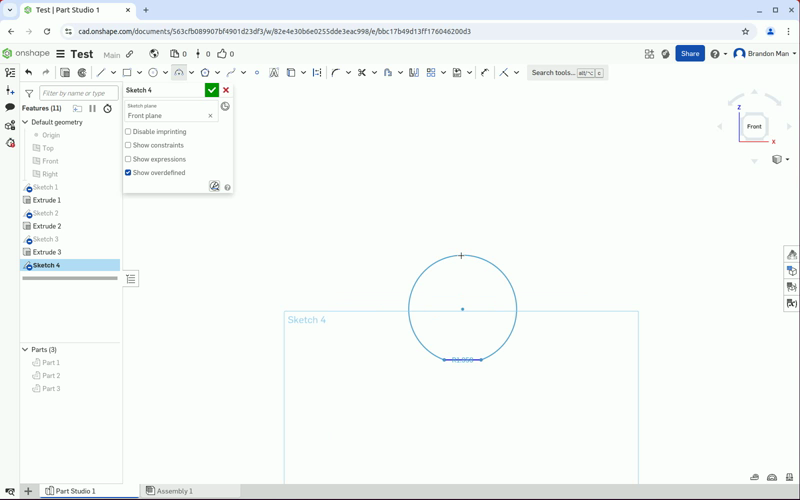
scroll(6)
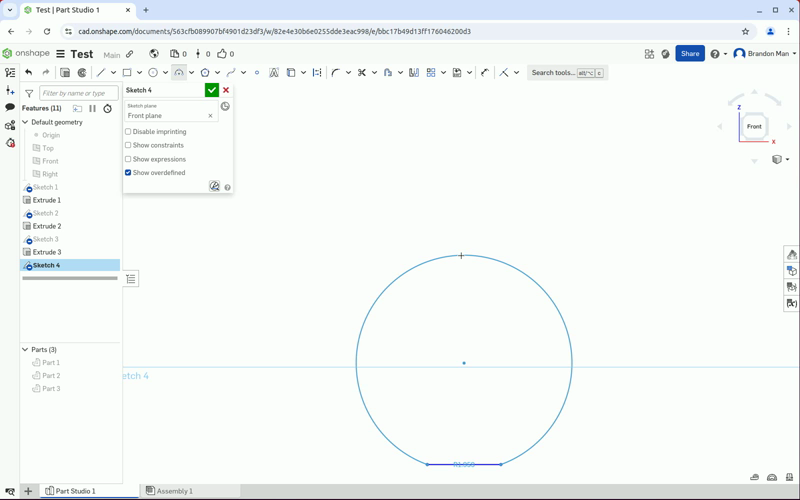
click(461, 255)
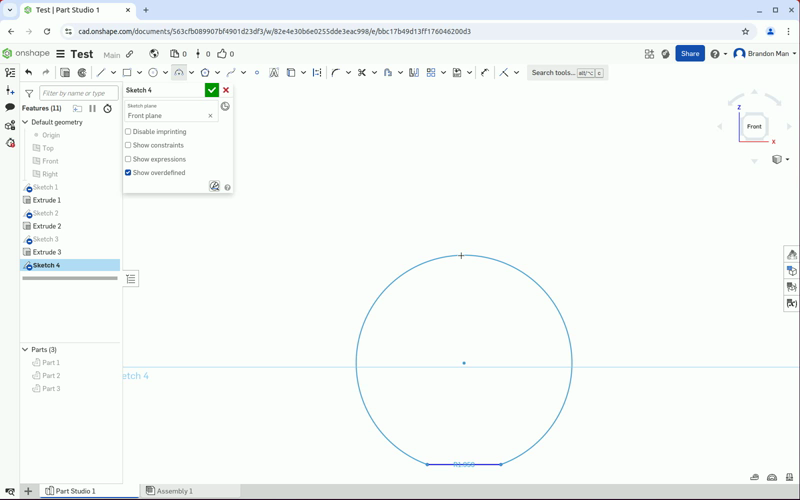
scroll(-6)
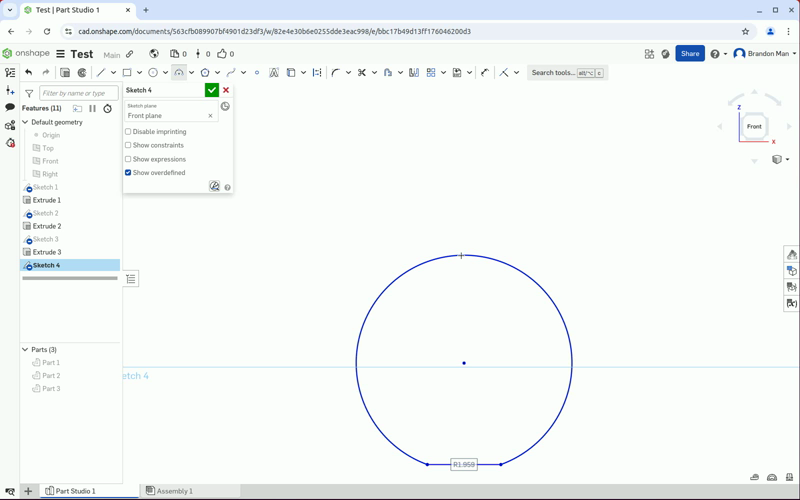
scroll(-6)
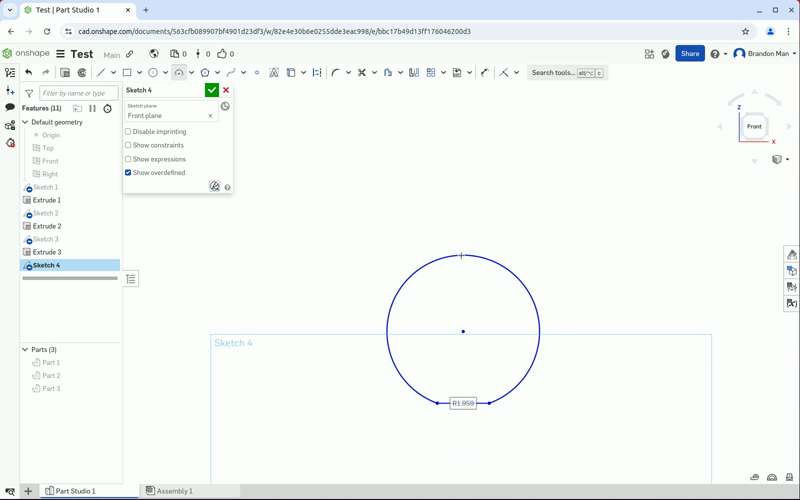
scroll(-6)
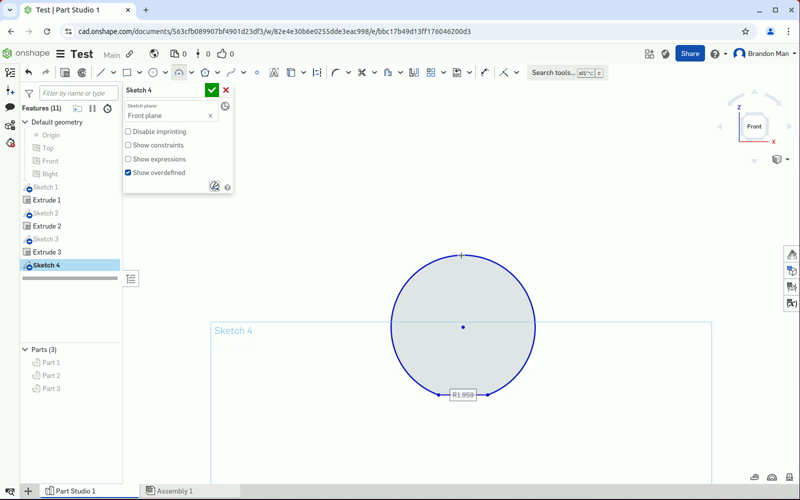
scroll(-6)
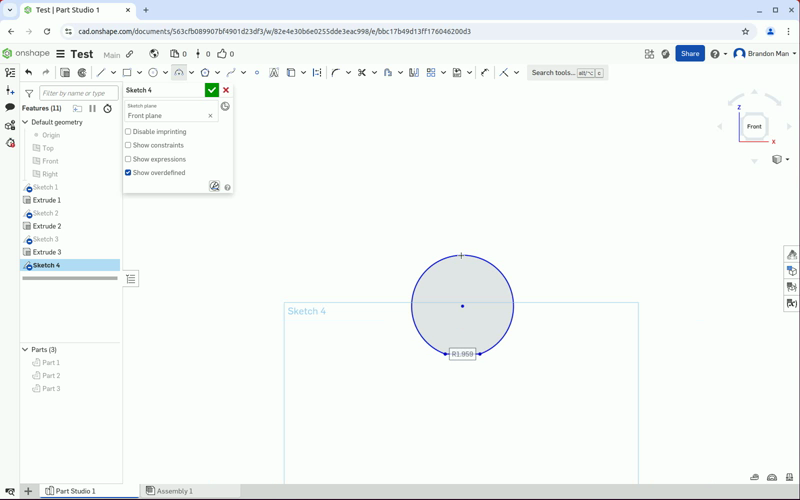
scroll(-6)
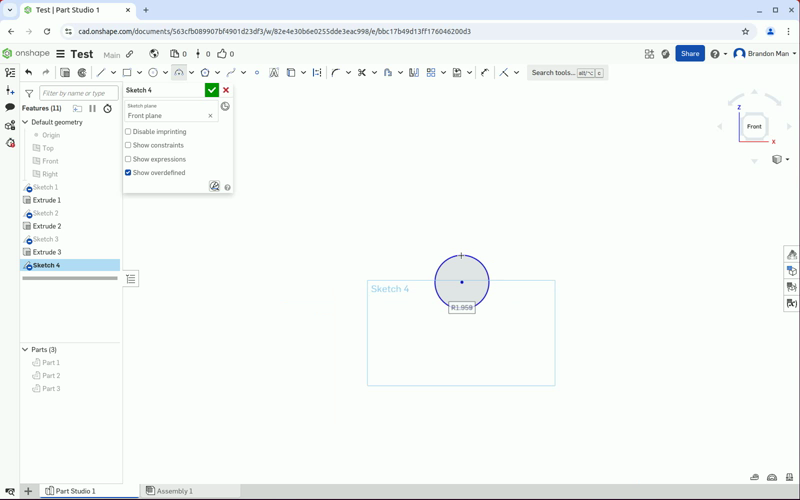
scroll(-6)
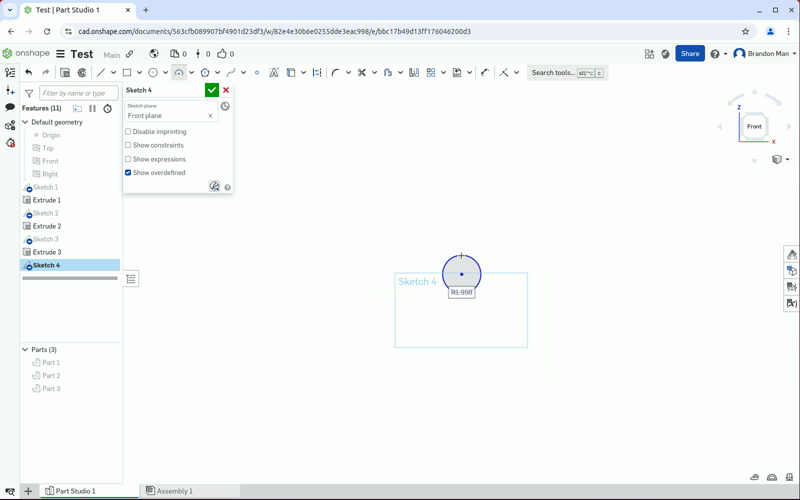
scroll(-6)
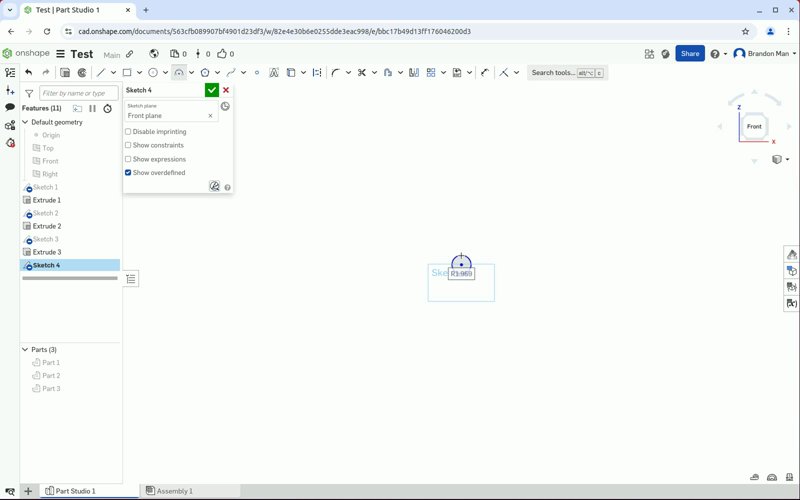
key_up(shift)
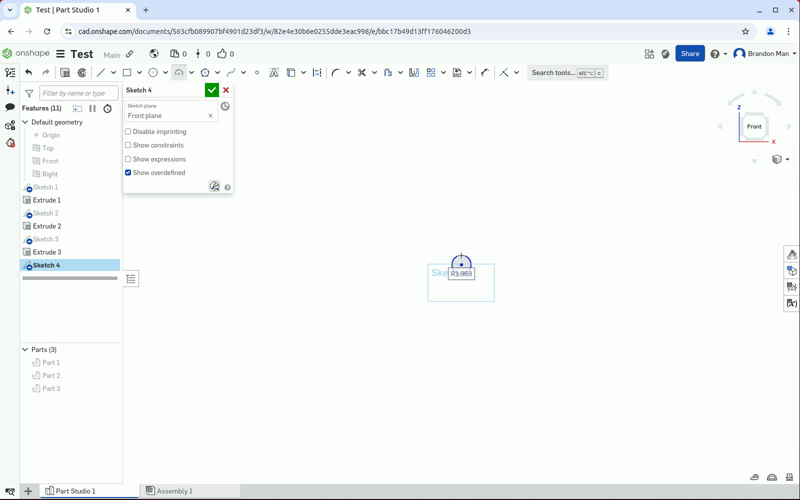
key(esc)
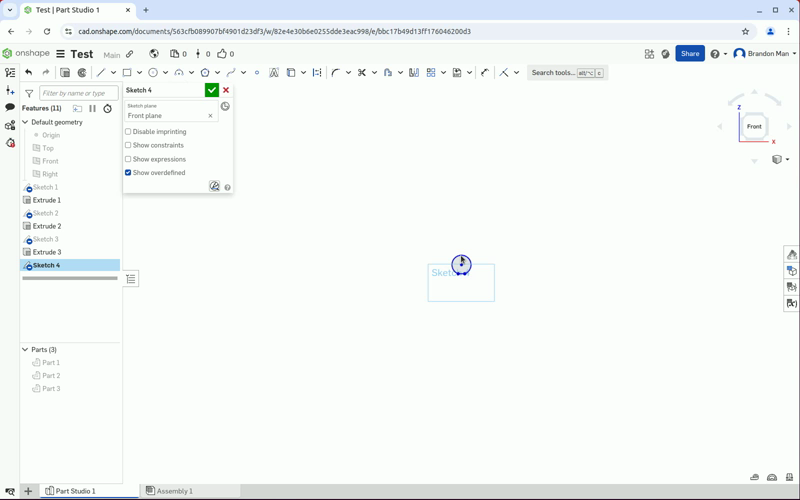
key(c)
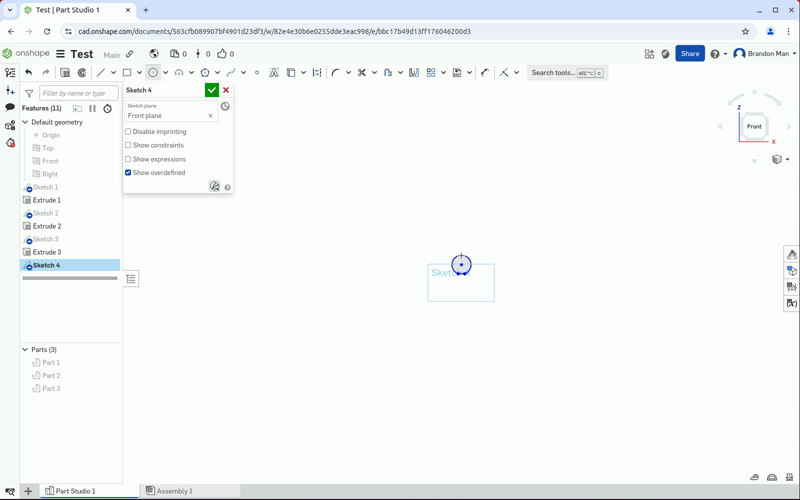
key_down(shift)
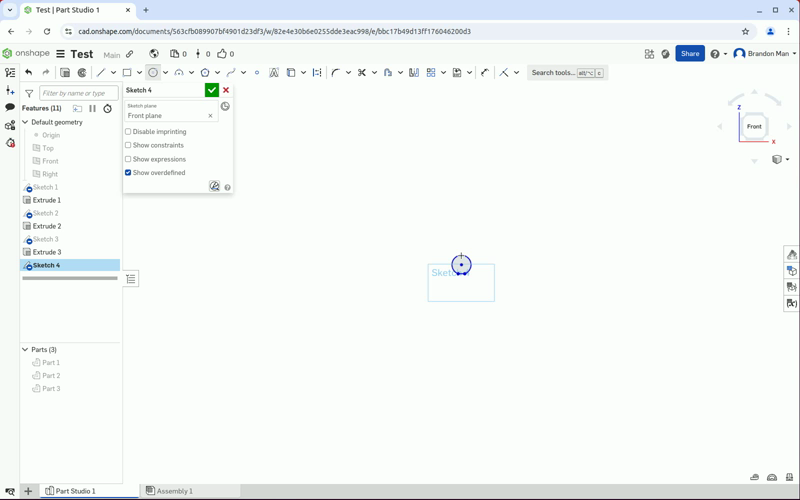
mouse_move(461, 264)
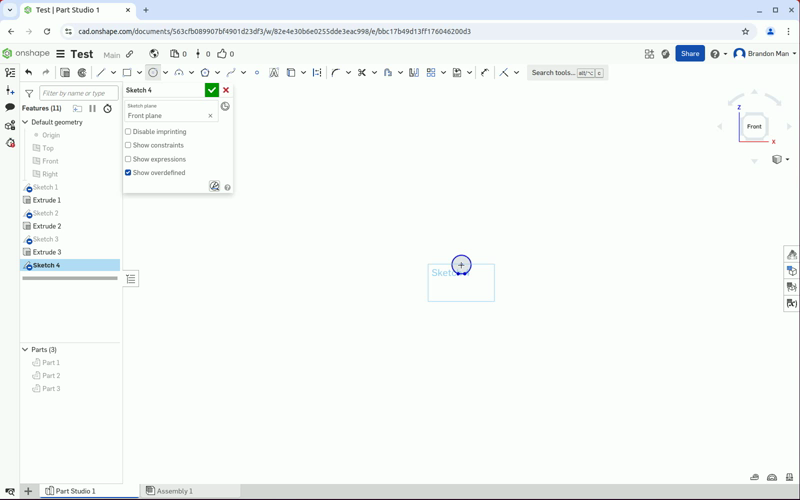
click(461, 264)
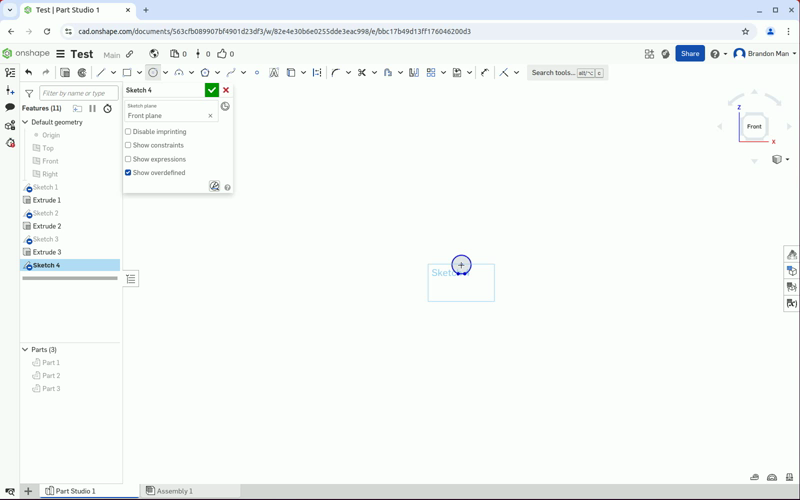
key_up(shift)
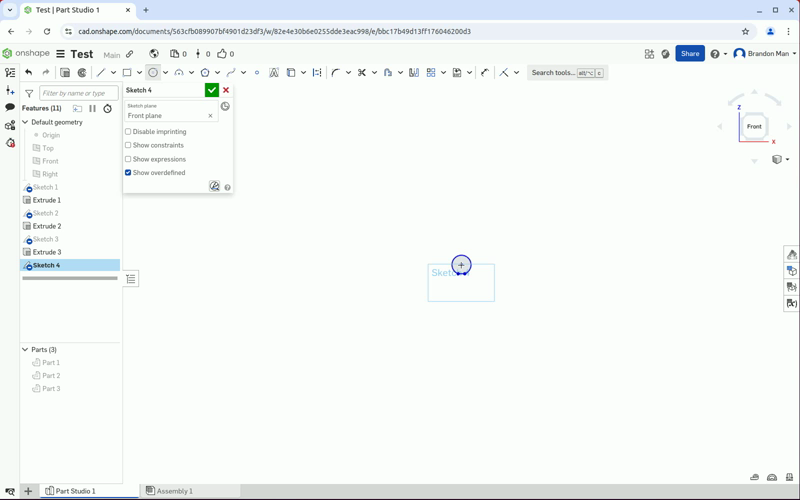
mouse_move(466, 264)
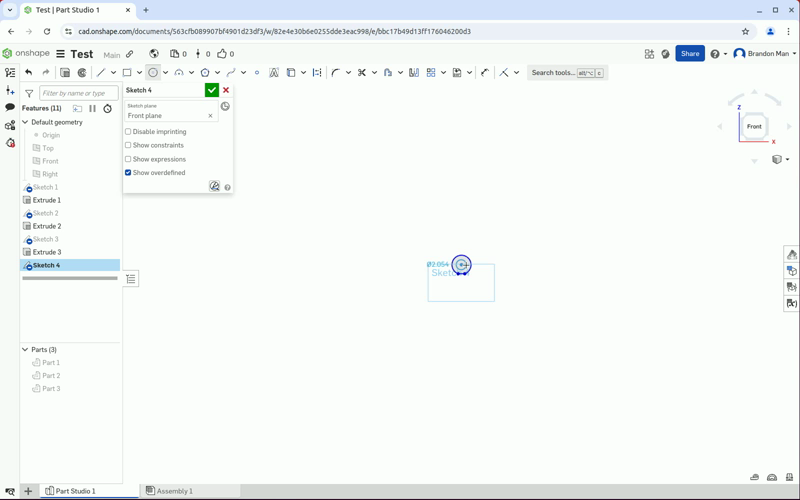
click(466, 264)
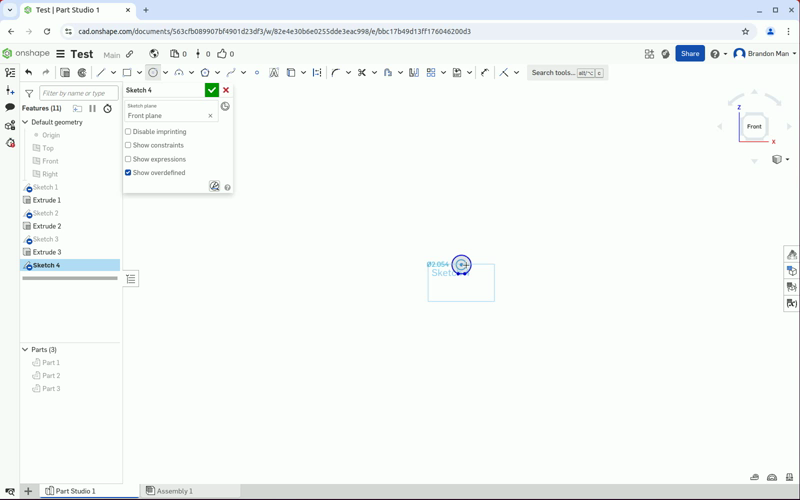
key(esc)
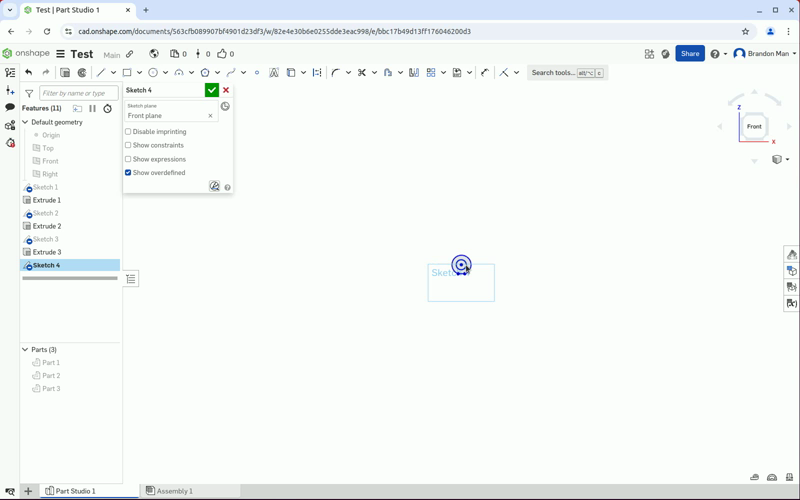
mouse_move(453, 259)
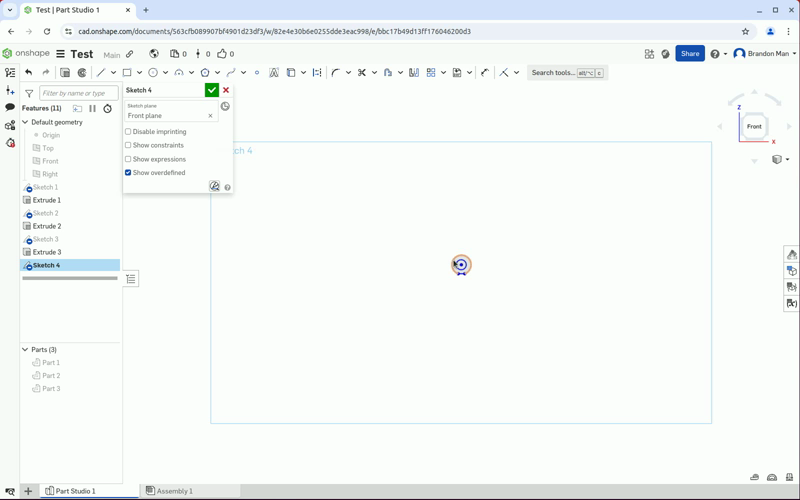
scroll(6)
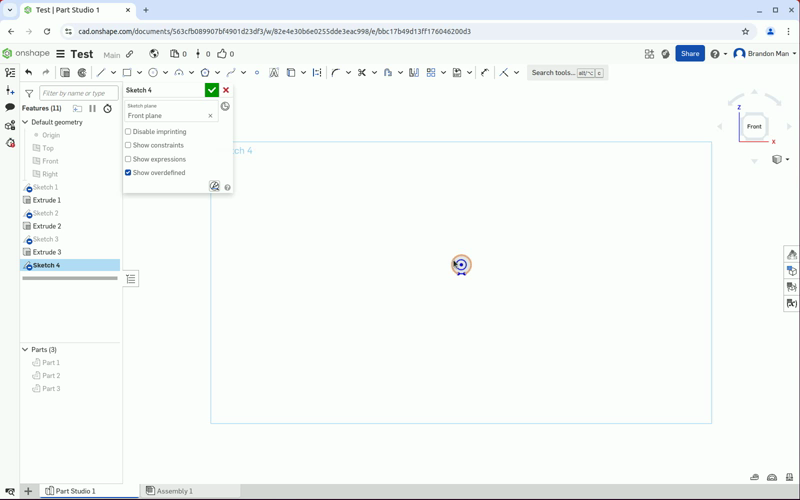
scroll(6)
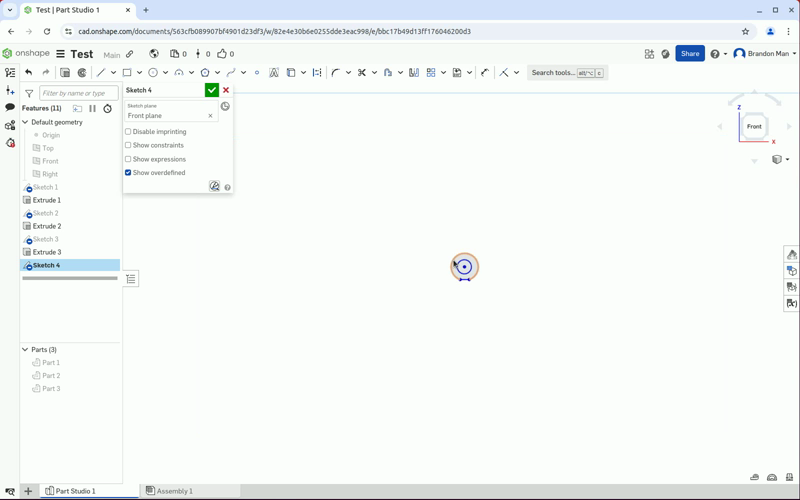
scroll(6)
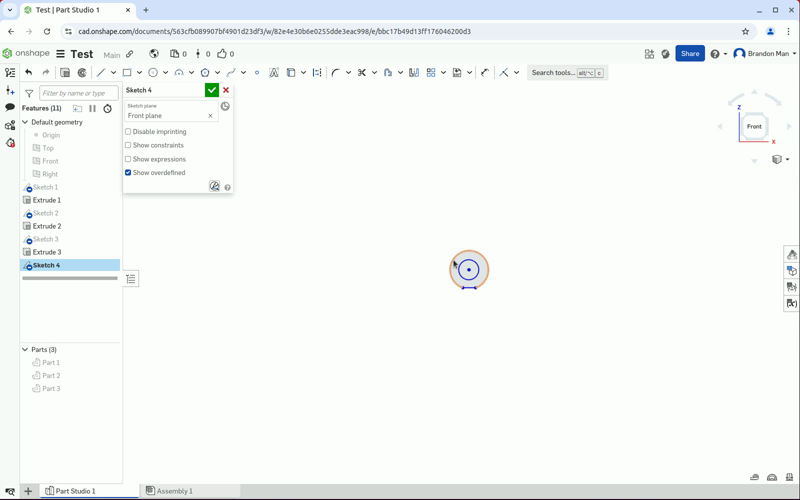
scroll(6)
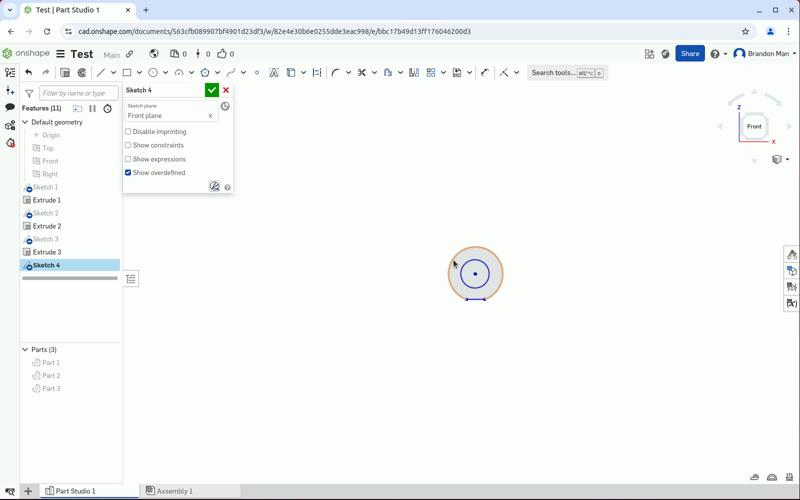
scroll(6)
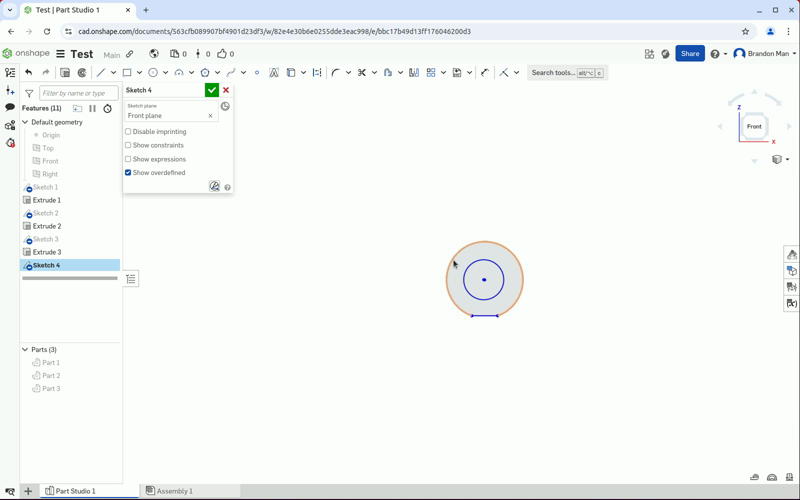
scroll(6)
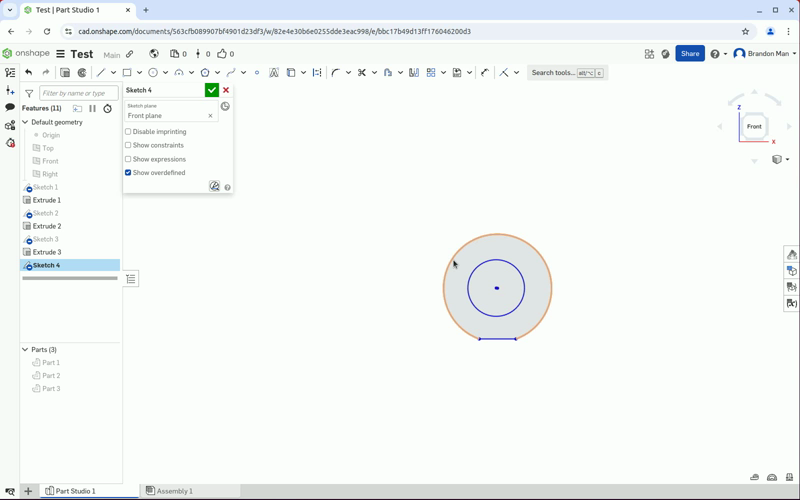
scroll(6)
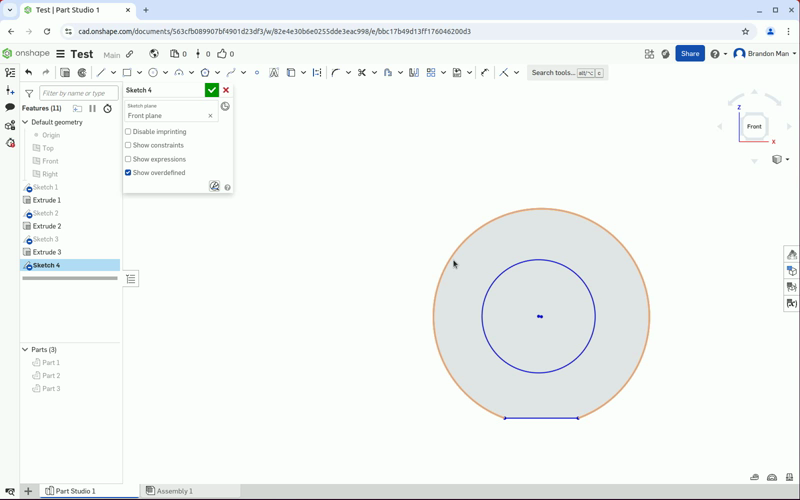
click(453, 259)
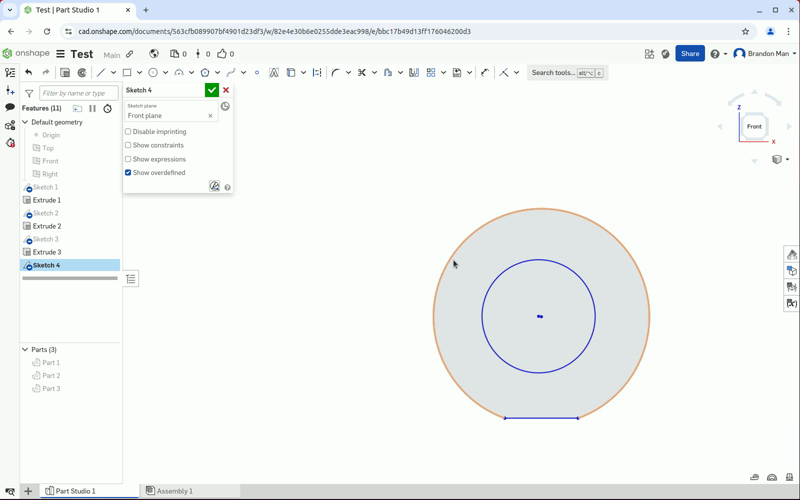
scroll(-6)
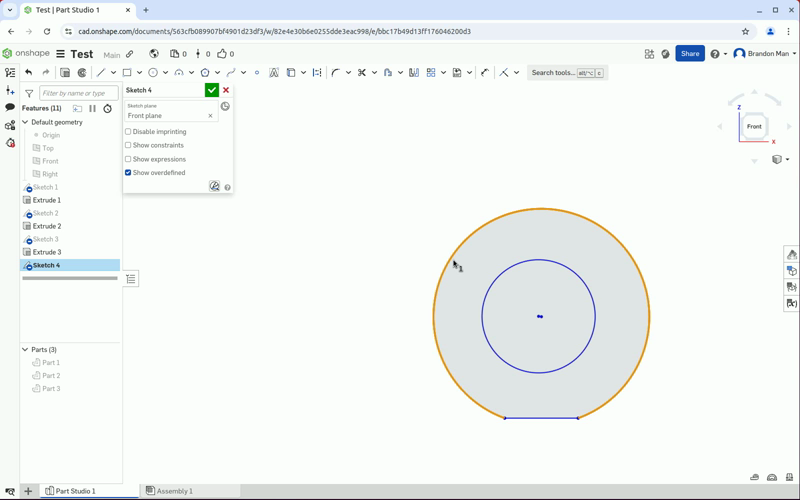
scroll(-6)
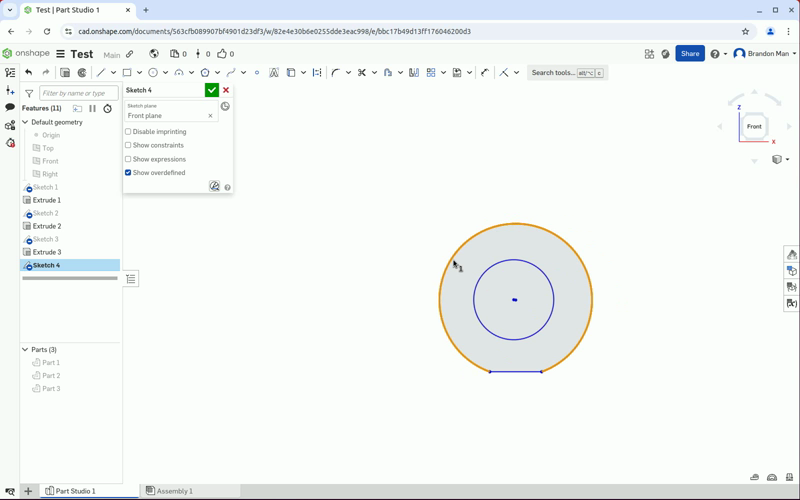
scroll(-6)
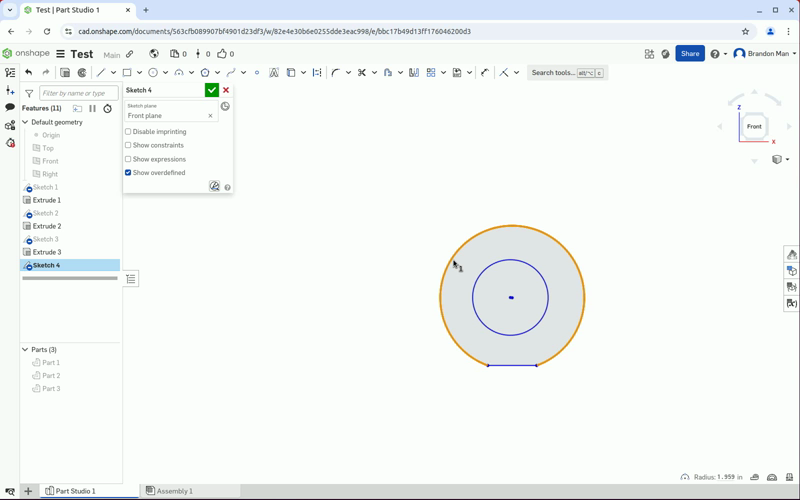
scroll(-6)
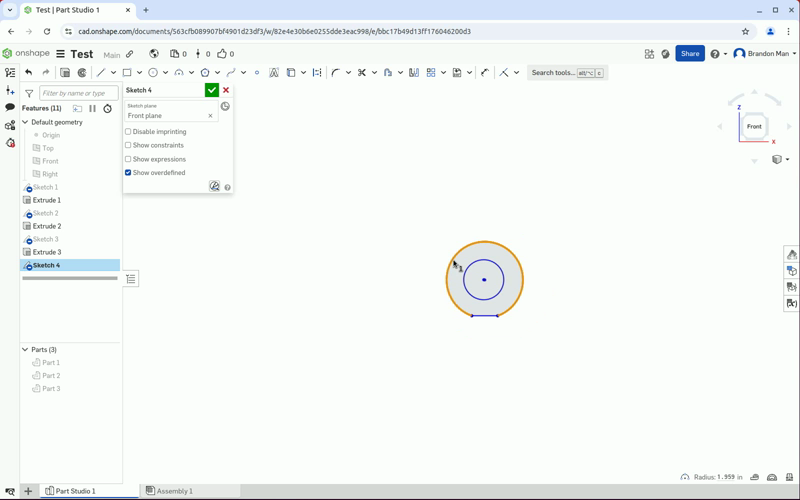
scroll(-6)
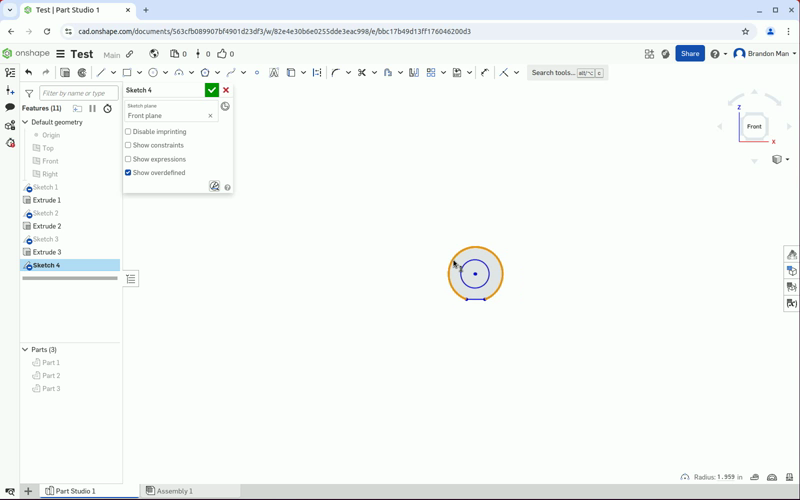
scroll(-6)
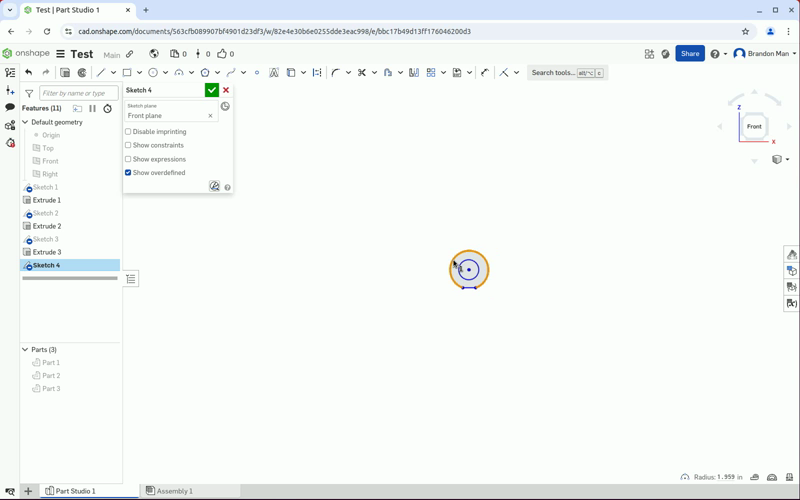
scroll(-6)
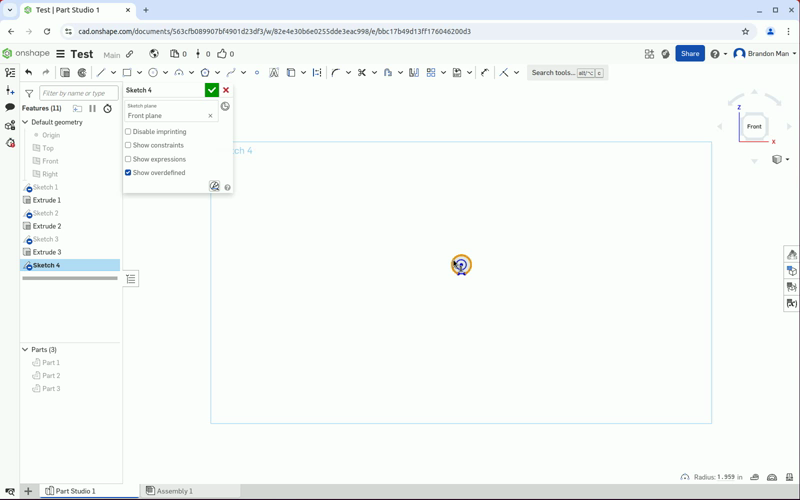
mouse_move(73, 352)
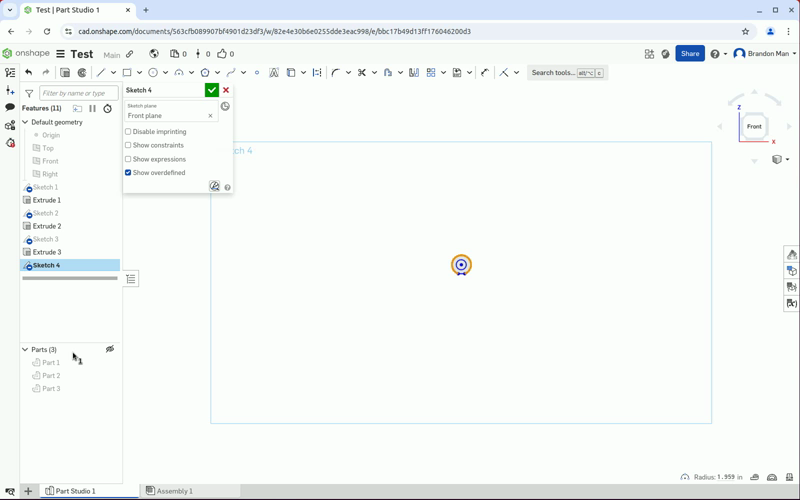
key(shift+y)
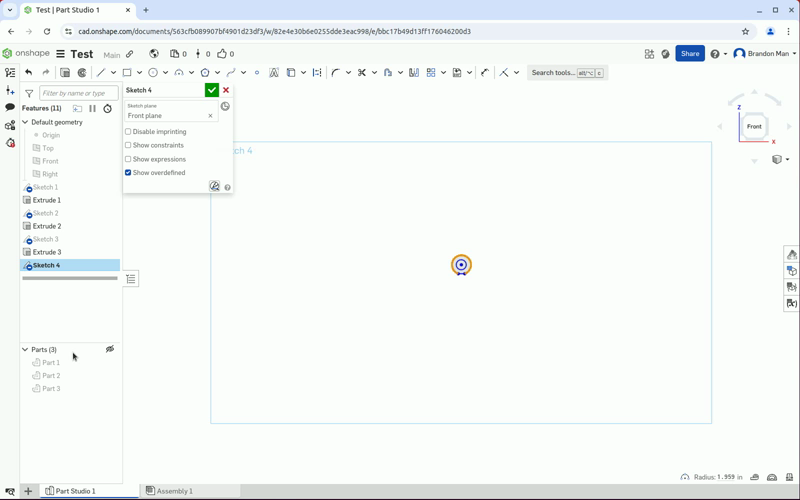
key(shift+e)
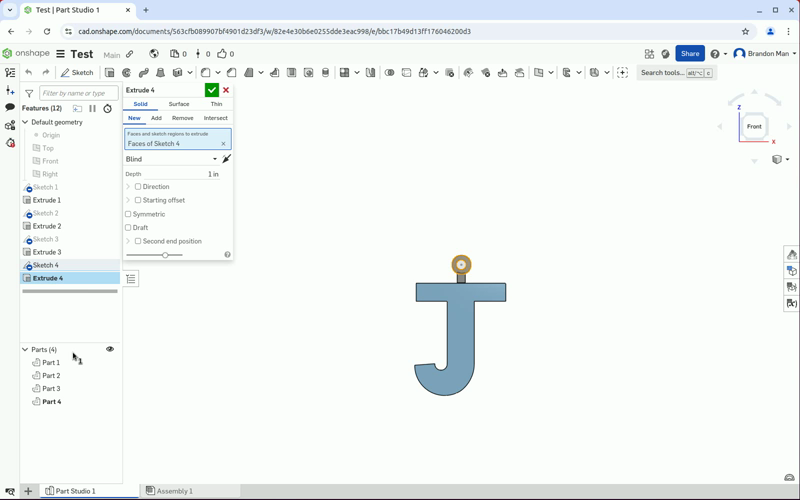
mouse_move(143, 106)
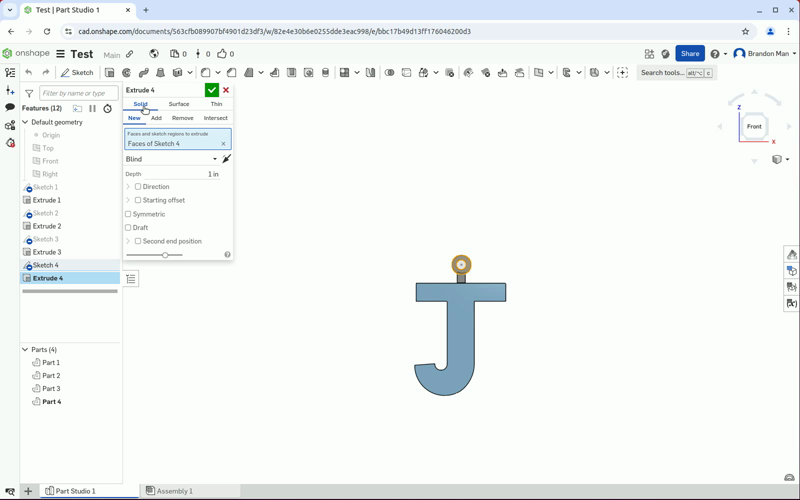
click(143, 106)
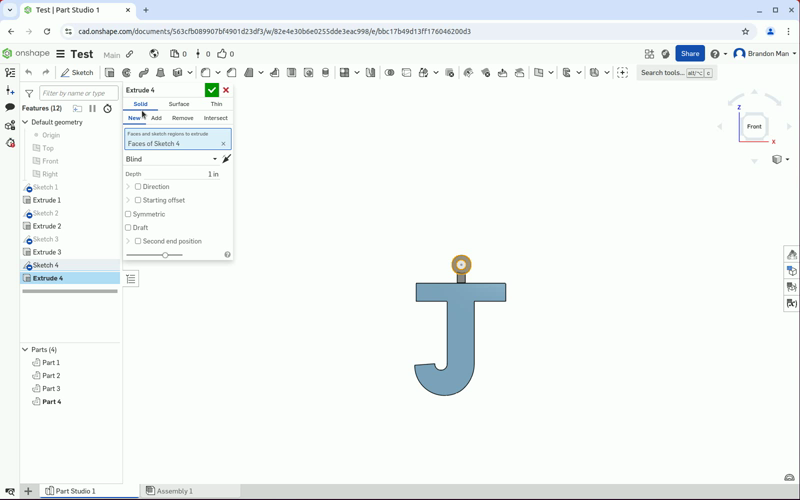
mouse_move(137, 120)
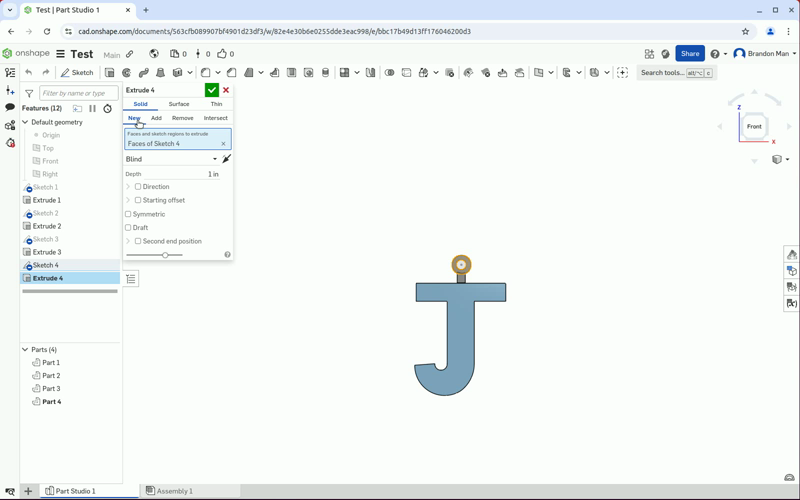
click(137, 120)
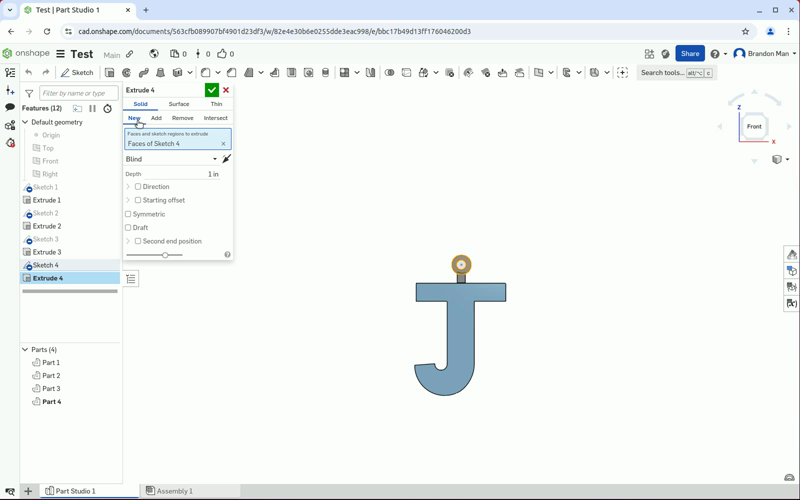
key(tab, 4)
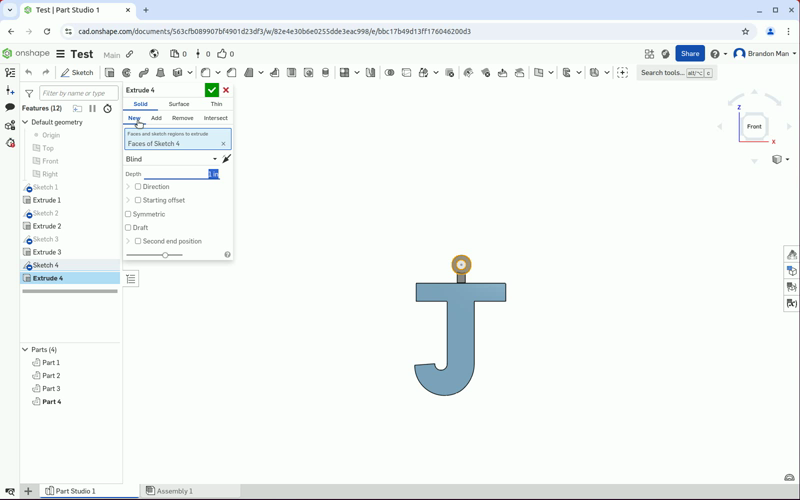
text(5.536)
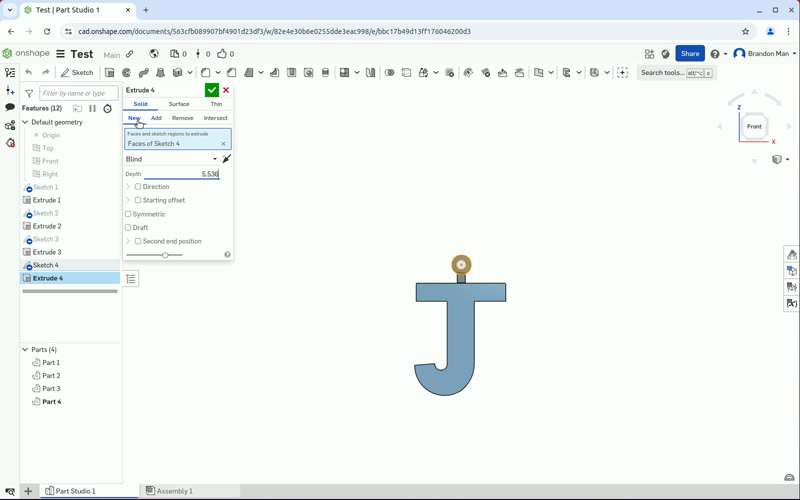
key(enter)
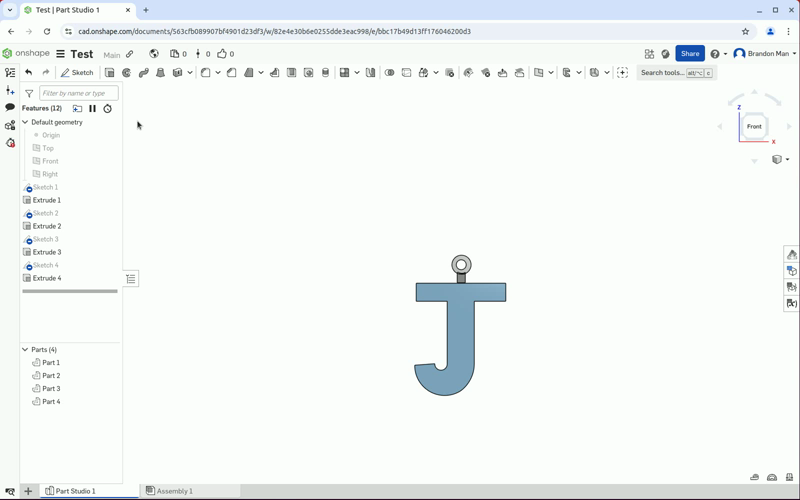
key(shift+h)
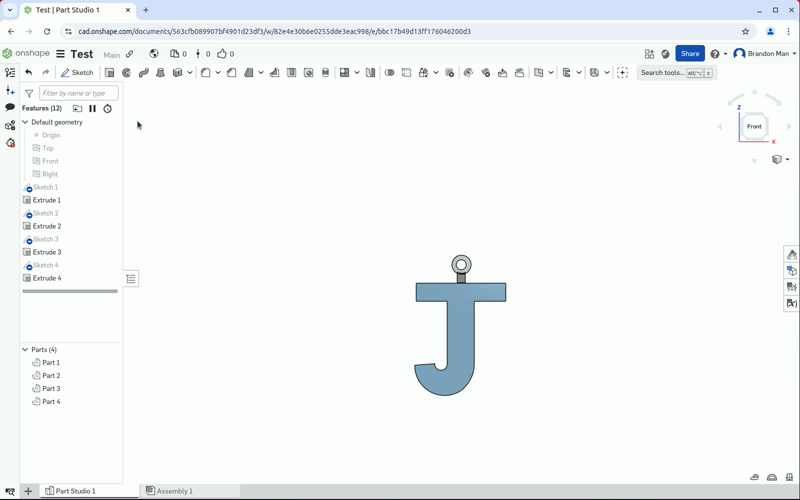
key(shift+h)
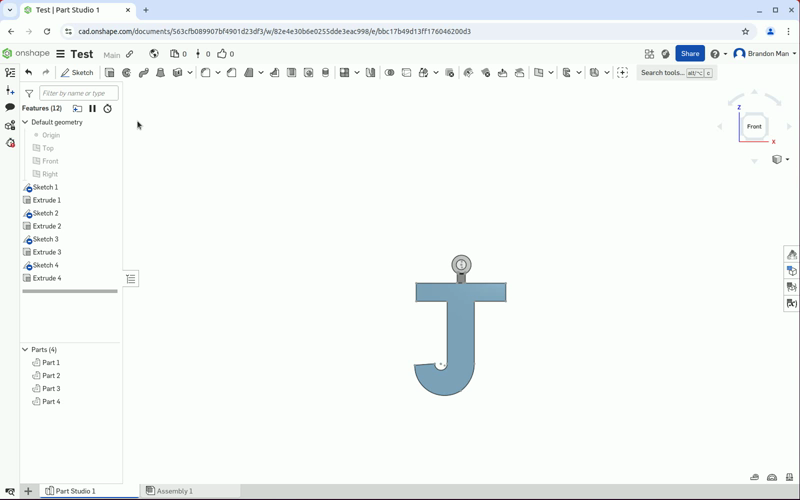
key(shift+7)
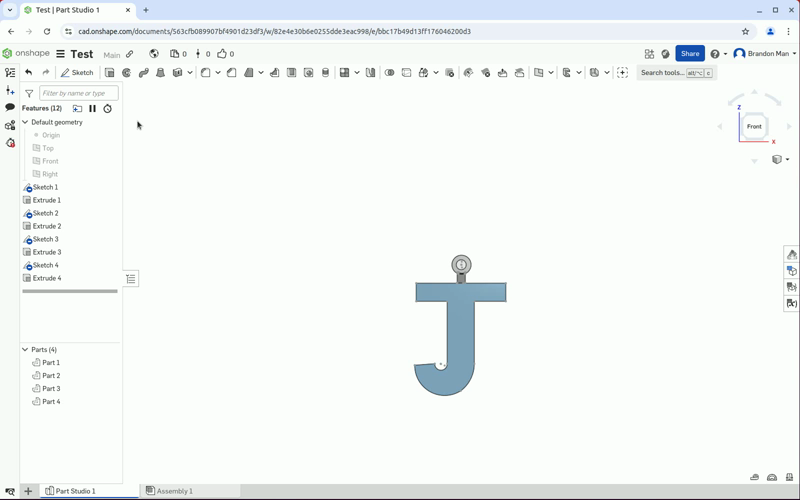
key(left, 2)
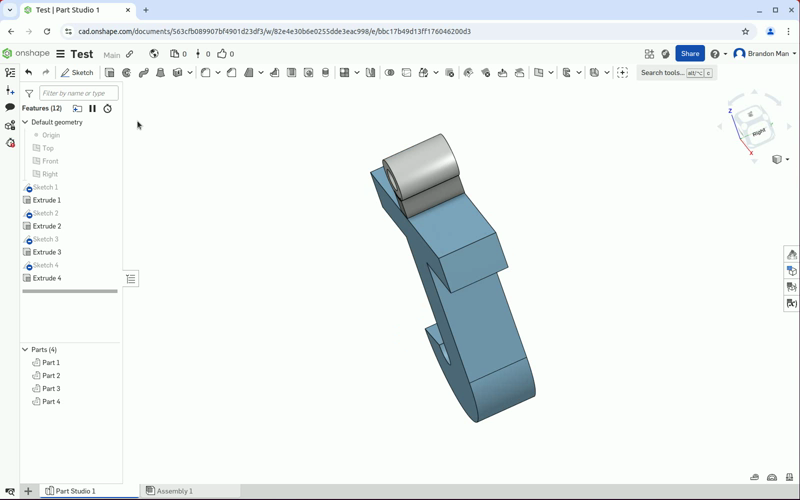
key(down, 2)
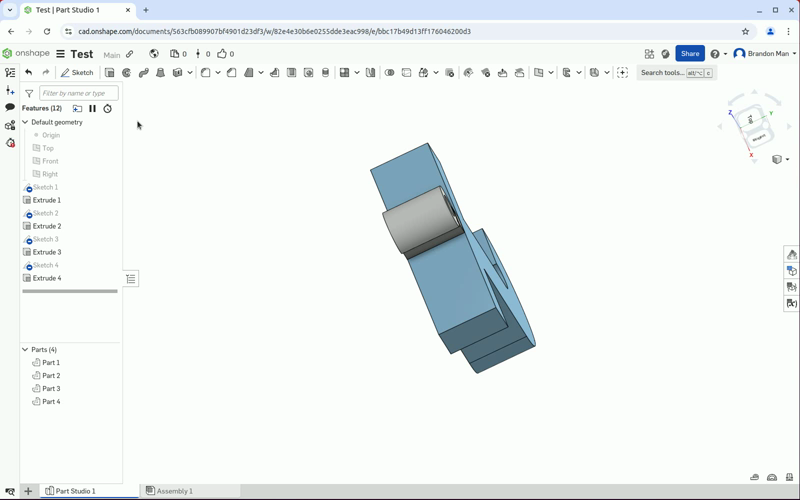
key(up, 2)
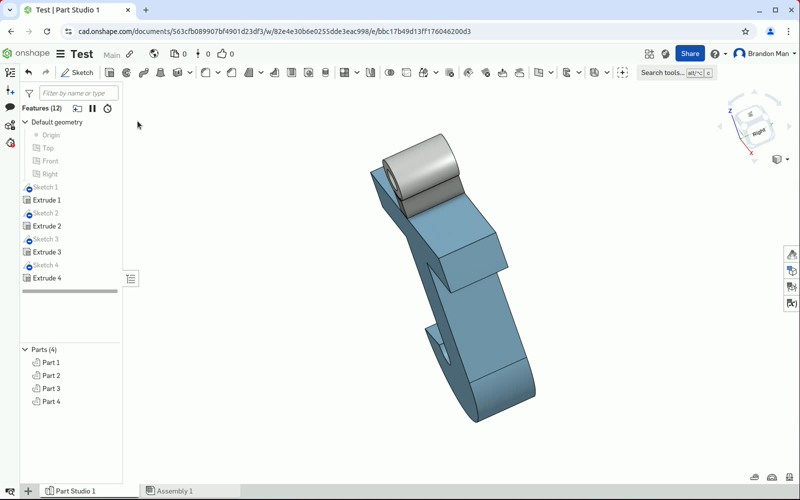
key(right, 2)
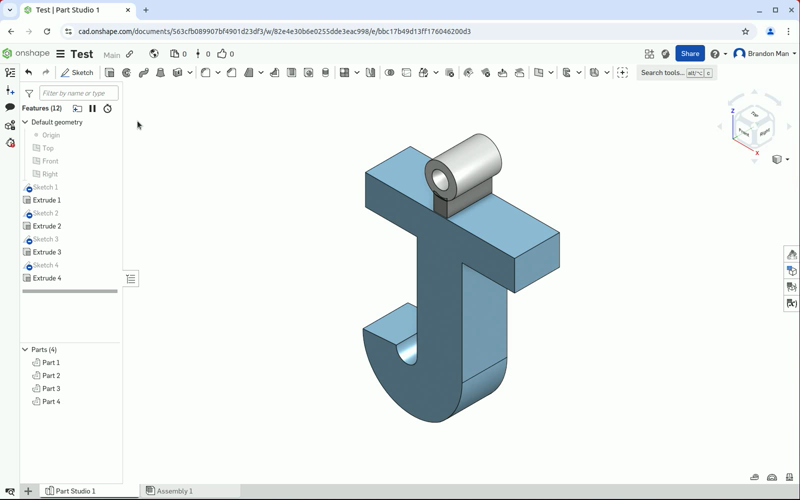
mouse_move(73, 189)
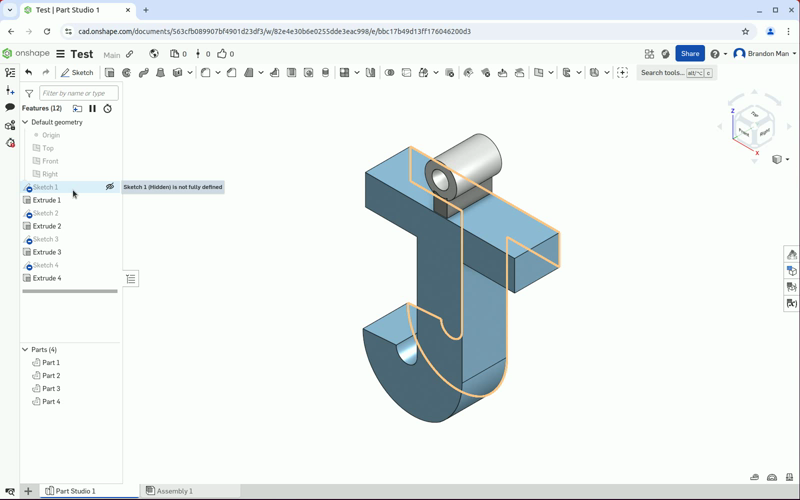
click(73, 189)